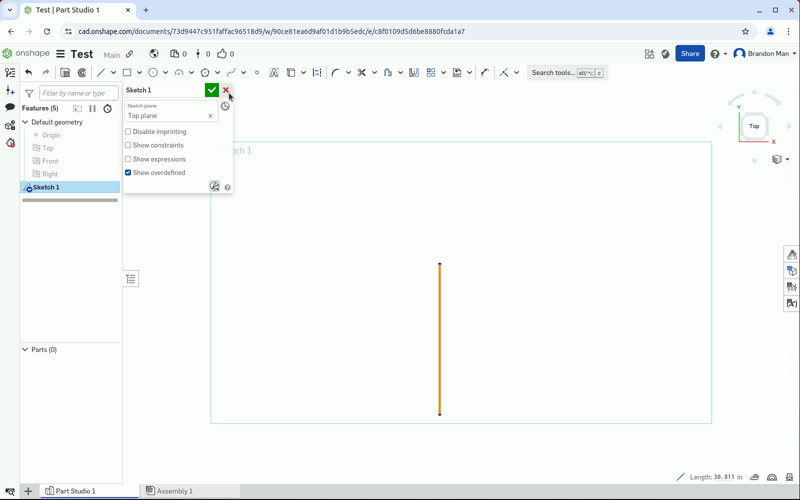
key(shift+h)
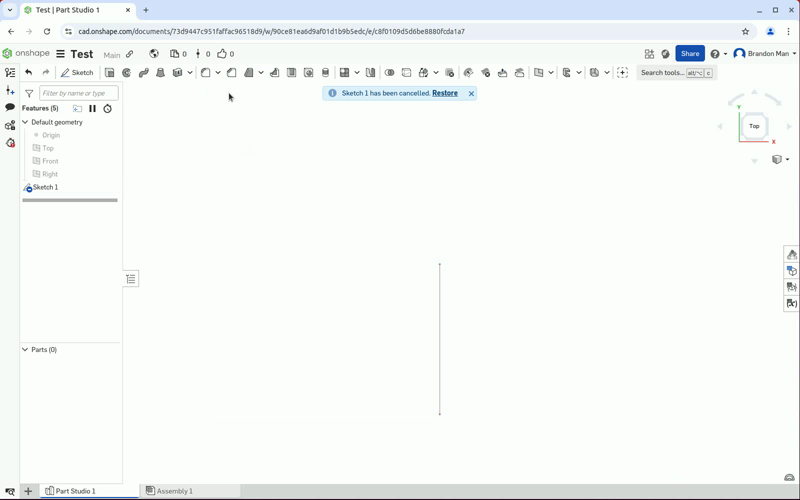
mouse_move(73, 352)
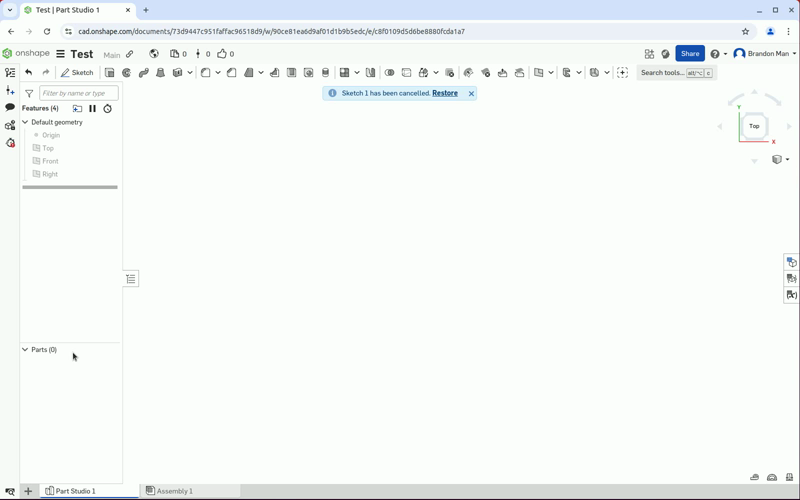
key(y)
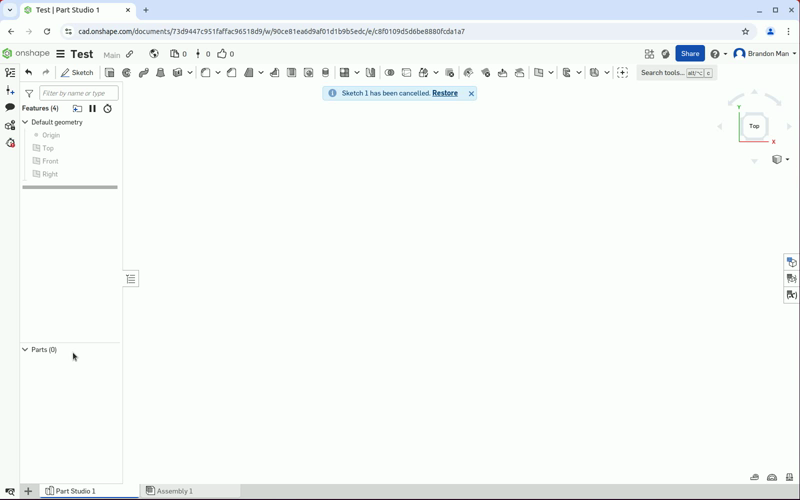
key(shift+p)
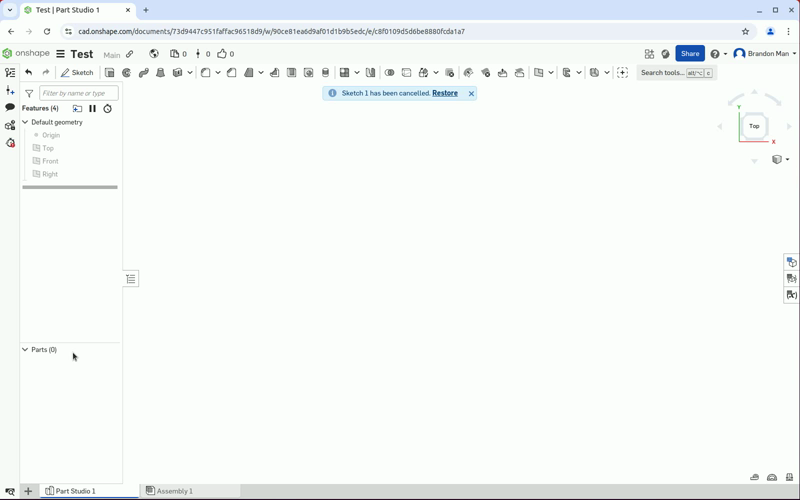
key(space)
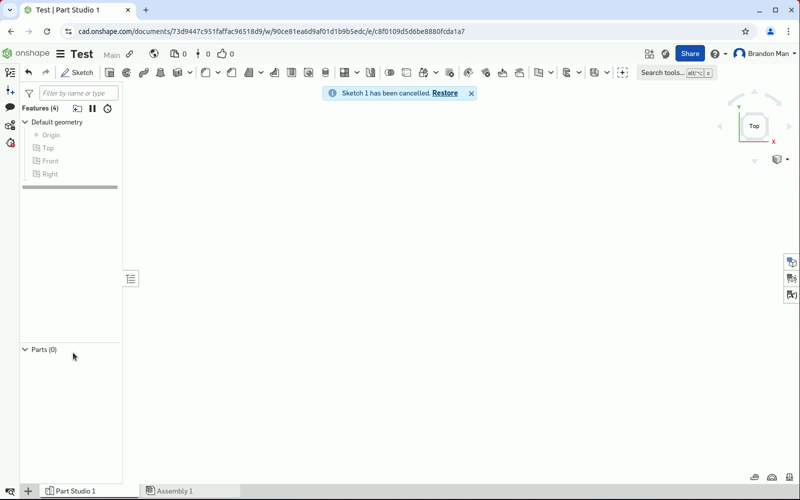
key_down(shift)
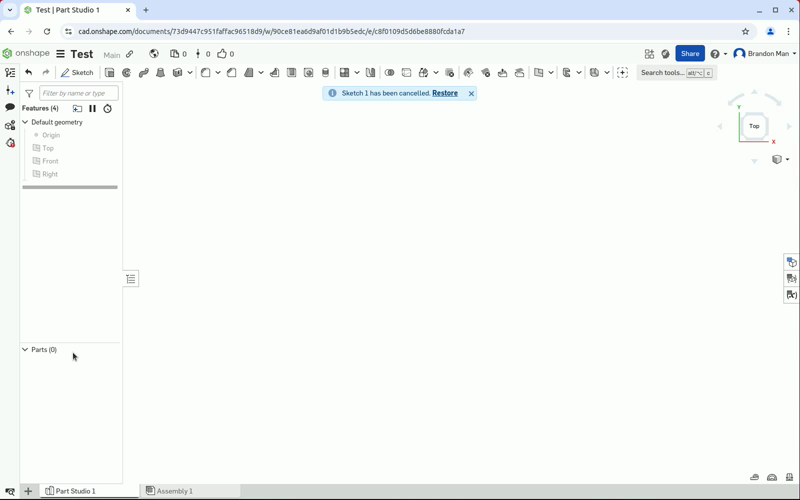
key(up)
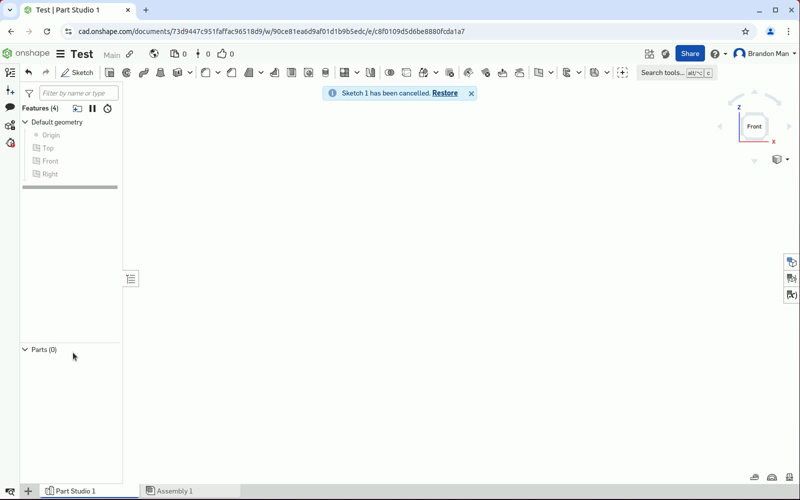
key_up(shift)
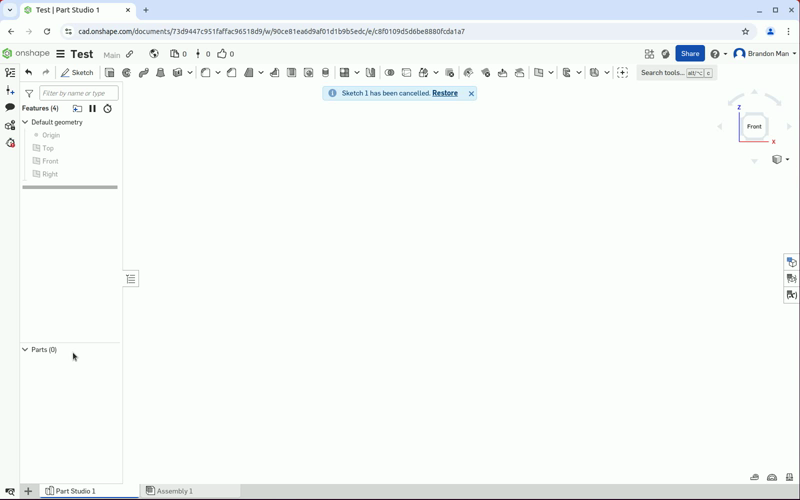
key(space)
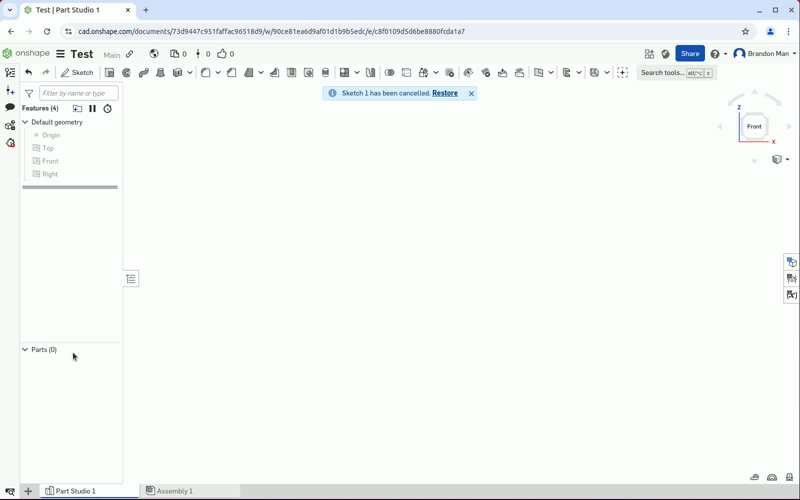
key_down(shift)
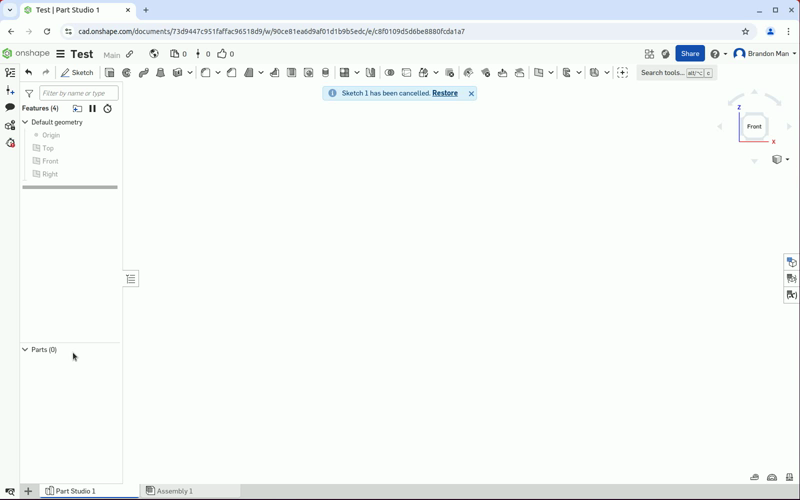
key(left)
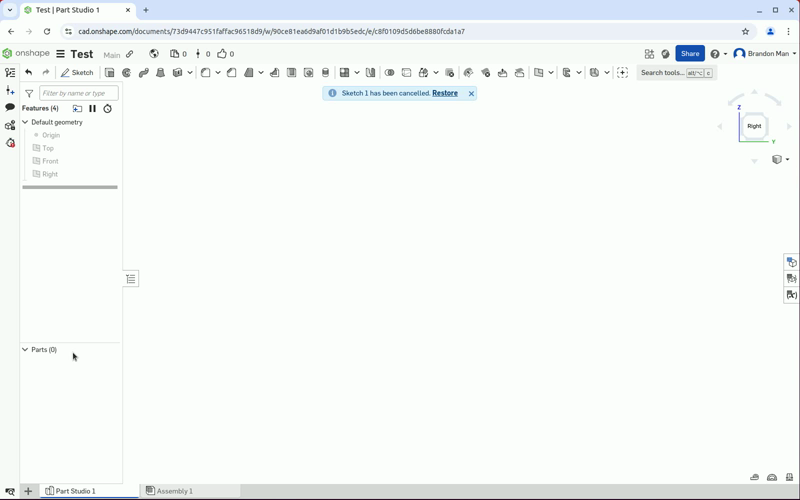
key_up(shift)
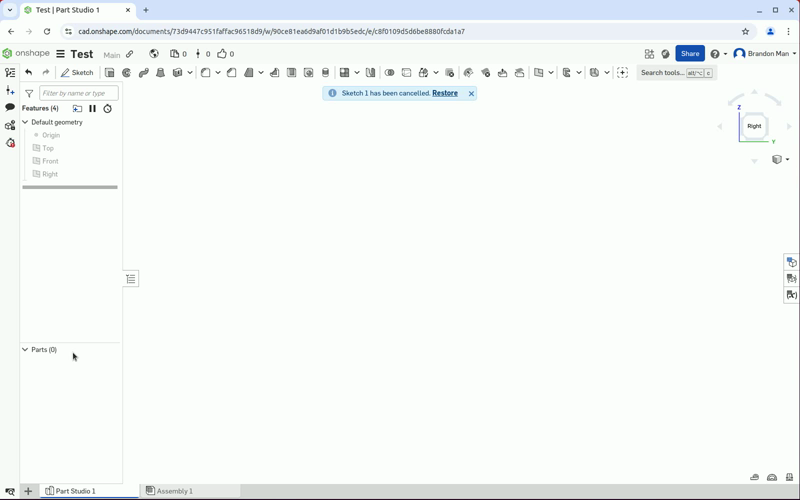
mouse_move(73, 352)
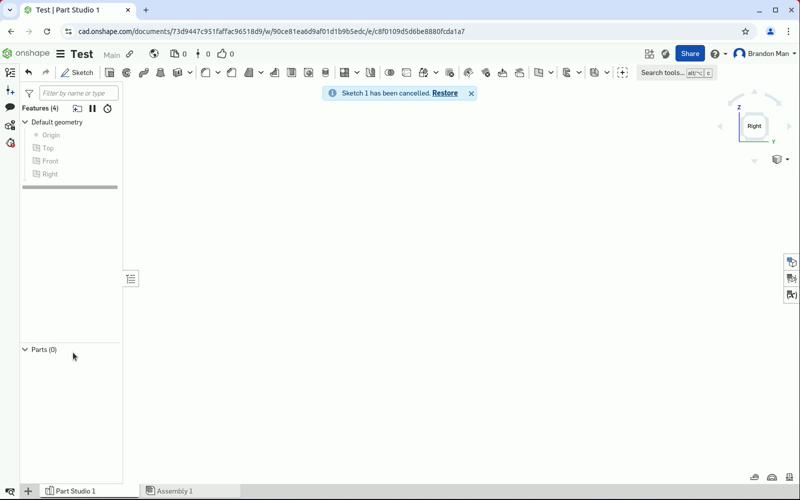
key(shift+y)
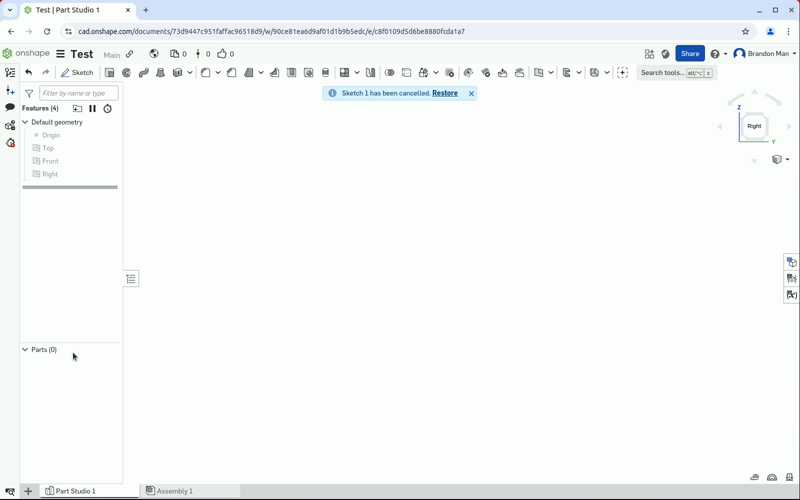
key(shift+s)
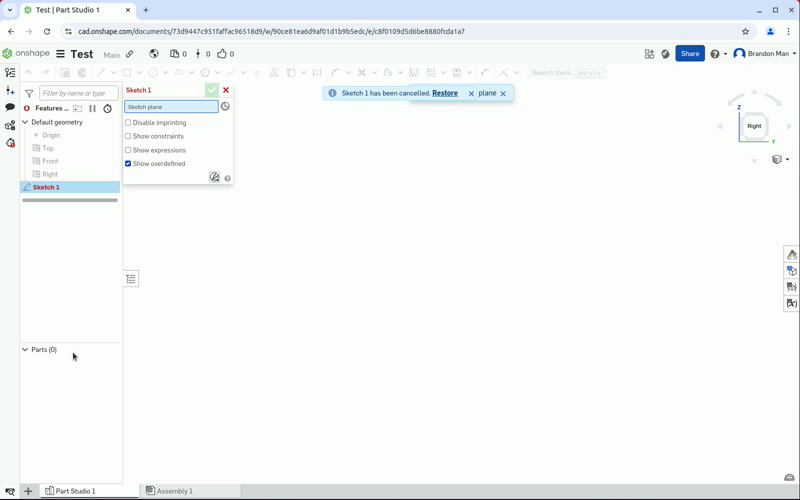
mouse_move(73, 176)
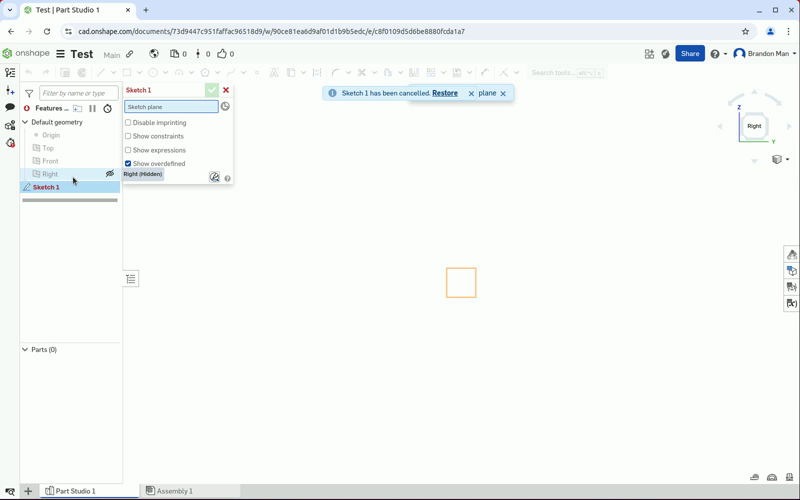
click(73, 176)
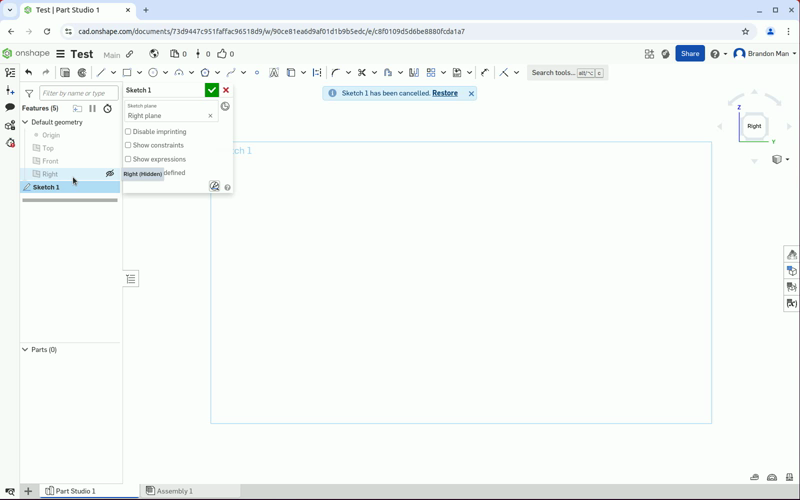
mouse_move(73, 352)
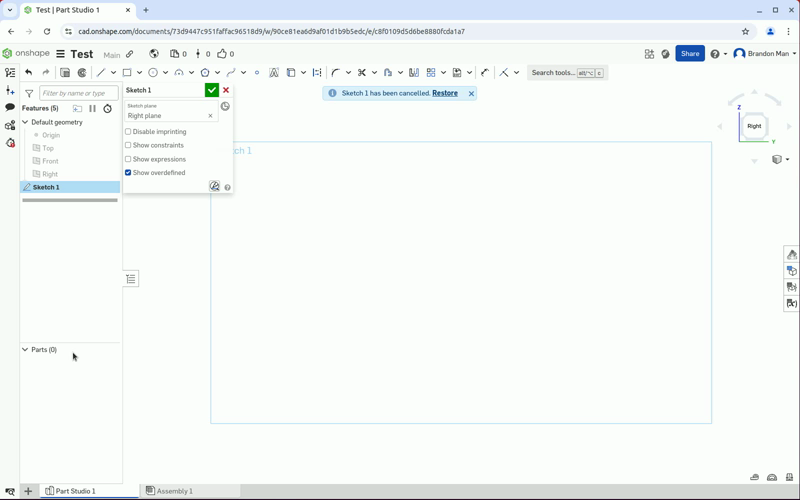
key(y)
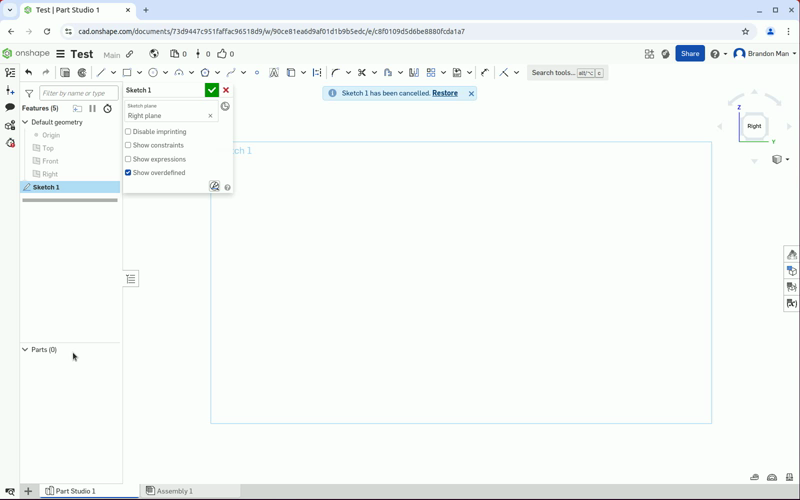
key(l)
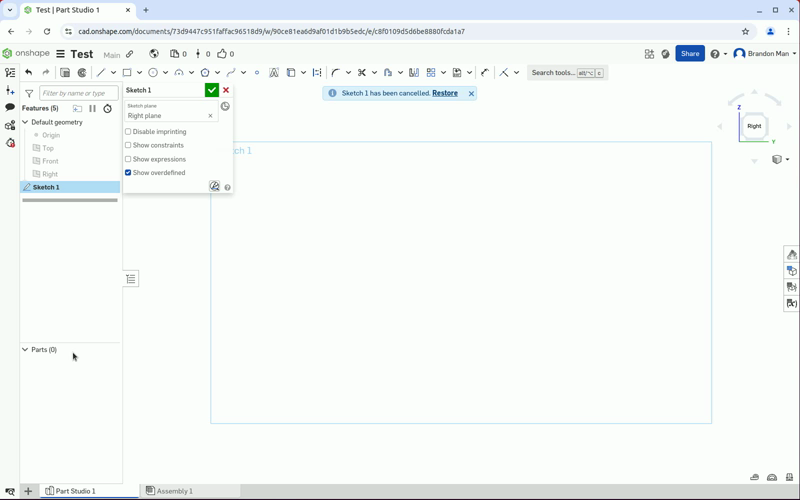
key_down(shift)
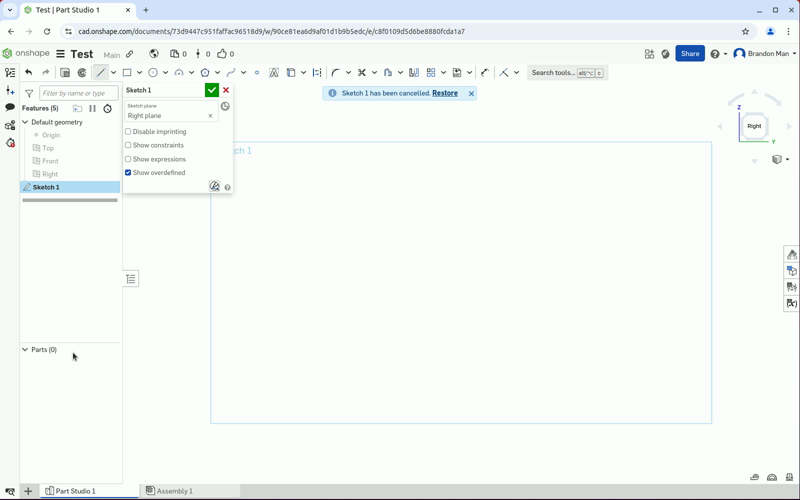
mouse_move(420, 395)
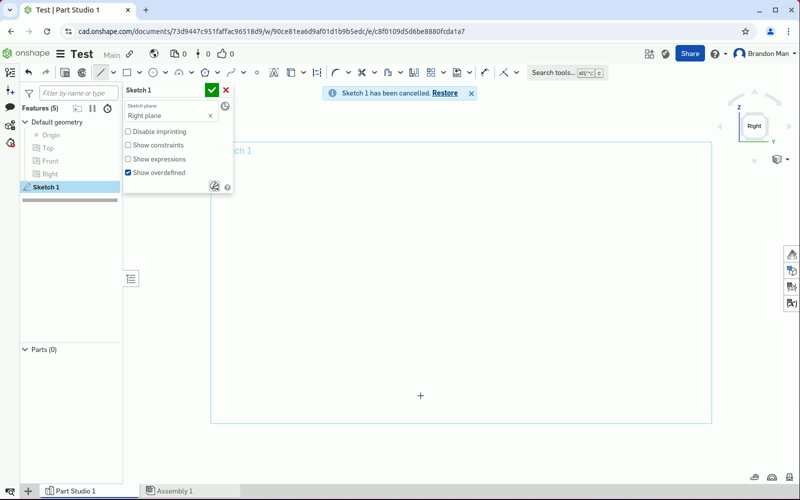
click(420, 395)
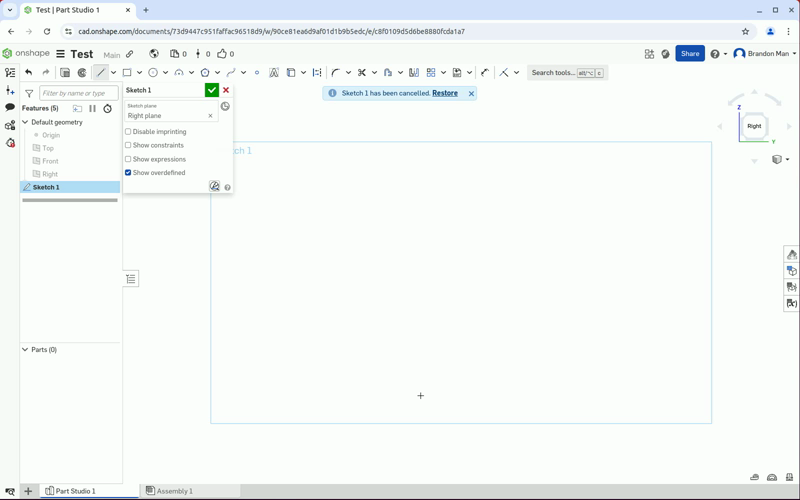
key_up(shift)
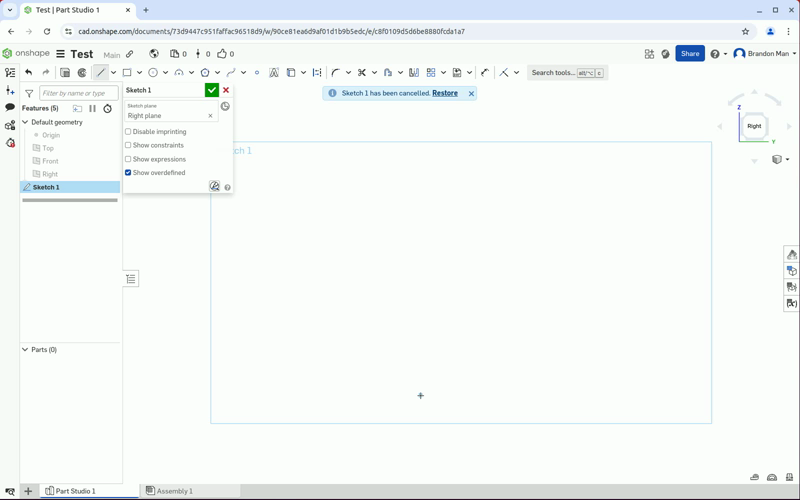
key_down(shift)
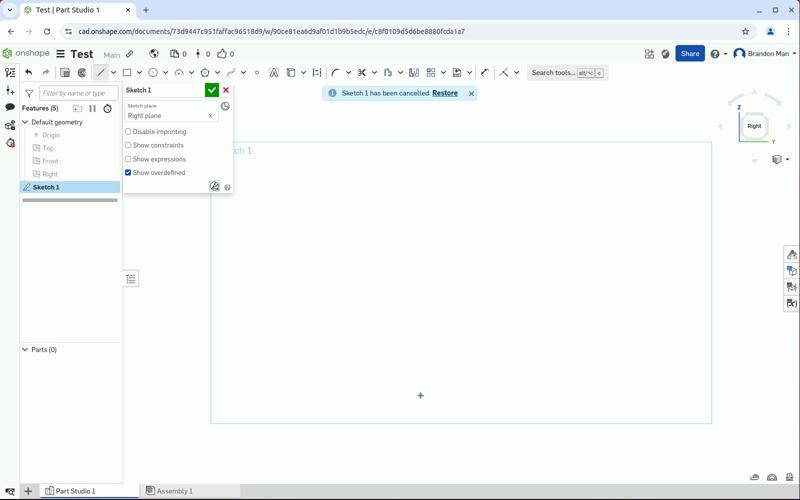
mouse_move(450, 395)
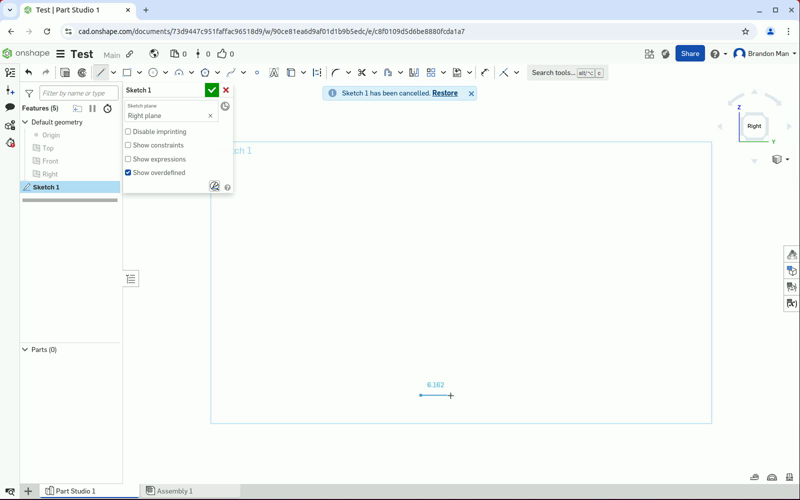
mouse_move(428, 395)
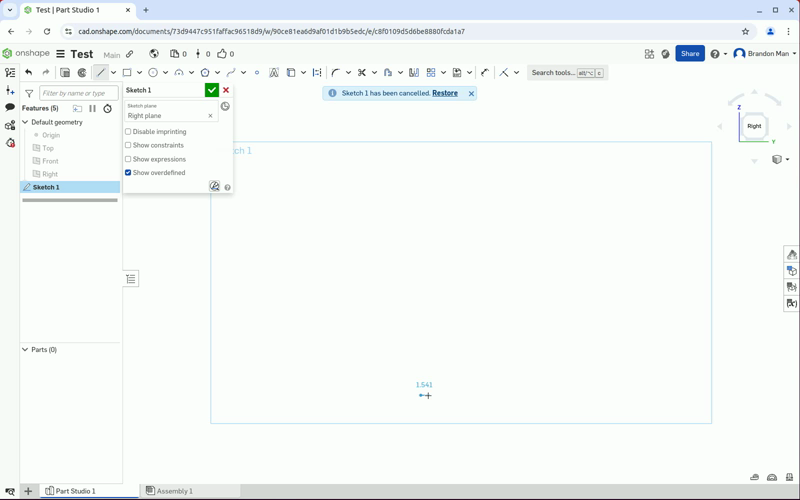
scroll(6)
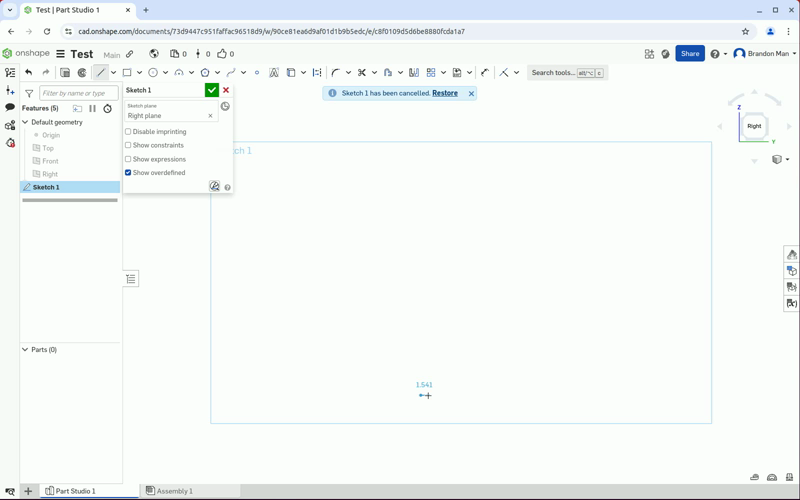
scroll(6)
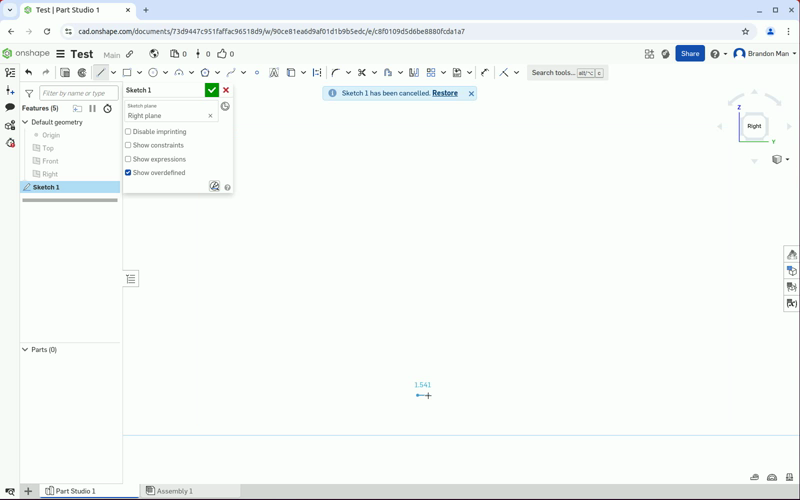
scroll(6)
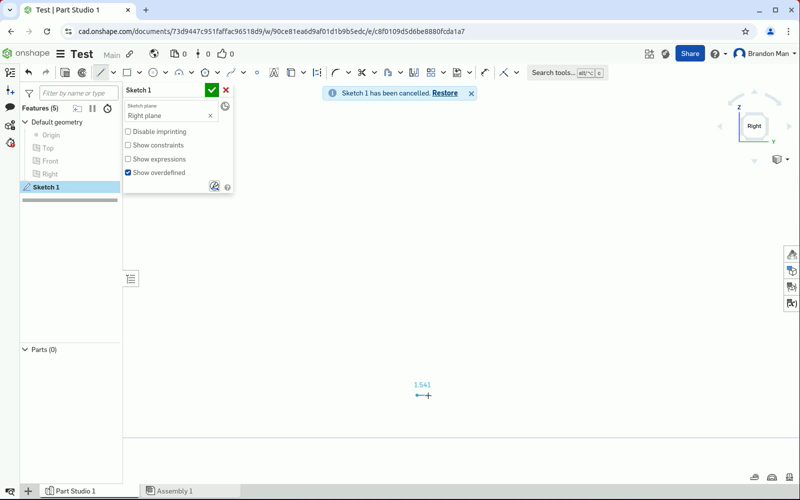
scroll(6)
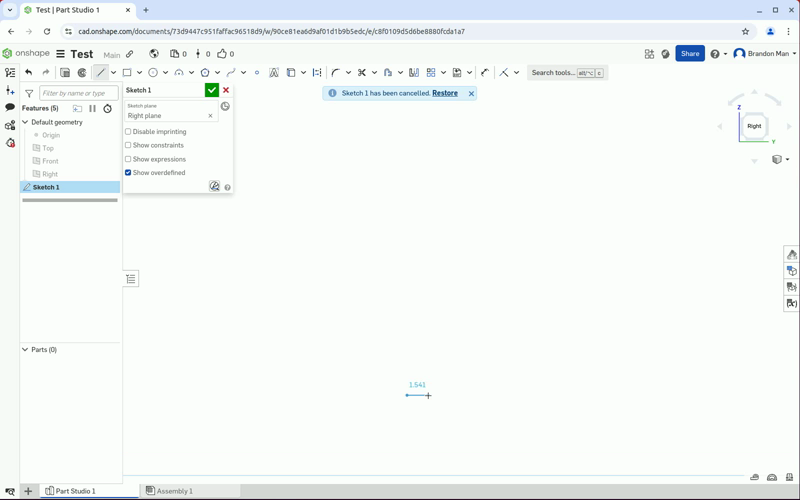
scroll(6)
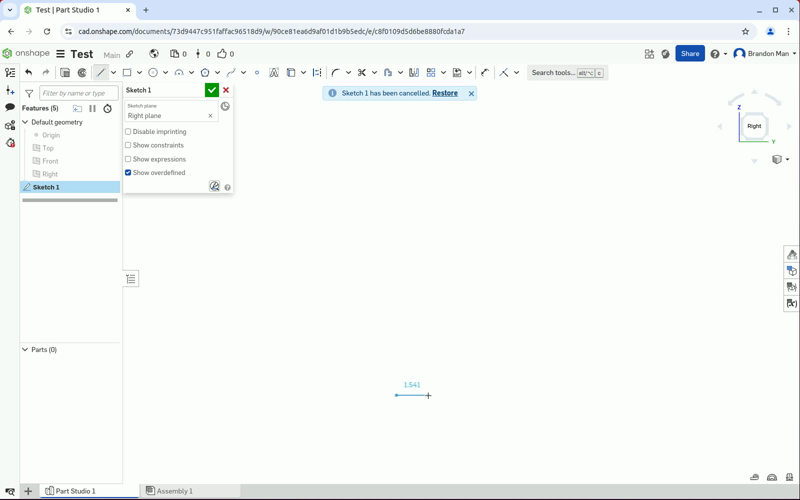
scroll(6)
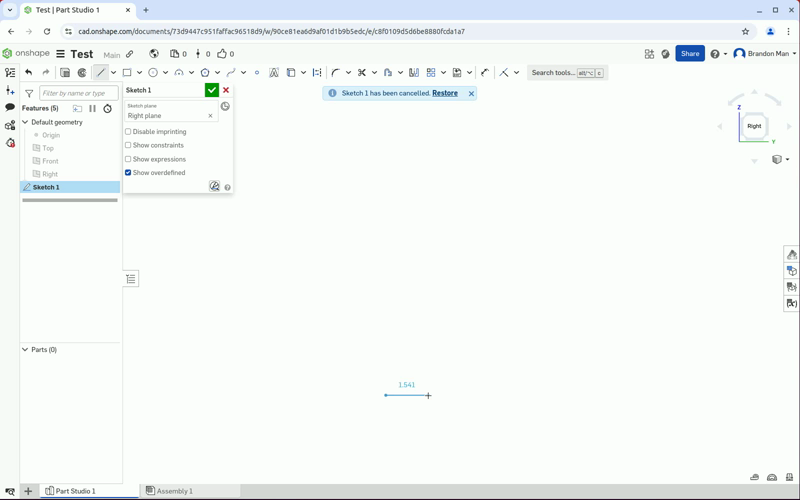
scroll(6)
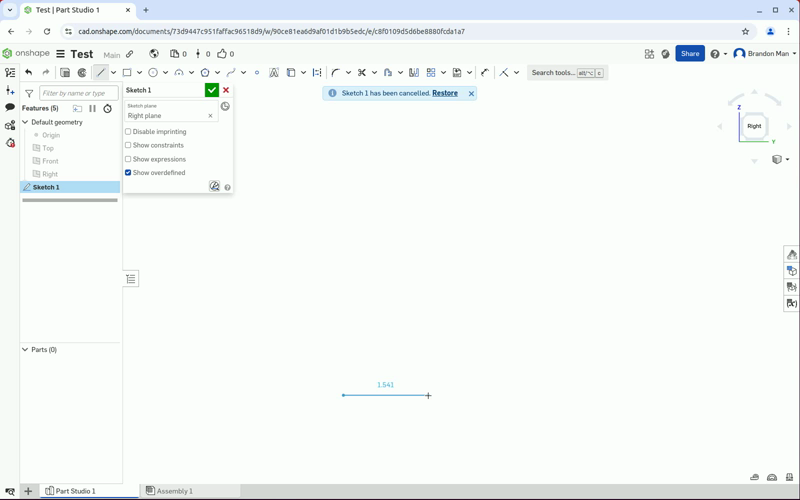
click(428, 395)
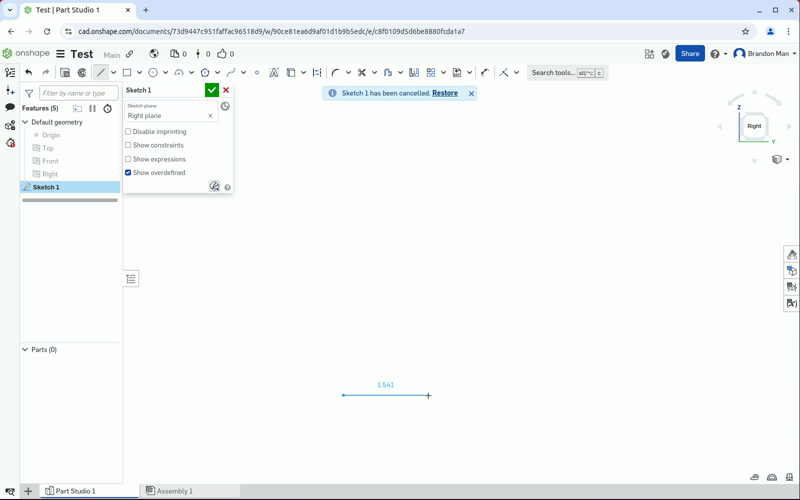
scroll(-6)
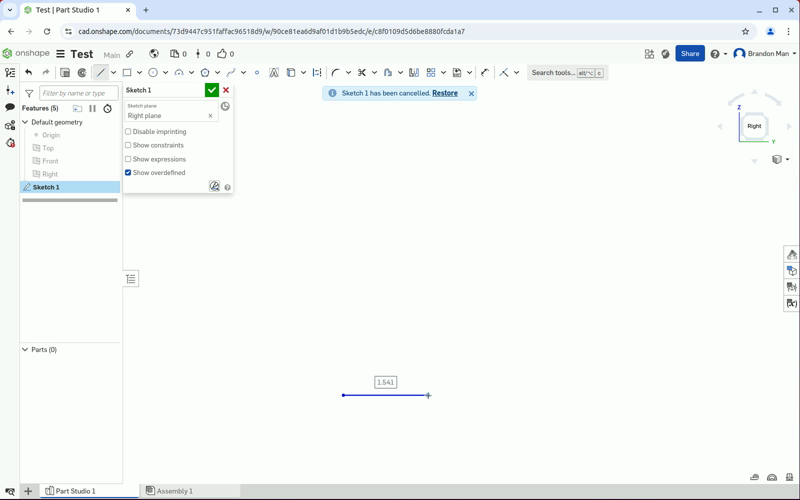
scroll(-6)
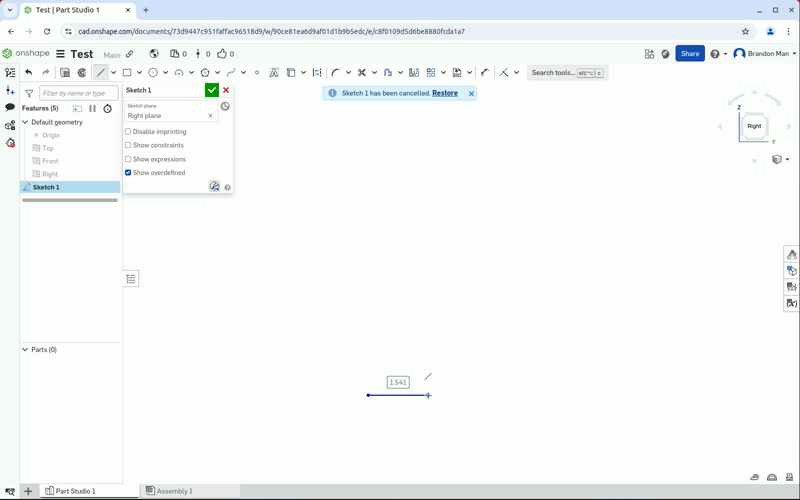
scroll(-6)
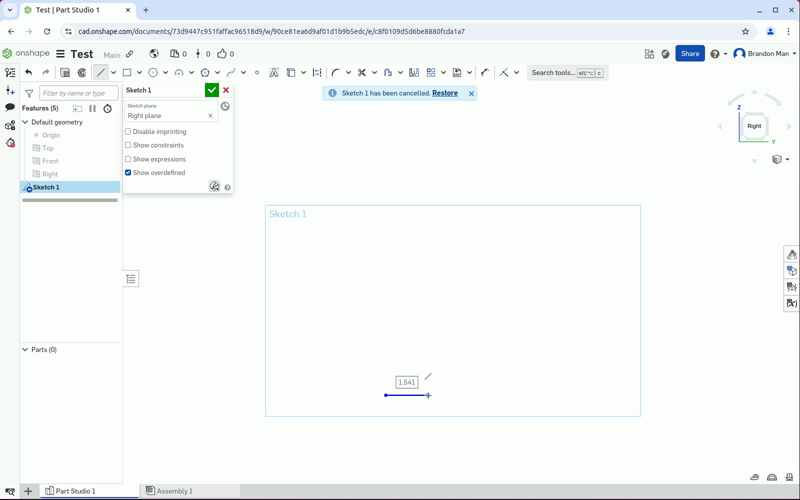
scroll(-6)
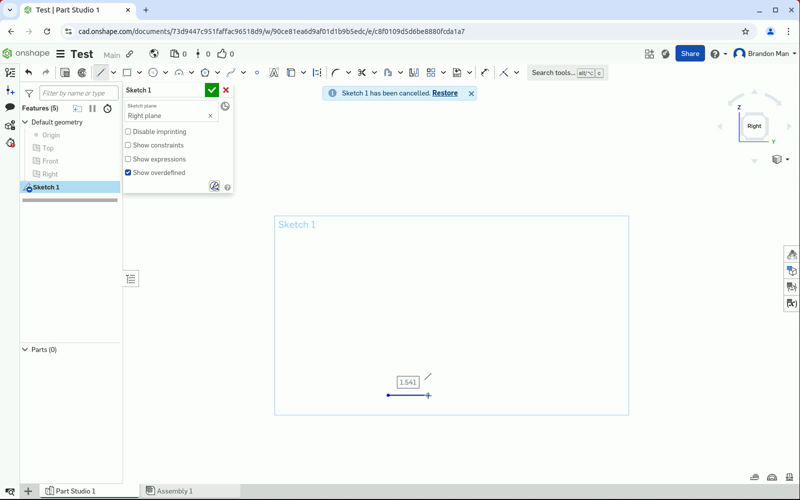
scroll(-6)
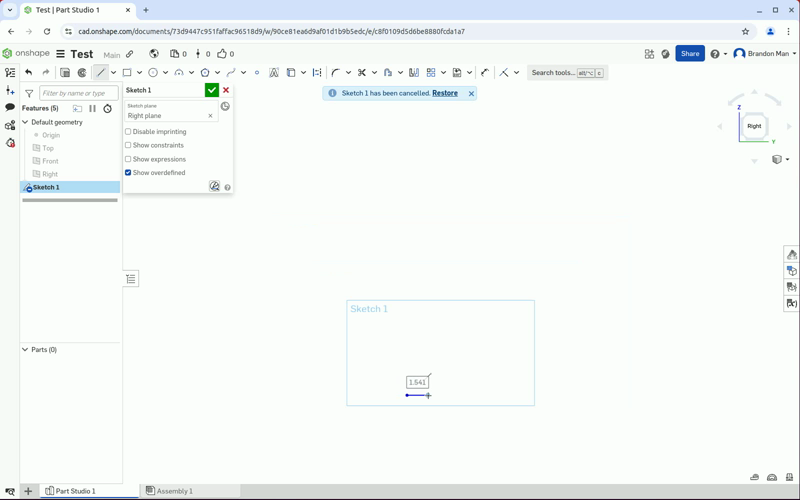
scroll(-6)
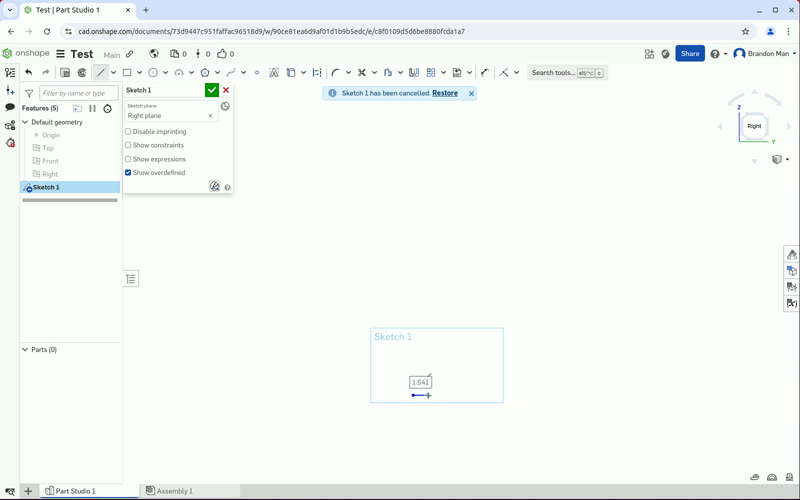
scroll(-6)
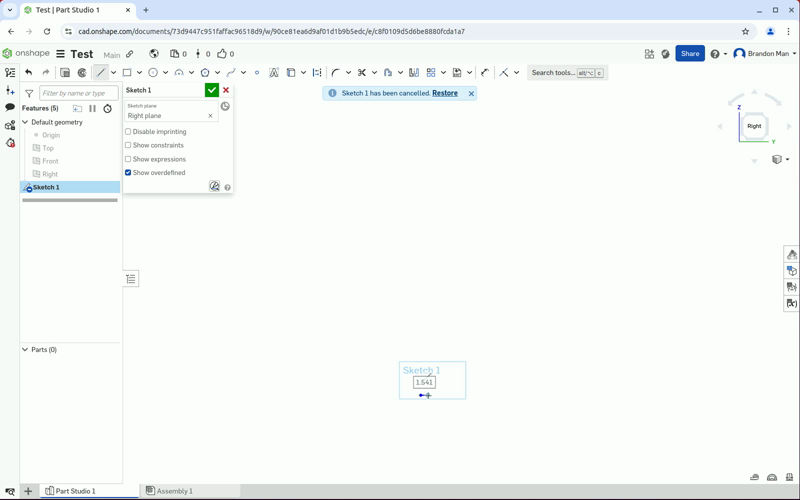
key_up(shift)
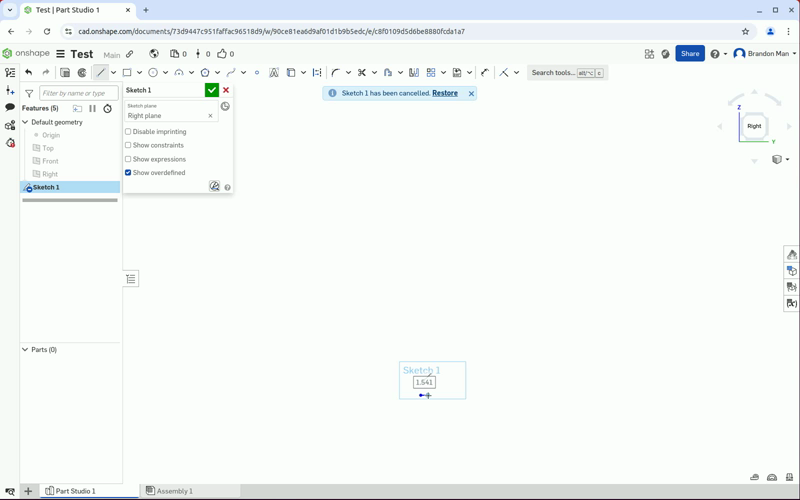
key_down(shift)
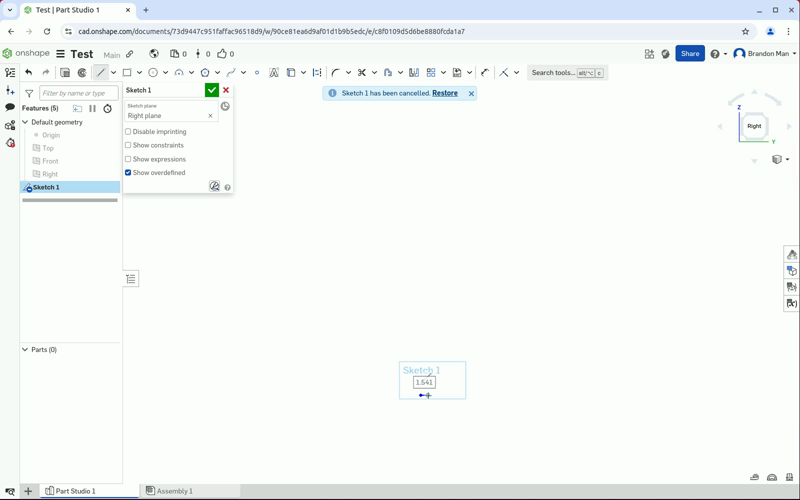
mouse_move(458, 395)
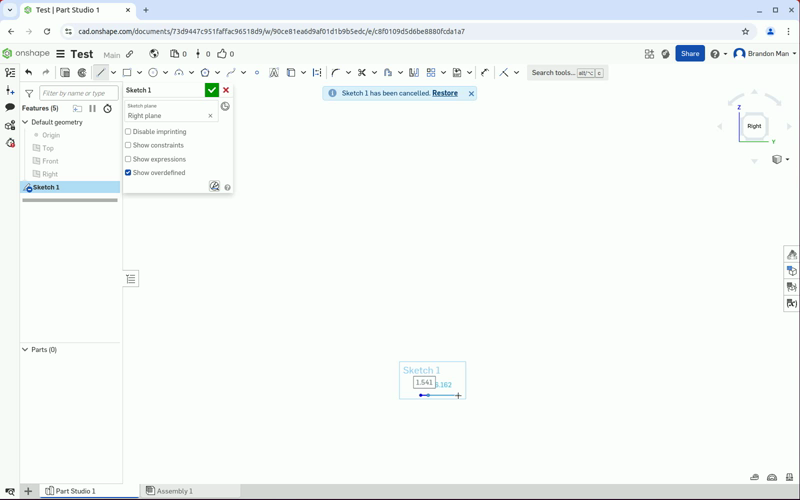
mouse_move(428, 380)
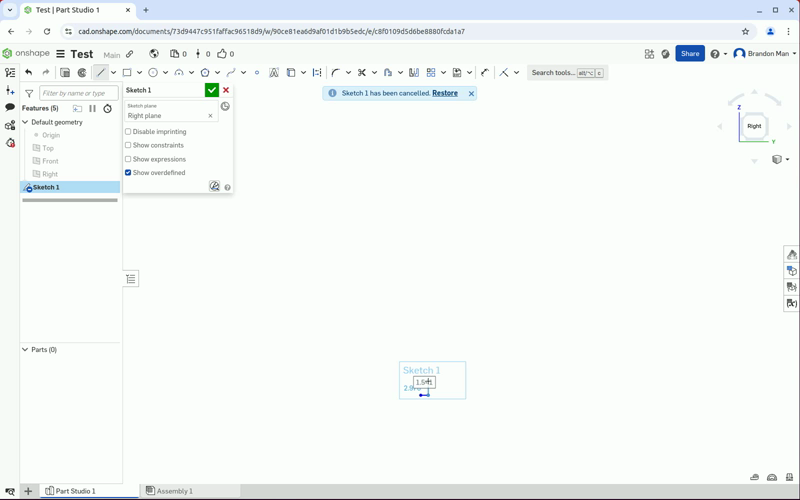
click(428, 380)
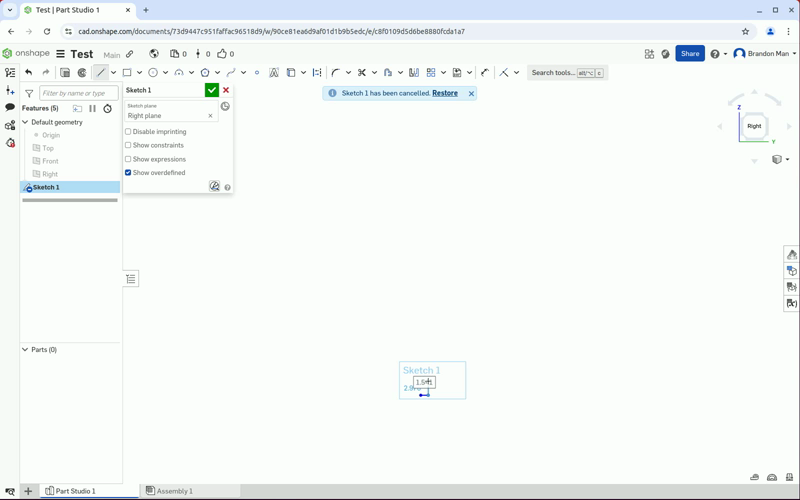
key_up(shift)
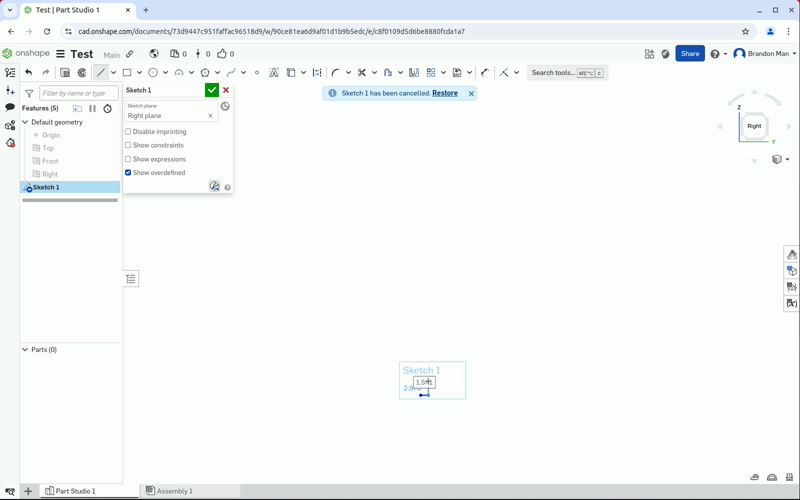
key_down(shift)
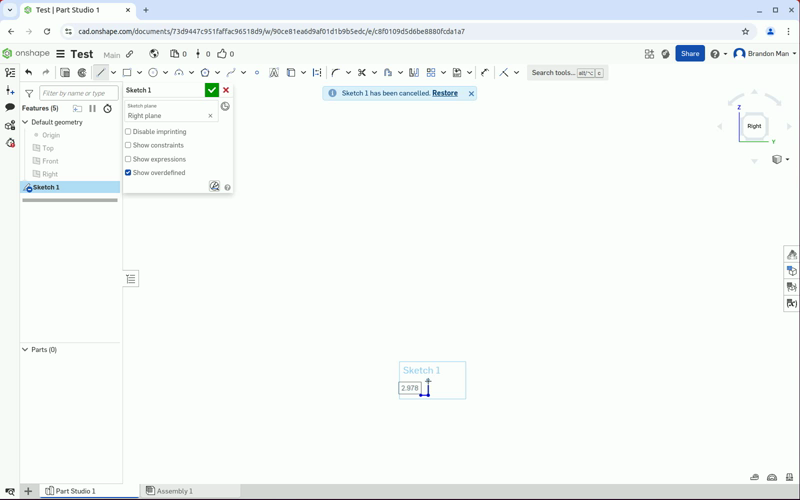
mouse_move(458, 380)
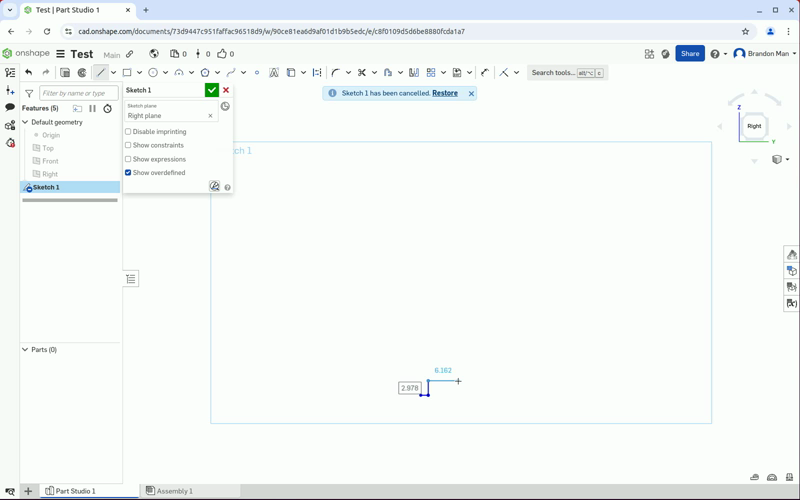
mouse_move(433, 380)
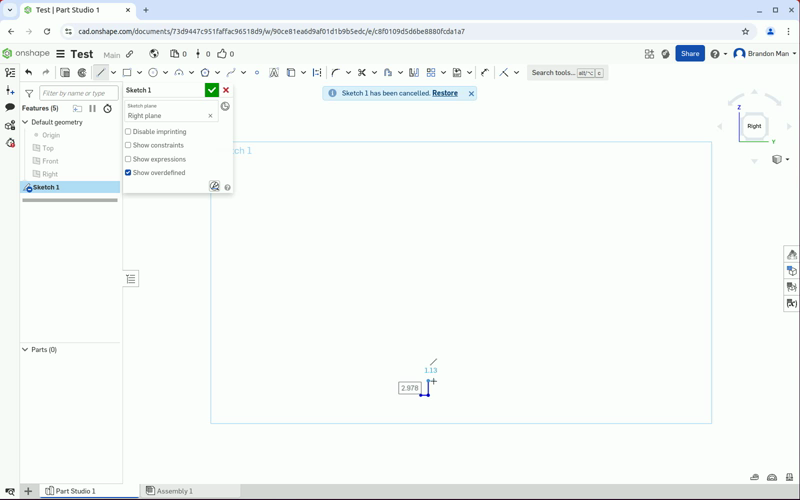
scroll(6)
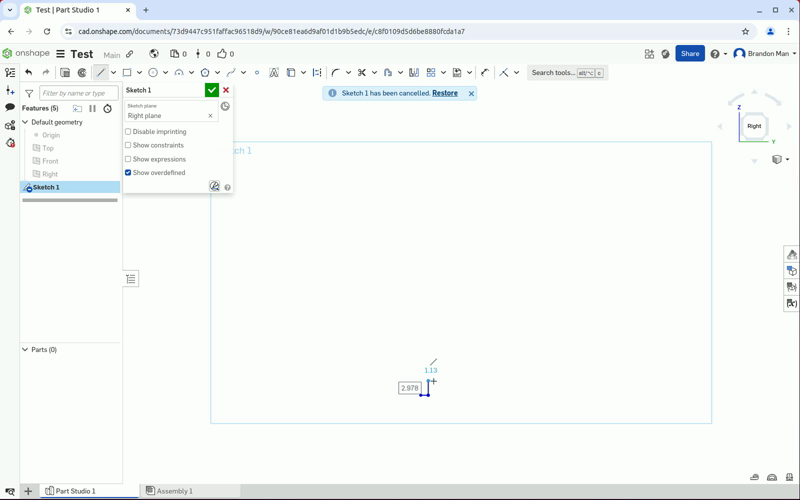
scroll(6)
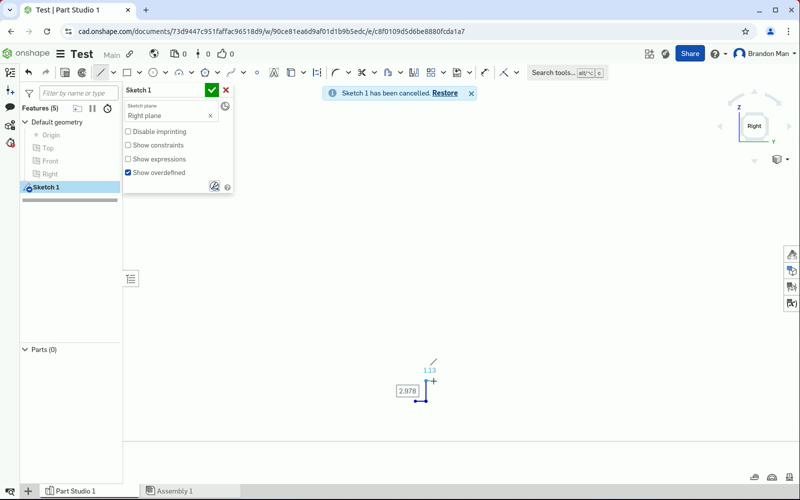
scroll(6)
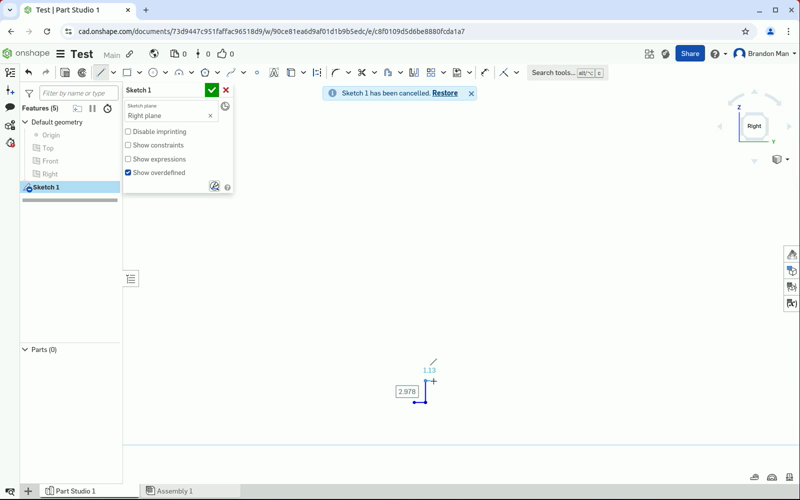
scroll(6)
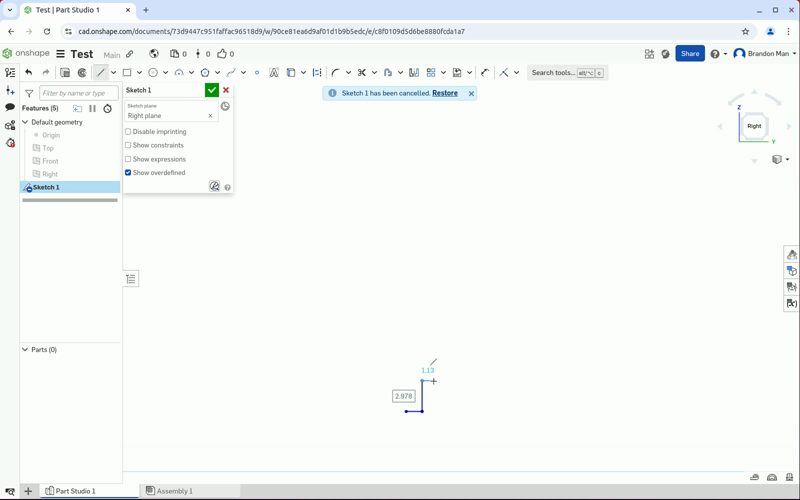
scroll(6)
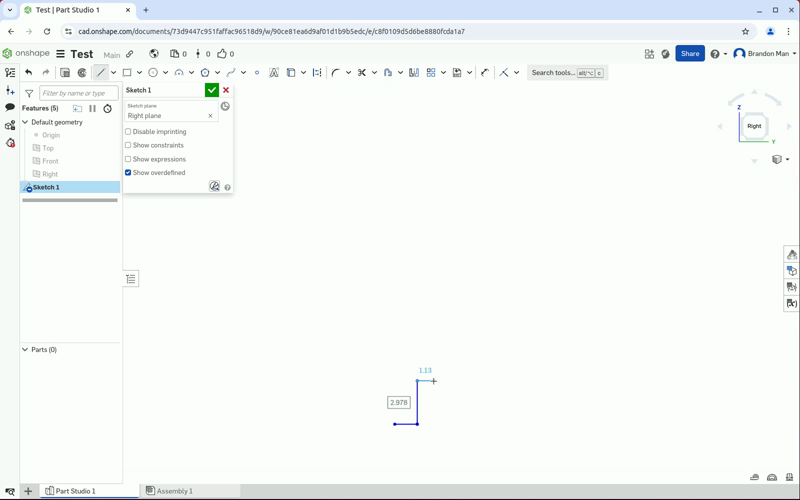
scroll(6)
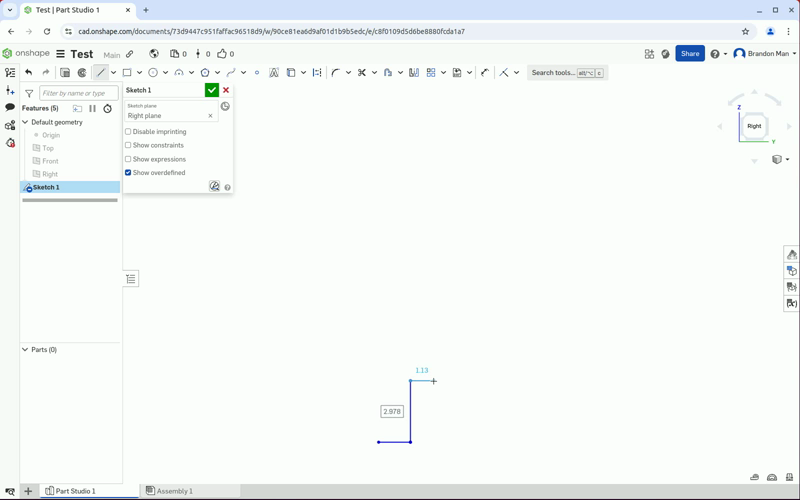
scroll(6)
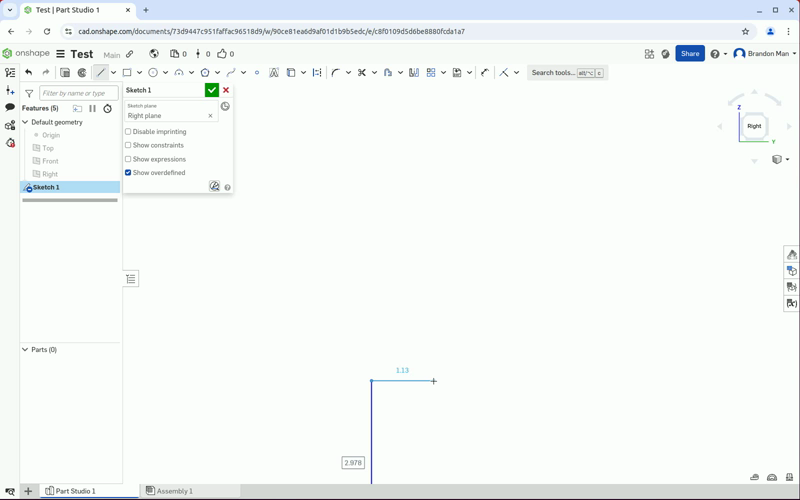
click(433, 380)
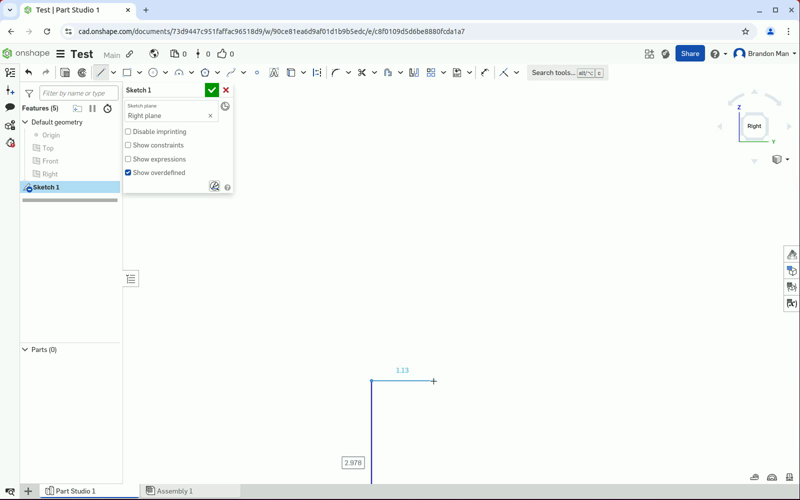
scroll(-6)
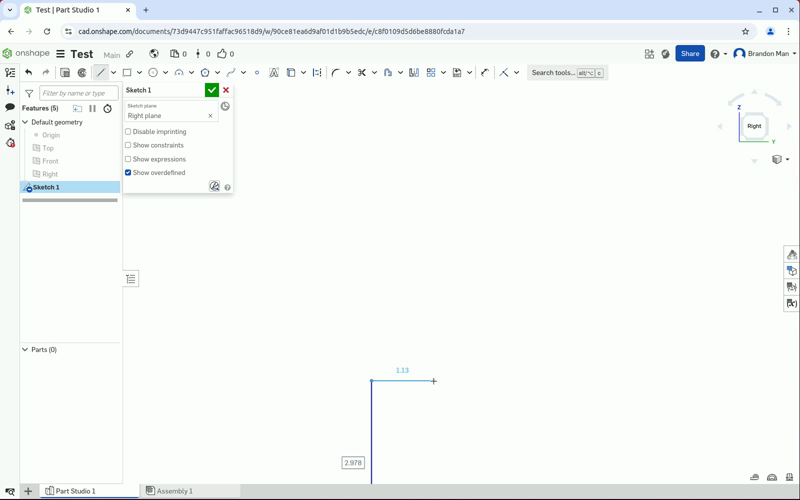
scroll(-6)
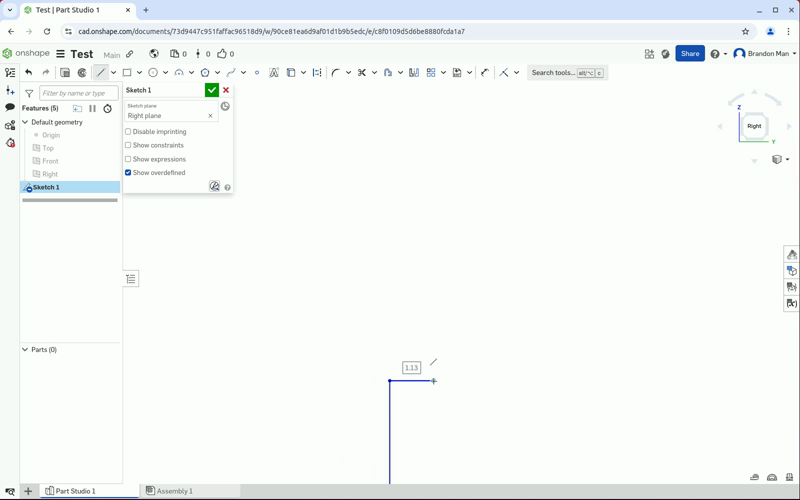
scroll(-6)
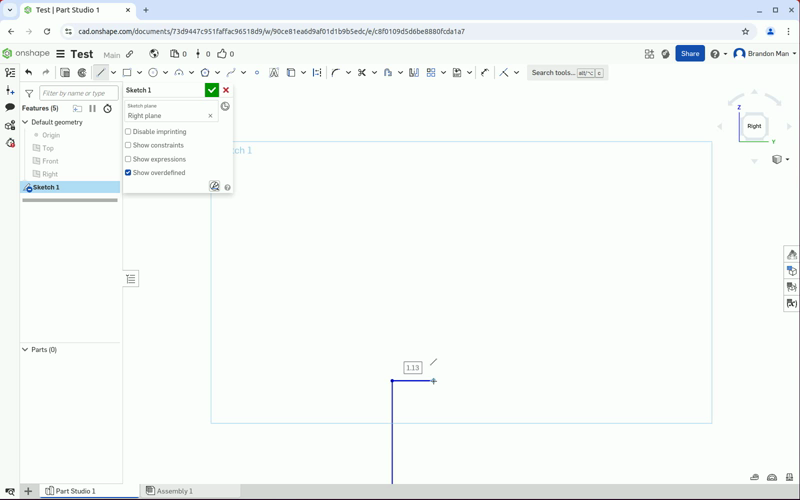
scroll(-6)
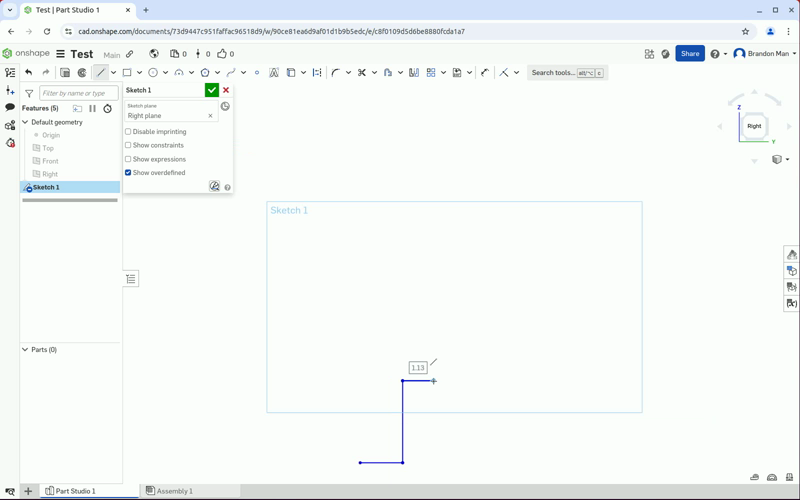
scroll(-6)
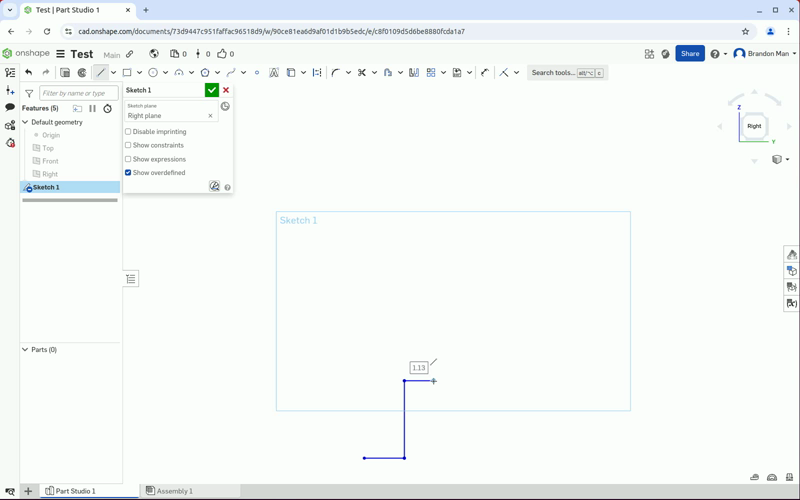
scroll(-6)
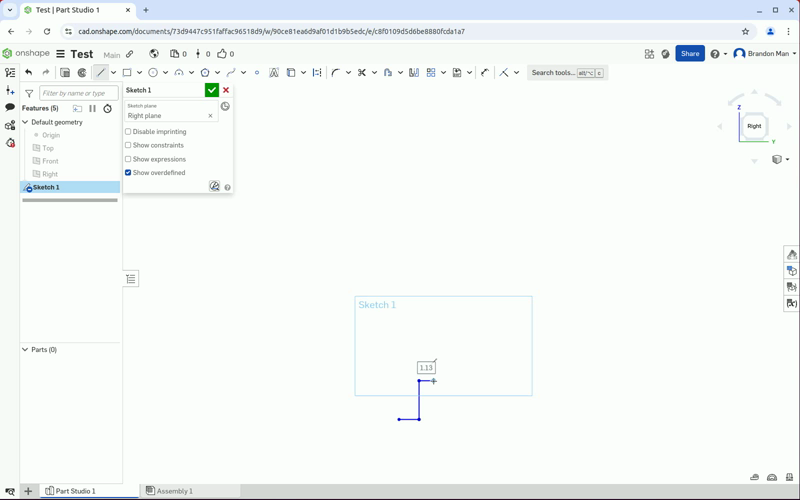
scroll(-6)
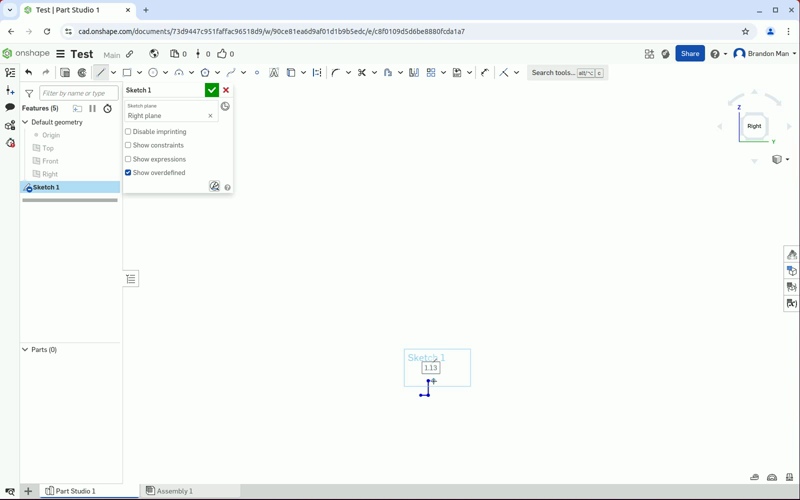
key_up(shift)
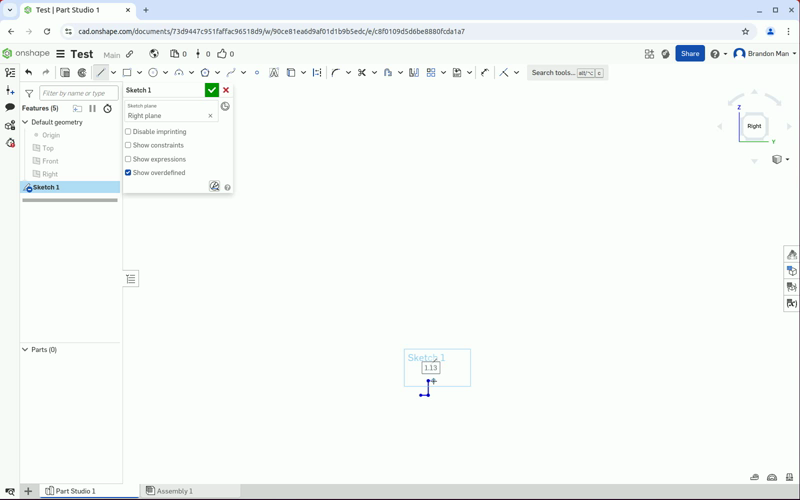
key_down(shift)
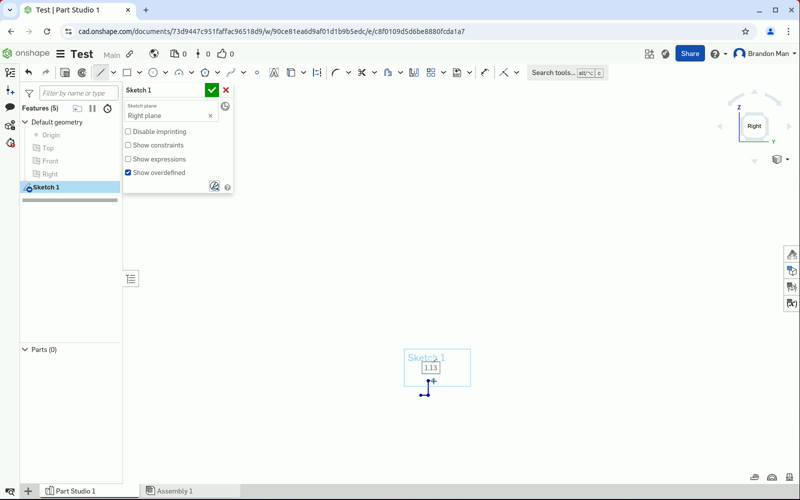
mouse_move(463, 380)
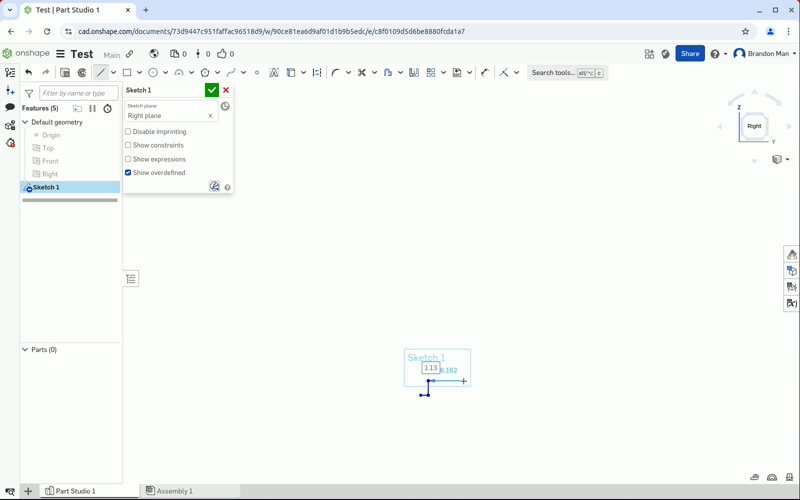
mouse_move(439, 380)
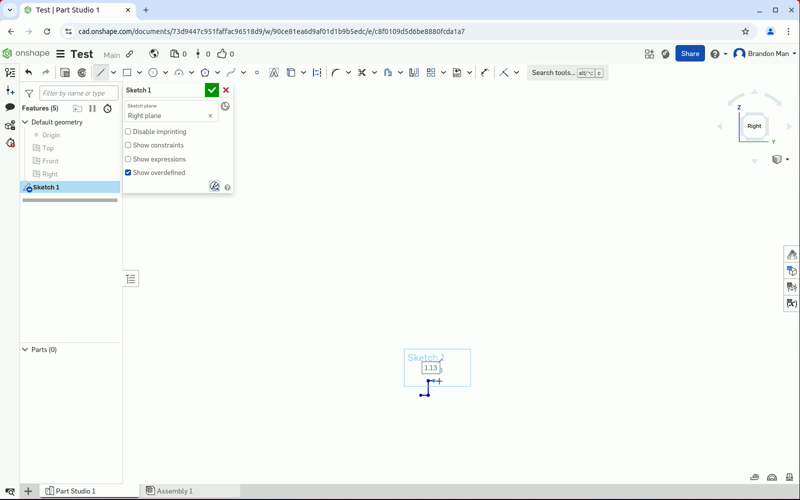
scroll(6)
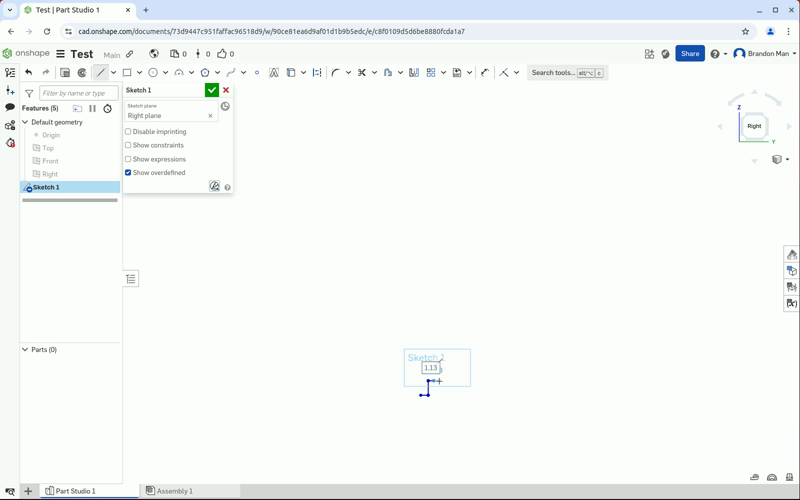
scroll(6)
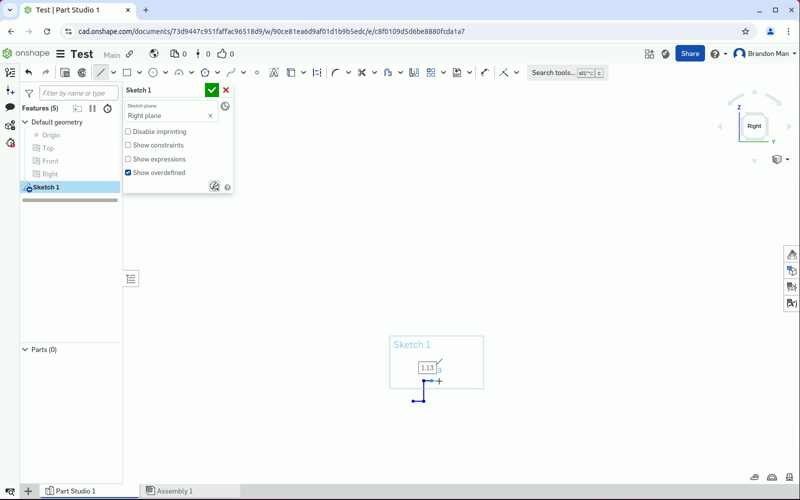
scroll(6)
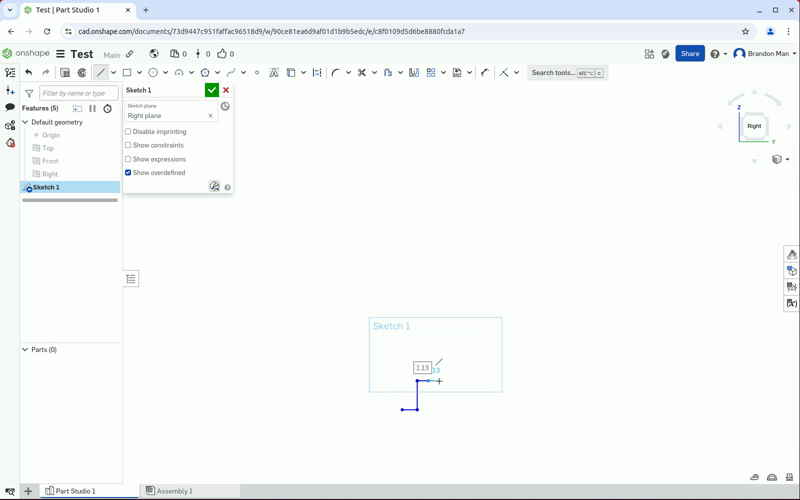
scroll(6)
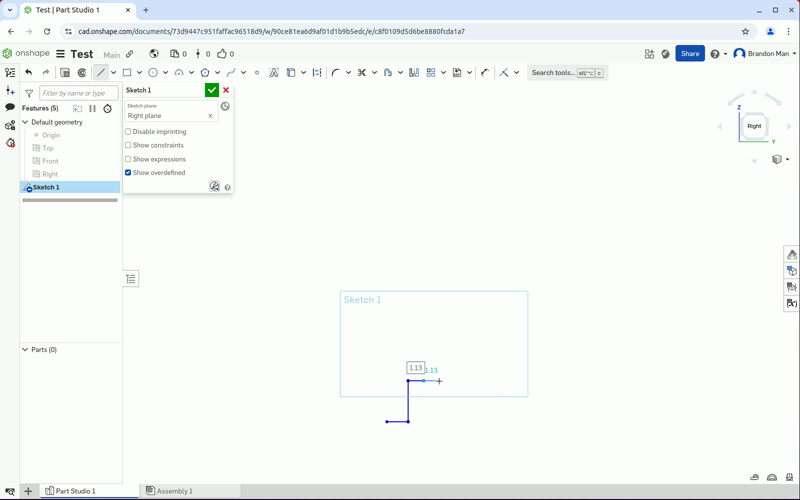
scroll(6)
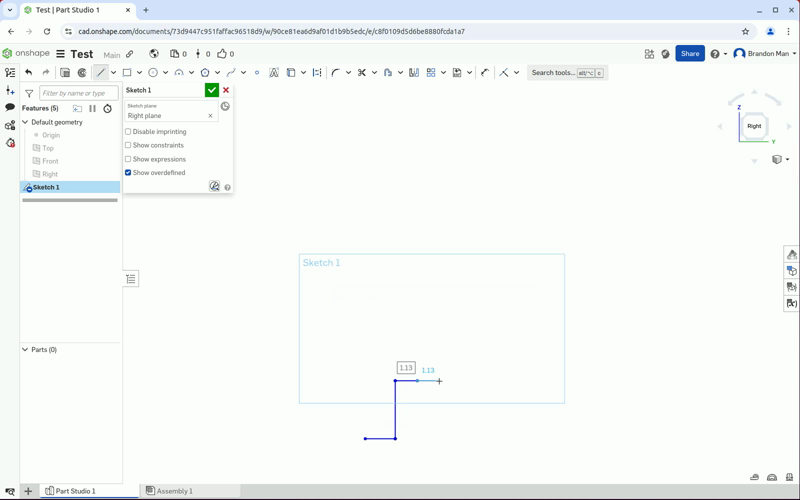
scroll(6)
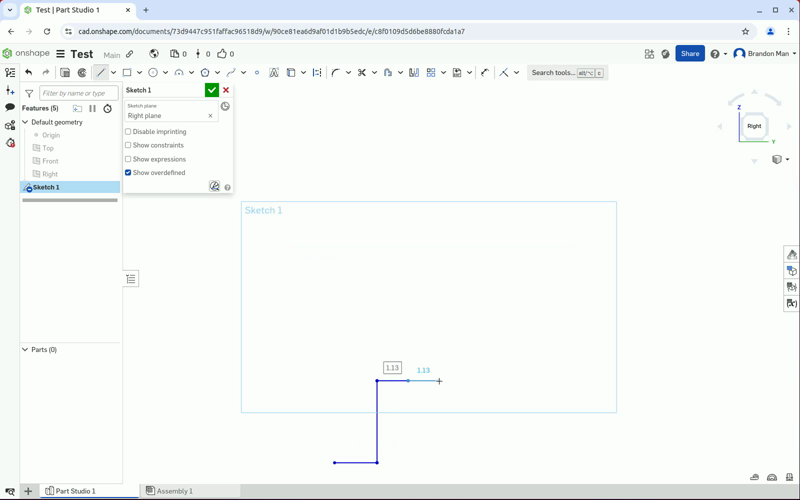
scroll(6)
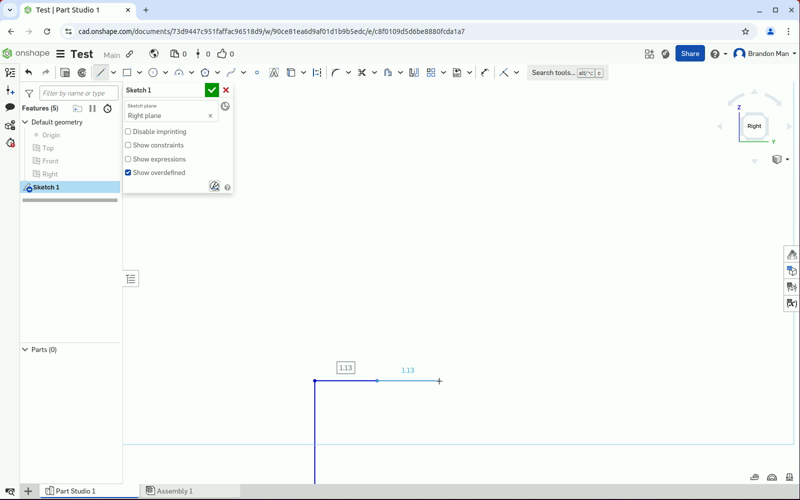
click(439, 380)
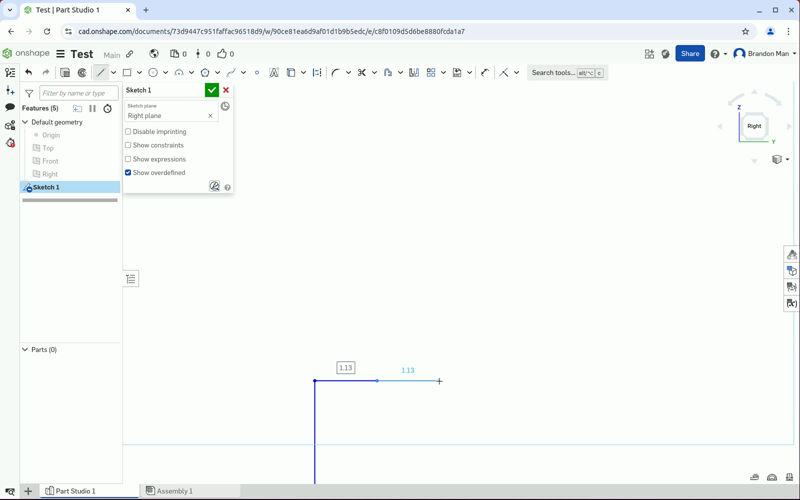
scroll(-6)
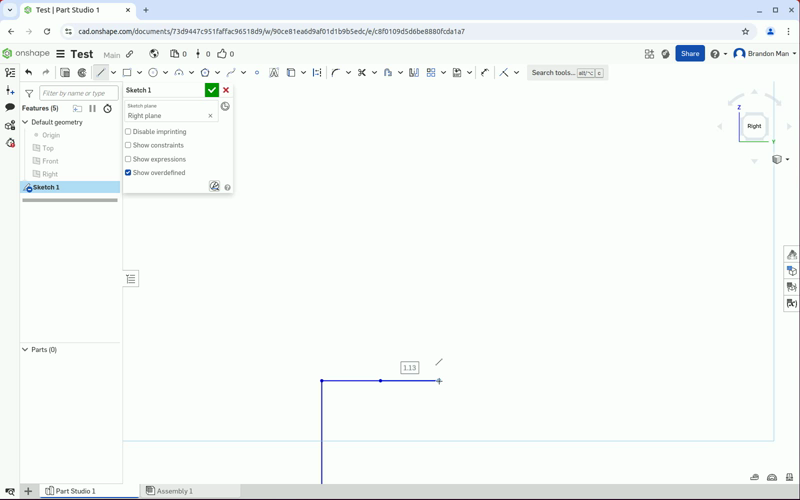
scroll(-6)
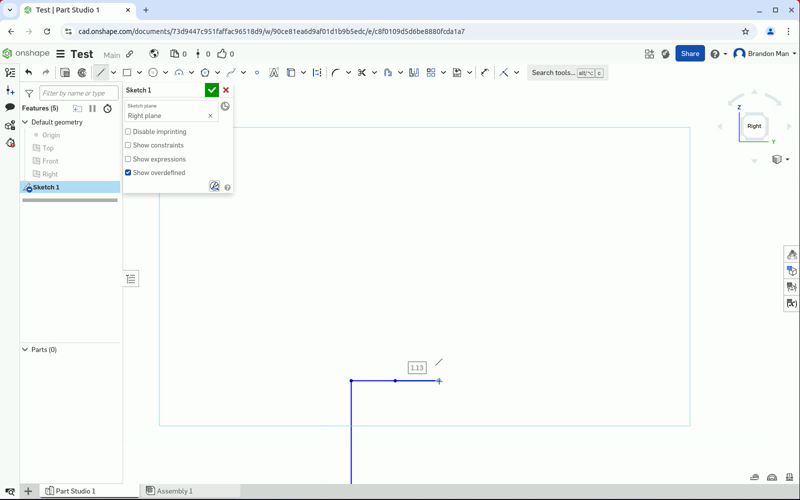
scroll(-6)
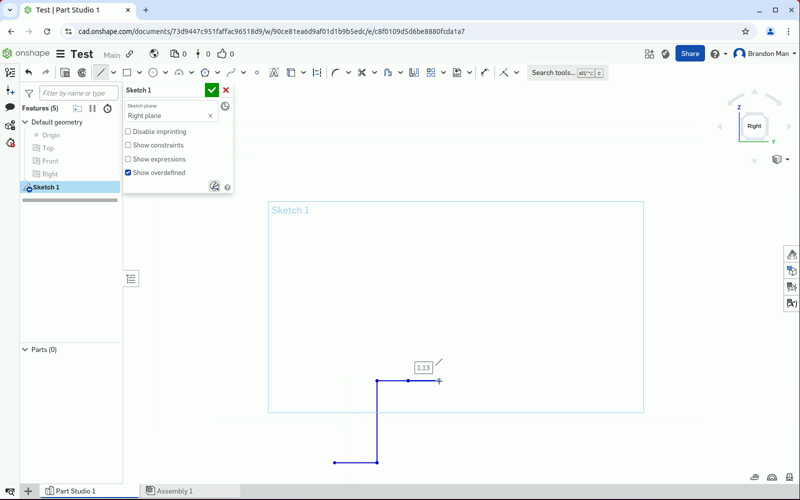
scroll(-6)
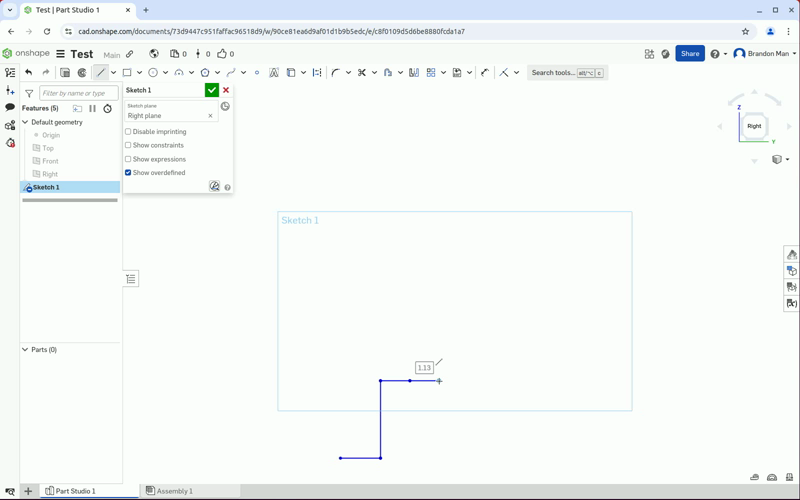
scroll(-6)
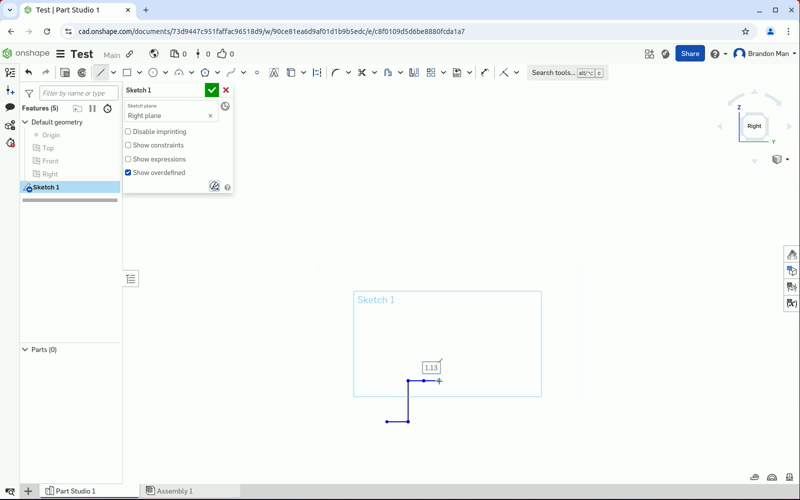
scroll(-6)
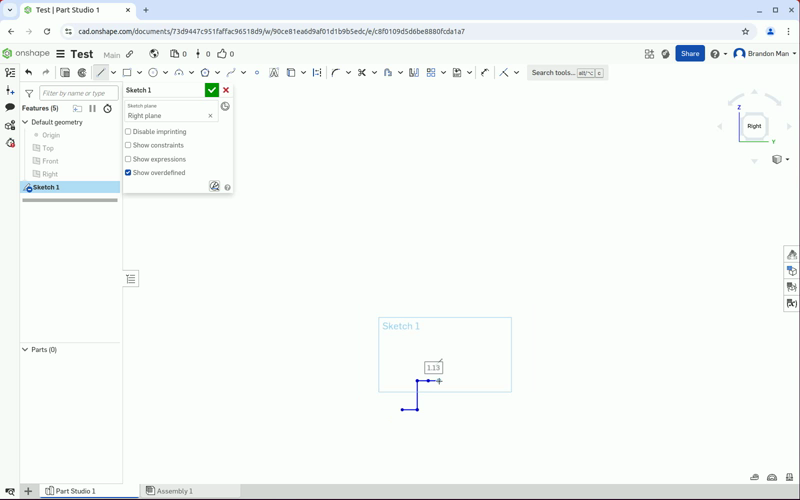
scroll(-6)
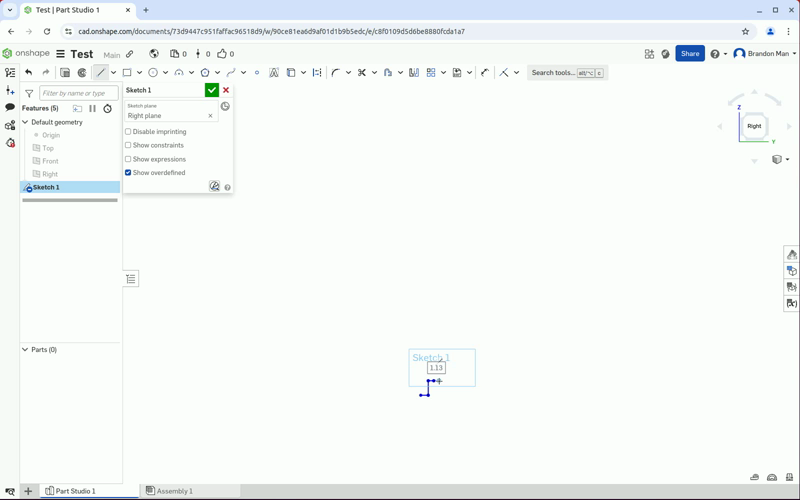
key_up(shift)
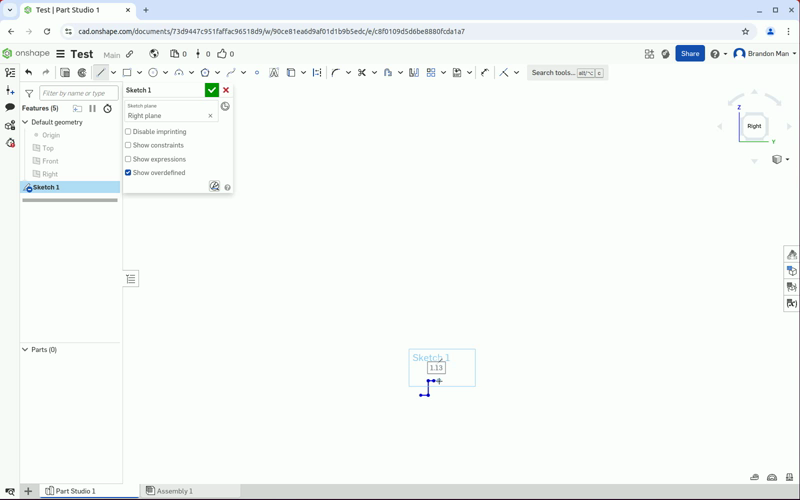
key_down(shift)
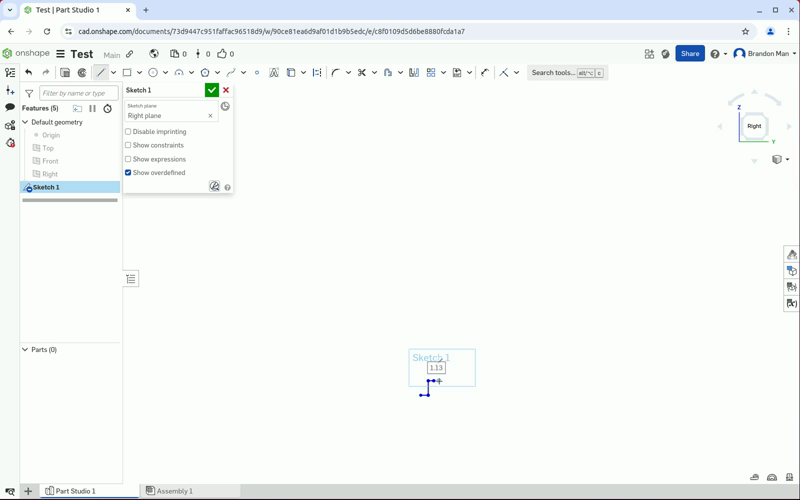
mouse_move(469, 380)
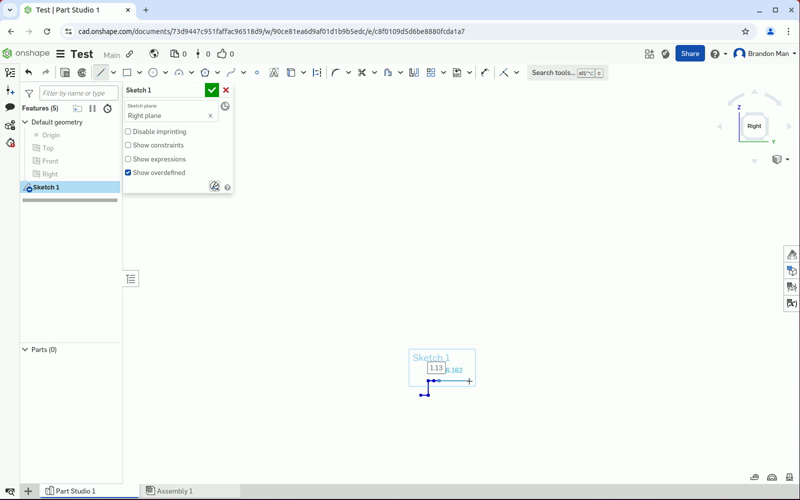
mouse_move(439, 395)
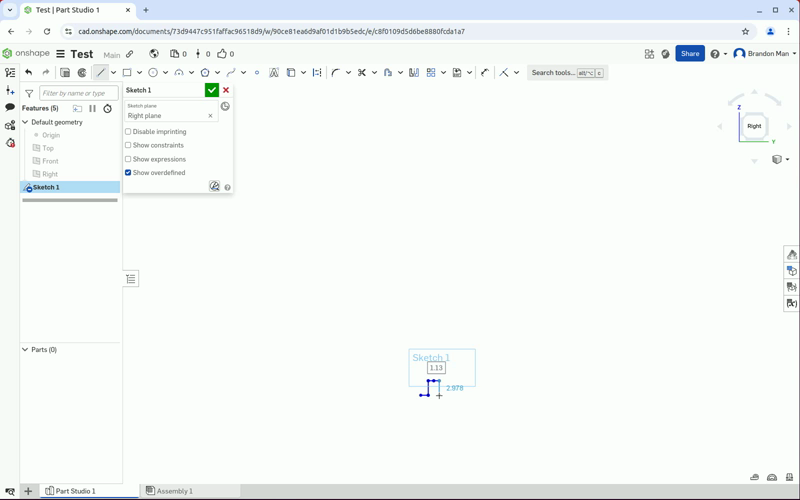
click(439, 395)
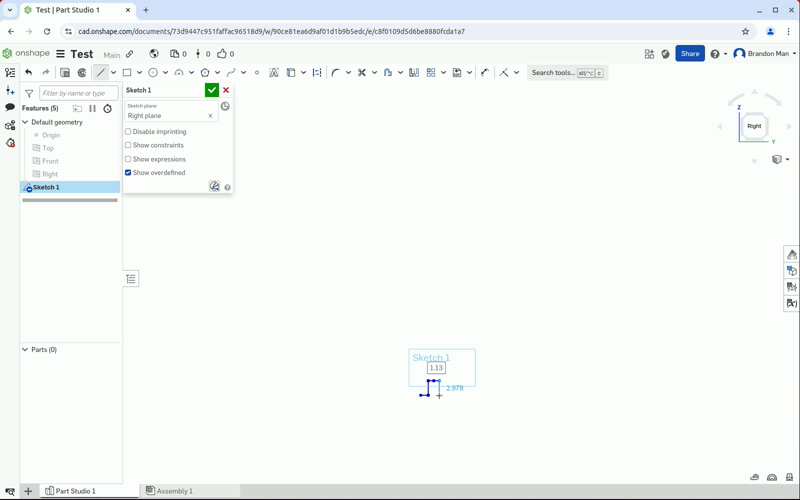
key_up(shift)
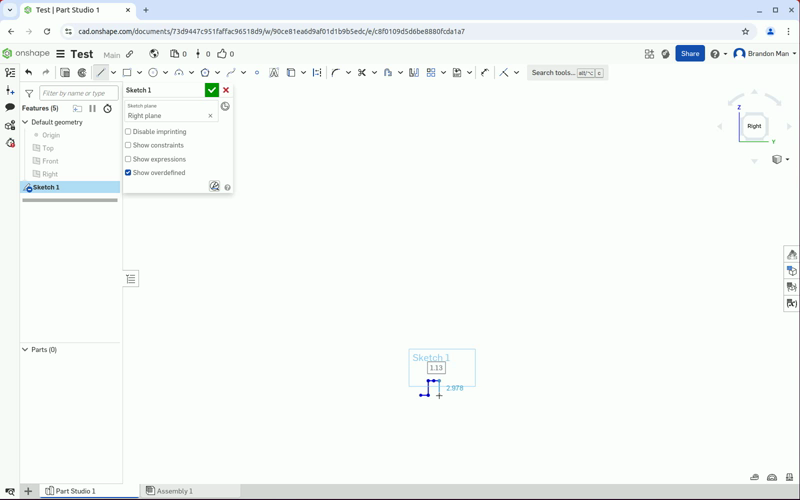
key_down(shift)
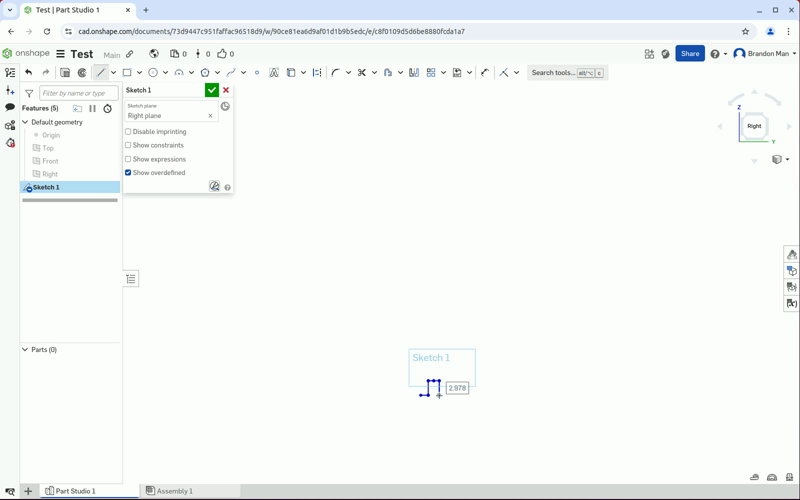
mouse_move(469, 395)
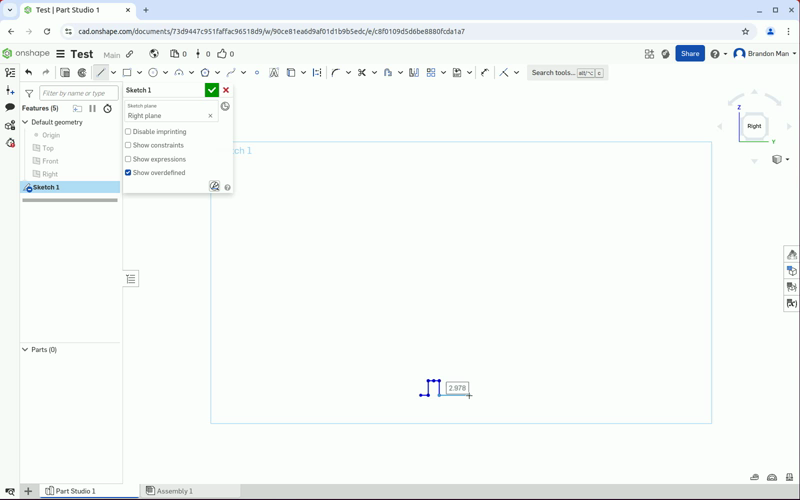
mouse_move(446, 395)
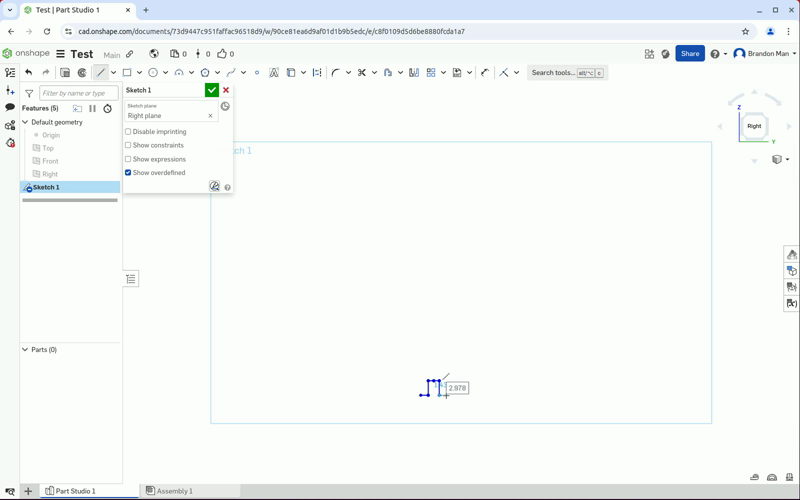
scroll(6)
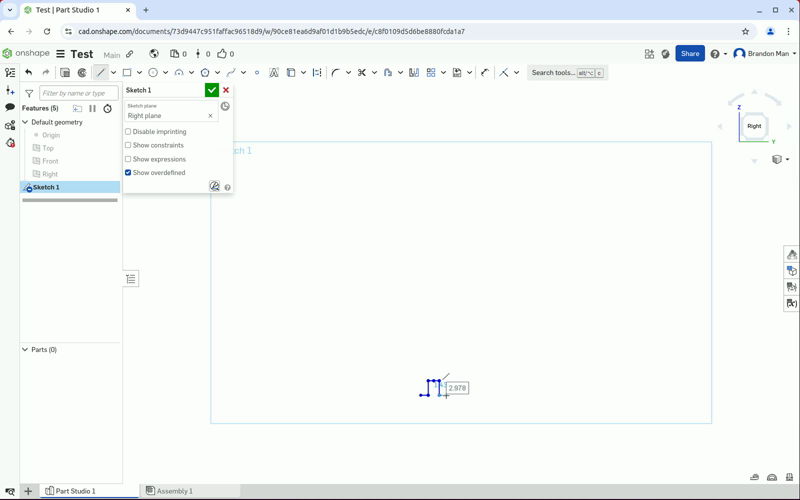
scroll(6)
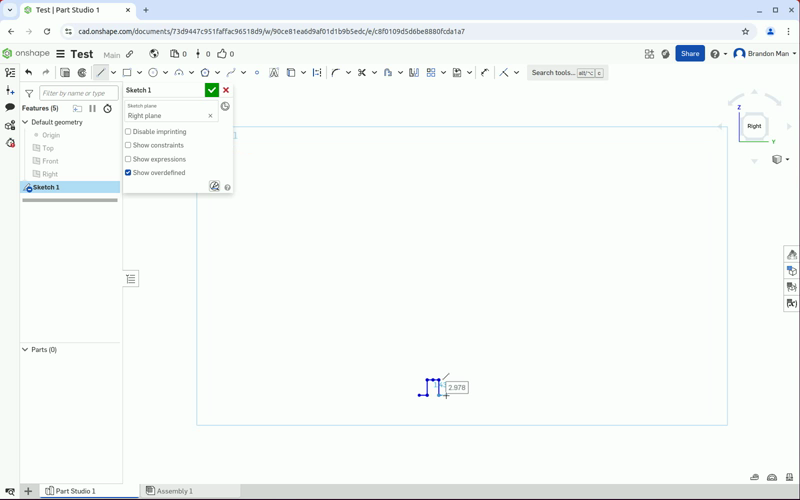
scroll(6)
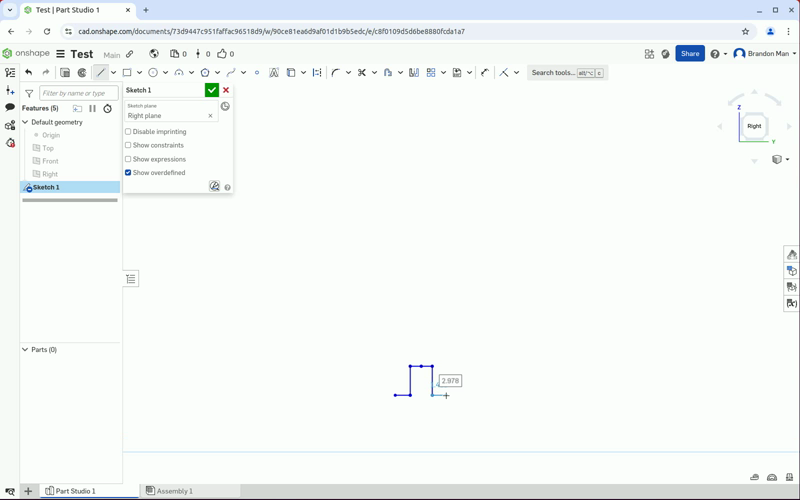
scroll(6)
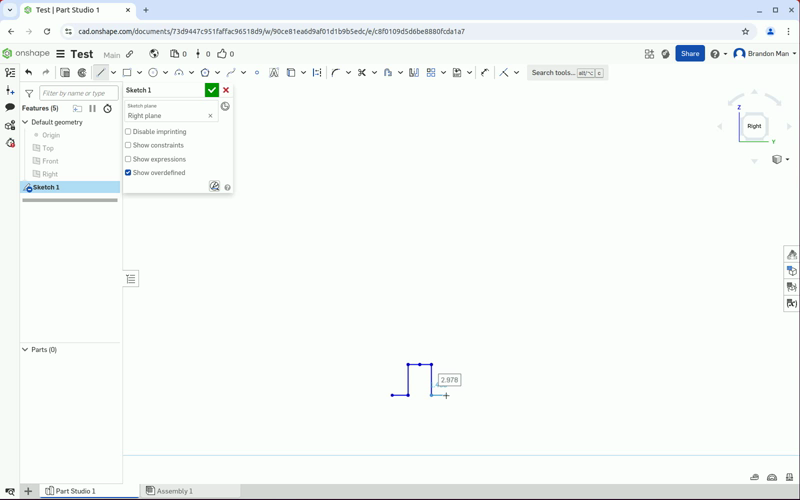
scroll(6)
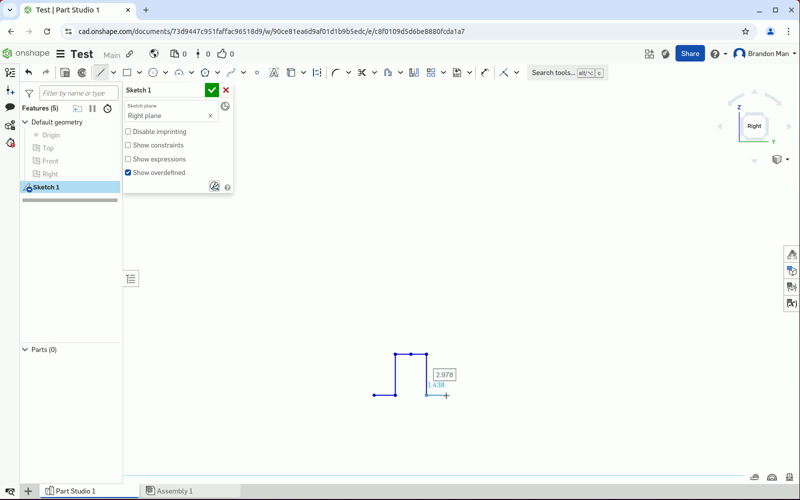
scroll(6)
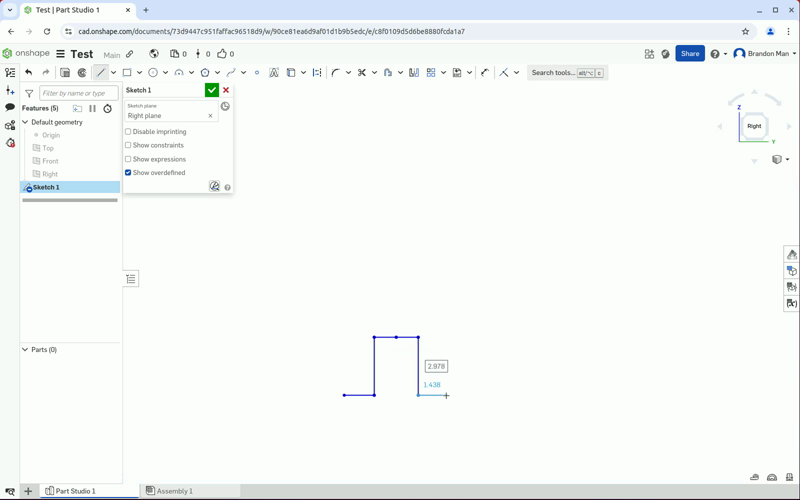
scroll(6)
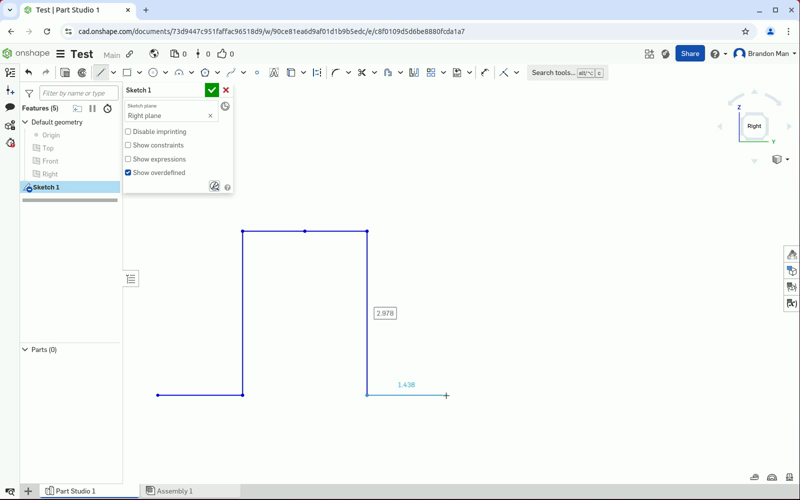
click(446, 395)
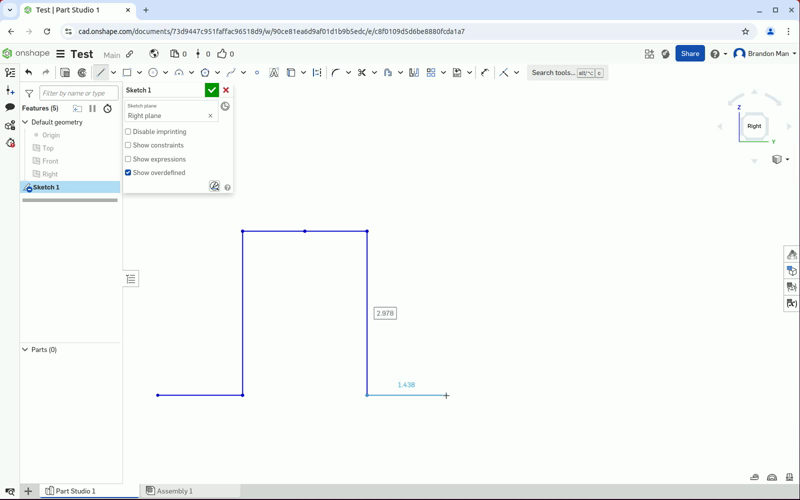
scroll(-6)
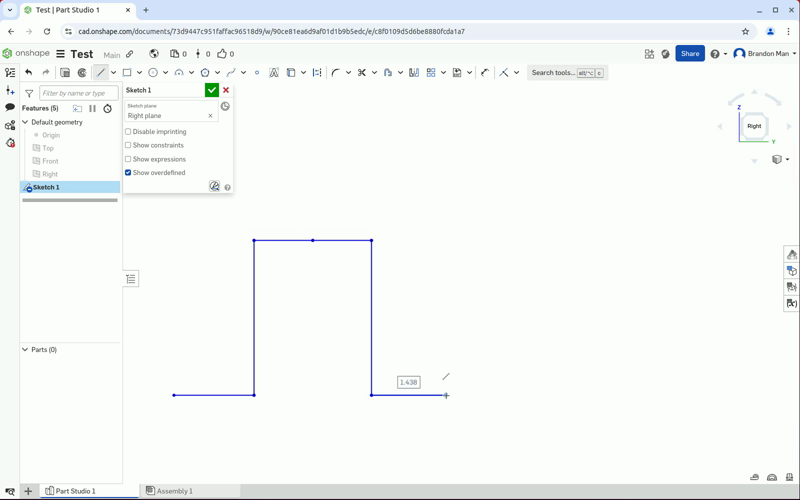
scroll(-6)
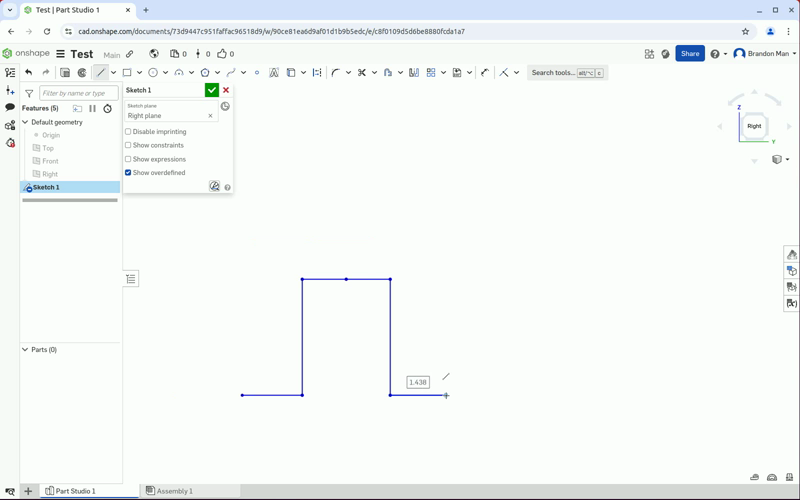
scroll(-6)
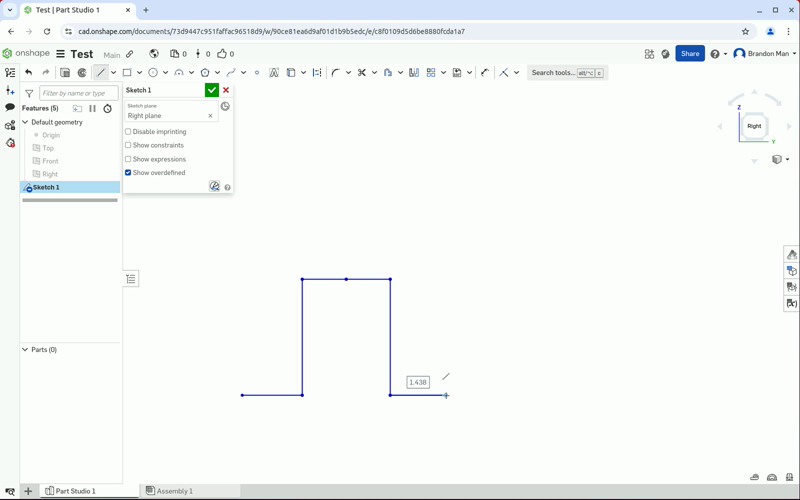
scroll(-6)
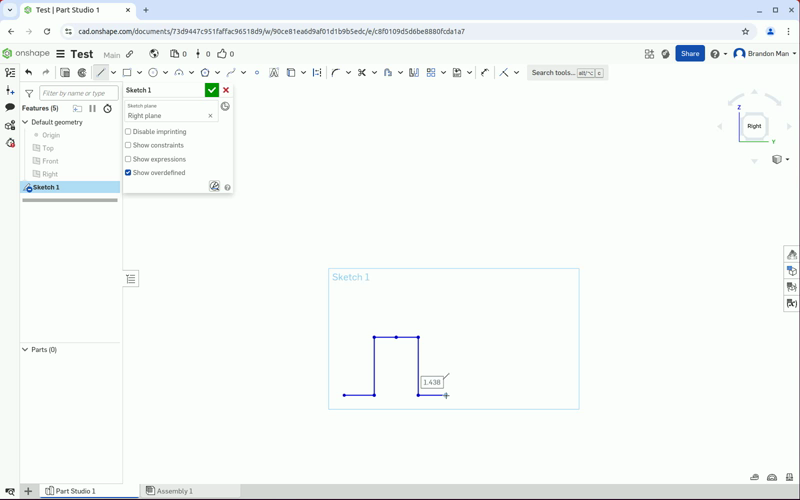
scroll(-6)
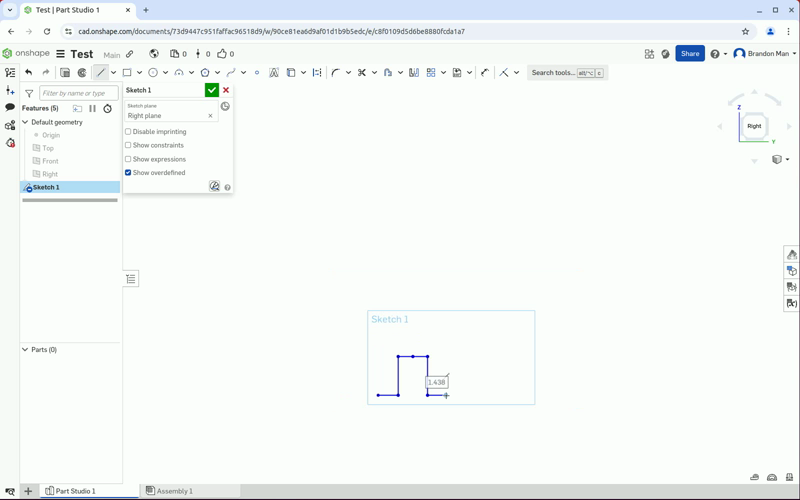
scroll(-6)
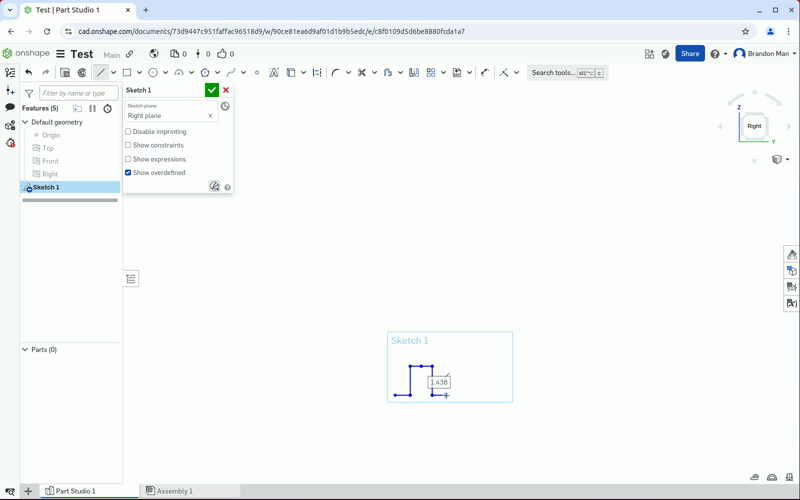
scroll(-6)
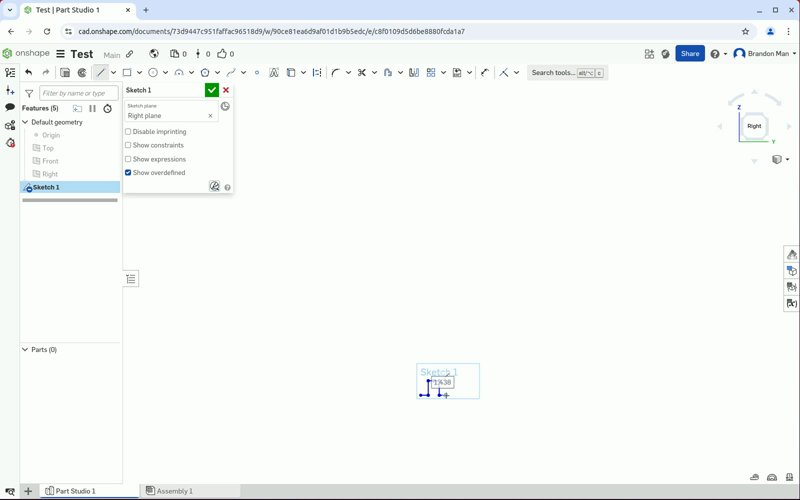
key_up(shift)
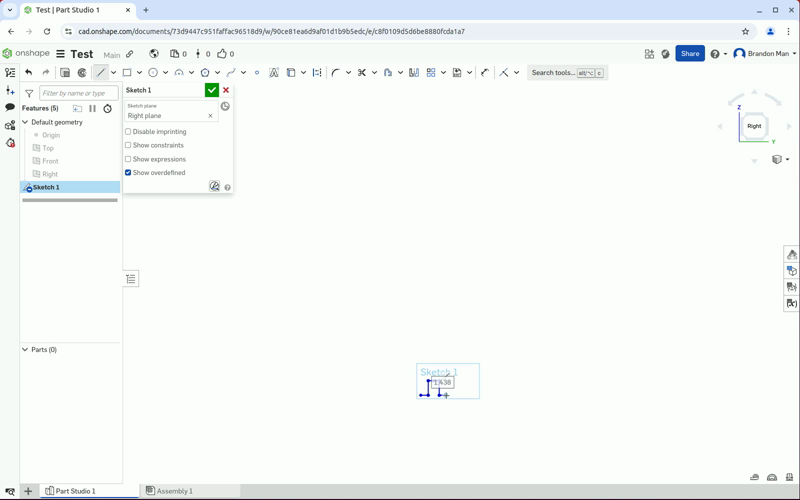
key_down(shift)
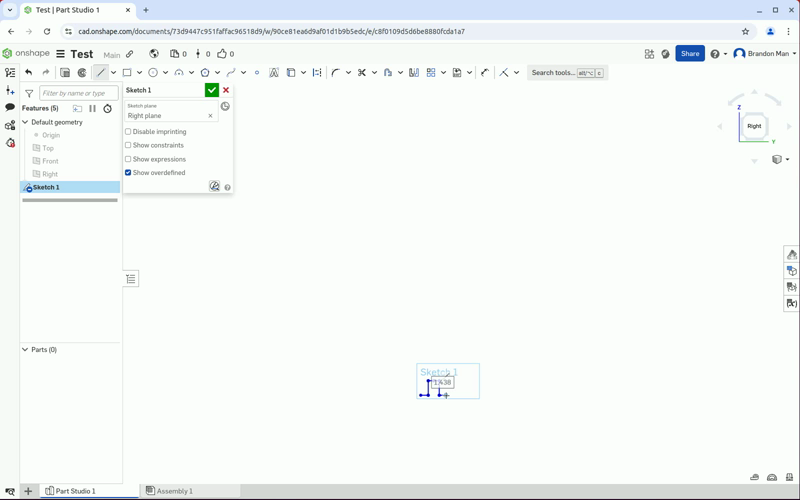
mouse_move(446, 221)
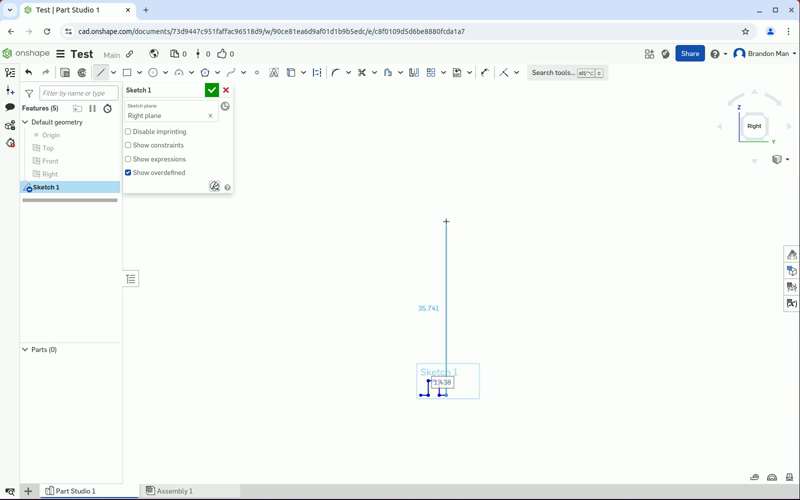
click(446, 221)
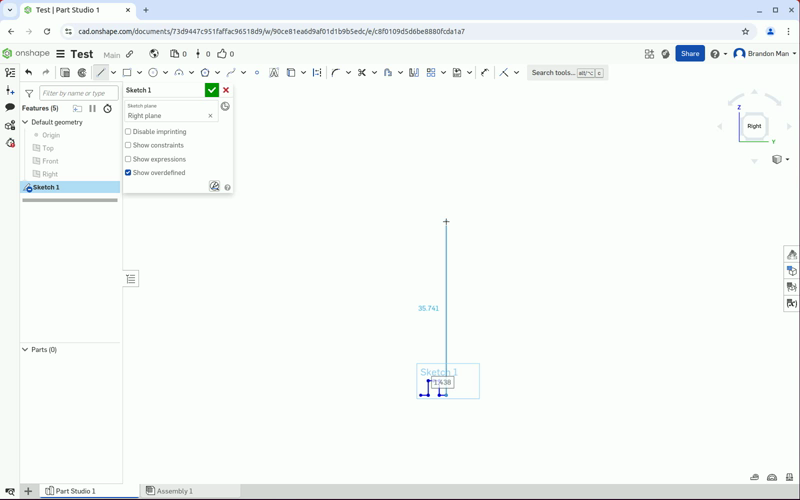
key_up(shift)
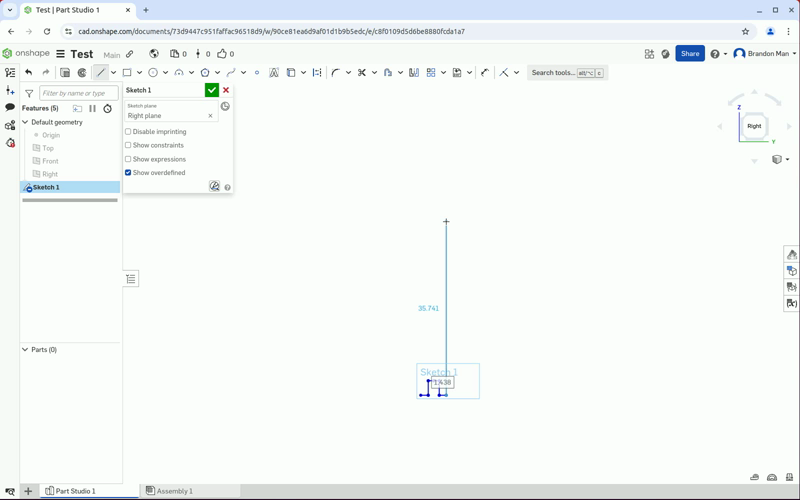
key_down(shift)
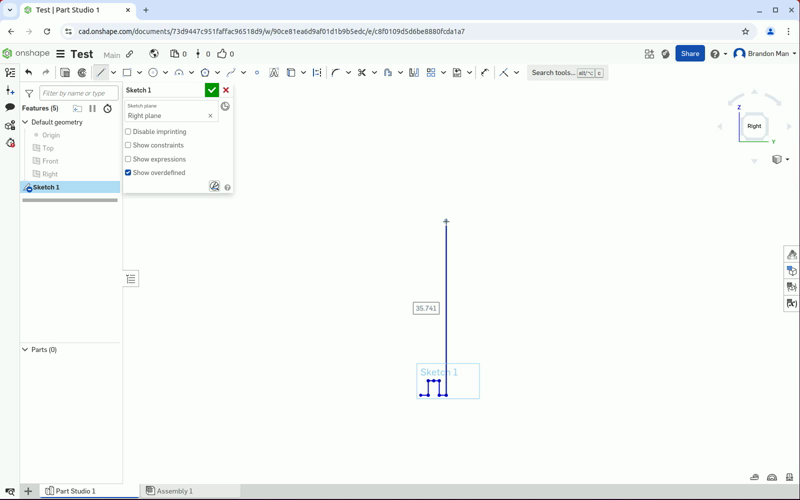
mouse_move(476, 221)
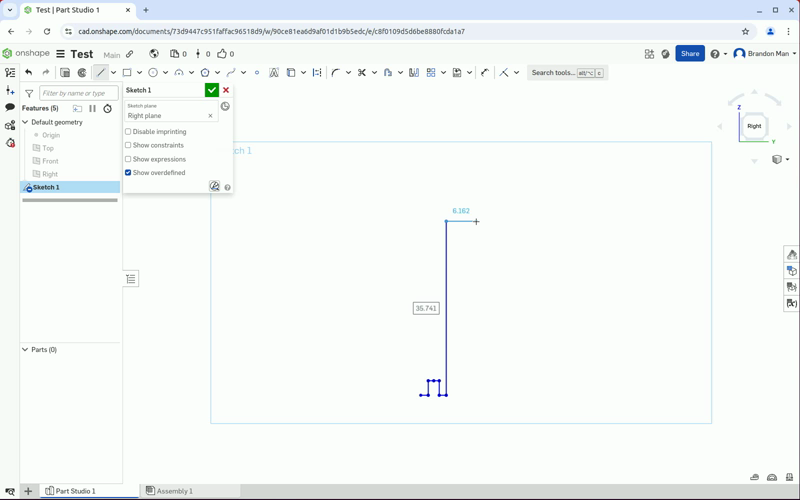
mouse_move(440, 221)
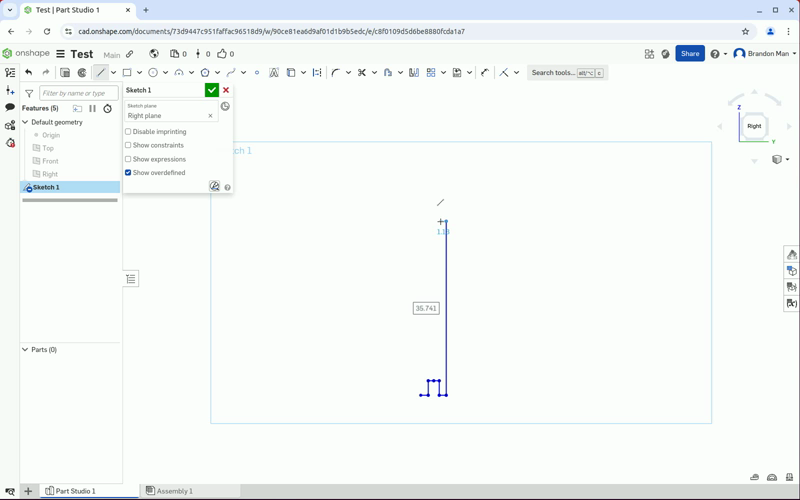
scroll(6)
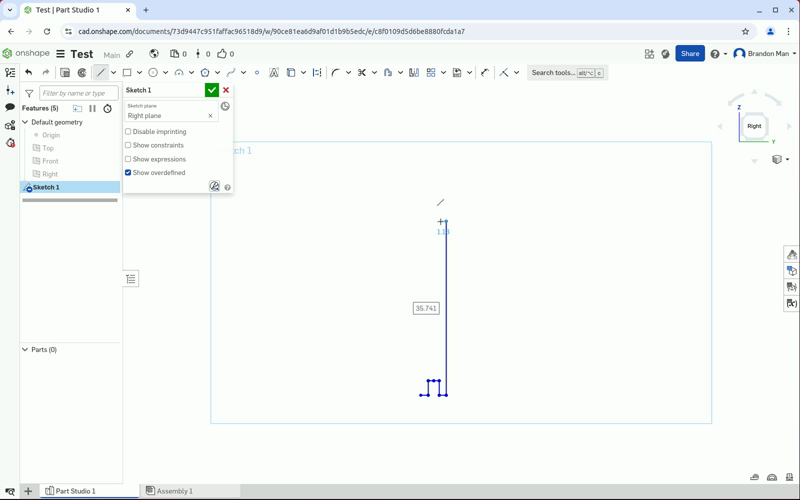
scroll(6)
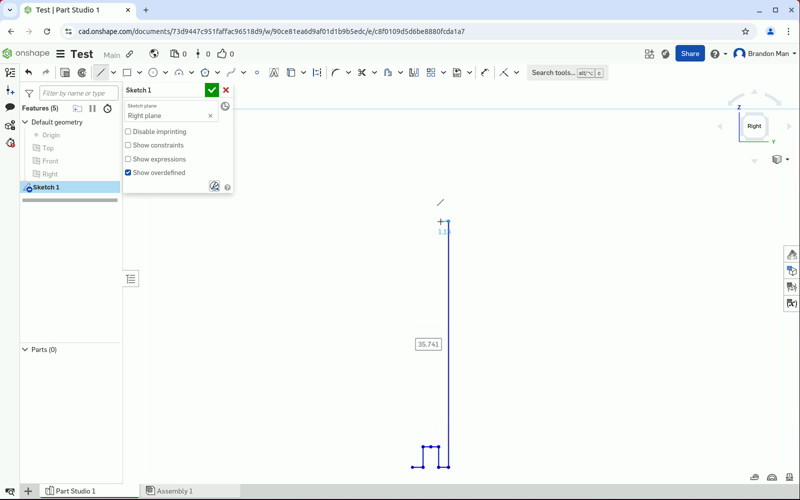
scroll(6)
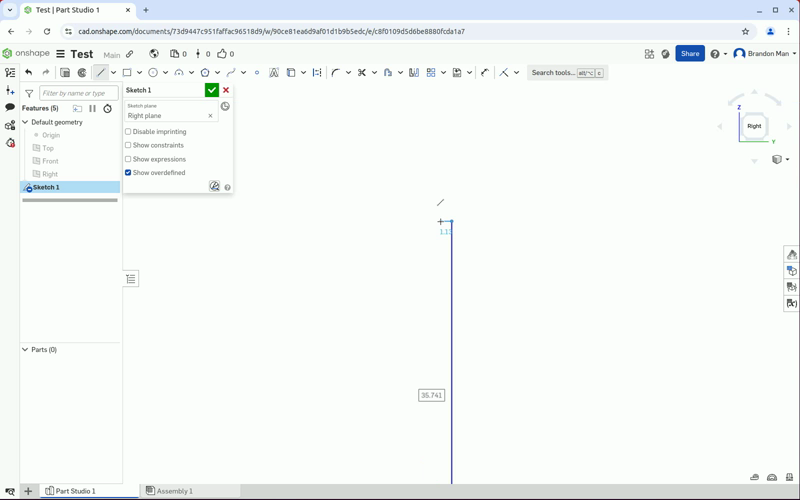
scroll(6)
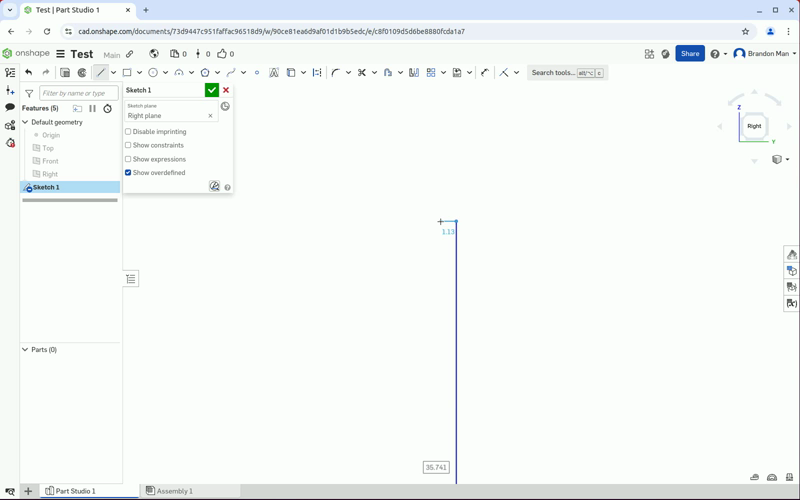
scroll(6)
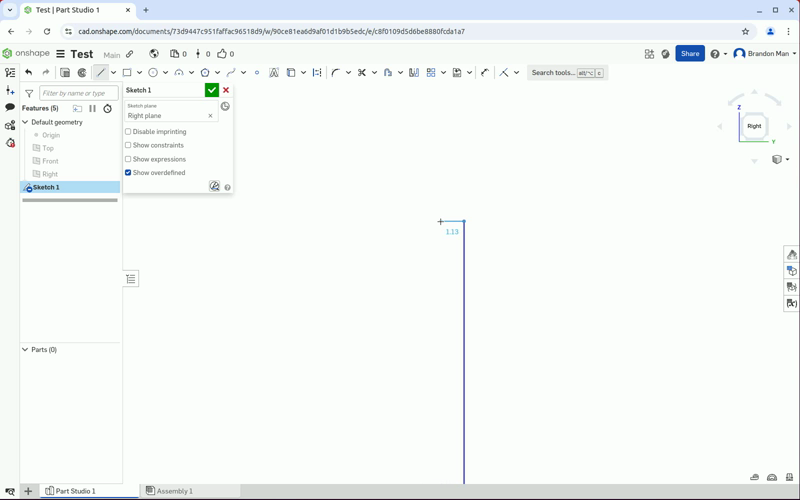
scroll(6)
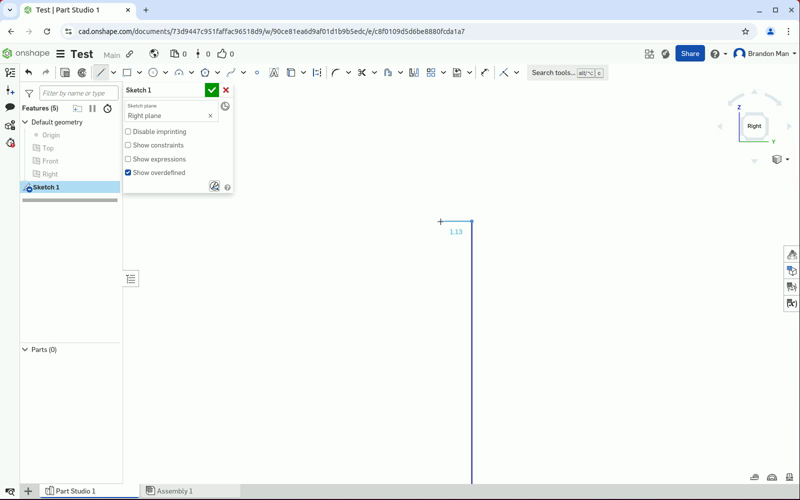
scroll(6)
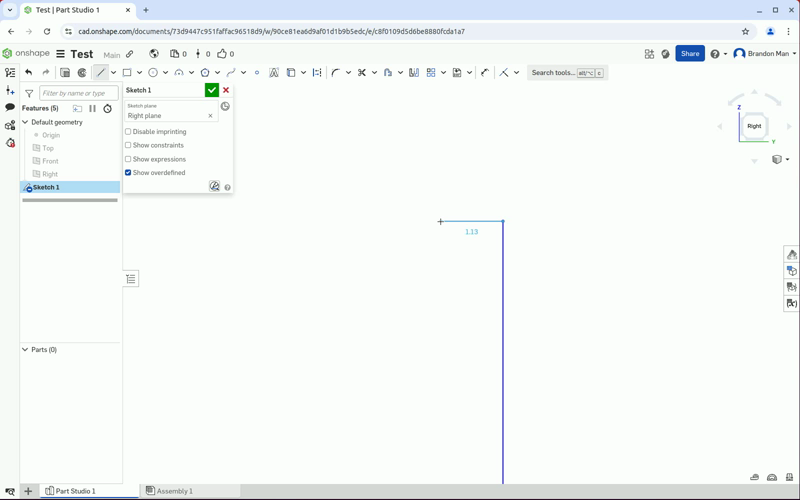
click(440, 221)
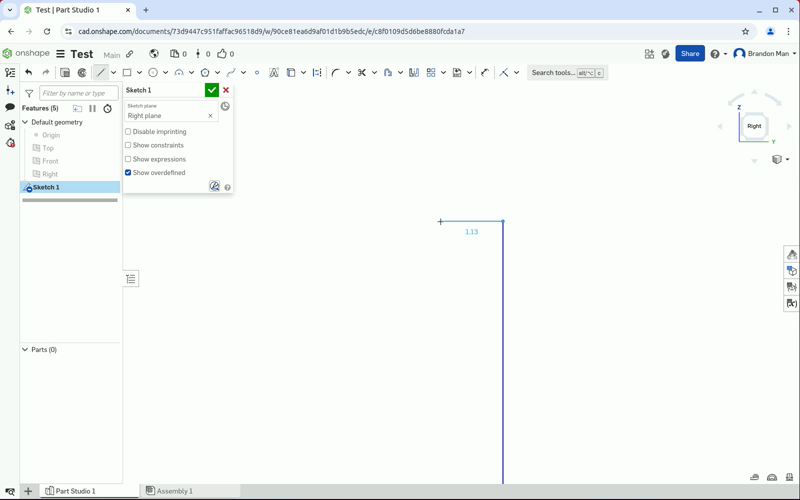
scroll(-6)
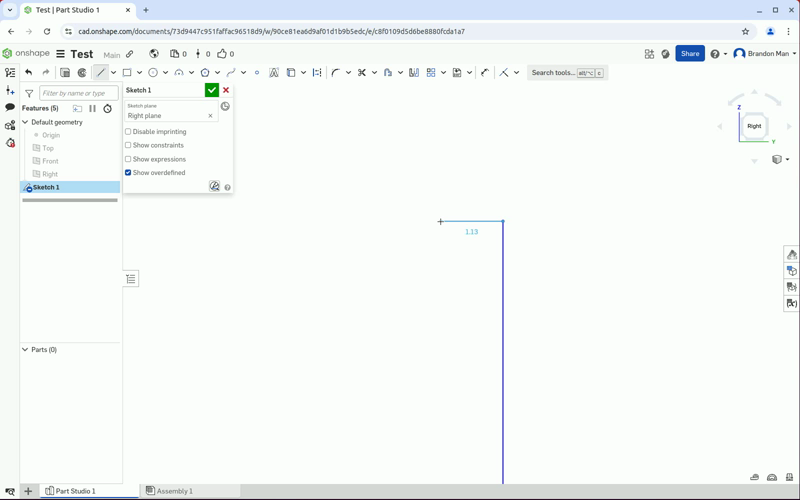
scroll(-6)
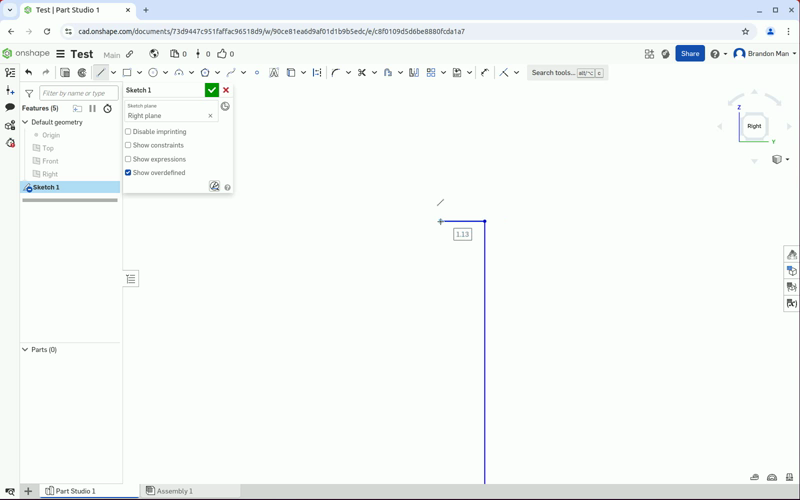
scroll(-6)
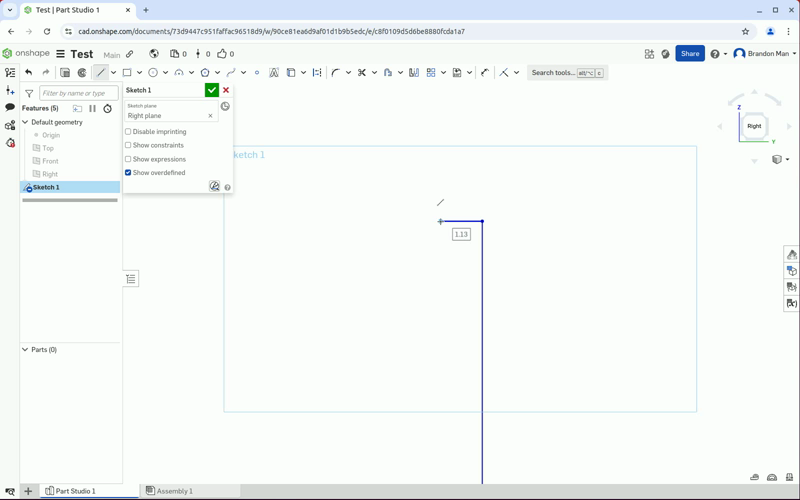
scroll(-6)
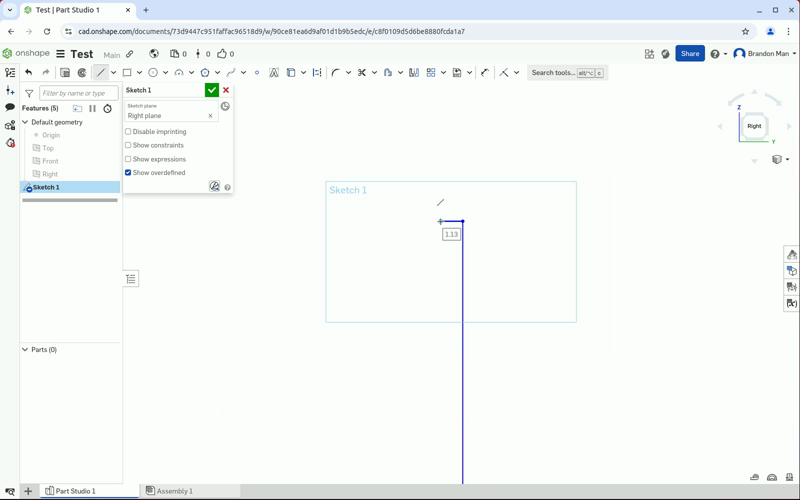
scroll(-6)
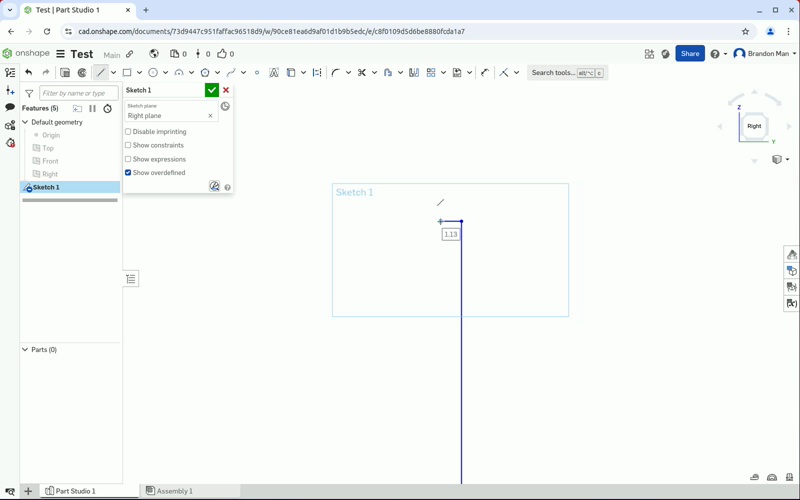
scroll(-6)
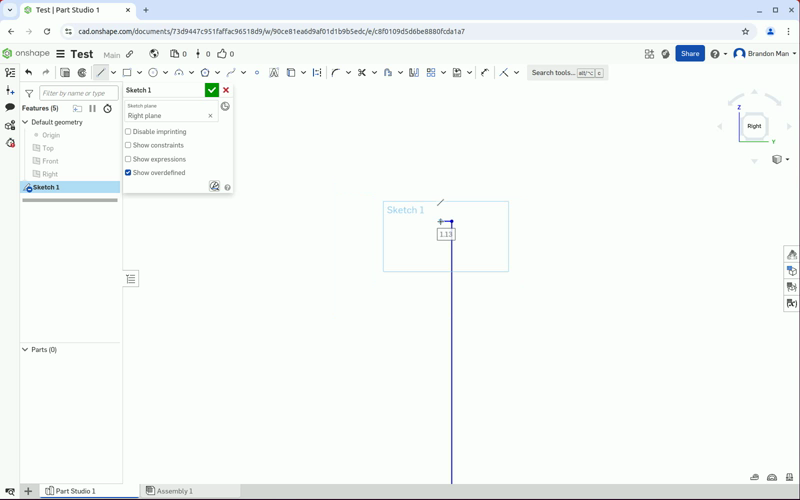
scroll(-6)
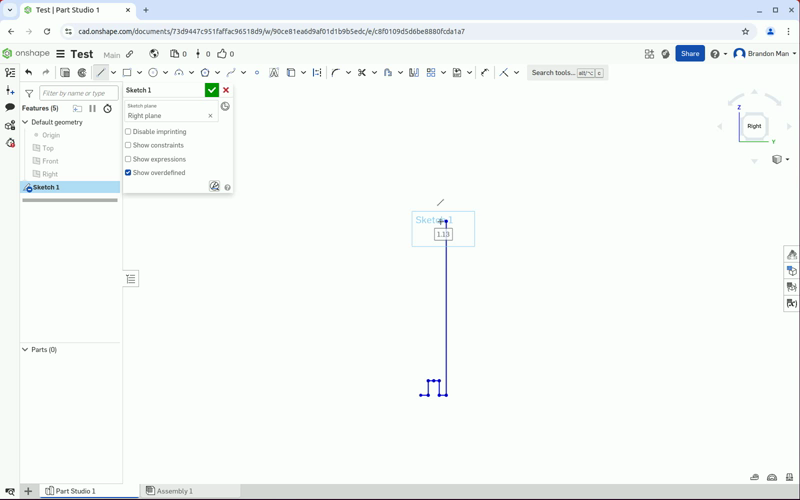
key_up(shift)
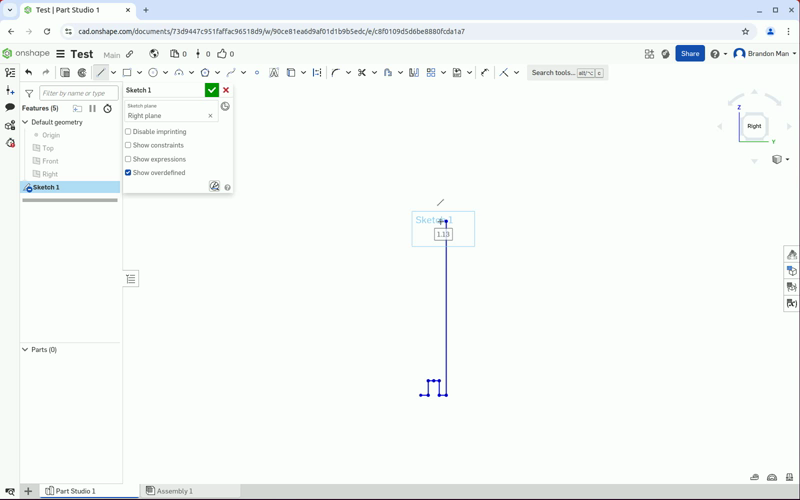
key_down(shift)
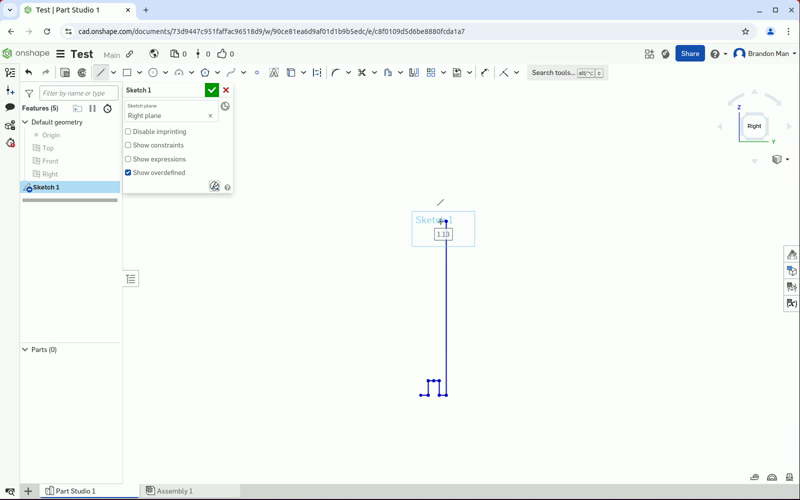
mouse_move(470, 221)
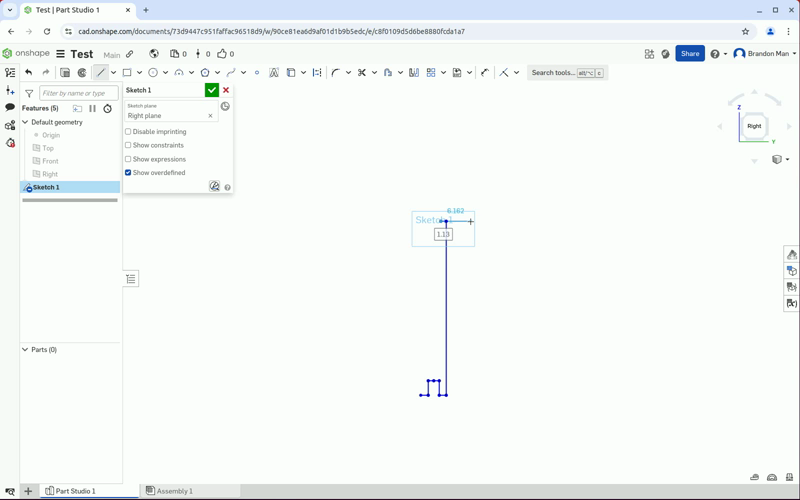
mouse_move(440, 236)
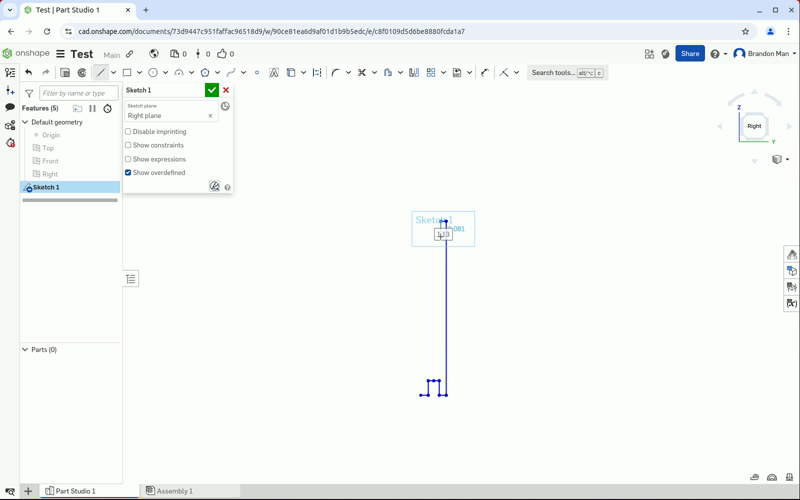
click(440, 236)
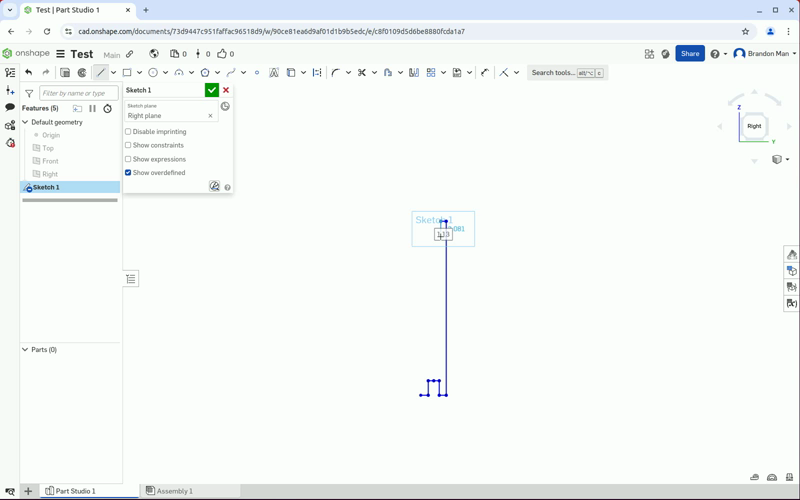
key_up(shift)
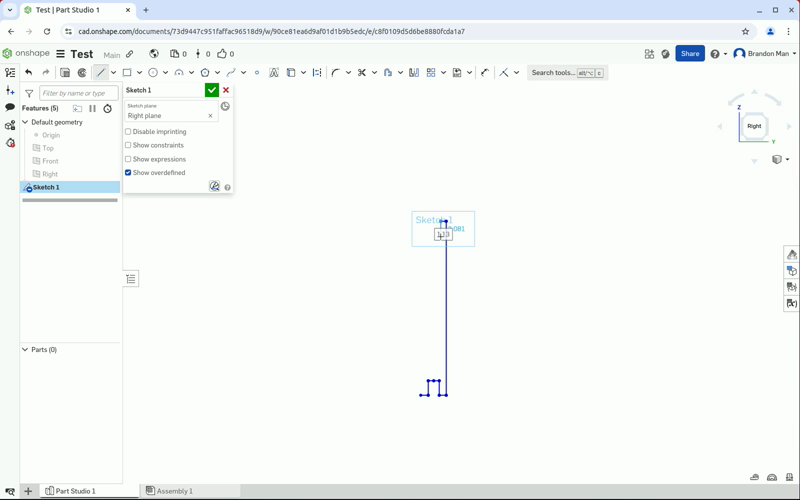
key_down(shift)
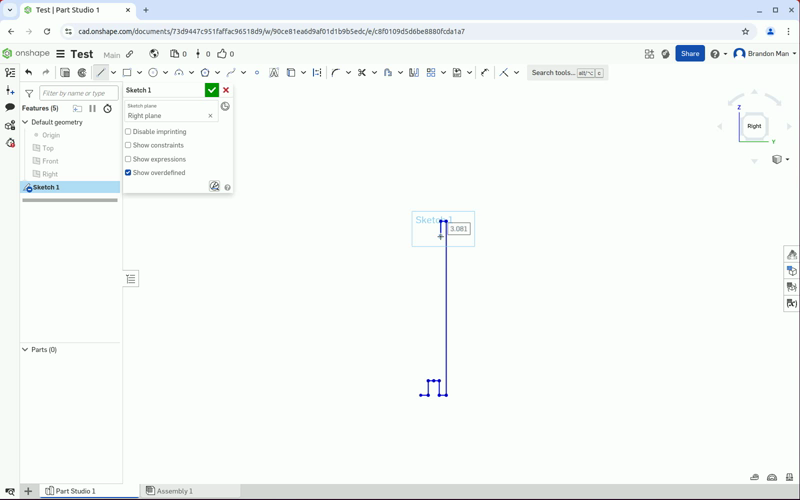
mouse_move(470, 236)
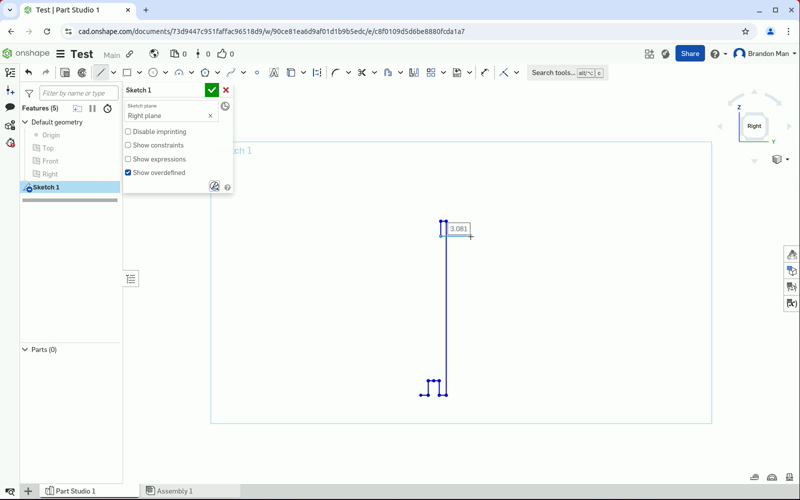
mouse_move(433, 236)
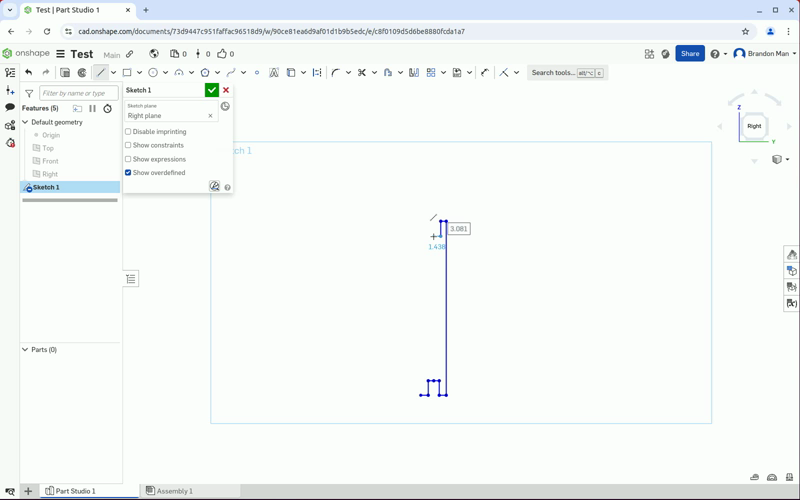
scroll(6)
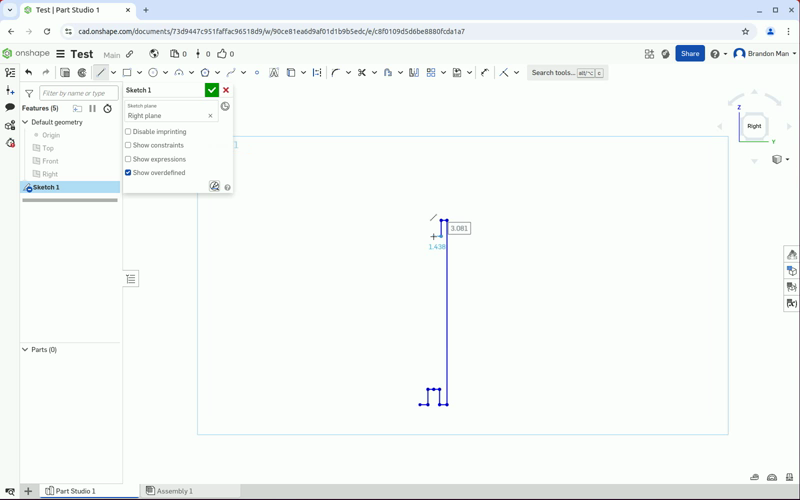
scroll(6)
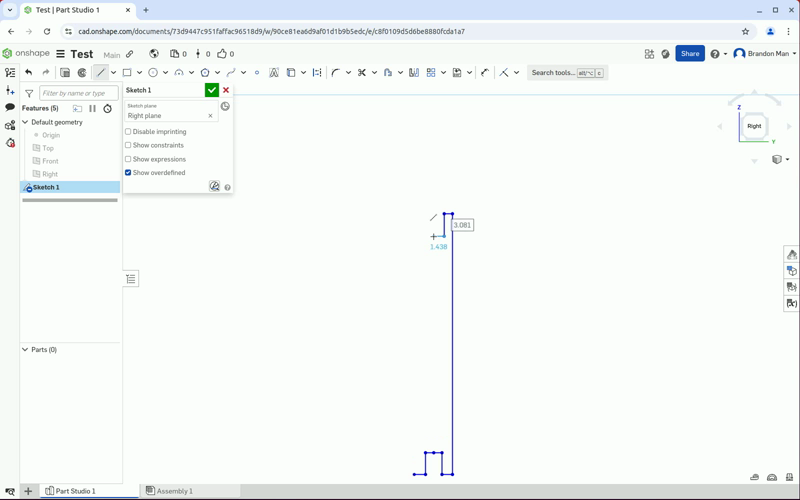
scroll(6)
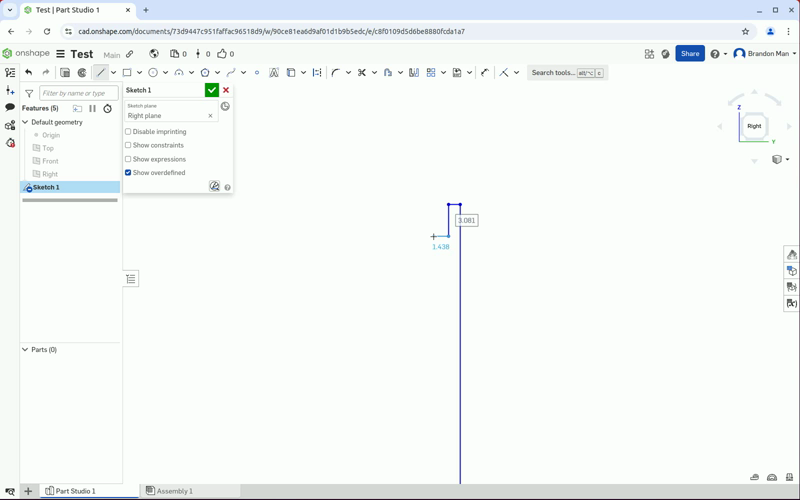
scroll(6)
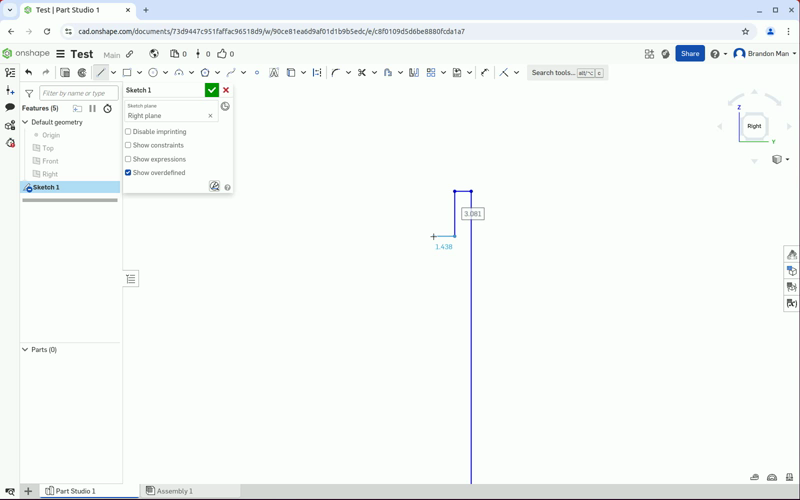
scroll(6)
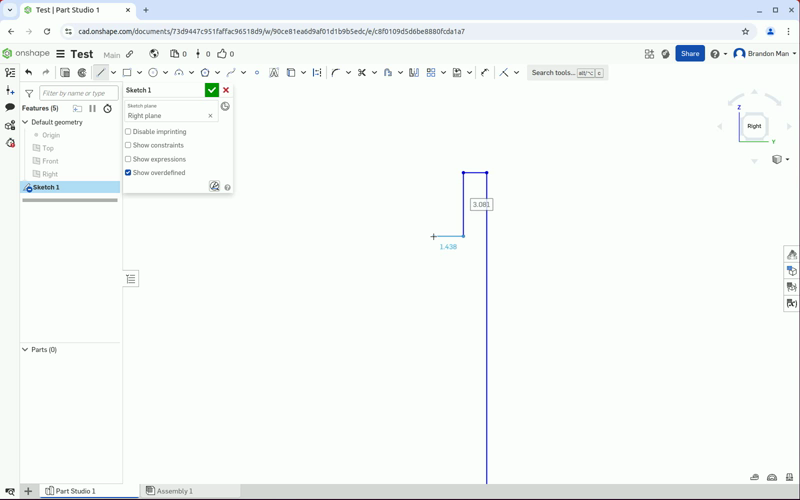
scroll(6)
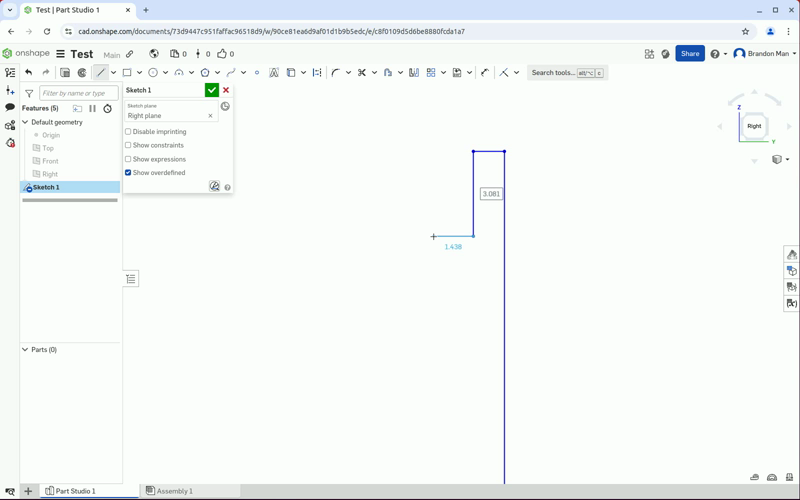
scroll(6)
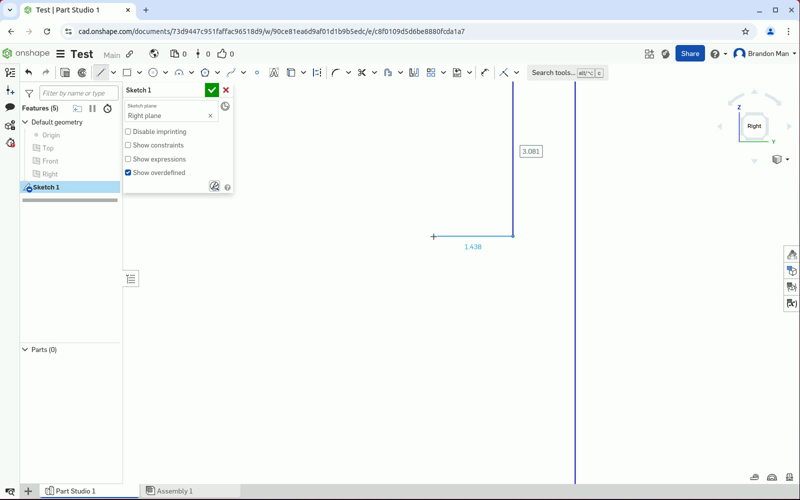
click(433, 236)
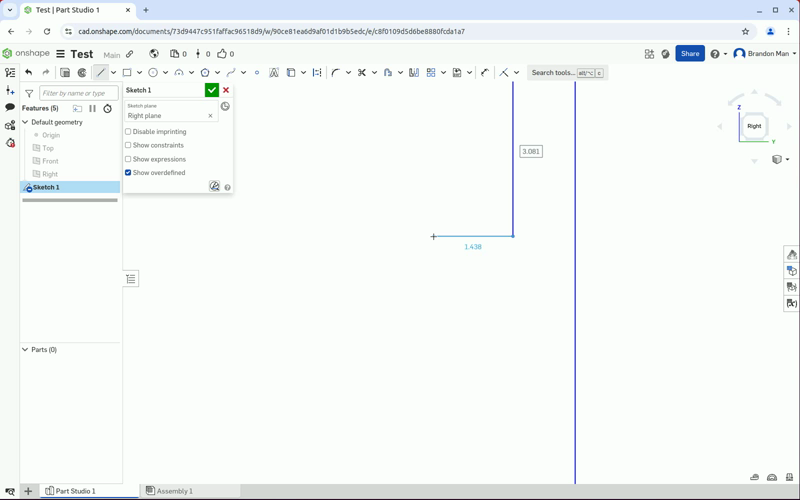
scroll(-6)
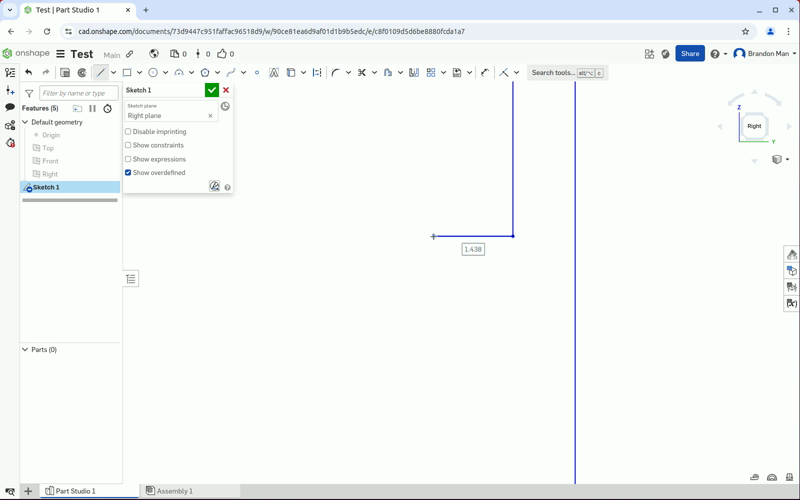
scroll(-6)
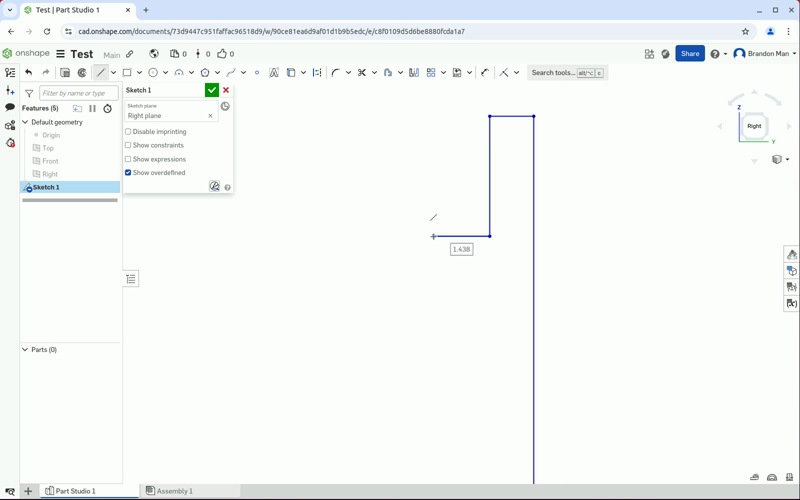
scroll(-6)
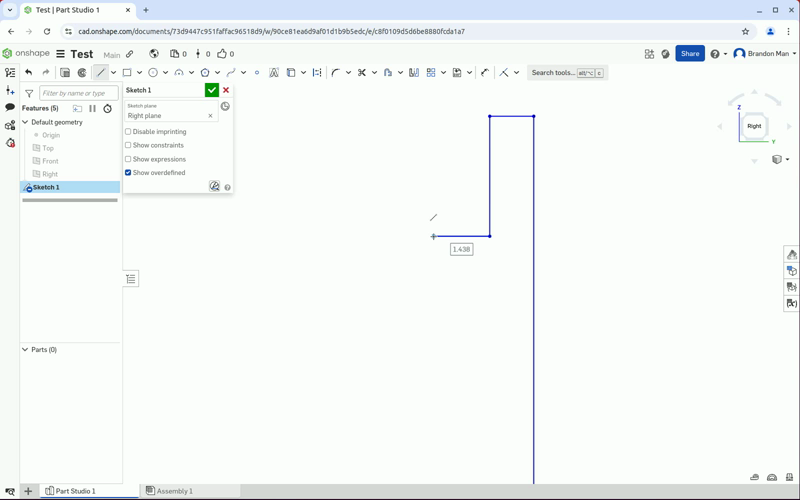
scroll(-6)
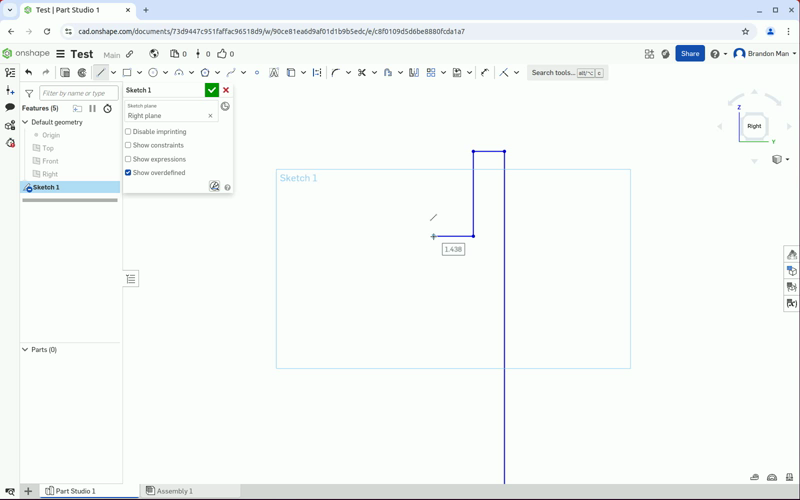
scroll(-6)
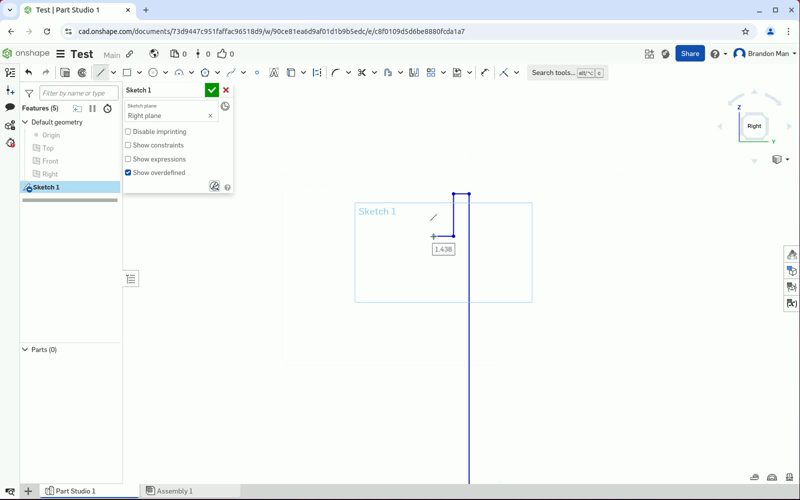
scroll(-6)
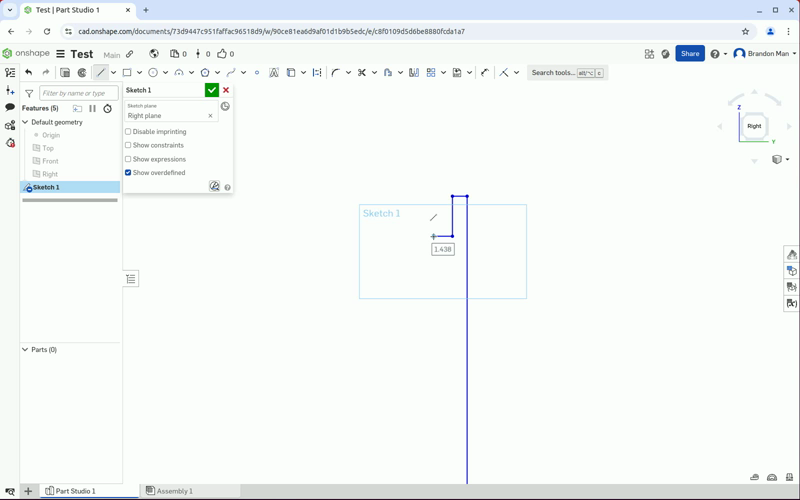
scroll(-6)
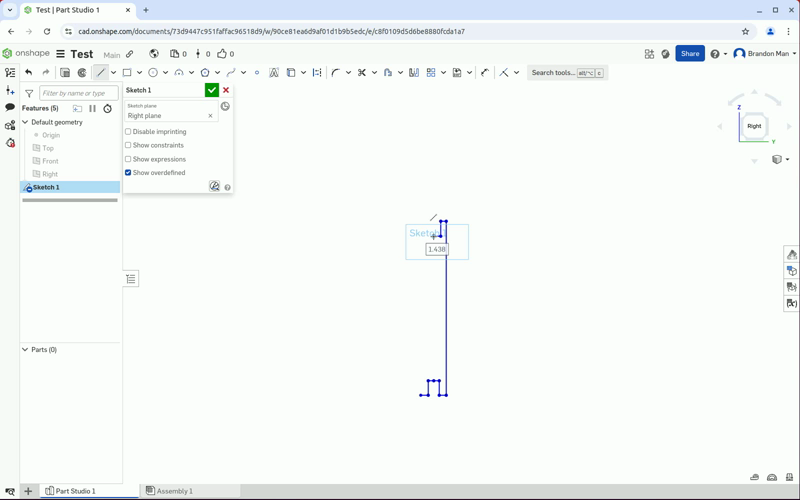
key_up(shift)
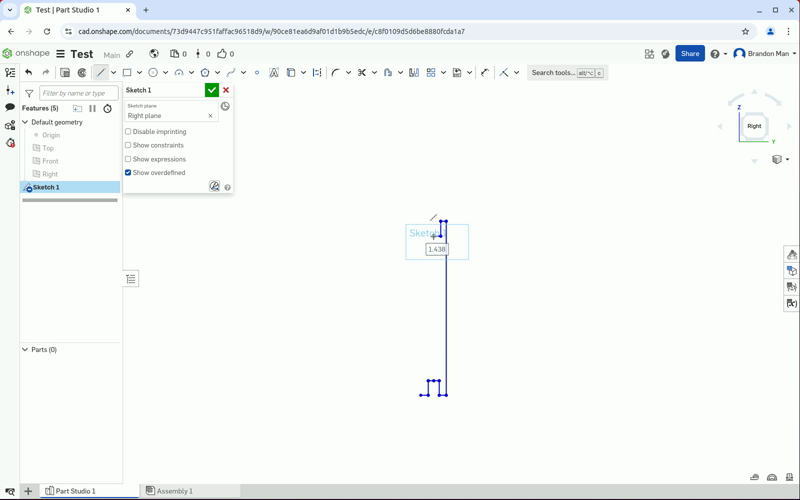
key_down(shift)
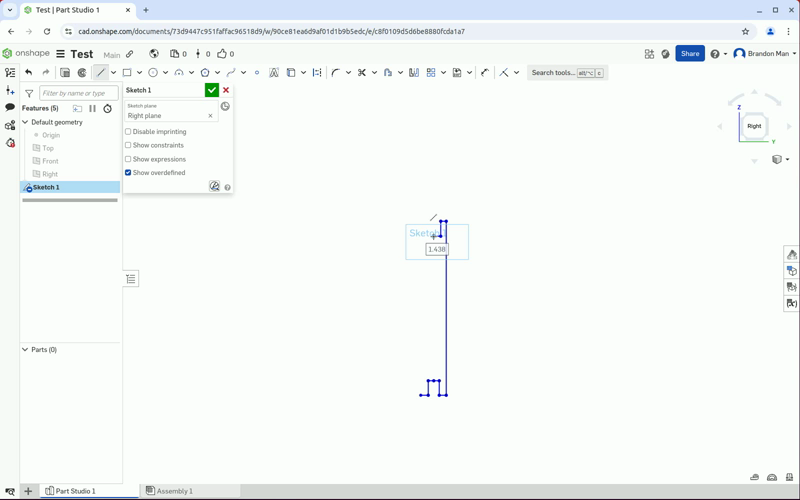
mouse_move(463, 236)
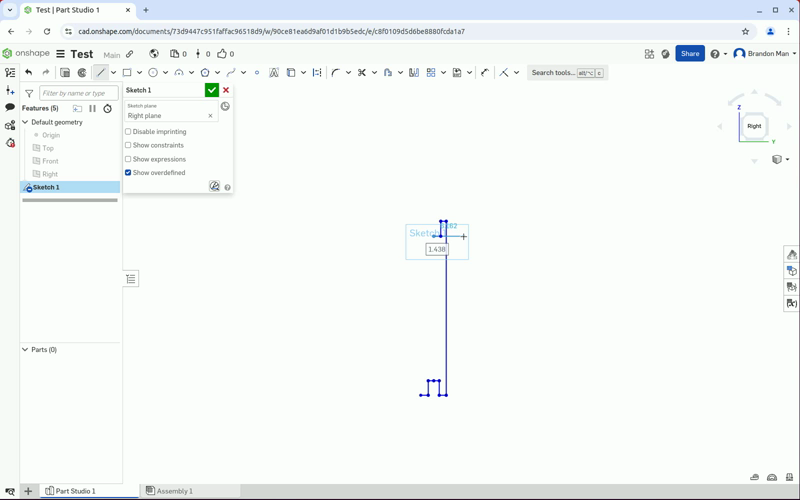
mouse_move(426, 236)
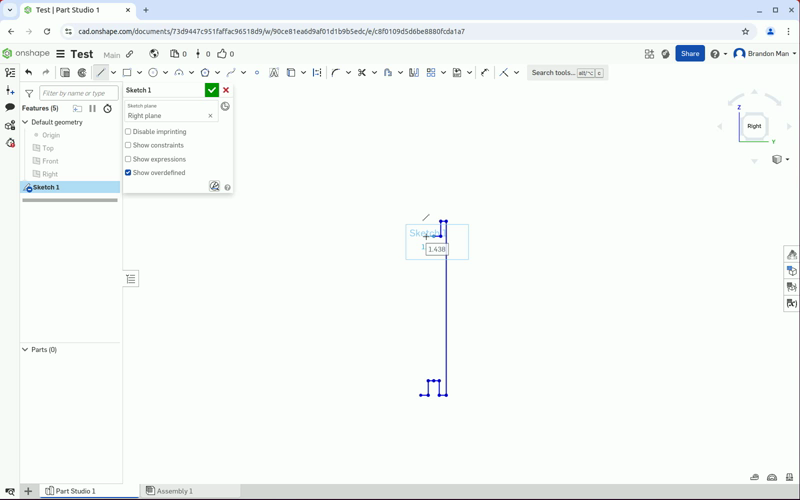
scroll(6)
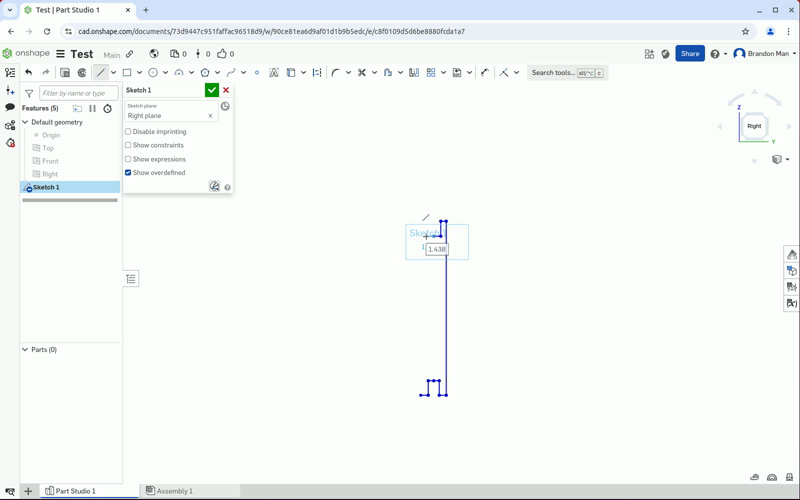
scroll(6)
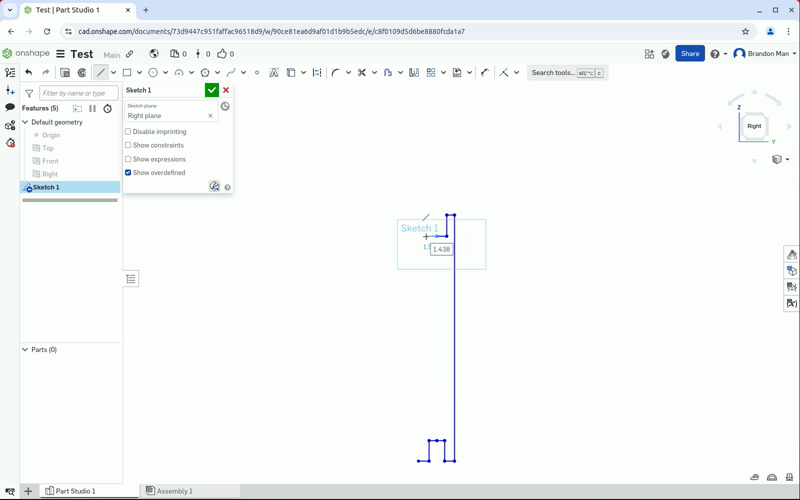
scroll(6)
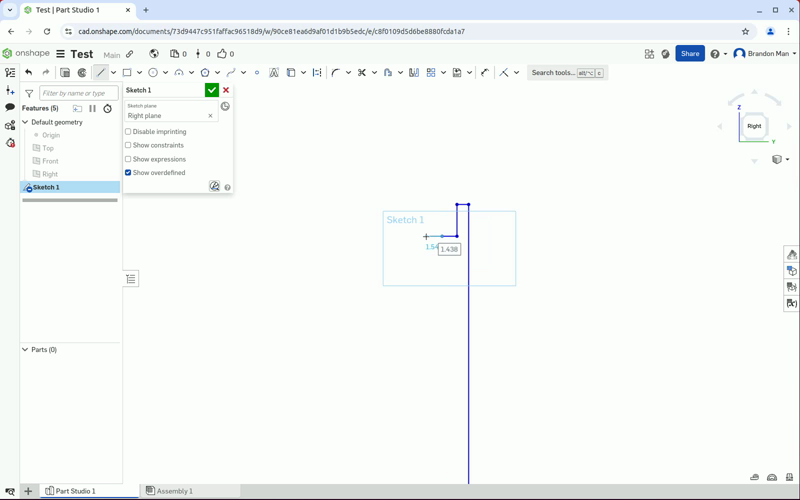
scroll(6)
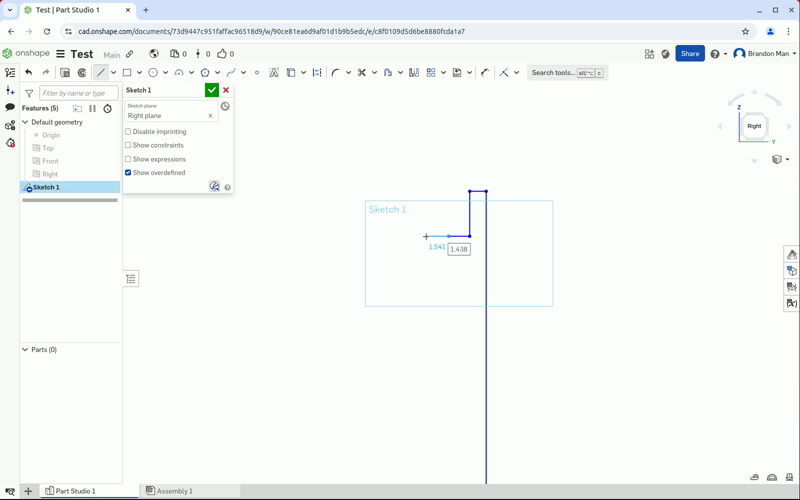
scroll(6)
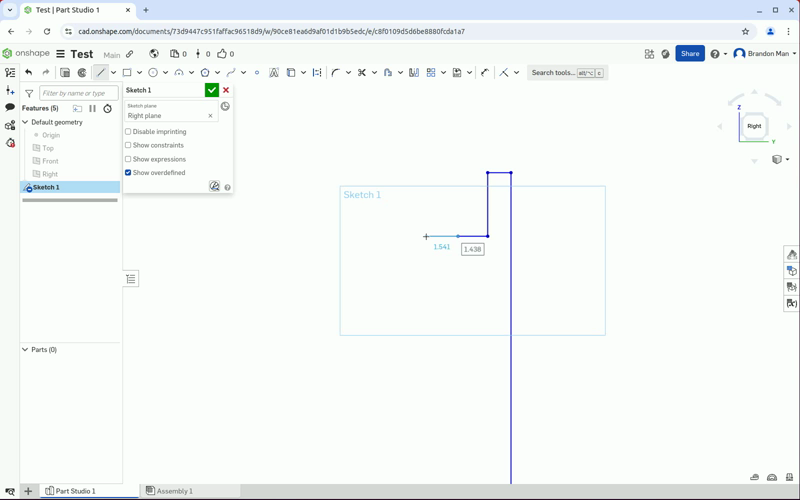
scroll(6)
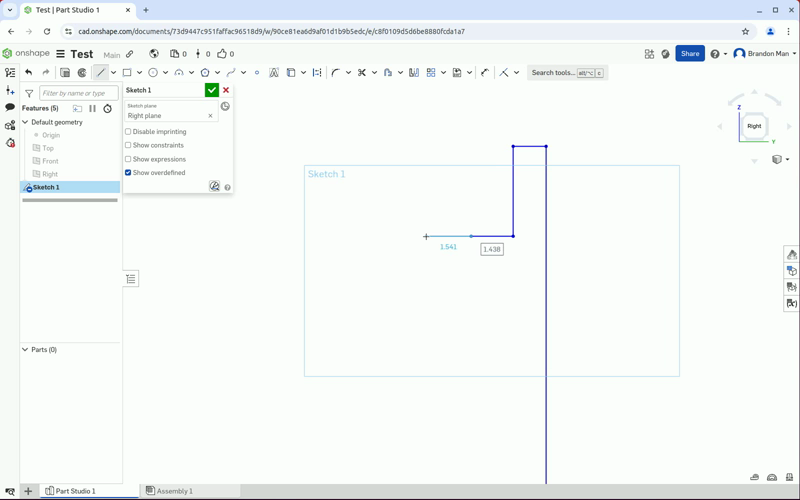
scroll(6)
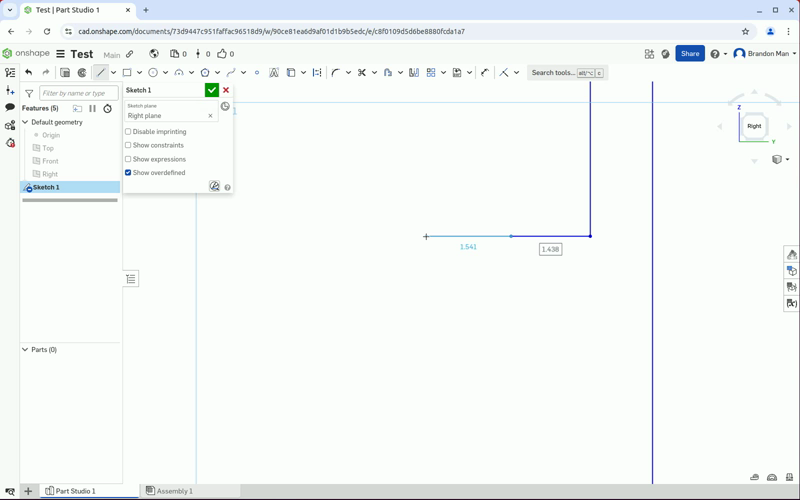
click(426, 236)
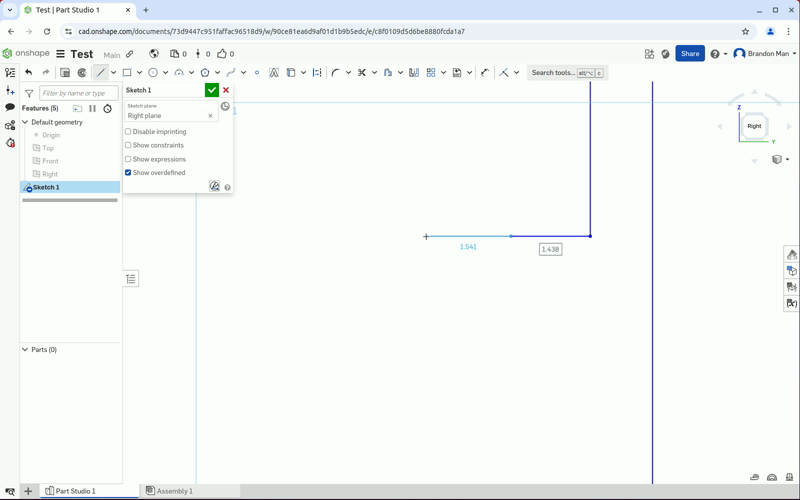
scroll(-6)
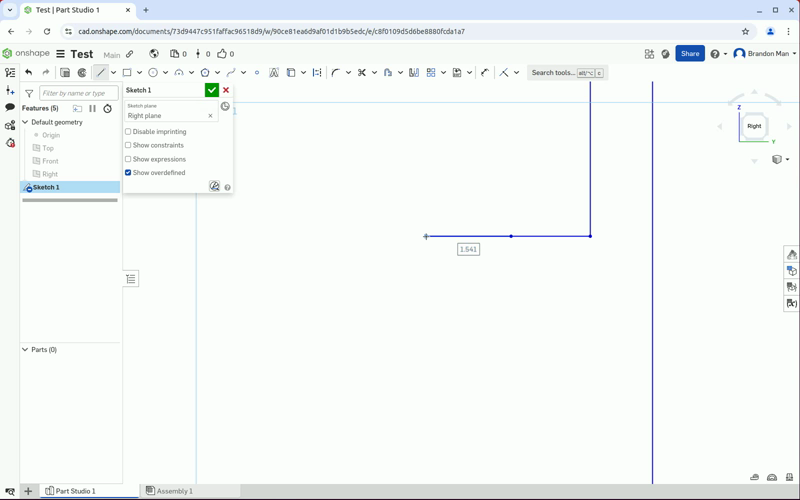
scroll(-6)
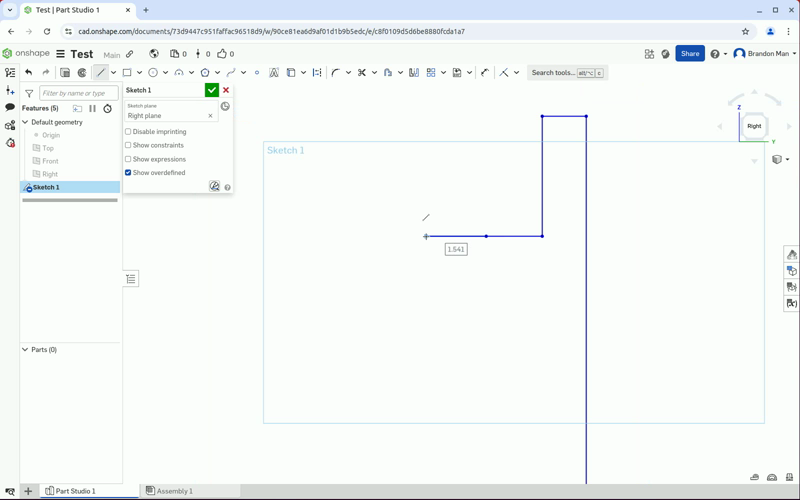
scroll(-6)
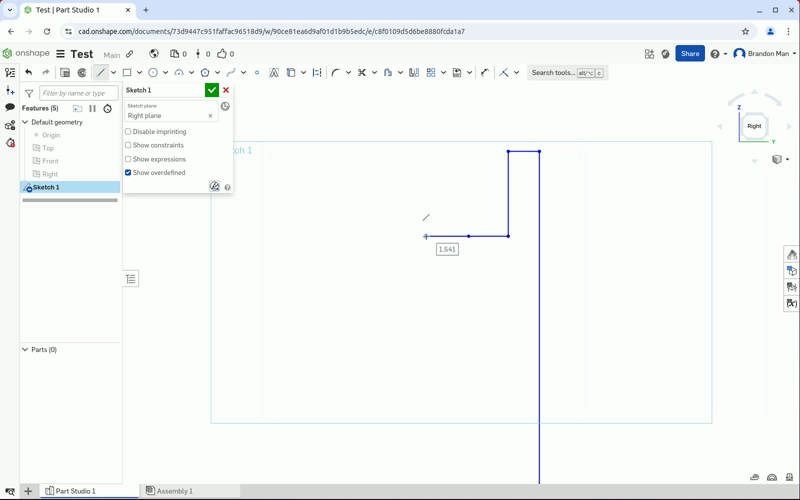
scroll(-6)
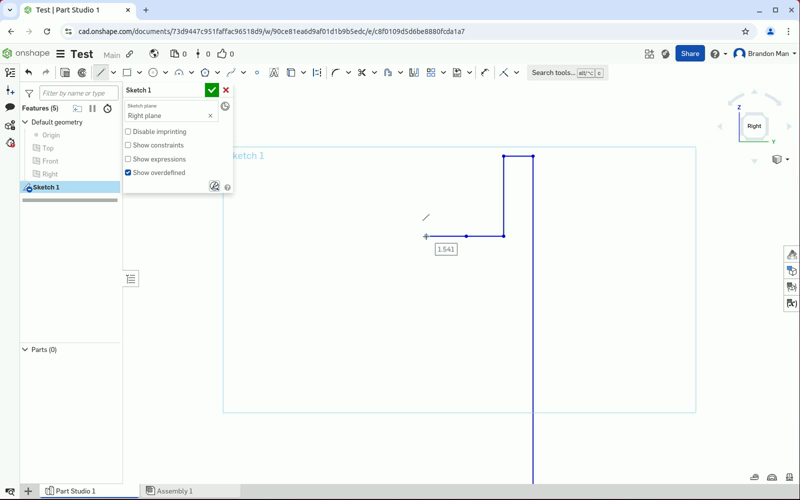
scroll(-6)
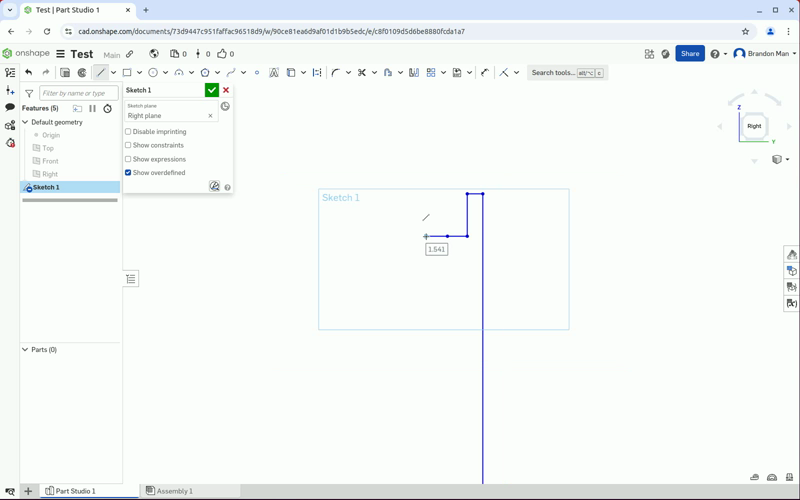
scroll(-6)
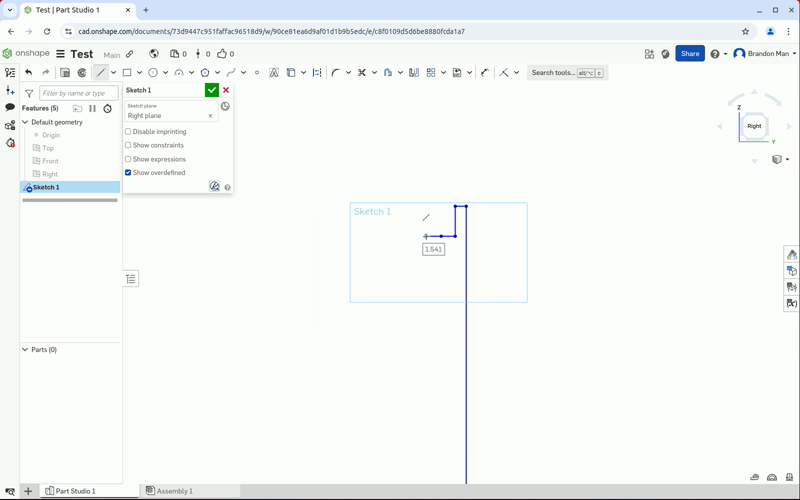
scroll(-6)
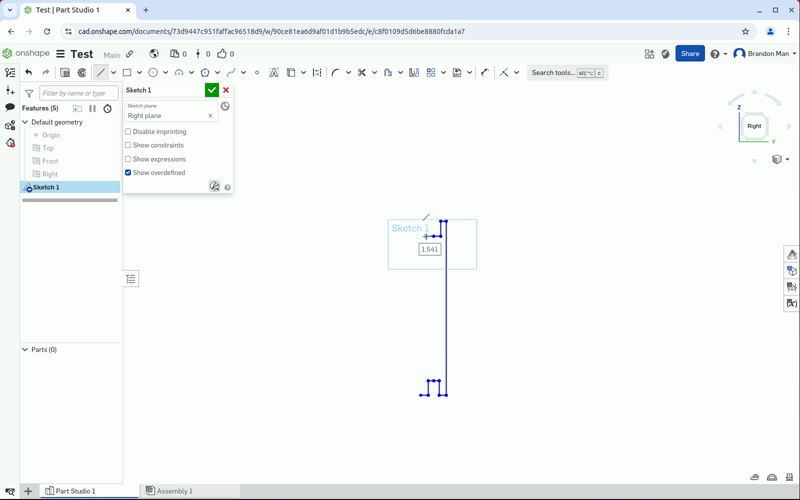
key_up(shift)
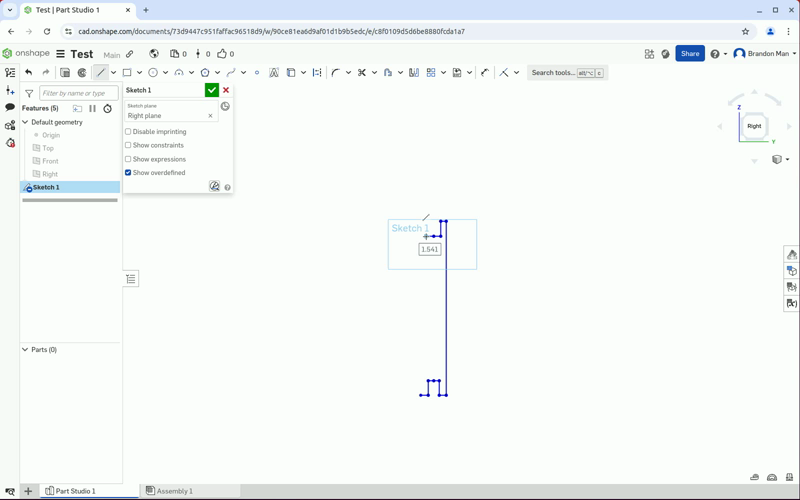
key_down(shift)
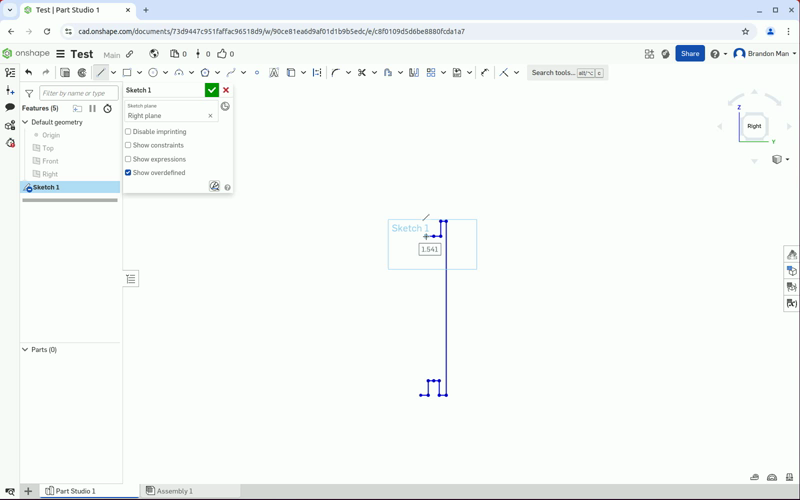
mouse_move(456, 236)
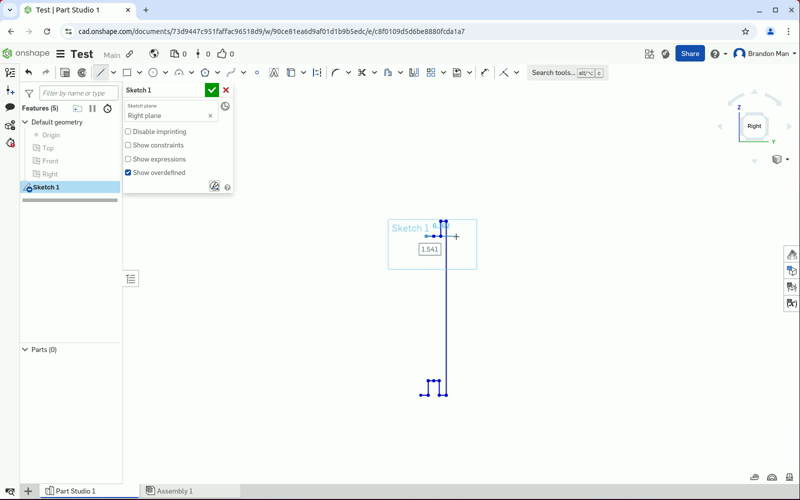
mouse_move(426, 221)
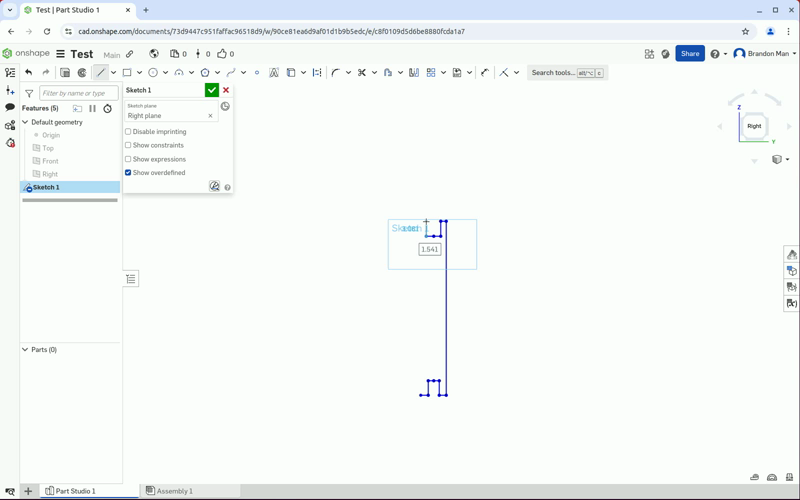
click(426, 221)
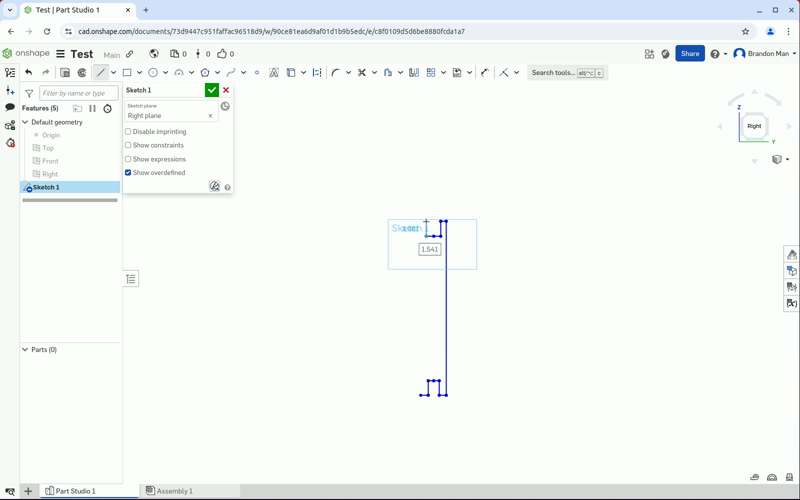
key_up(shift)
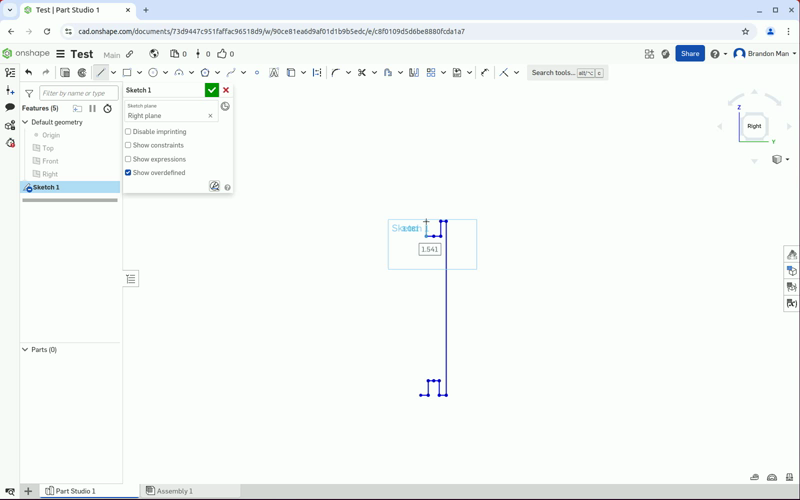
key_down(shift)
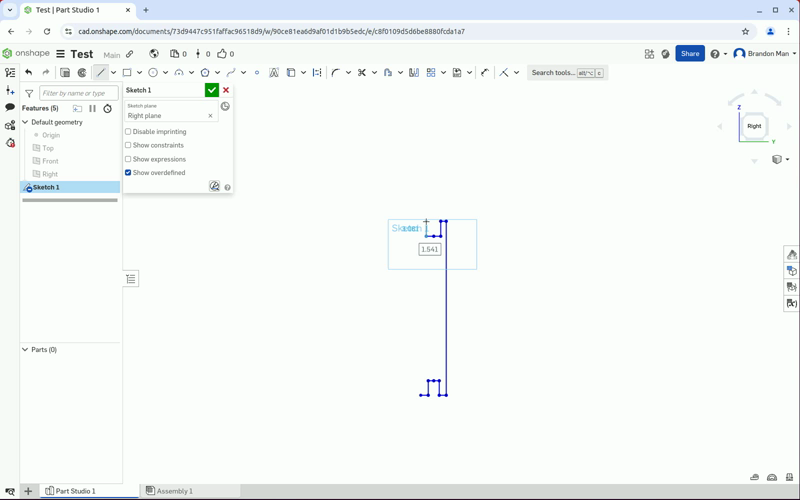
mouse_move(456, 221)
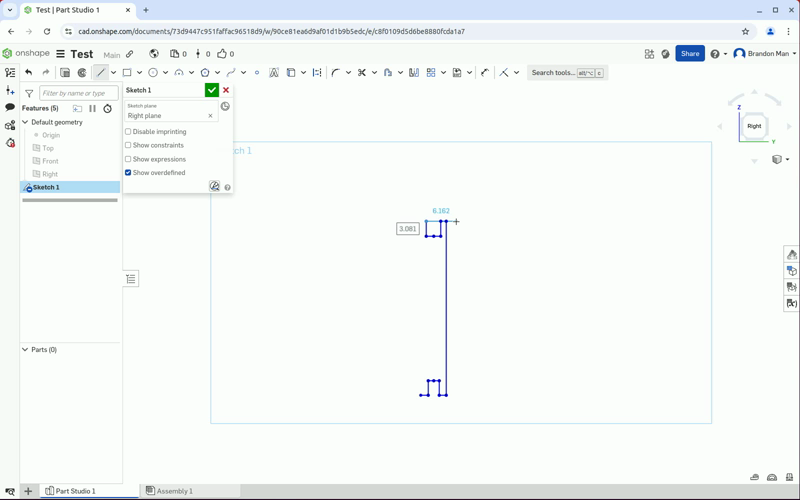
mouse_move(420, 221)
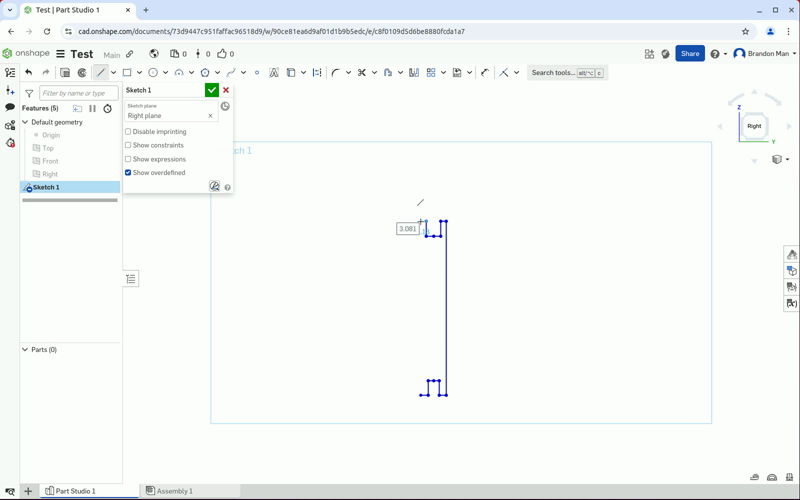
scroll(6)
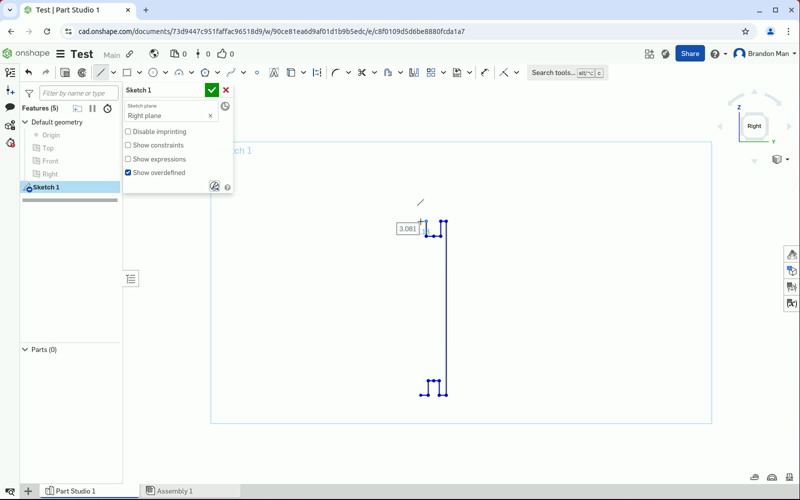
scroll(6)
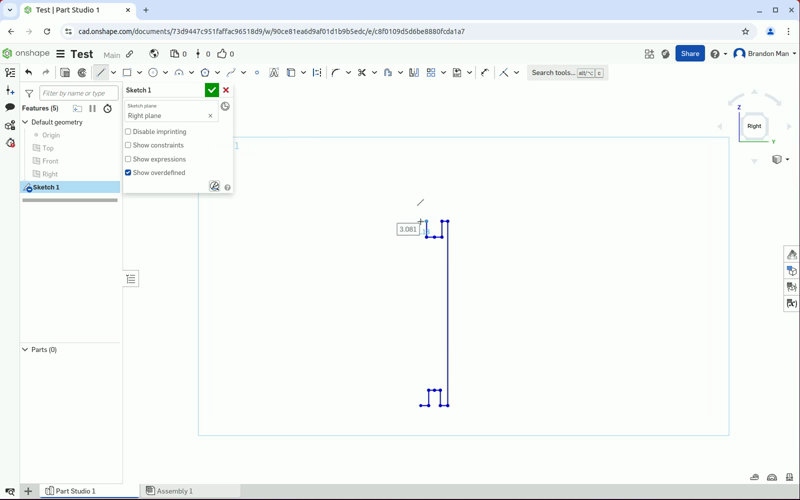
scroll(6)
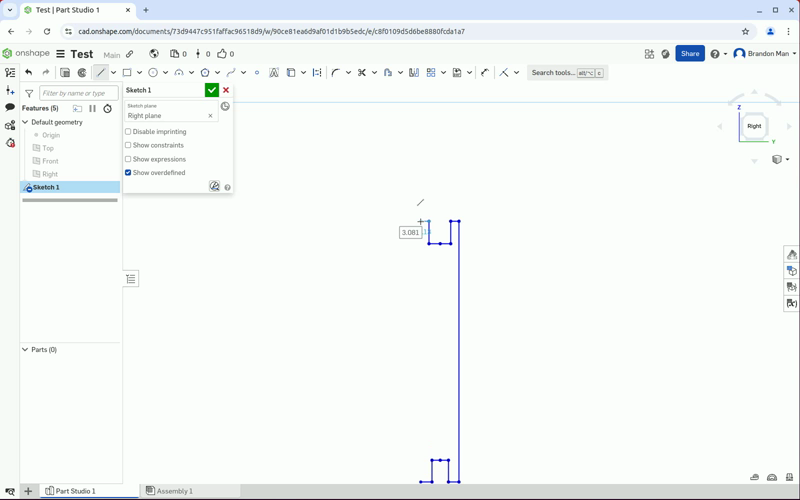
scroll(6)
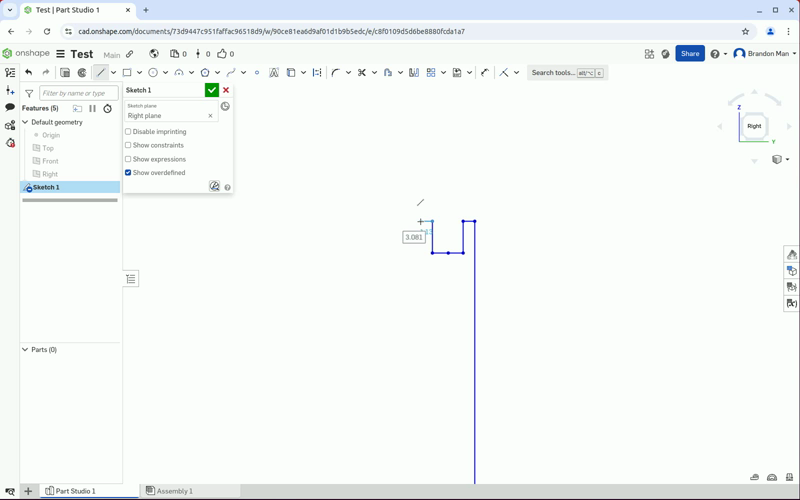
scroll(6)
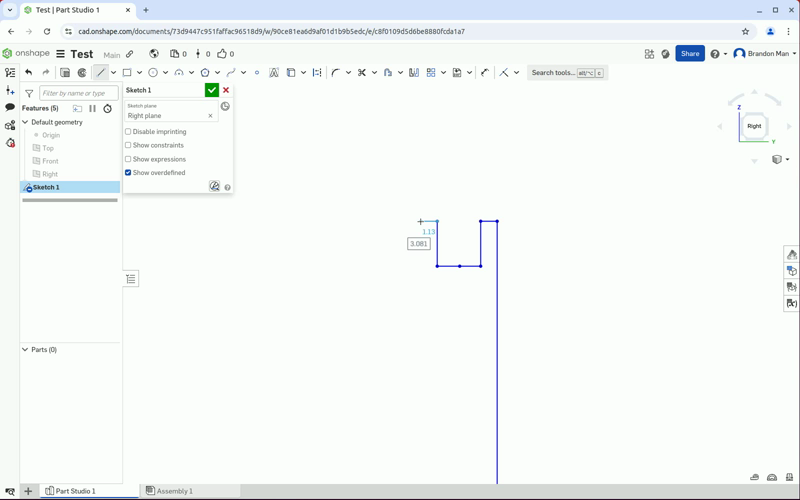
scroll(6)
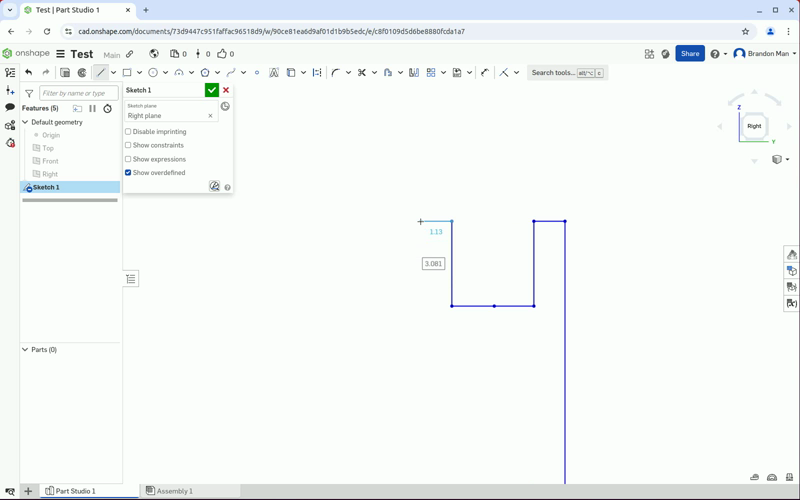
scroll(6)
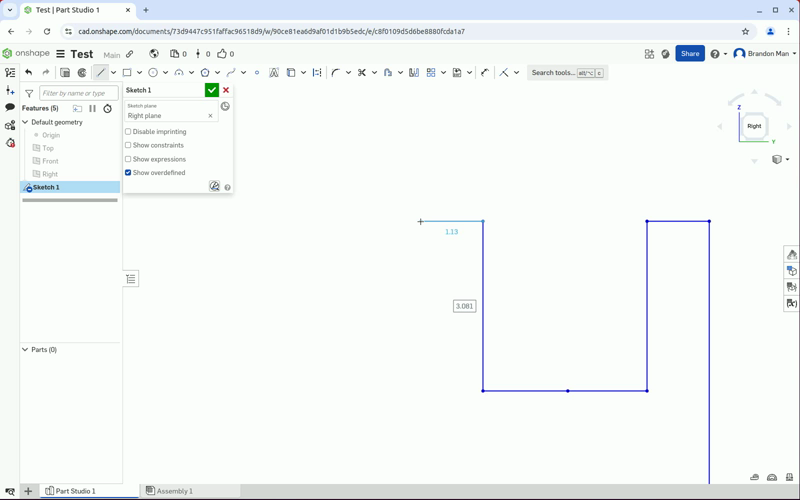
click(420, 221)
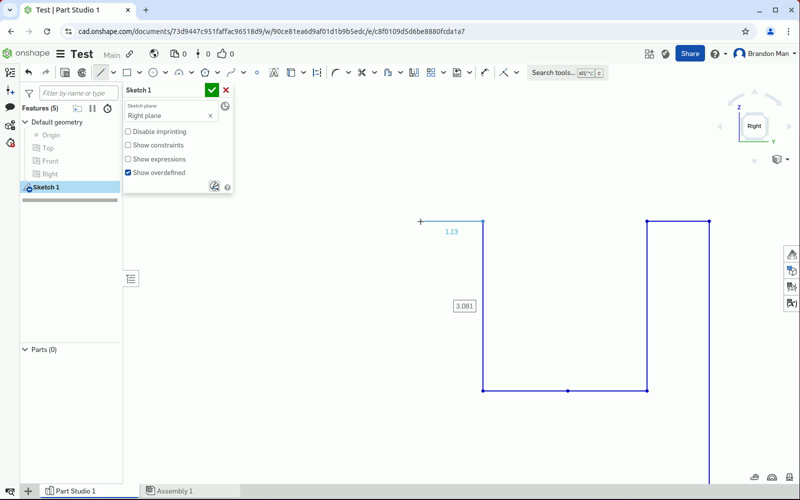
scroll(-6)
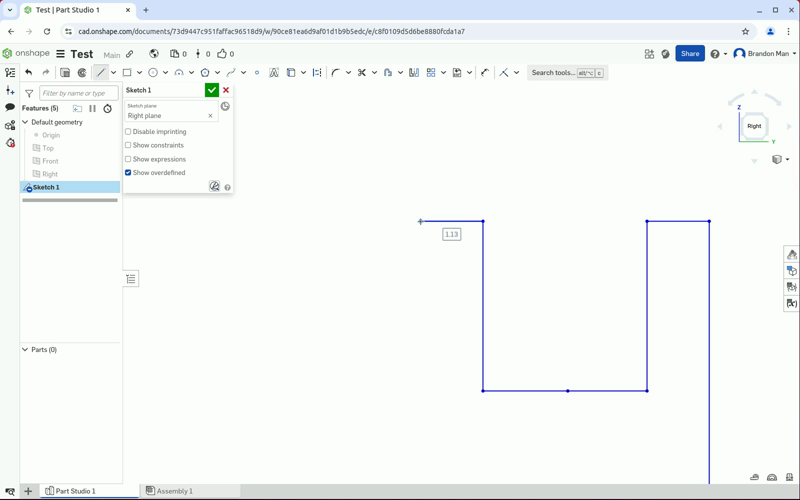
scroll(-6)
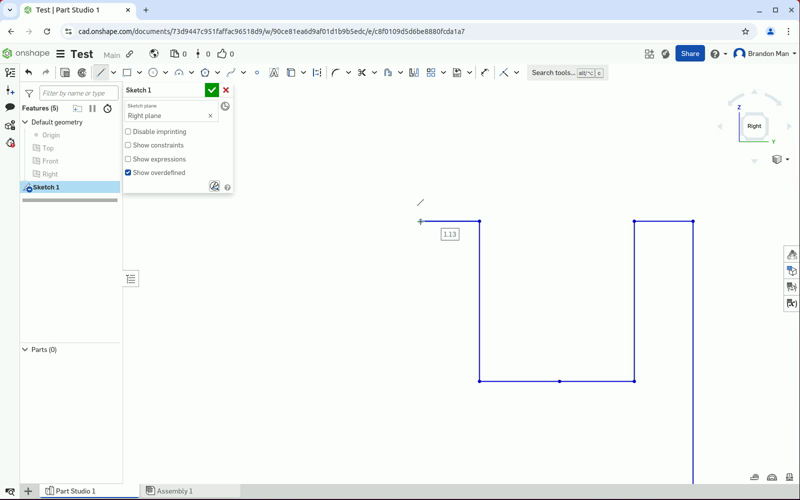
scroll(-6)
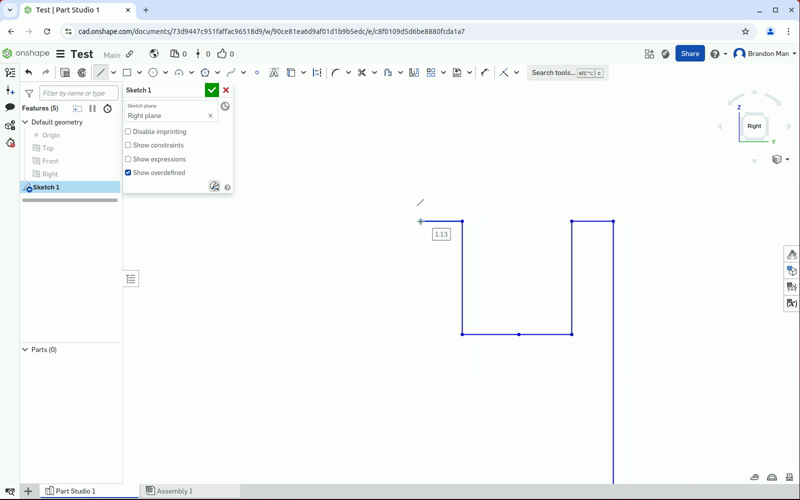
scroll(-6)
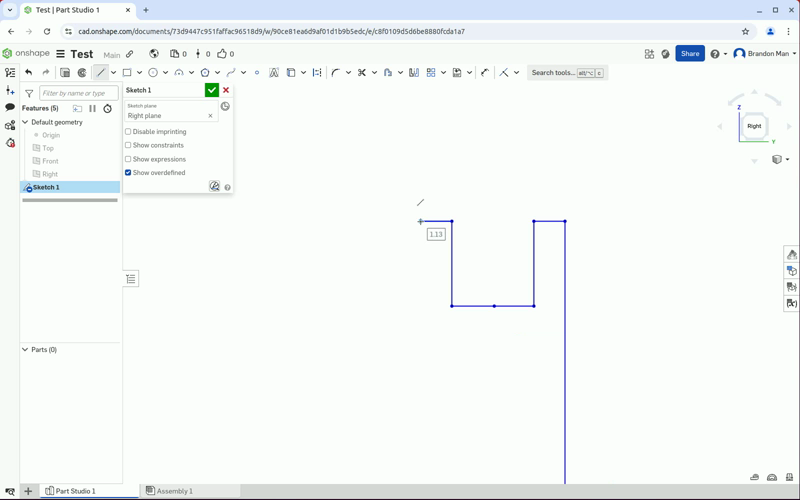
scroll(-6)
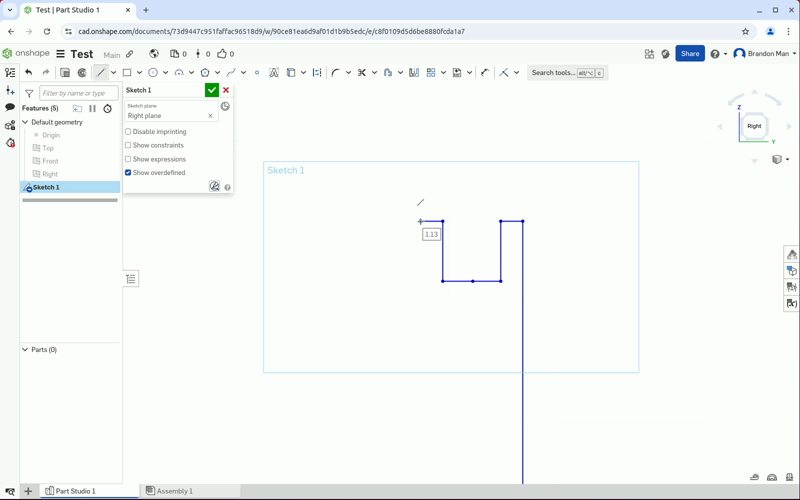
scroll(-6)
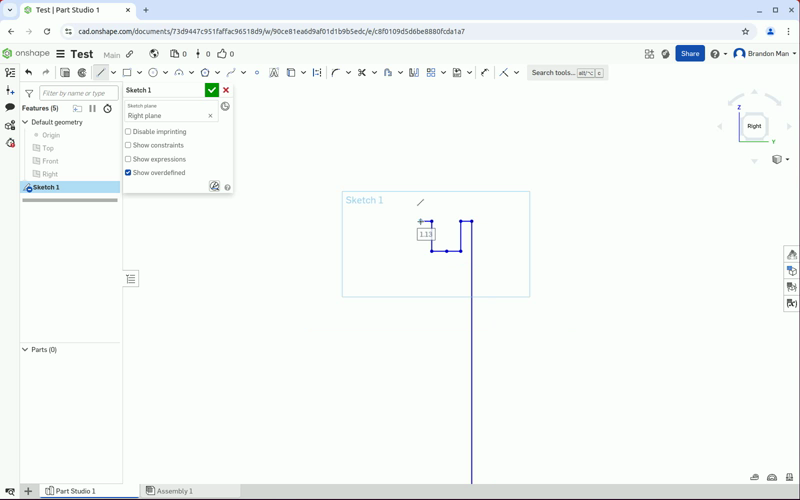
scroll(-6)
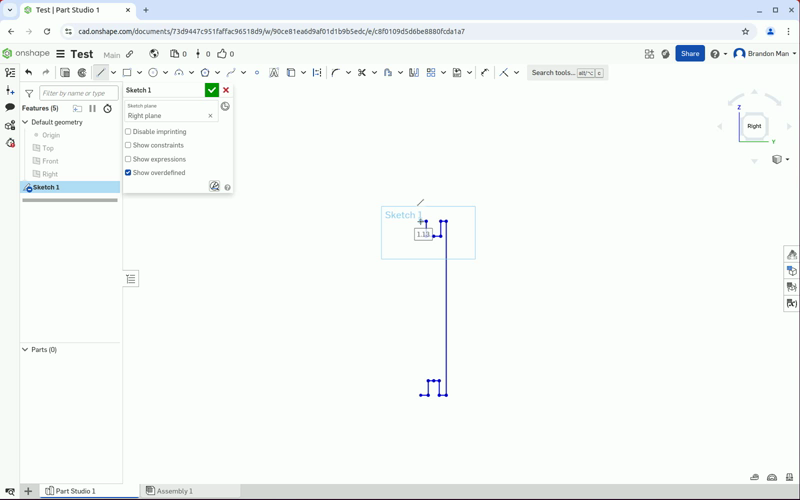
key_up(shift)
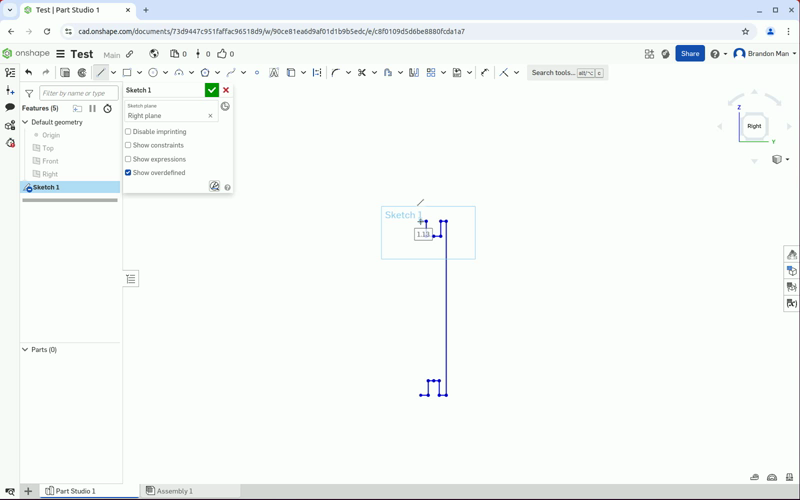
key_down(shift)
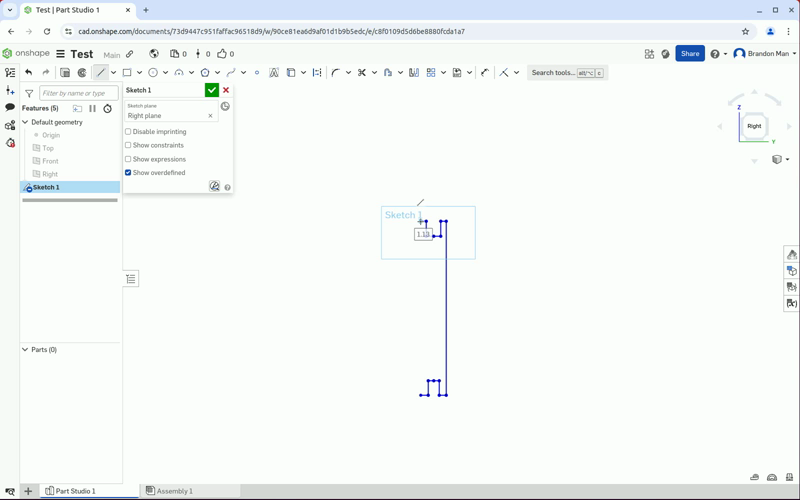
mouse_move(420, 395)
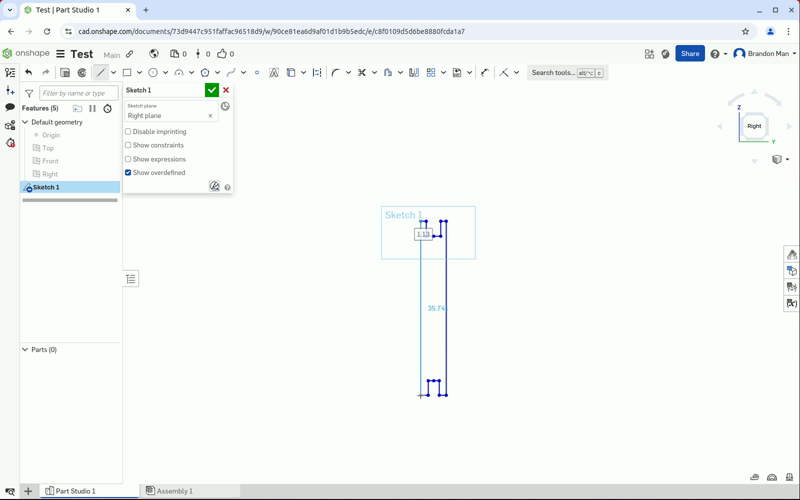
key_up(shift)
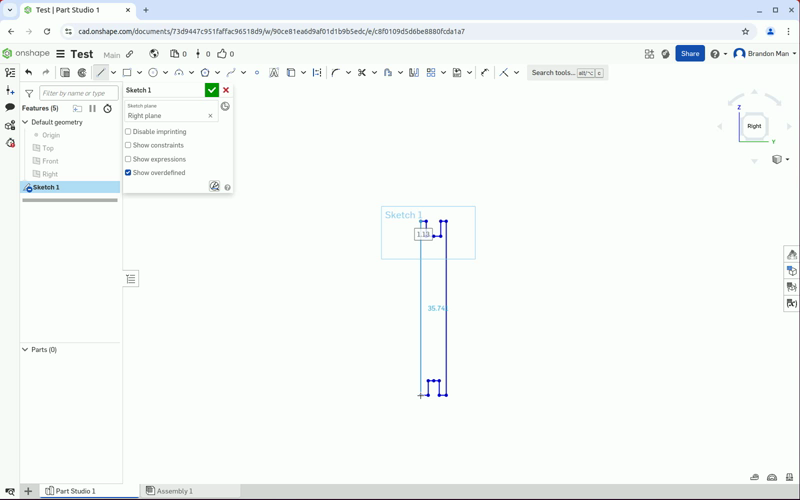
click(420, 395)
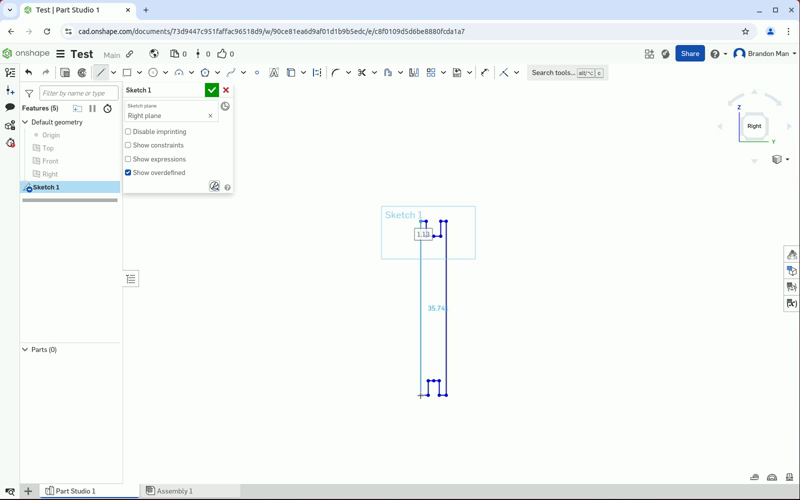
key(esc)
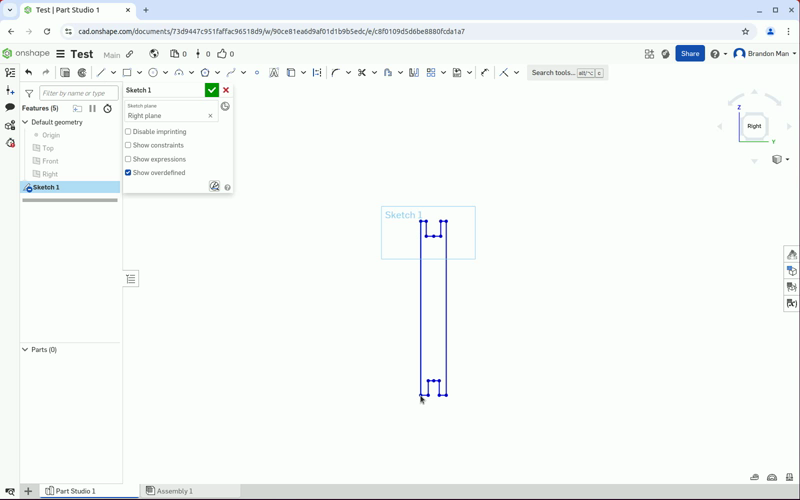
mouse_move(442, 350)
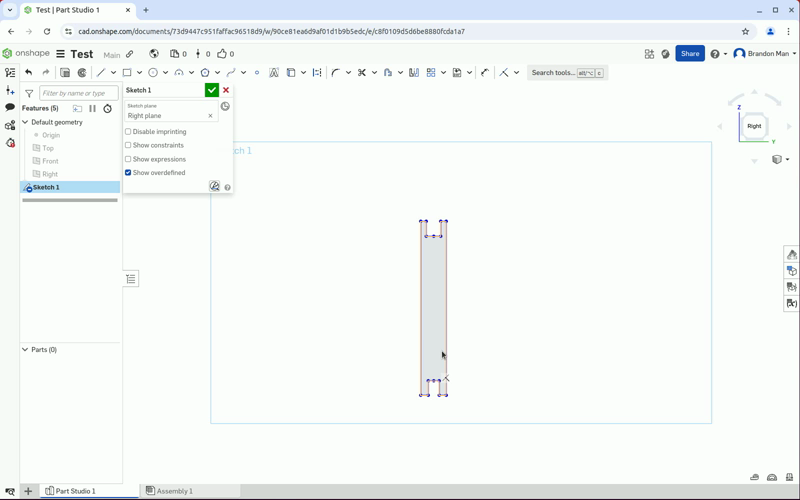
click(442, 350)
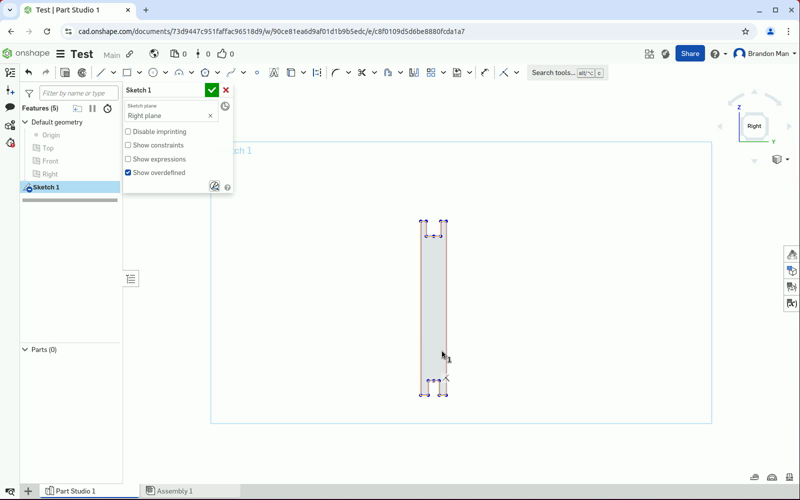
mouse_move(73, 352)
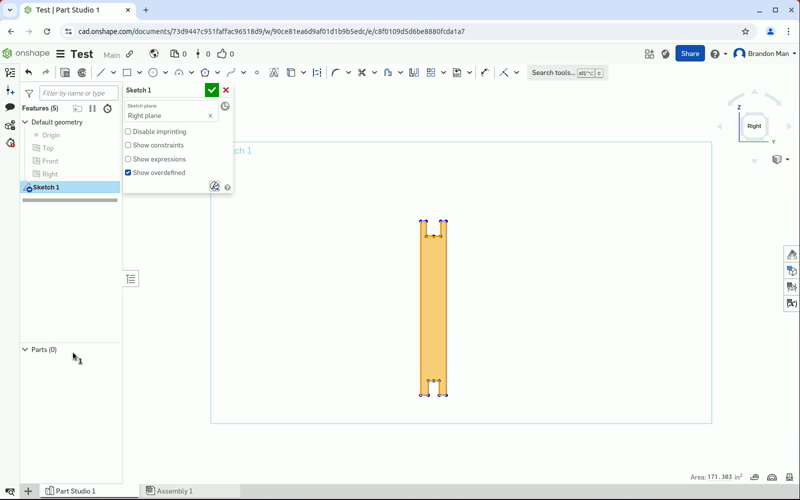
key(shift+y)
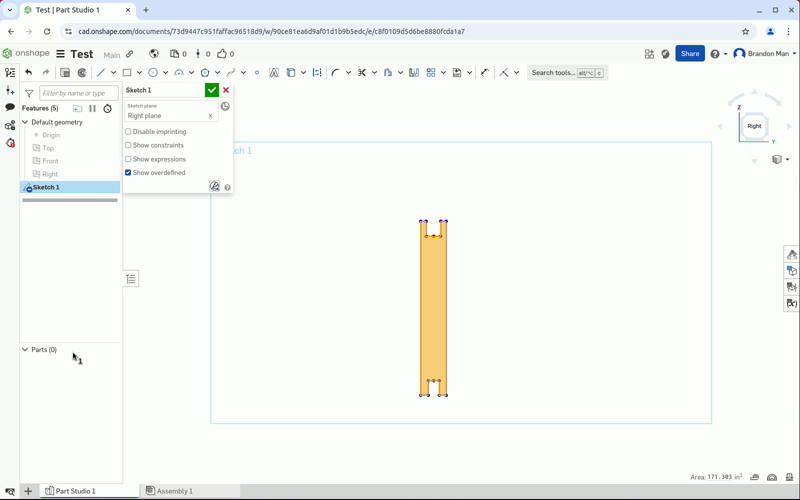
key(shift+e)
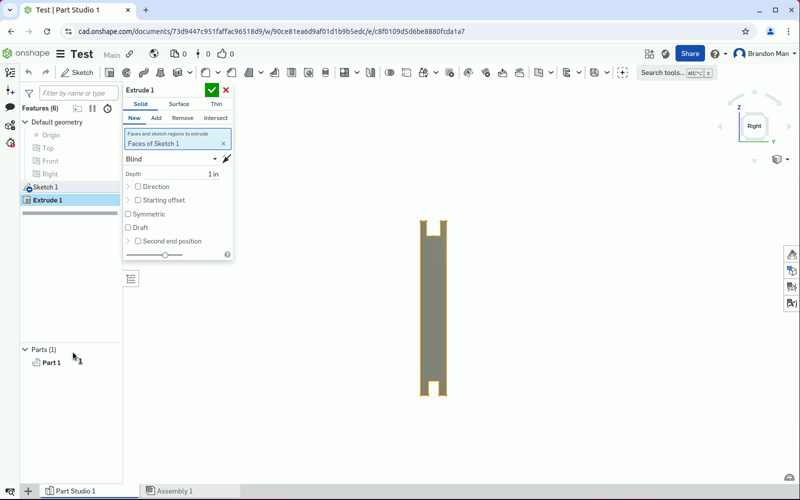
mouse_move(143, 106)
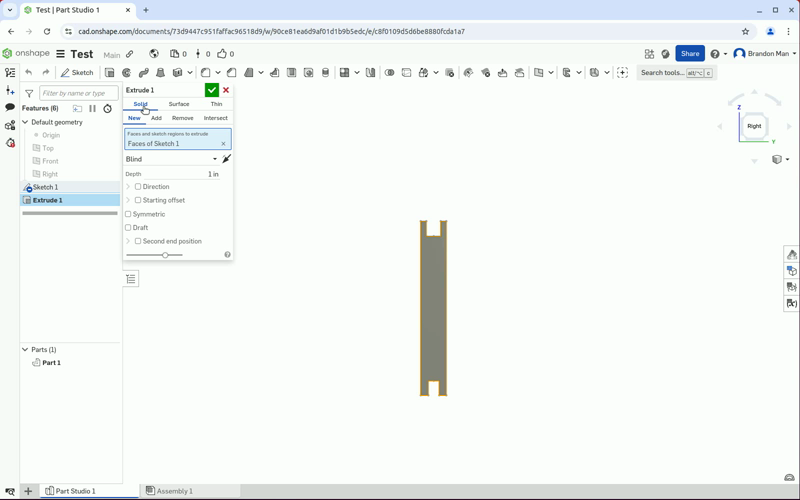
click(143, 106)
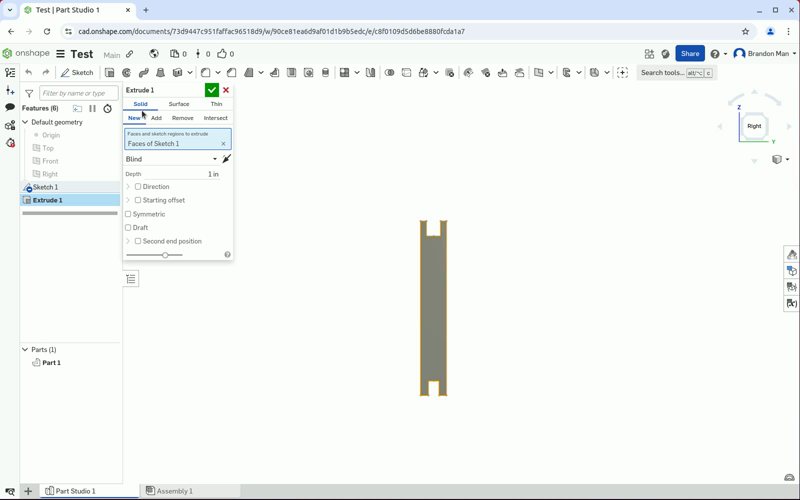
mouse_move(137, 120)
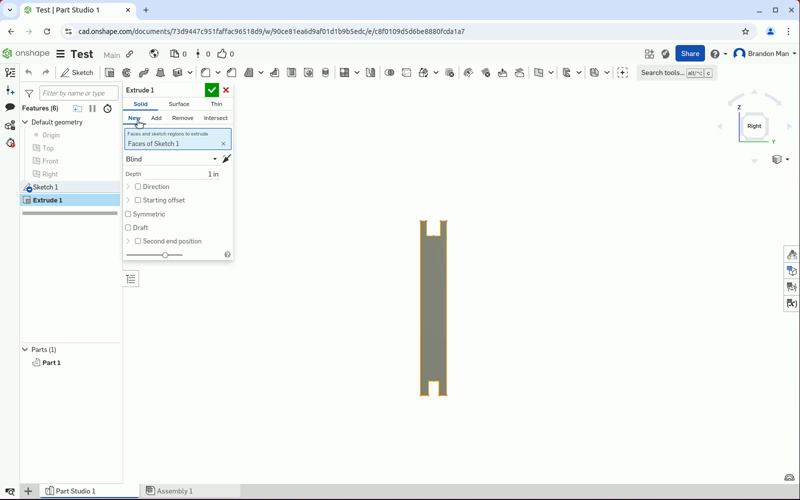
click(137, 120)
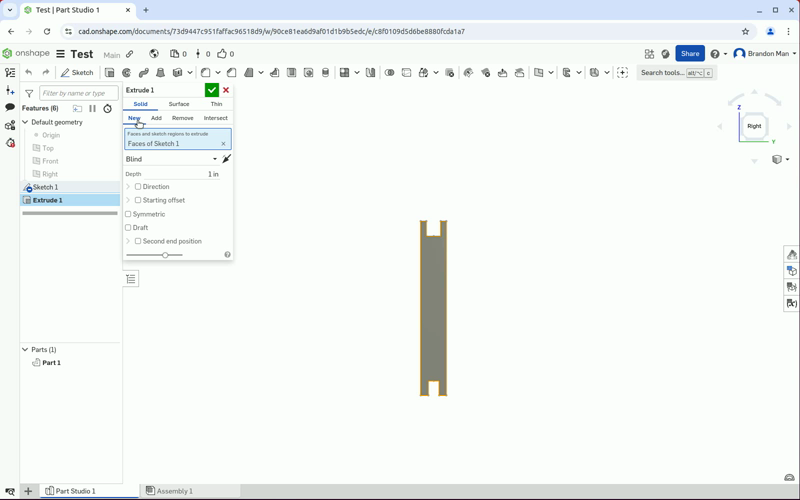
key(tab, 4)
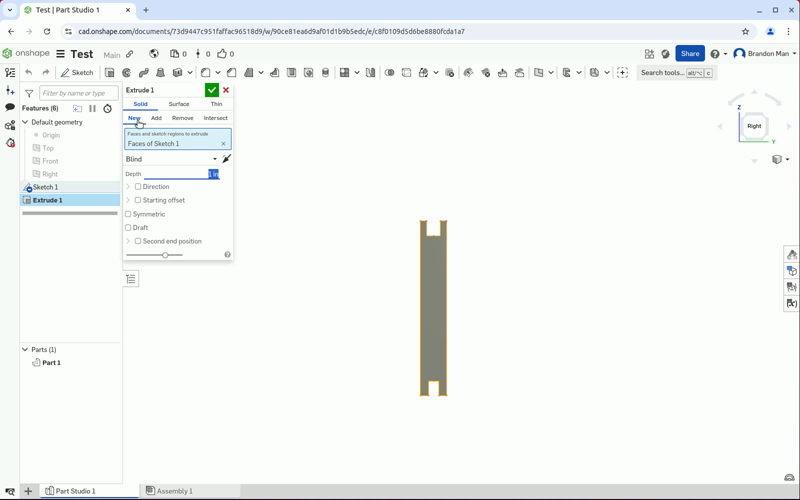
text(3.129)
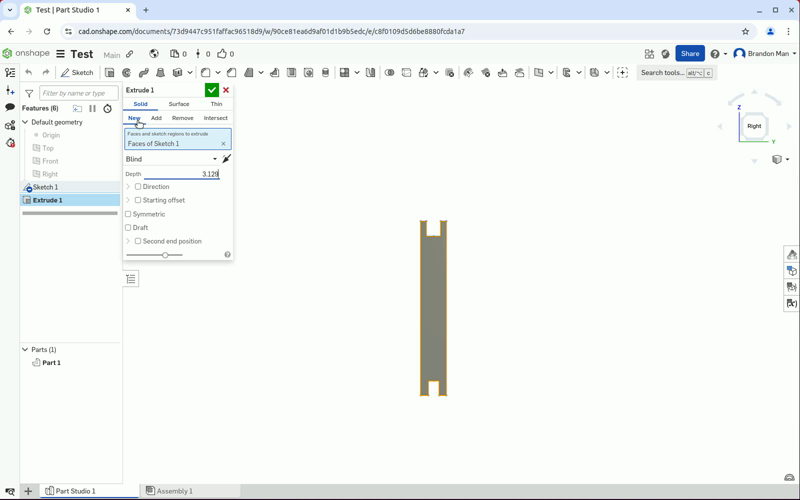
key(enter)
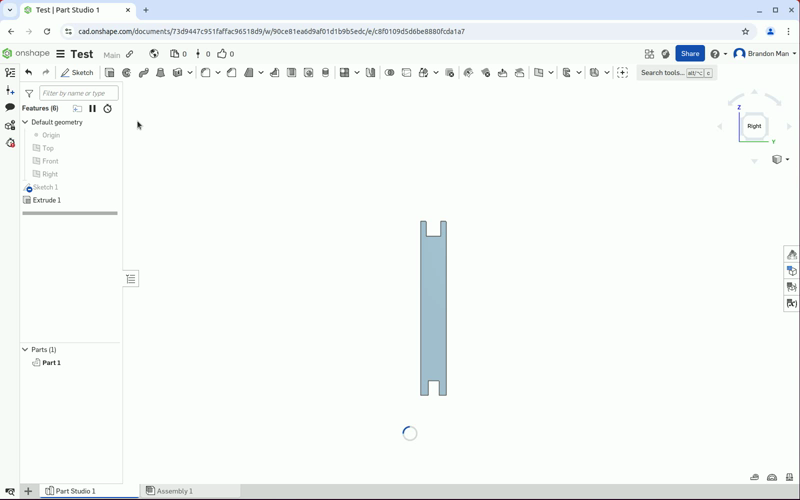
key(shift+h)
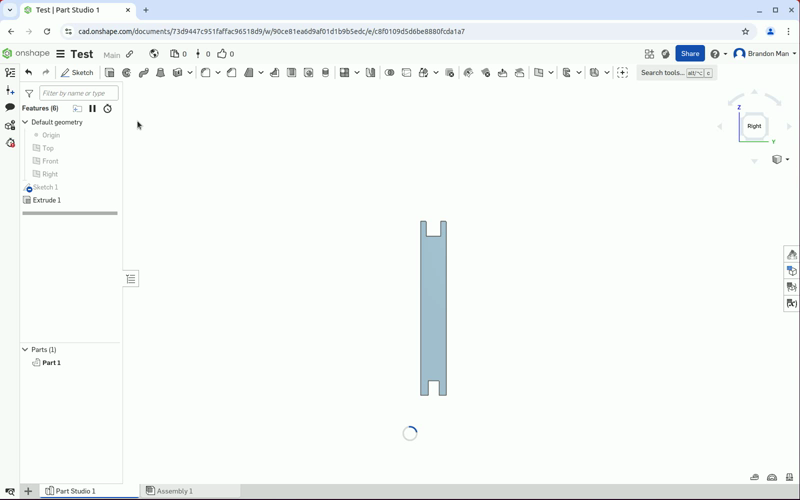
key(shift+h)
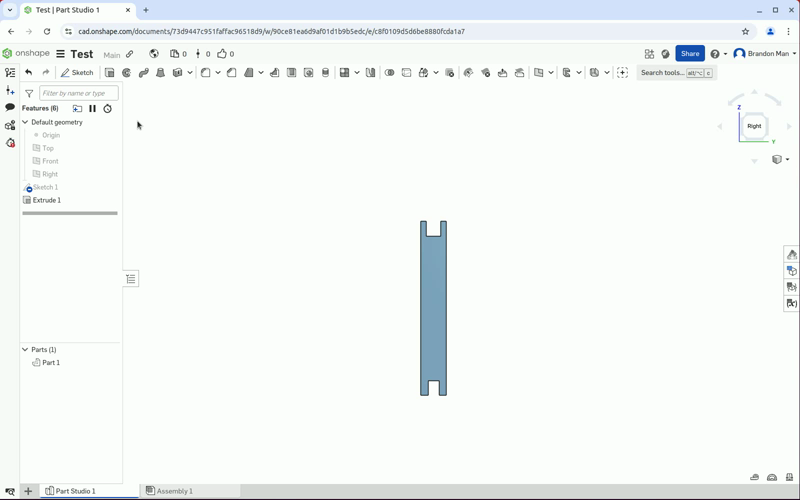
mouse_move(73, 189)
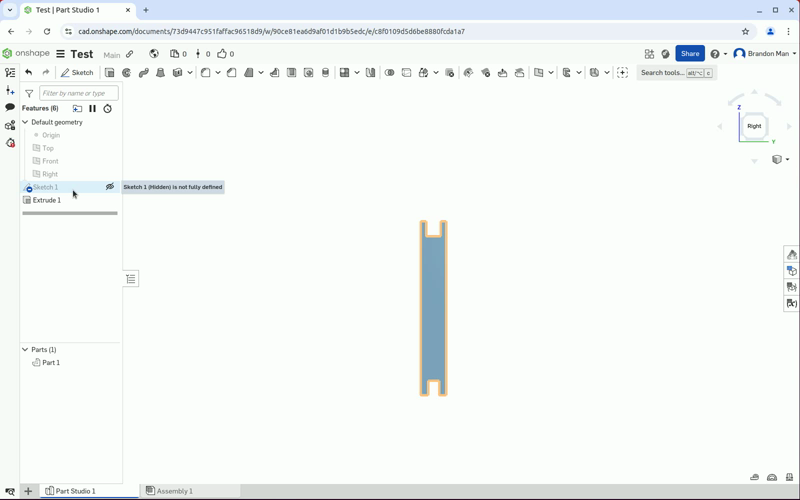
click(73, 189)
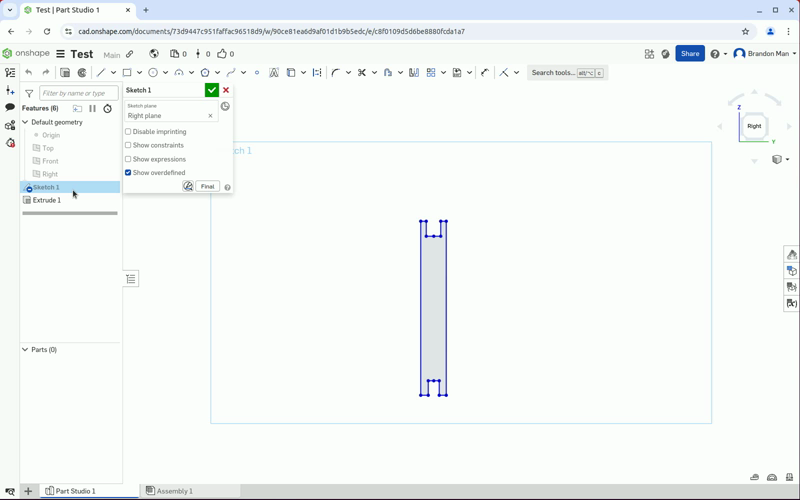
mouse_move(229, 92)
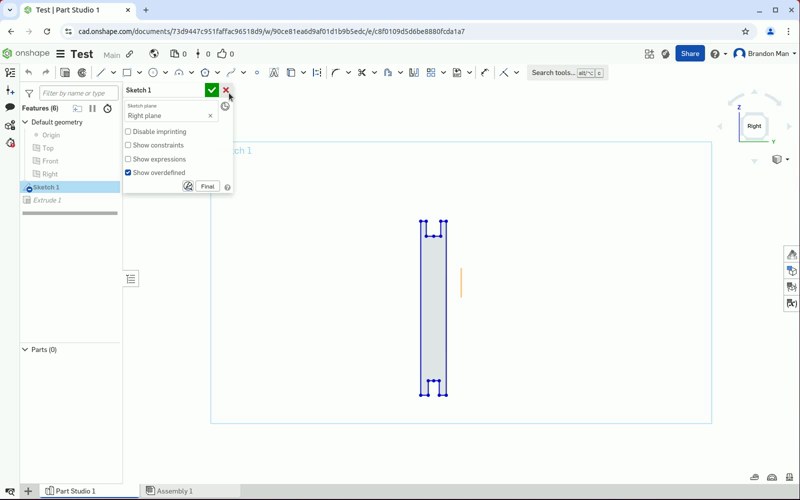
click(229, 92)
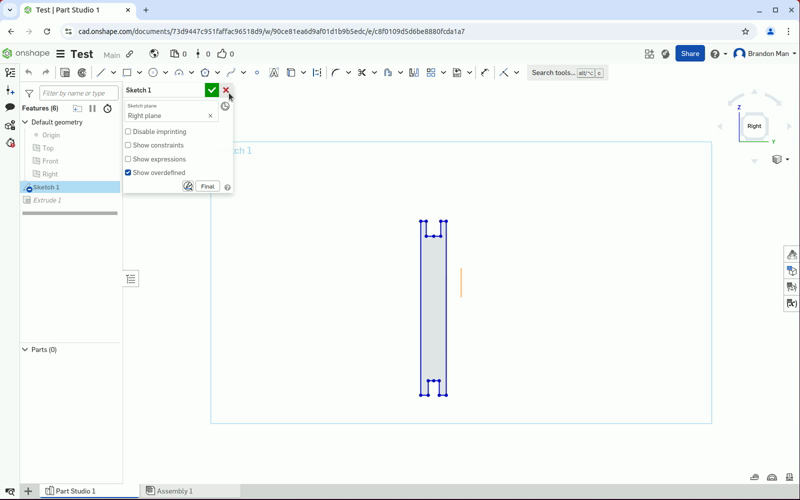
key(shift+s)
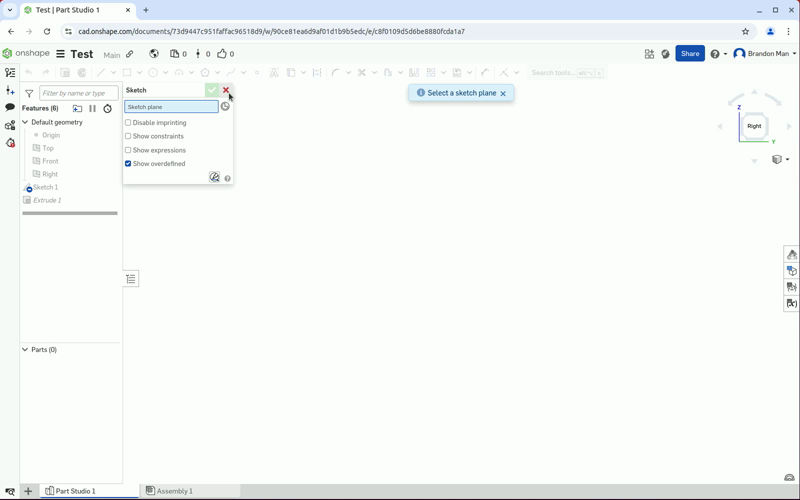
mouse_move(73, 176)
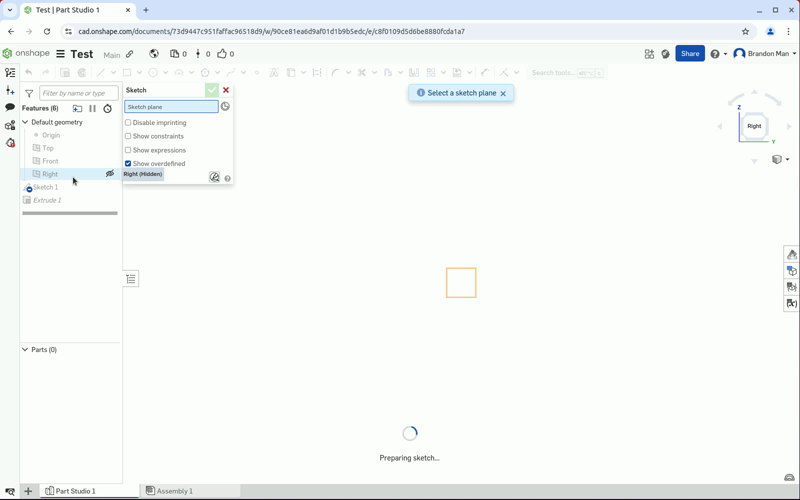
click(73, 176)
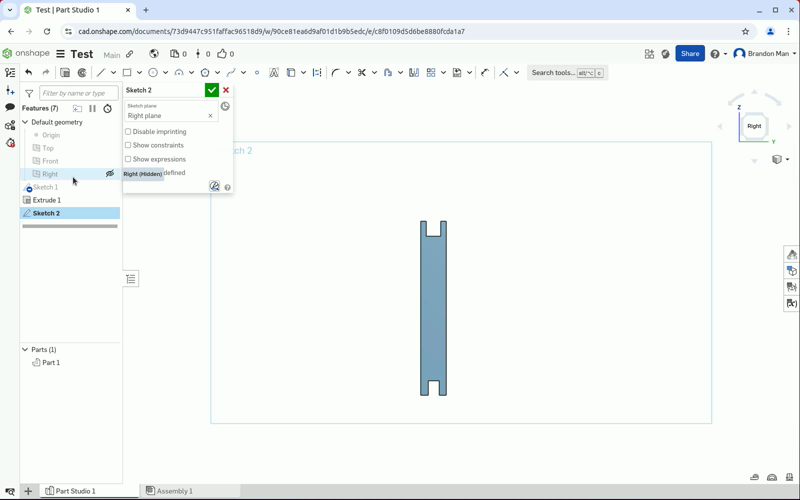
mouse_move(73, 352)
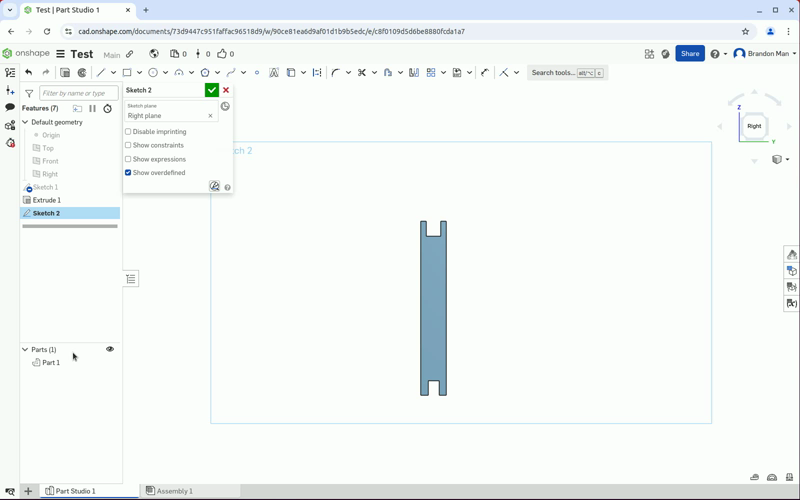
key(y)
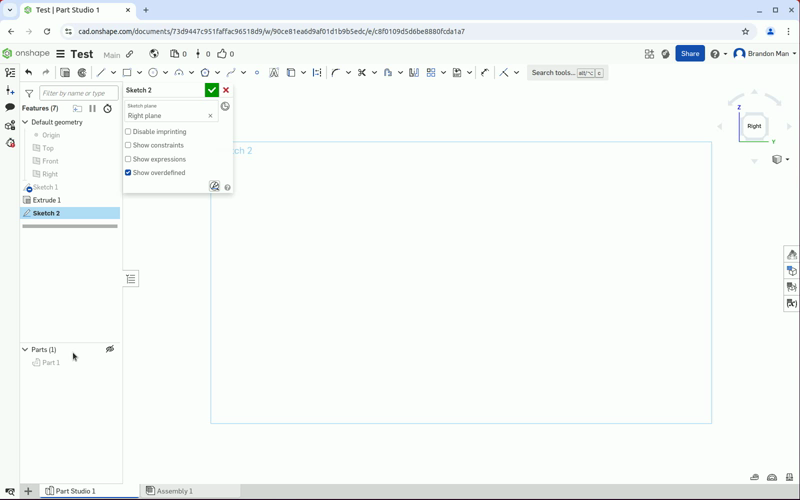
key(l)
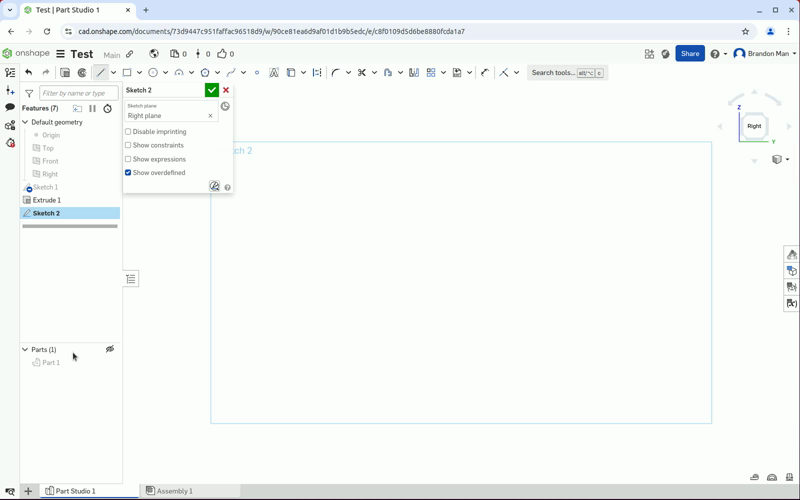
key_down(shift)
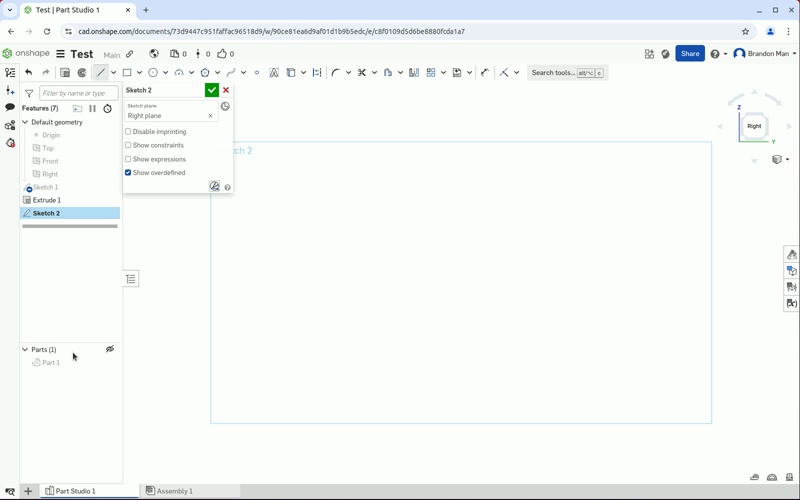
mouse_move(420, 395)
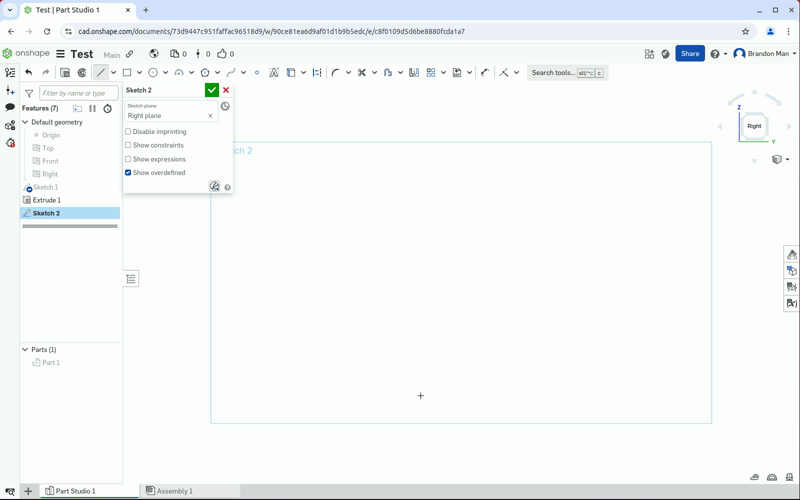
click(420, 395)
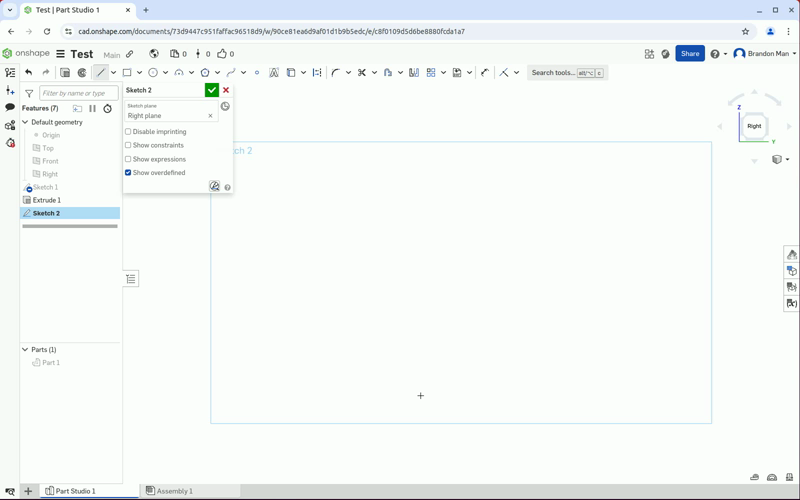
key_up(shift)
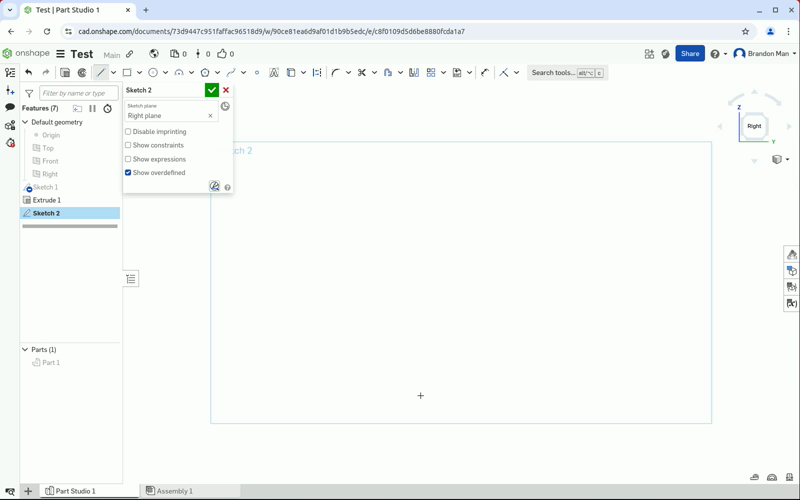
key_down(shift)
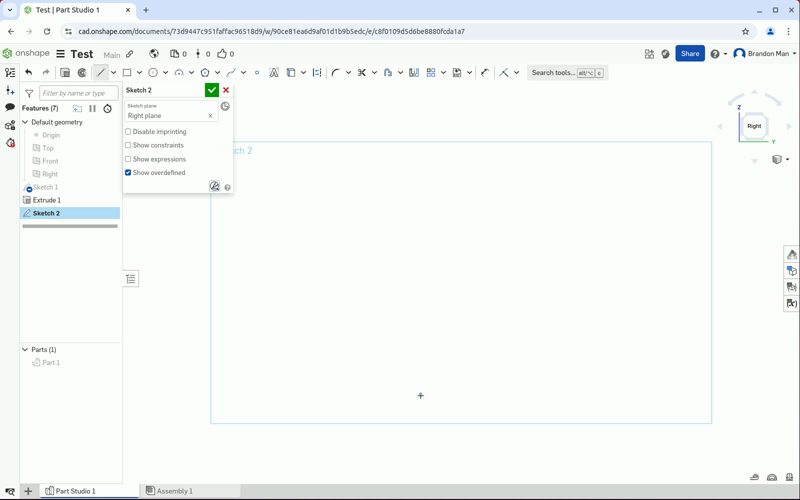
mouse_move(450, 395)
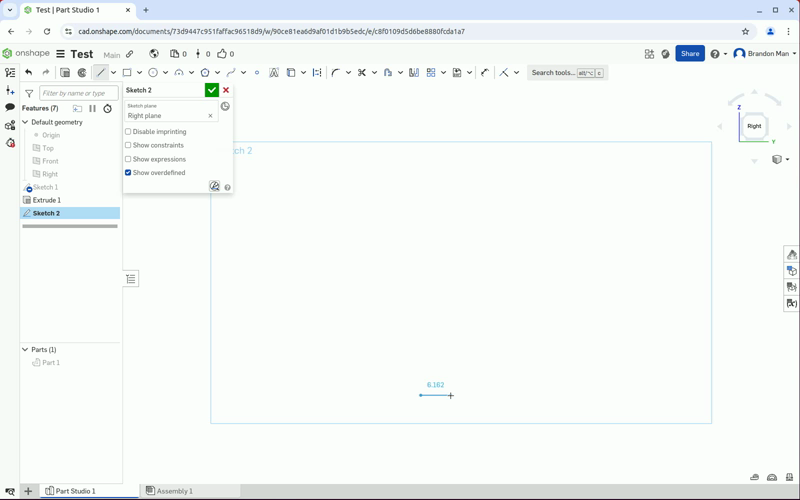
mouse_move(428, 395)
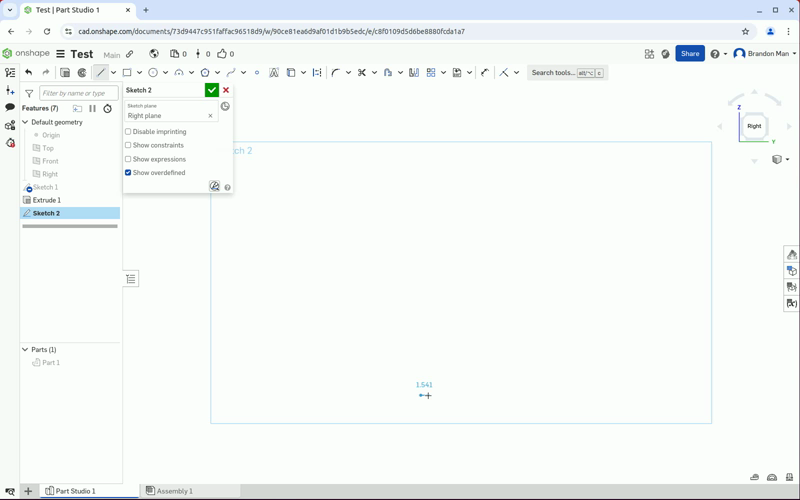
scroll(6)
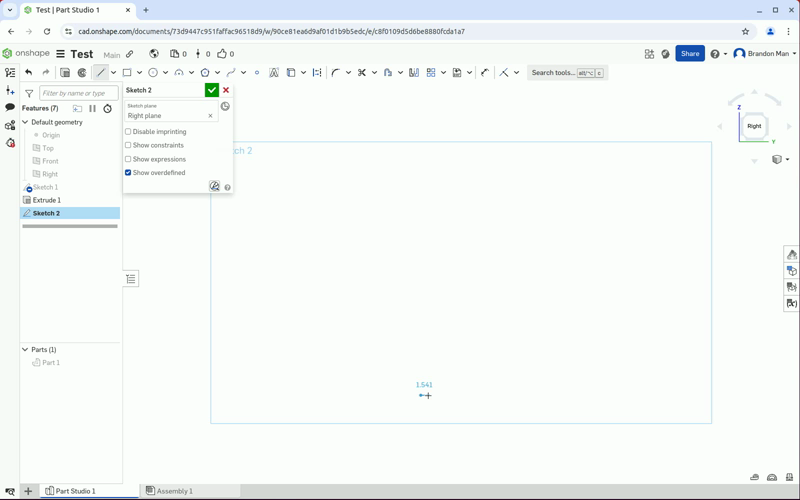
scroll(6)
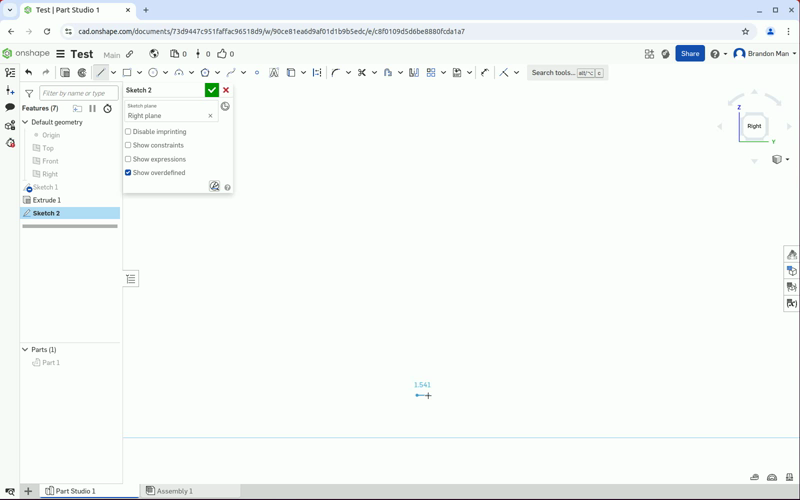
scroll(6)
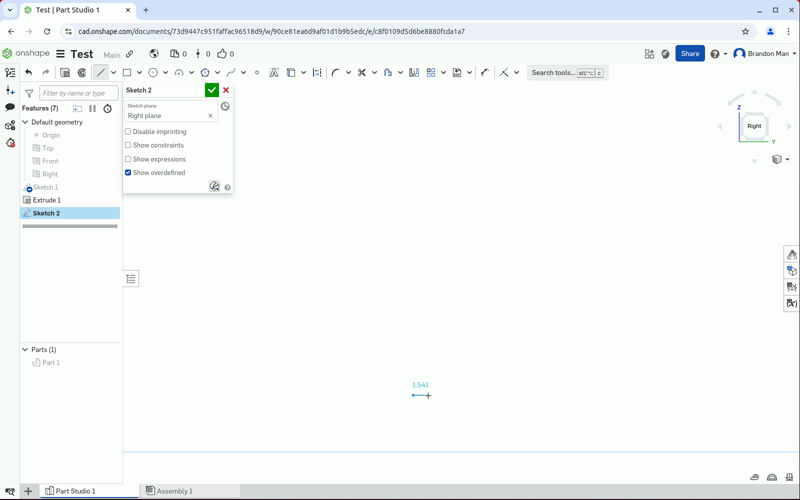
scroll(6)
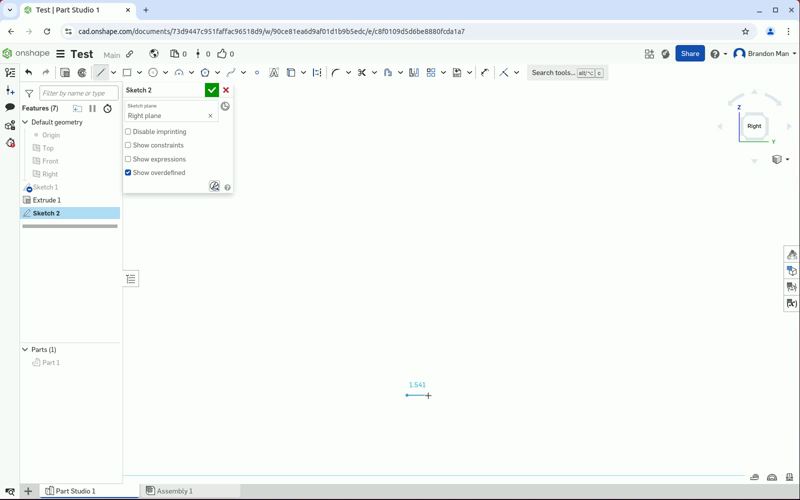
scroll(6)
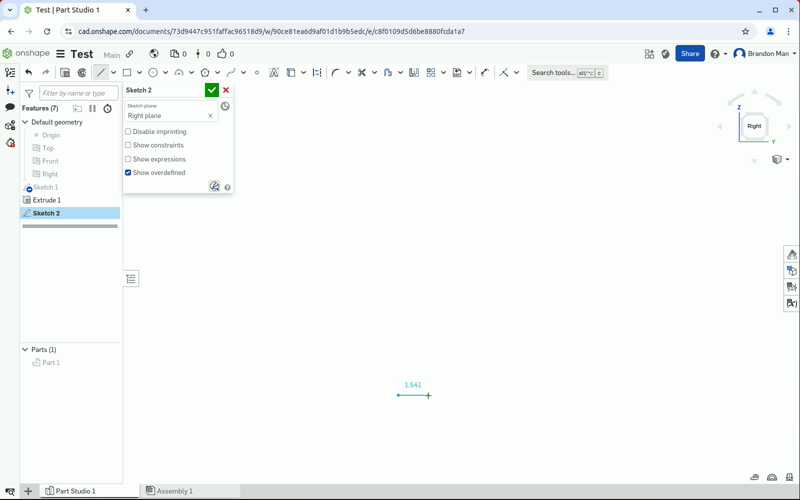
scroll(6)
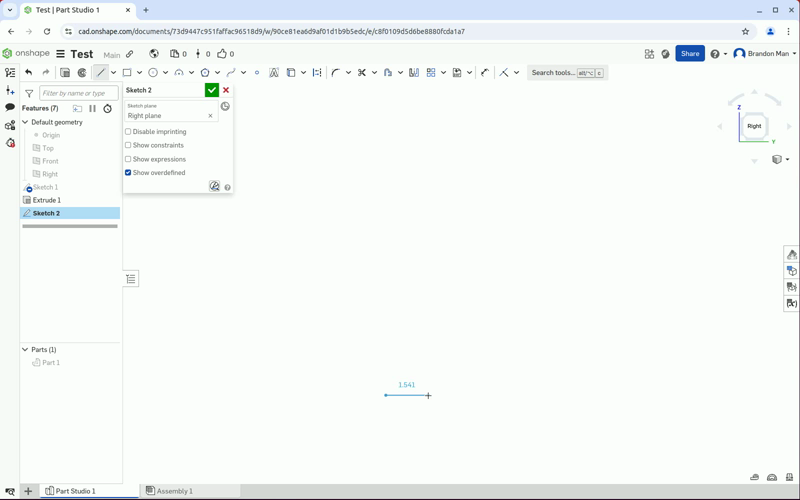
scroll(6)
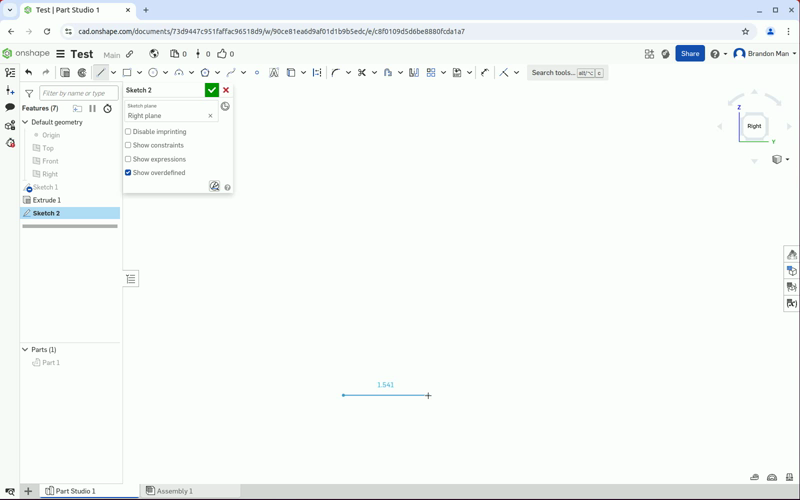
click(428, 395)
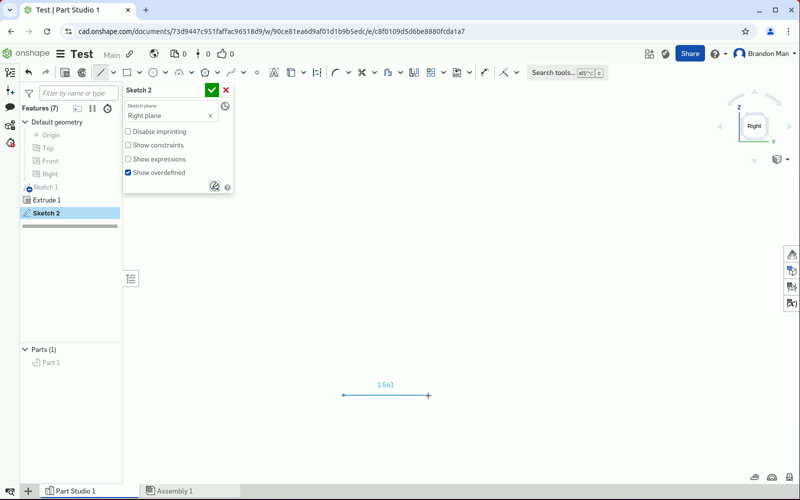
scroll(-6)
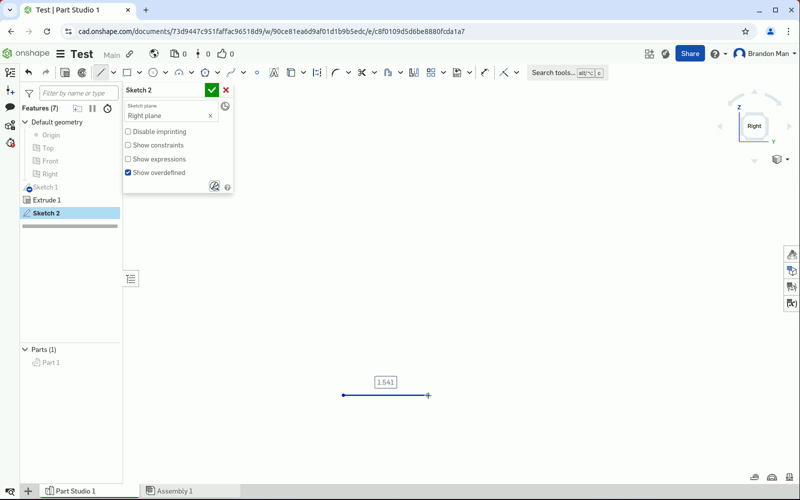
scroll(-6)
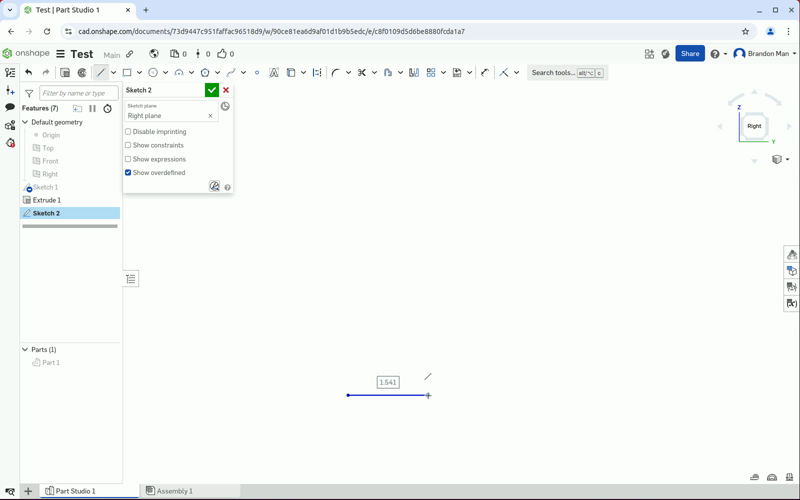
scroll(-6)
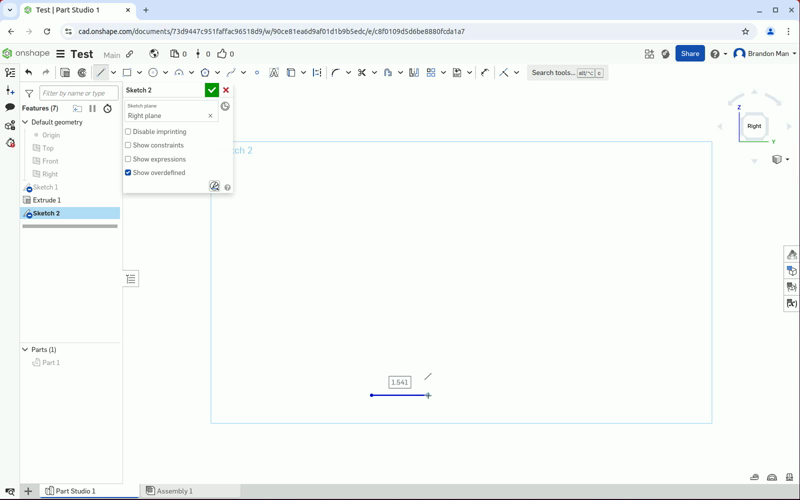
scroll(-6)
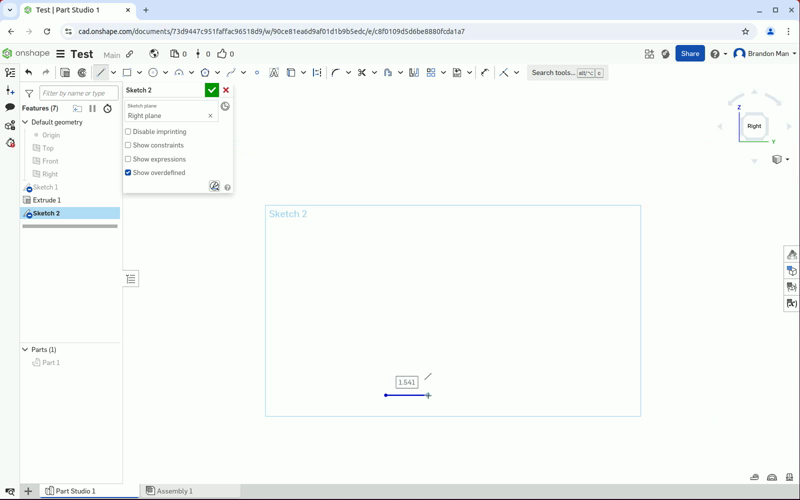
scroll(-6)
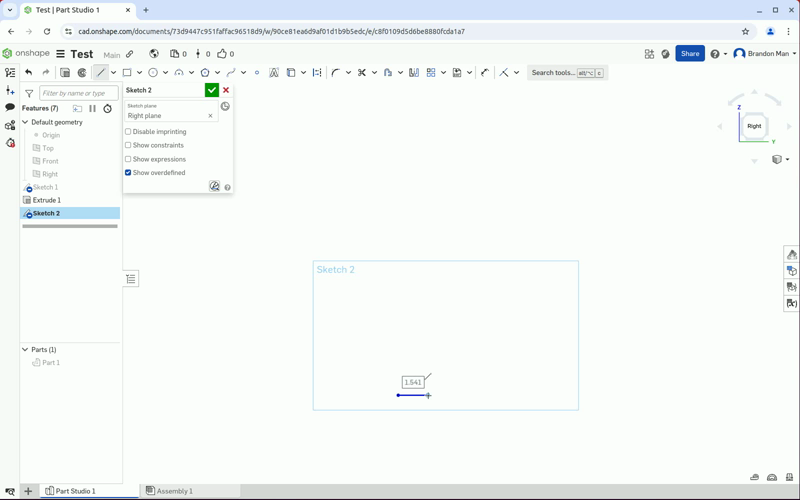
scroll(-6)
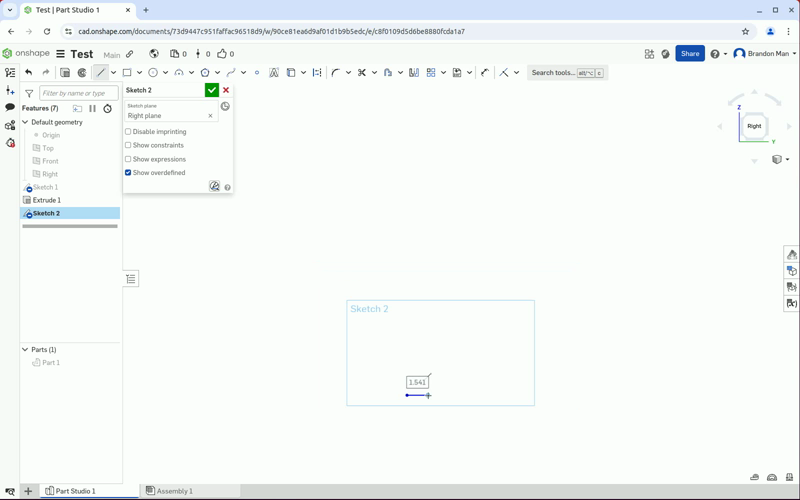
scroll(-6)
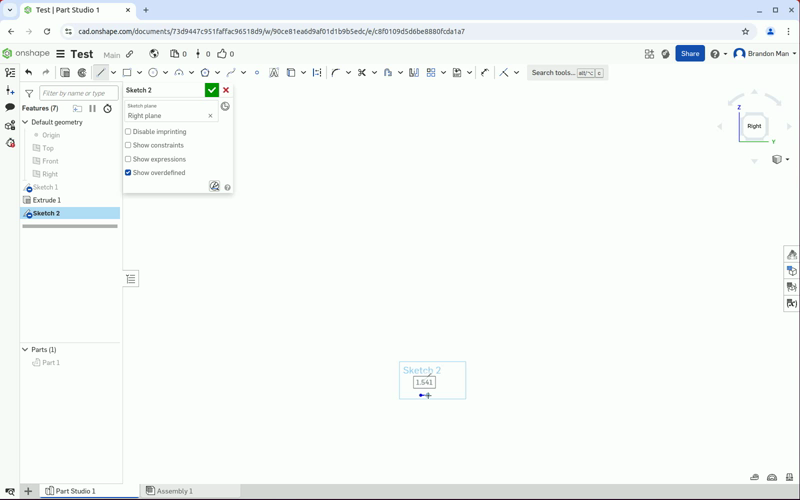
key_up(shift)
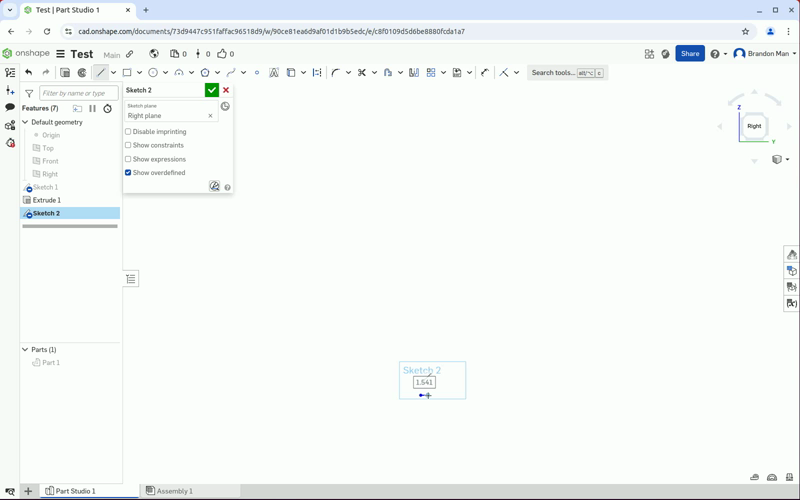
key_down(shift)
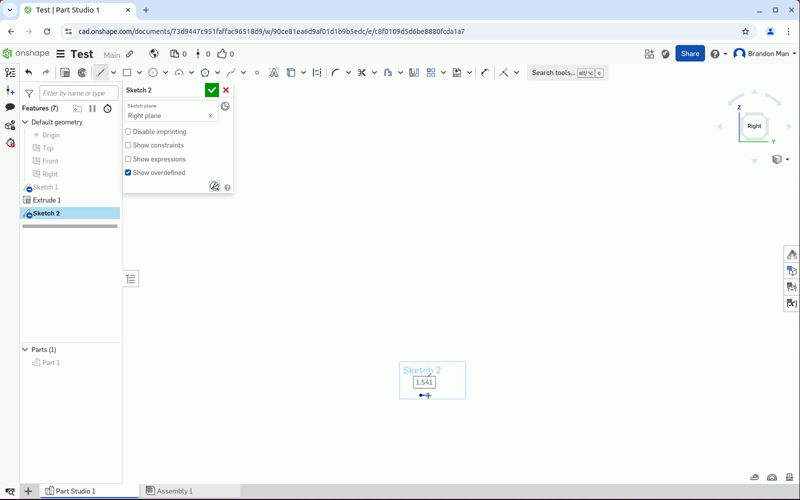
mouse_move(458, 395)
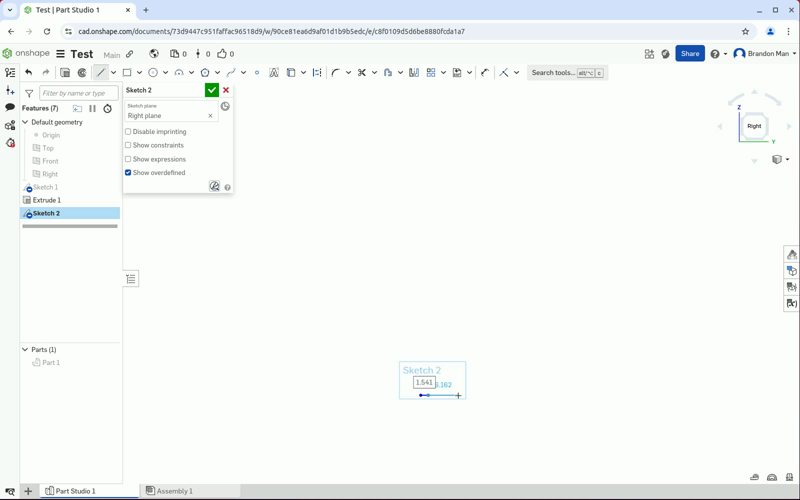
mouse_move(428, 380)
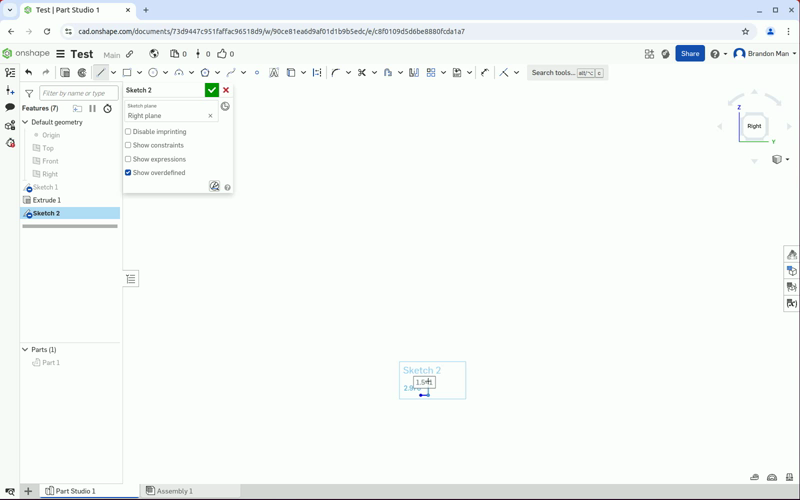
click(428, 380)
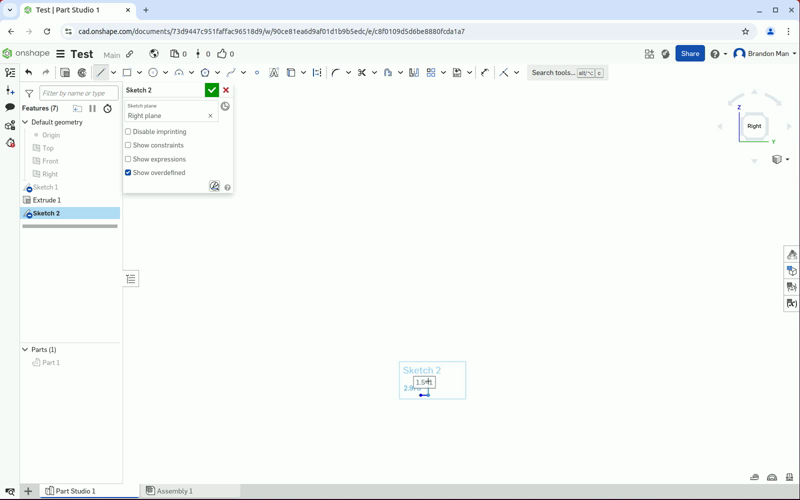
key_up(shift)
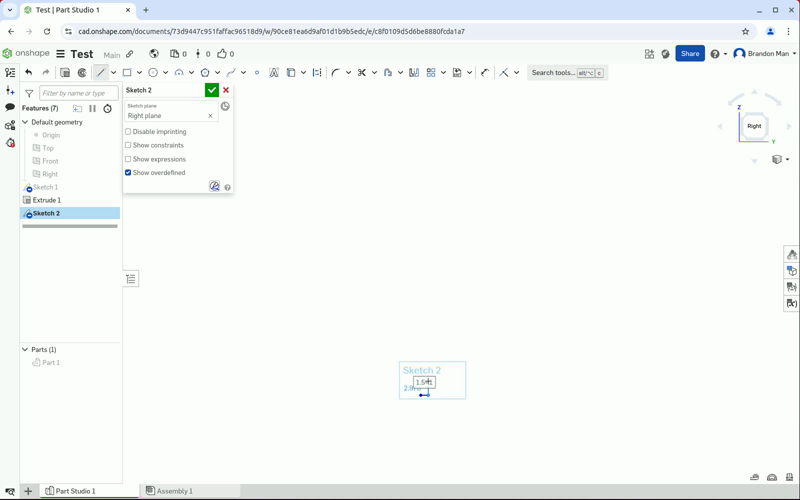
key_down(shift)
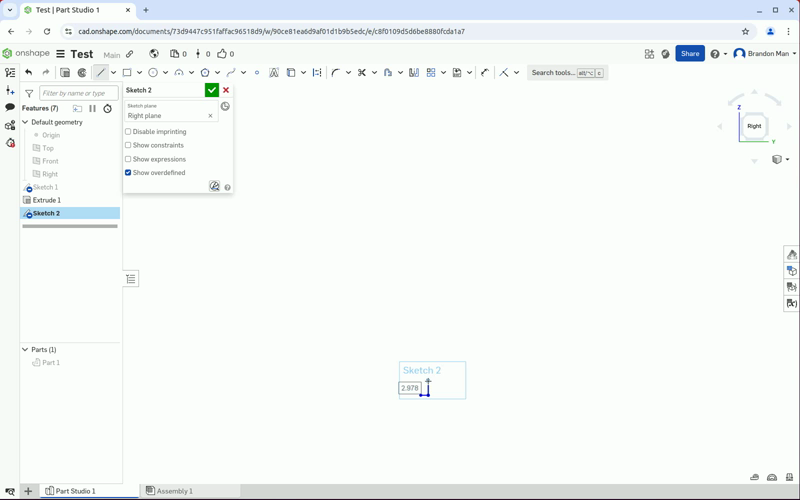
mouse_move(458, 380)
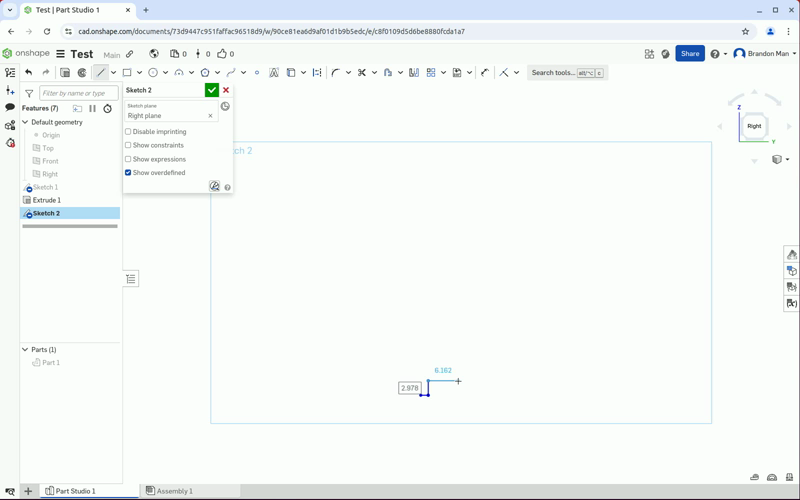
mouse_move(433, 380)
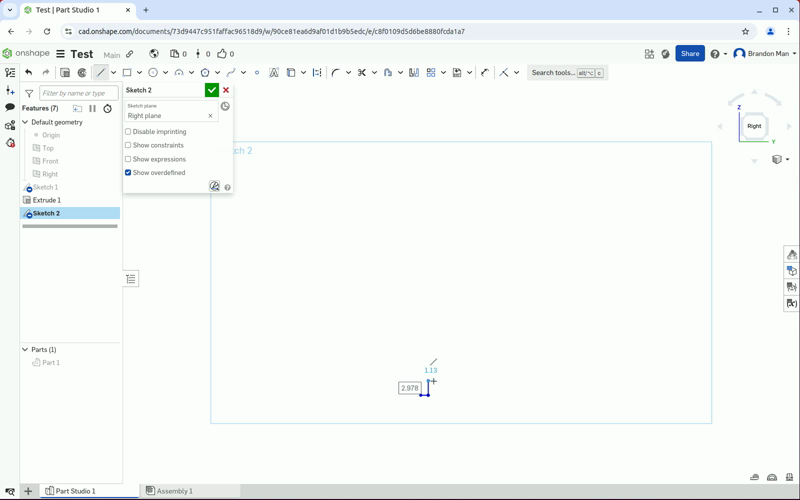
scroll(6)
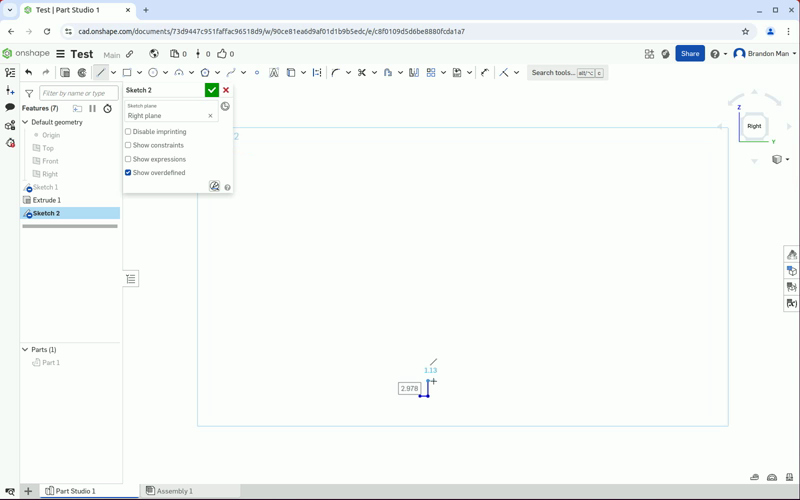
scroll(6)
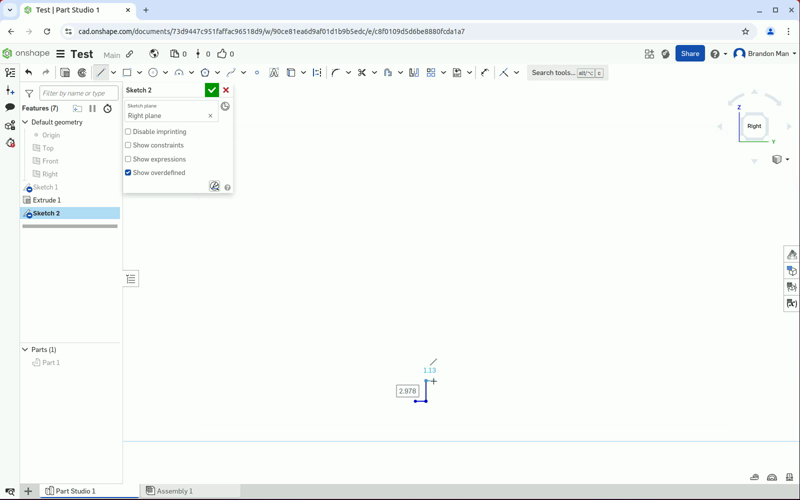
scroll(6)
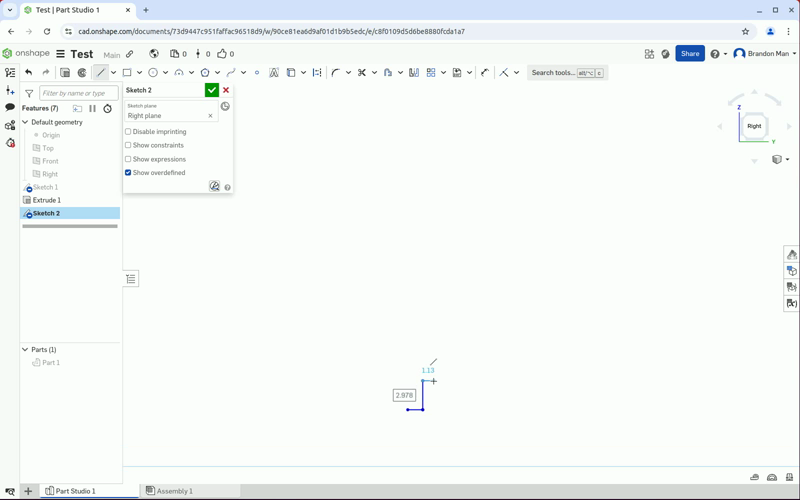
scroll(6)
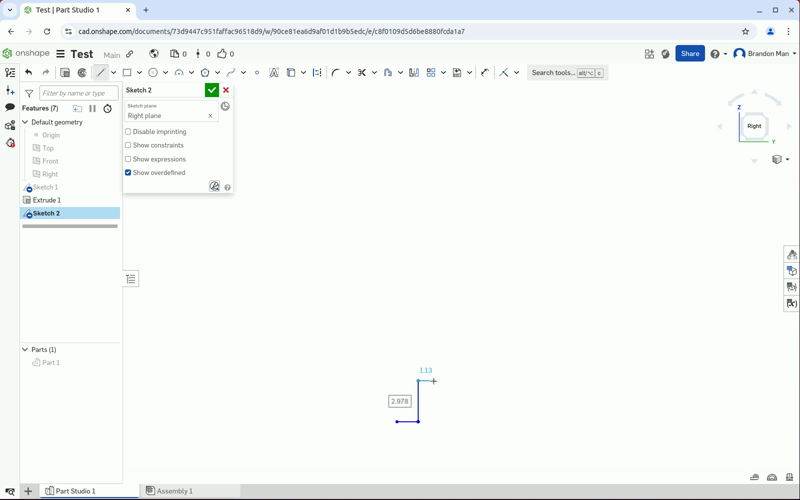
scroll(6)
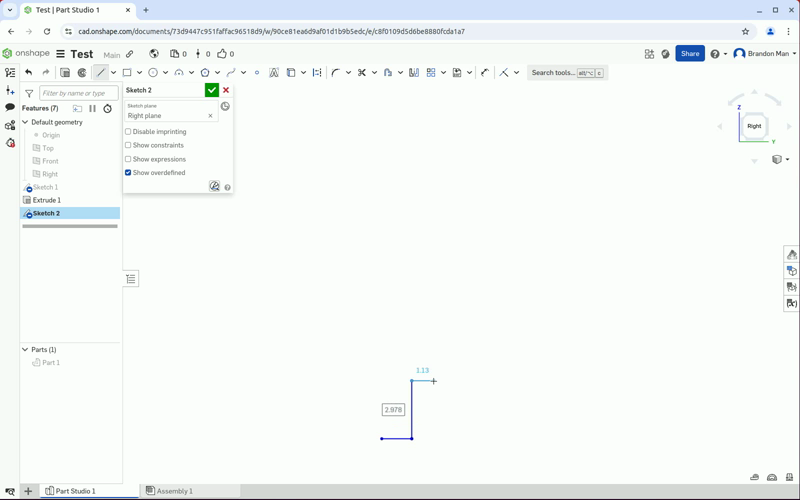
scroll(6)
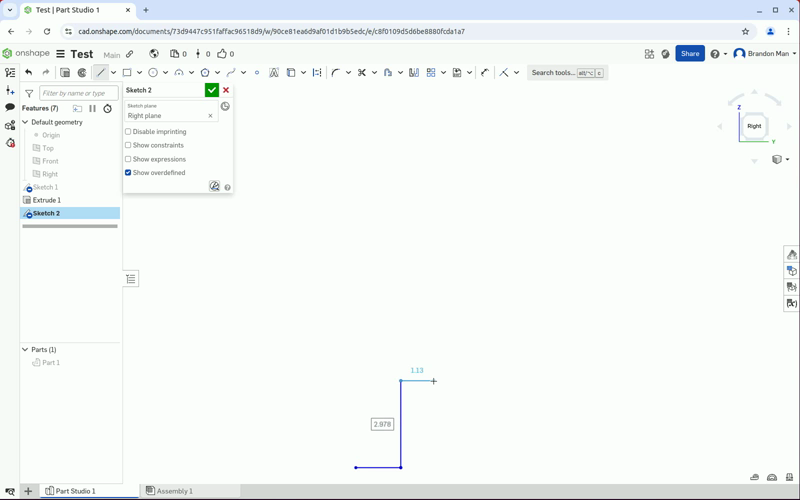
scroll(6)
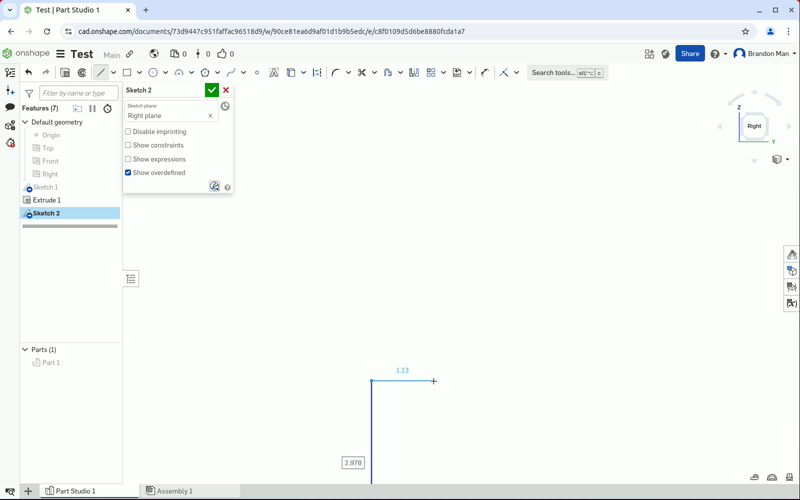
click(433, 380)
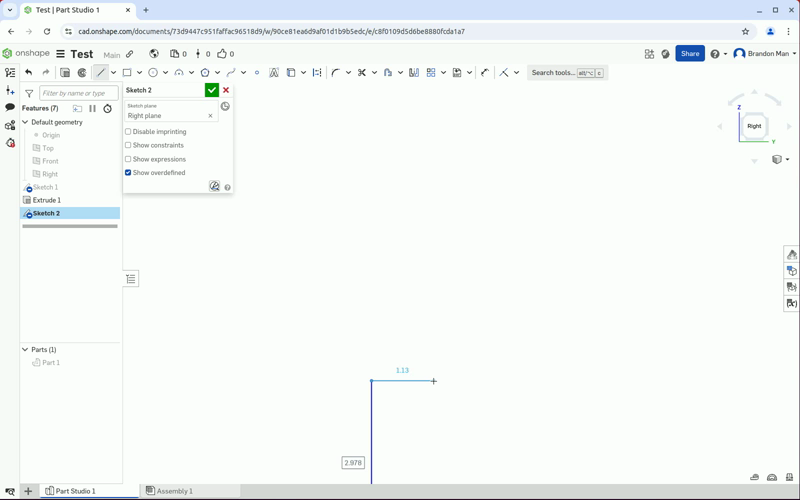
scroll(-6)
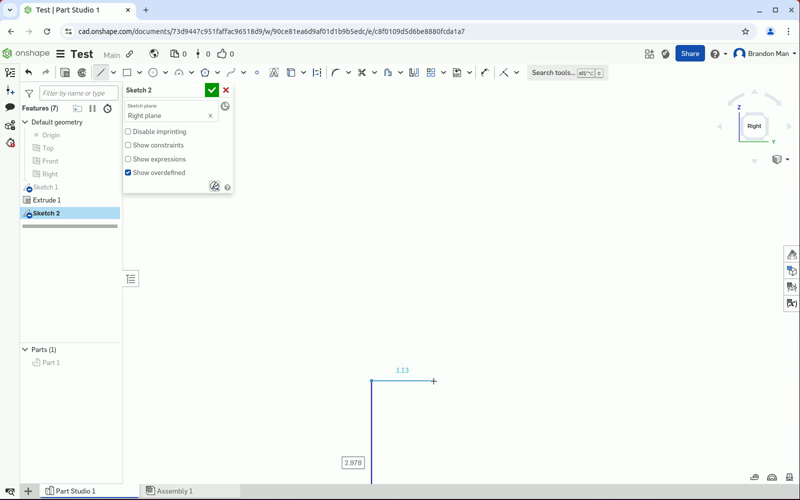
scroll(-6)
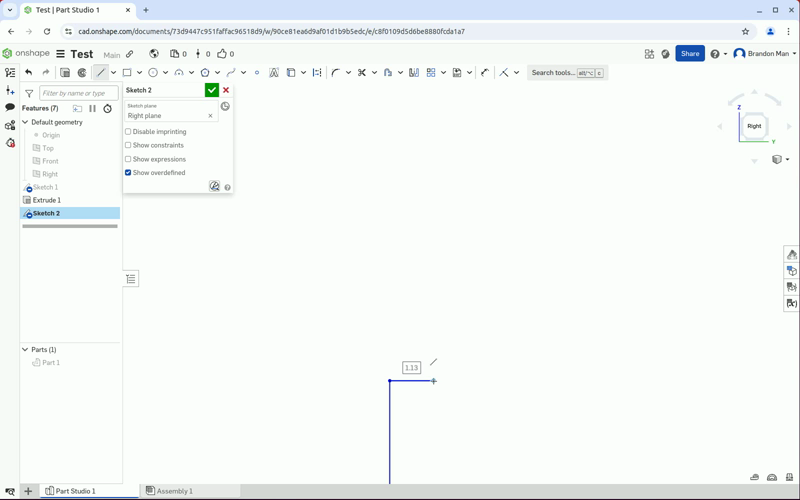
scroll(-6)
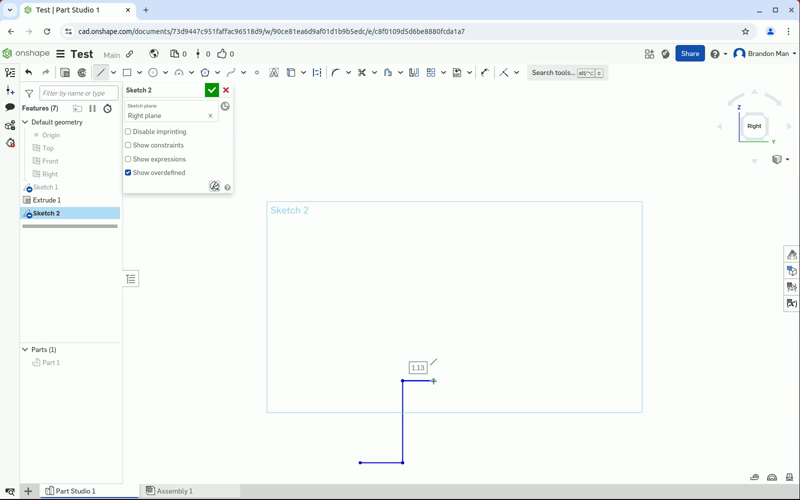
scroll(-6)
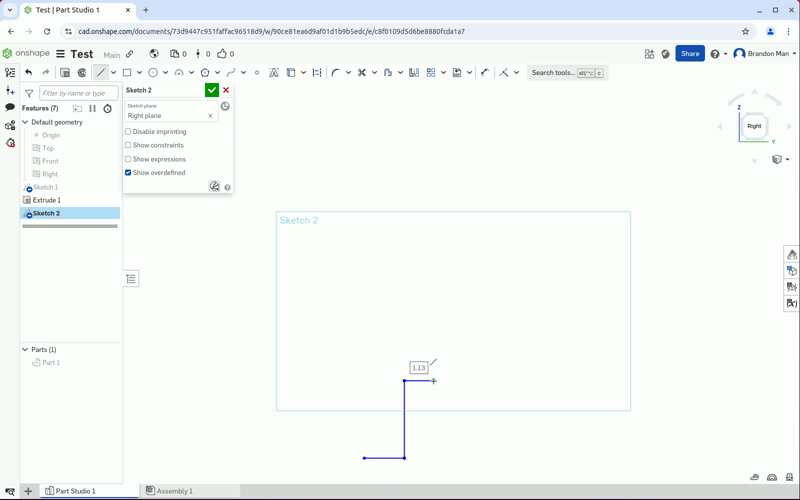
scroll(-6)
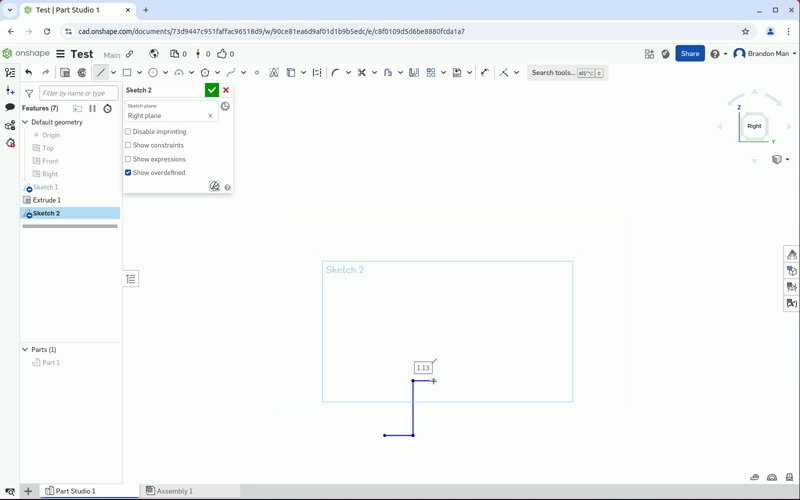
scroll(-6)
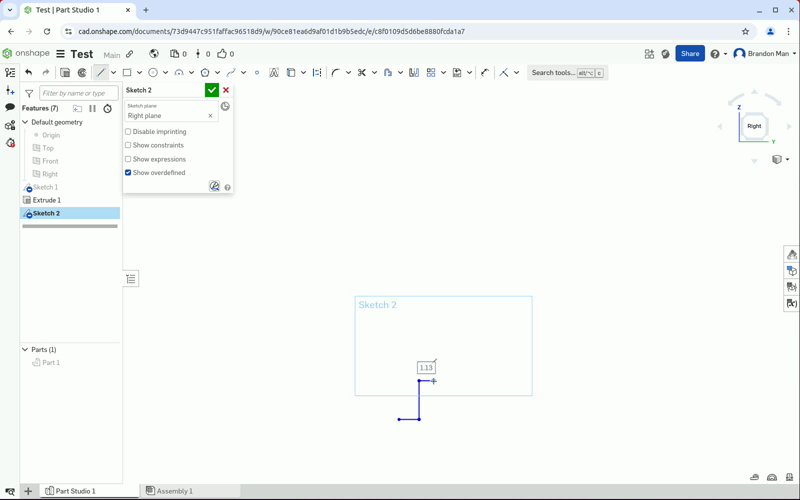
scroll(-6)
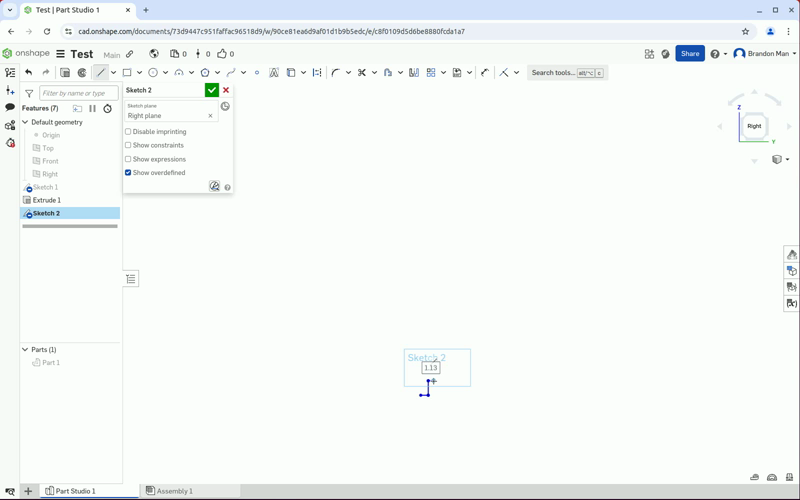
key_up(shift)
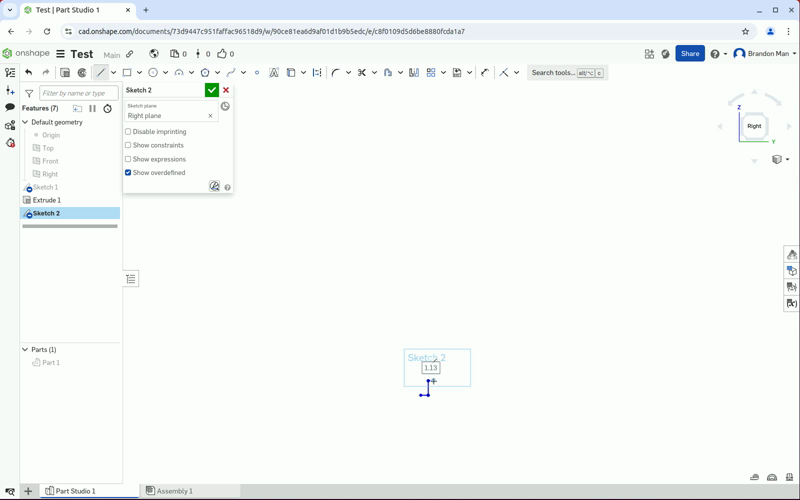
key_down(shift)
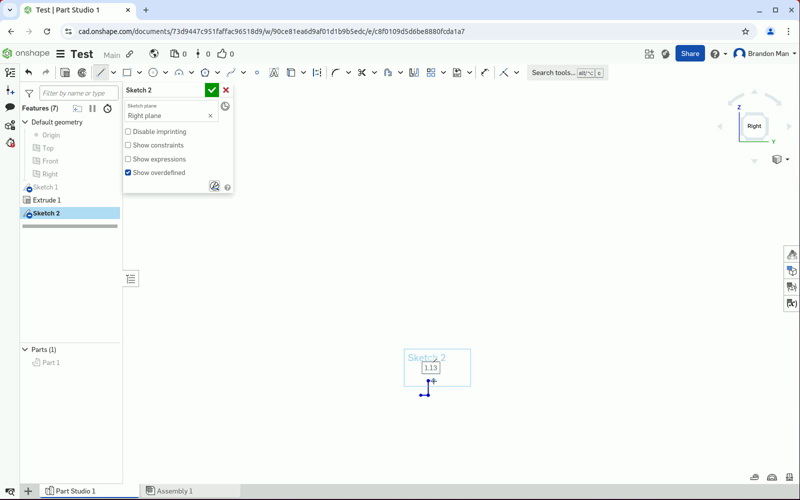
mouse_move(463, 380)
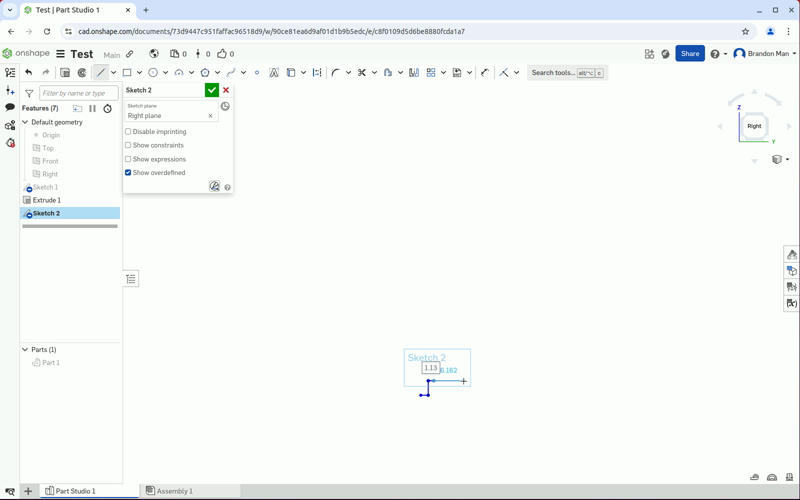
mouse_move(439, 380)
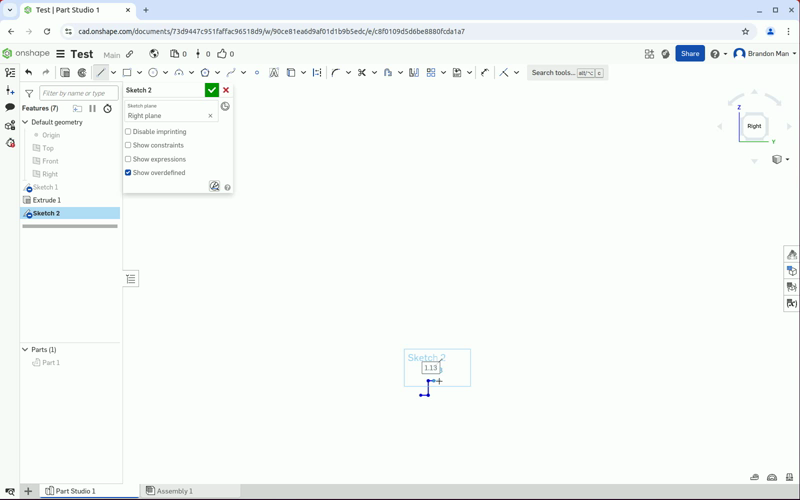
scroll(6)
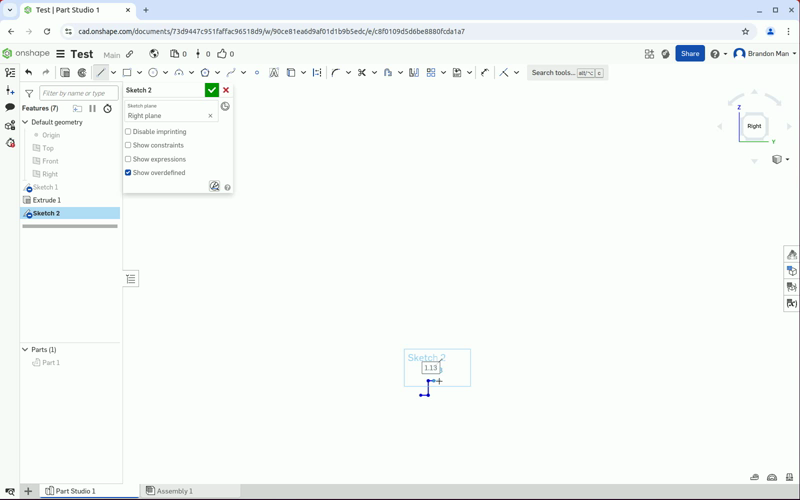
scroll(6)
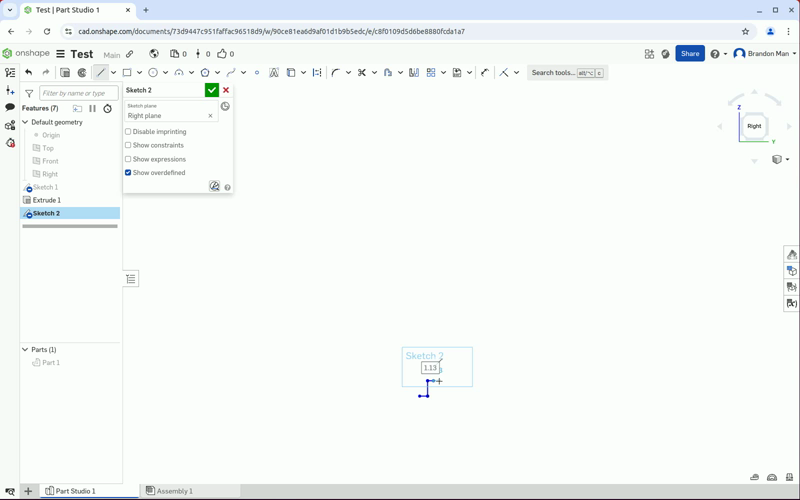
scroll(6)
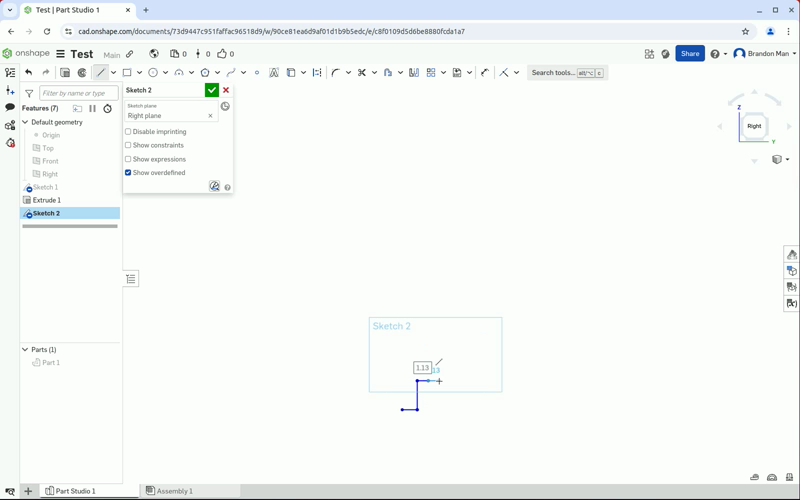
scroll(6)
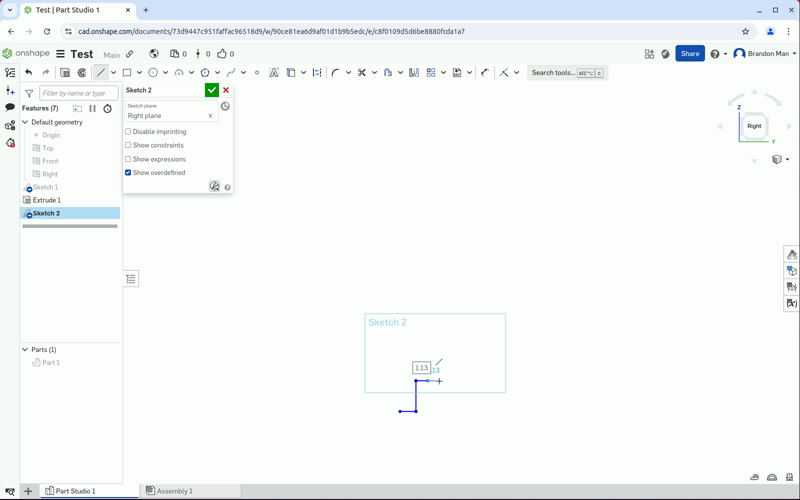
scroll(6)
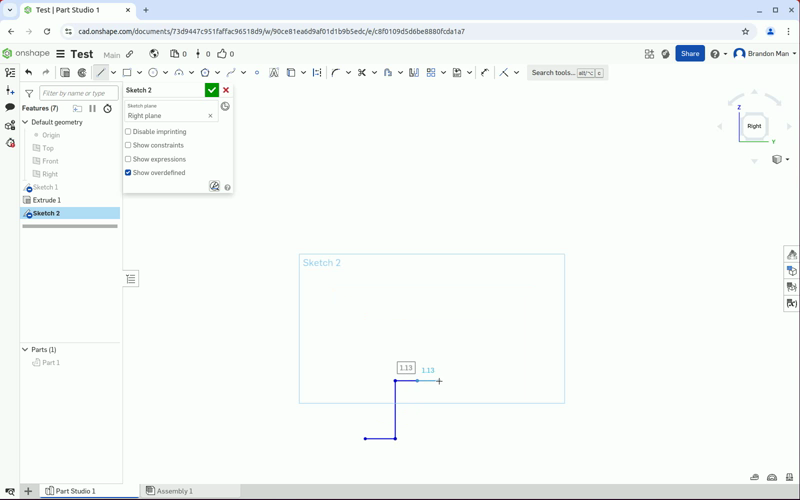
scroll(6)
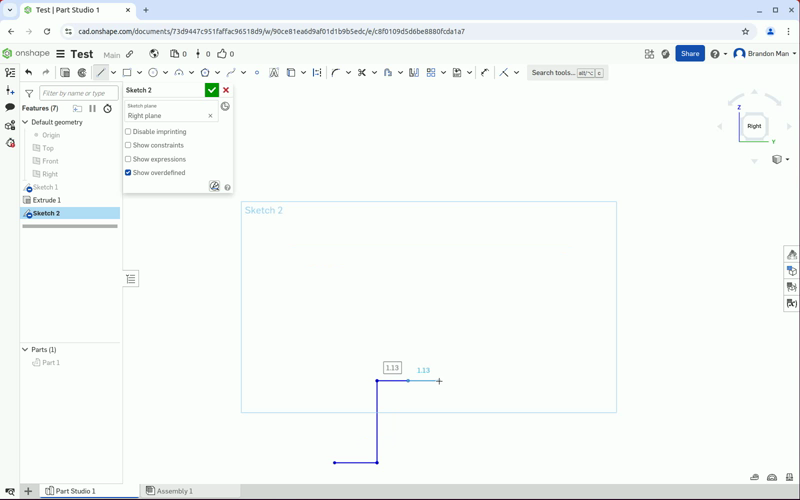
scroll(6)
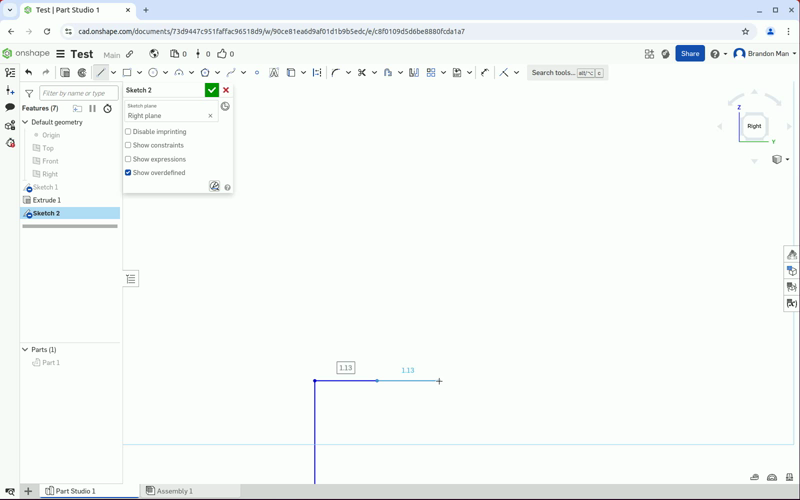
click(439, 380)
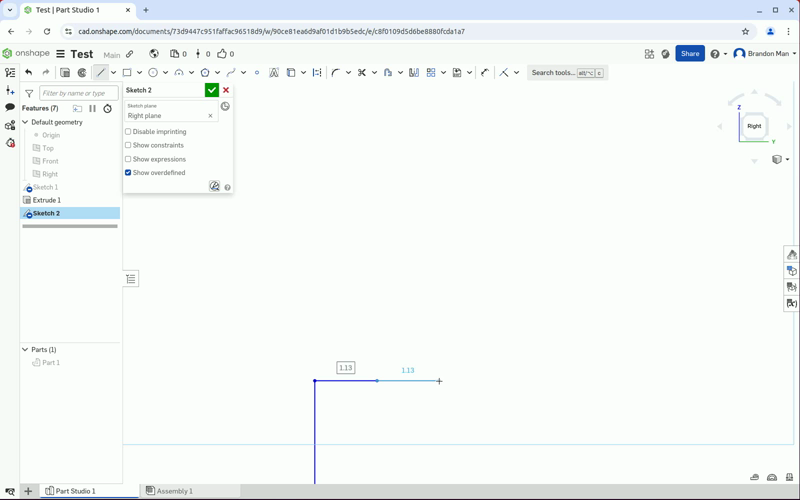
scroll(-6)
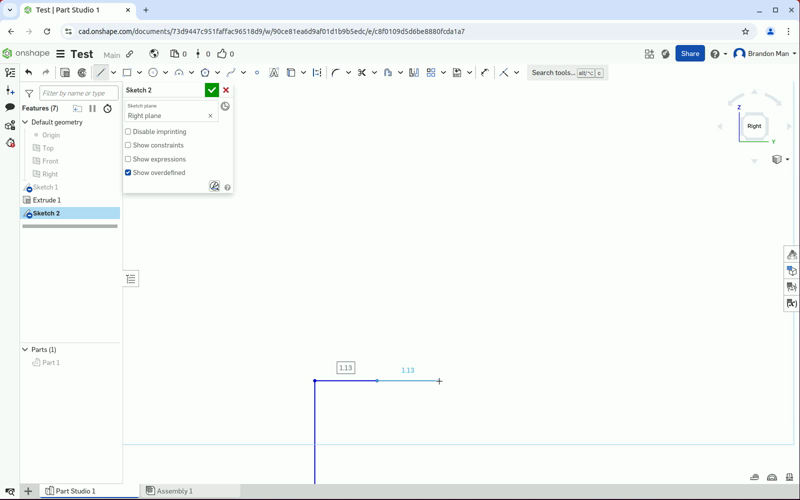
scroll(-6)
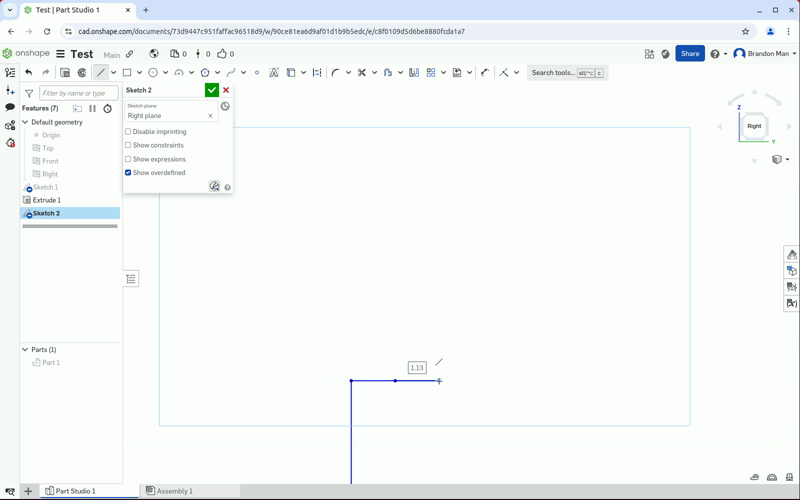
scroll(-6)
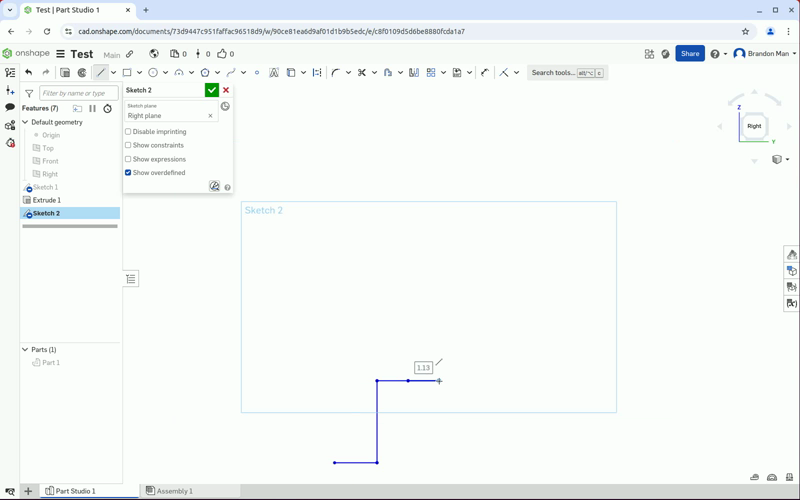
scroll(-6)
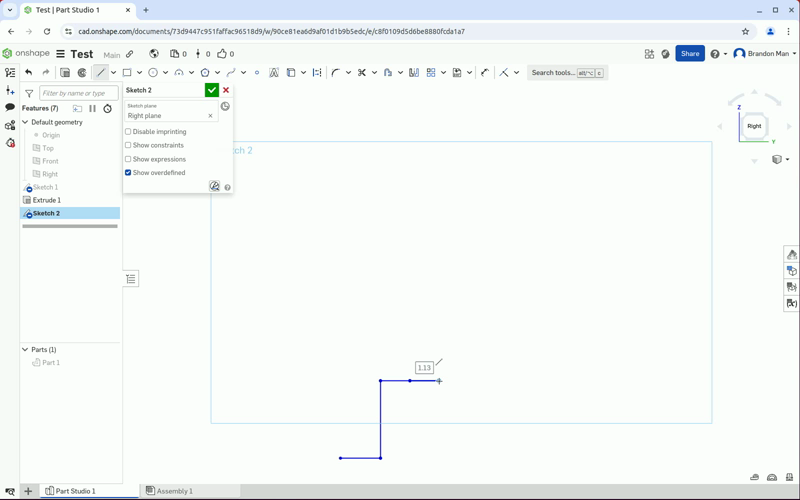
scroll(-6)
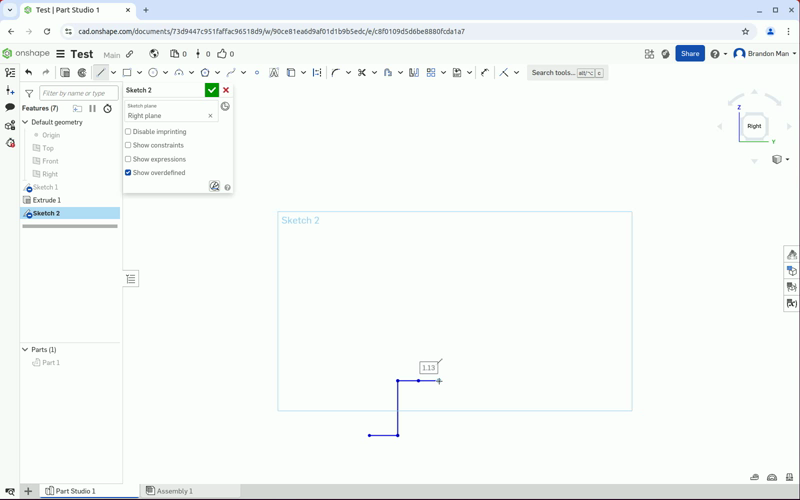
scroll(-6)
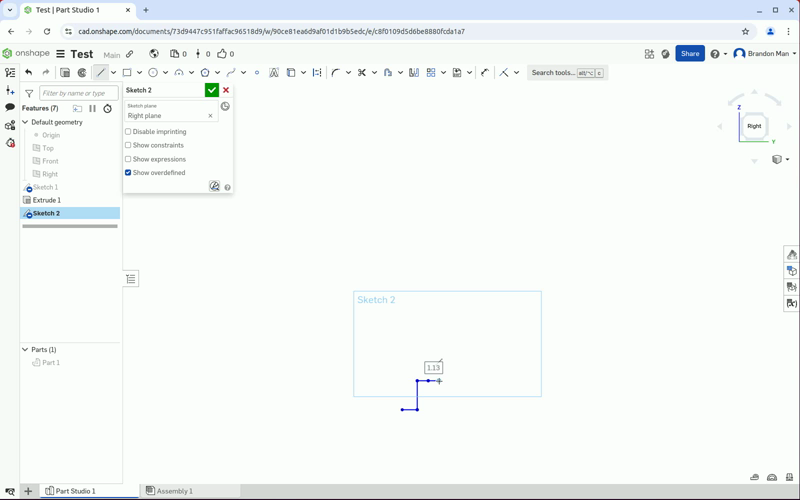
scroll(-6)
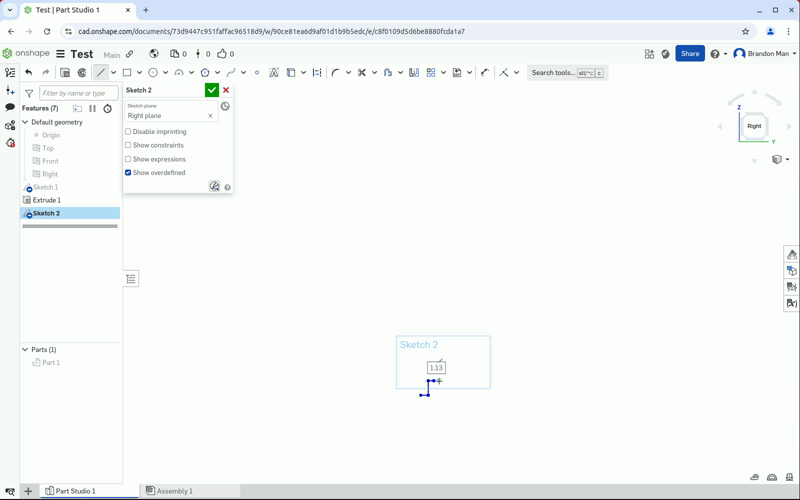
key_up(shift)
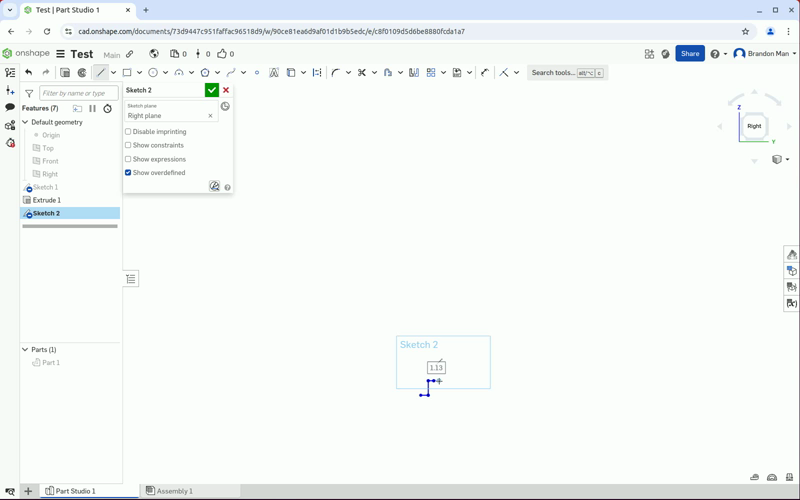
key_down(shift)
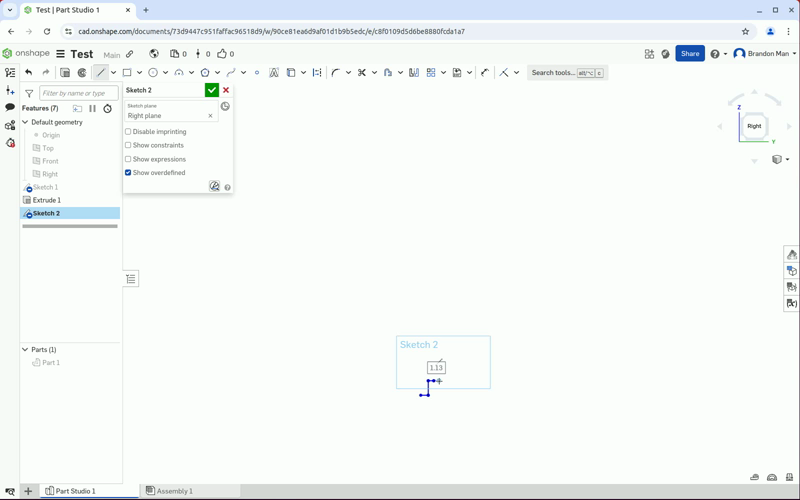
mouse_move(469, 380)
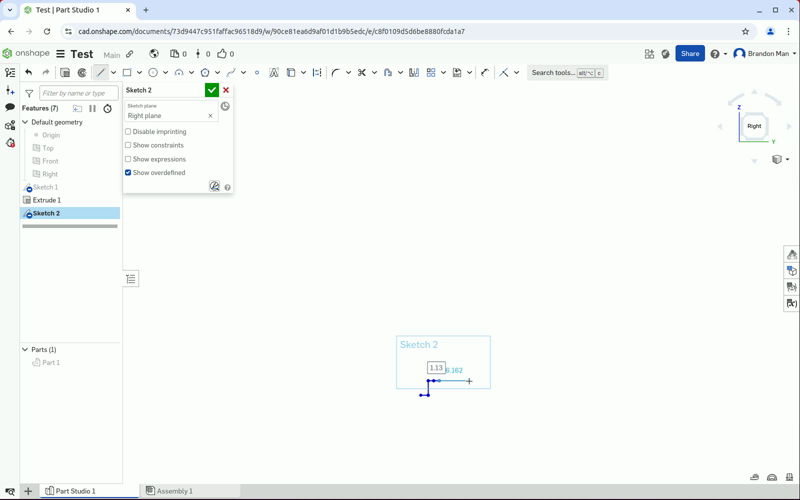
mouse_move(439, 395)
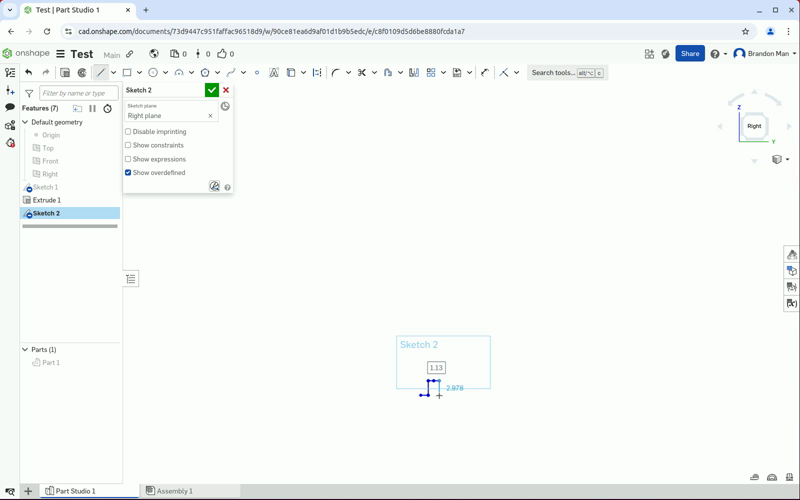
click(439, 395)
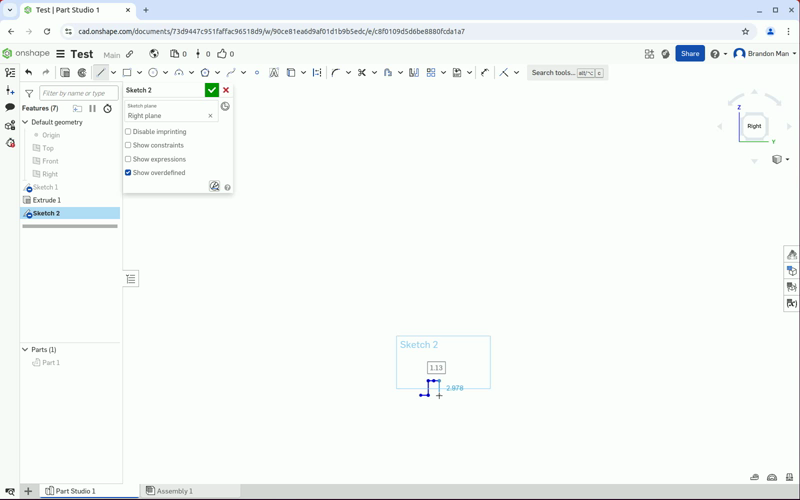
key_up(shift)
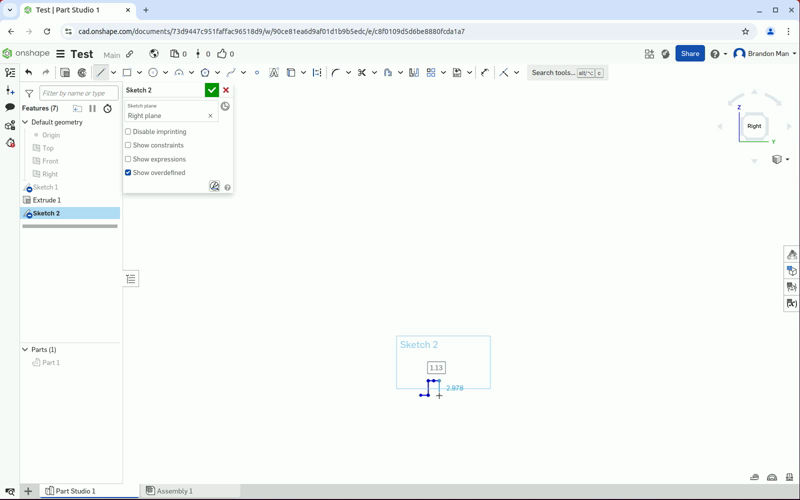
key_down(shift)
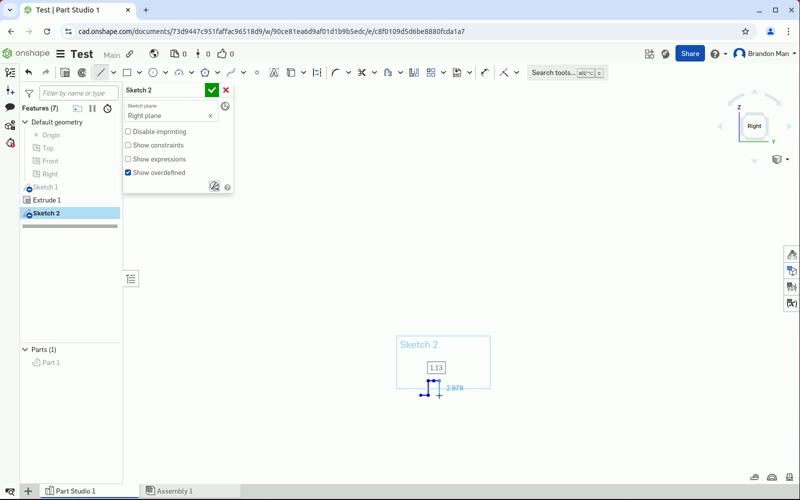
mouse_move(469, 395)
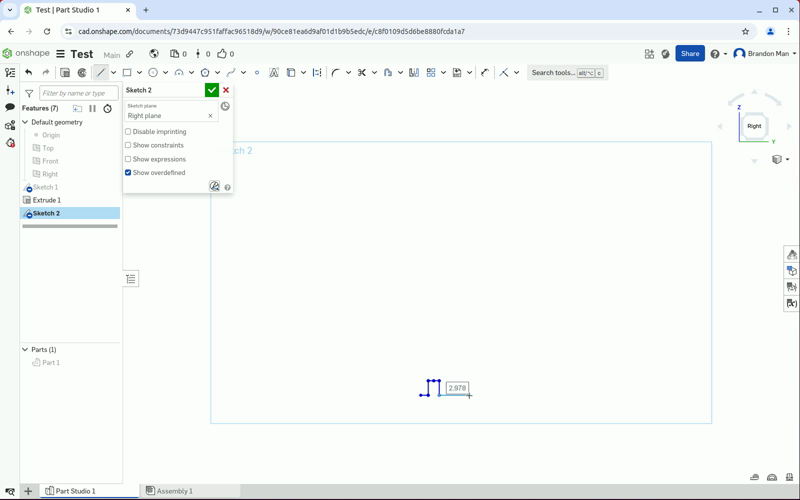
mouse_move(446, 395)
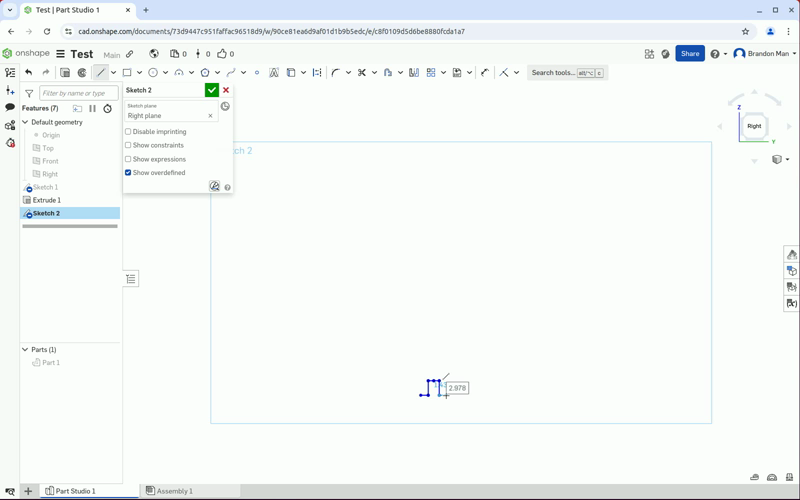
scroll(6)
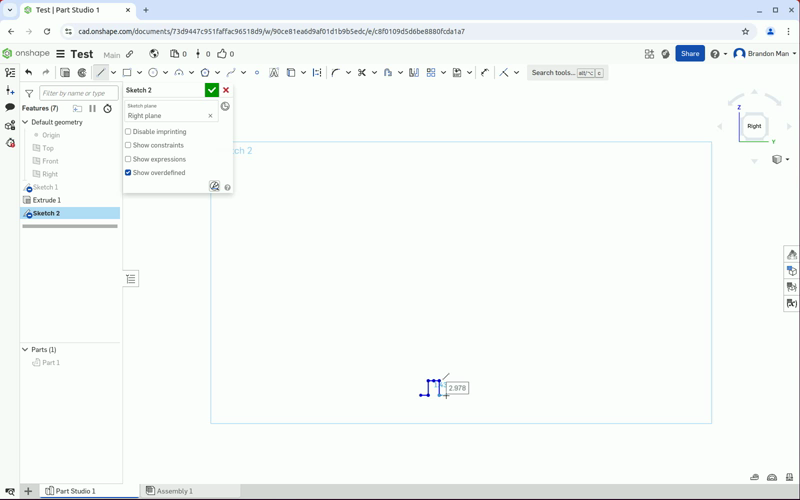
scroll(6)
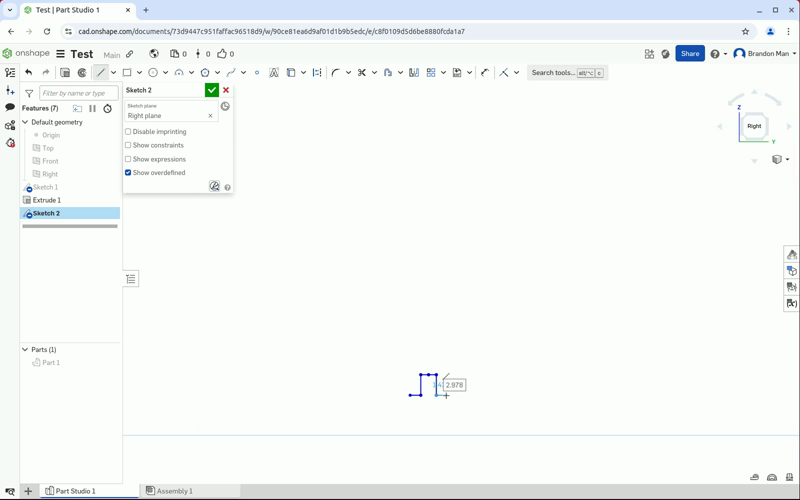
scroll(6)
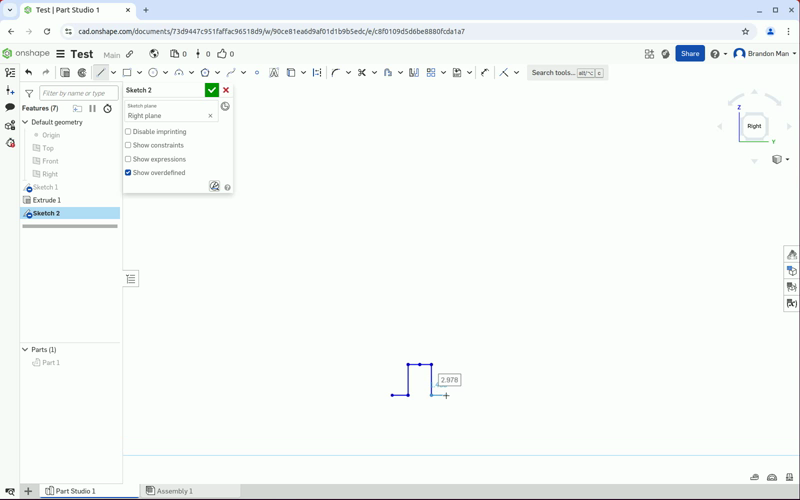
scroll(6)
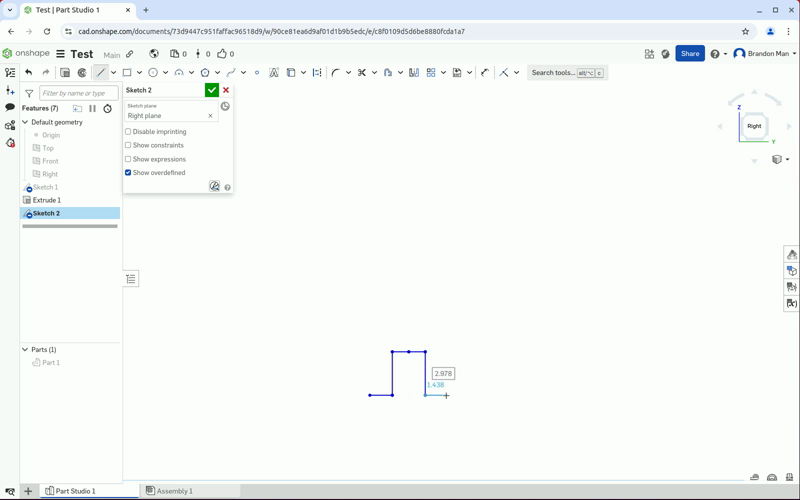
scroll(6)
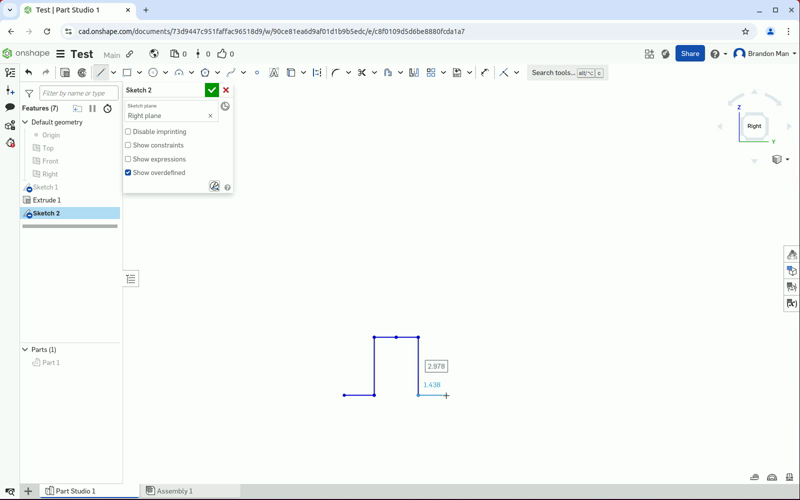
scroll(6)
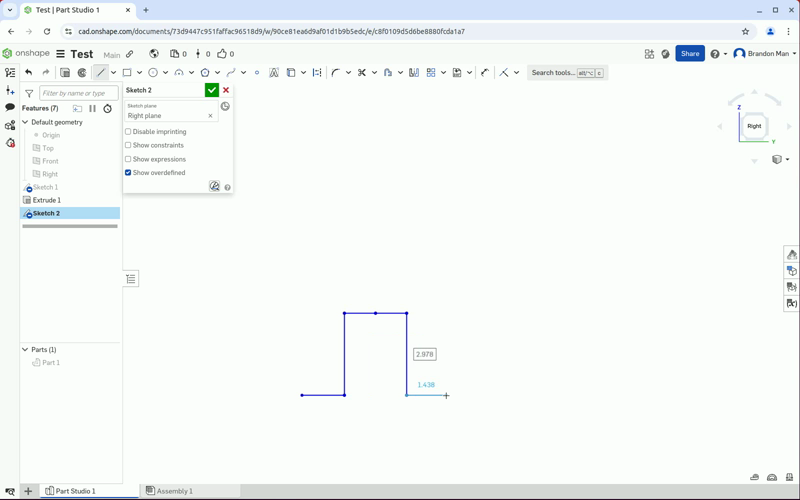
scroll(6)
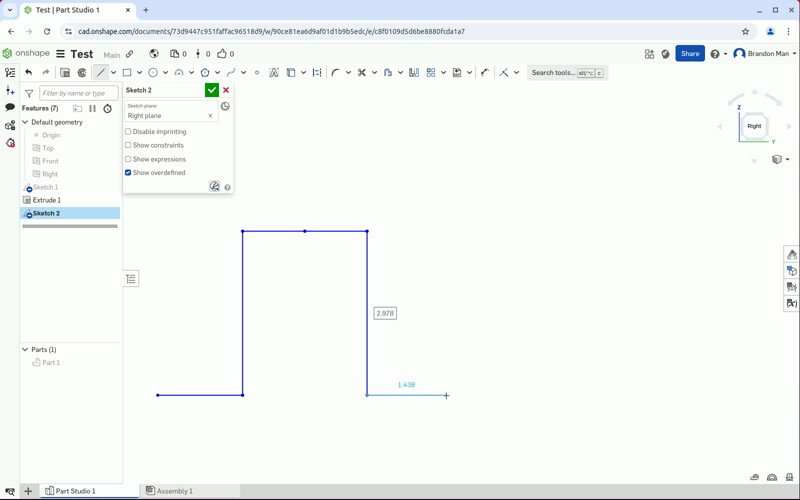
click(446, 395)
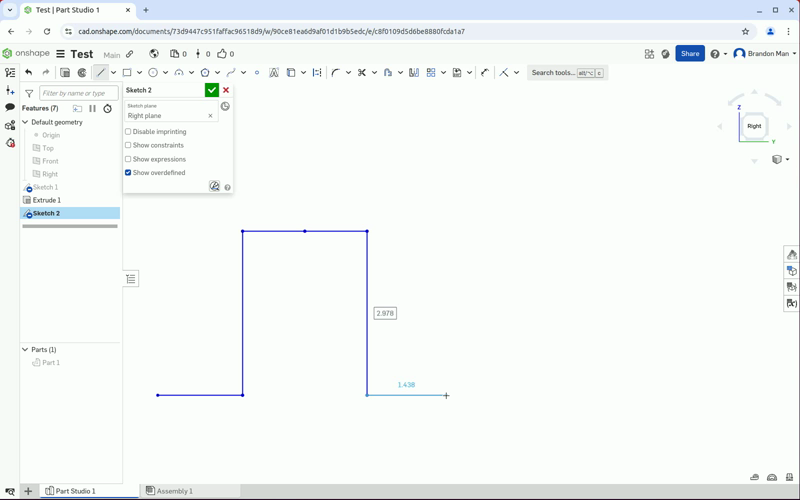
scroll(-6)
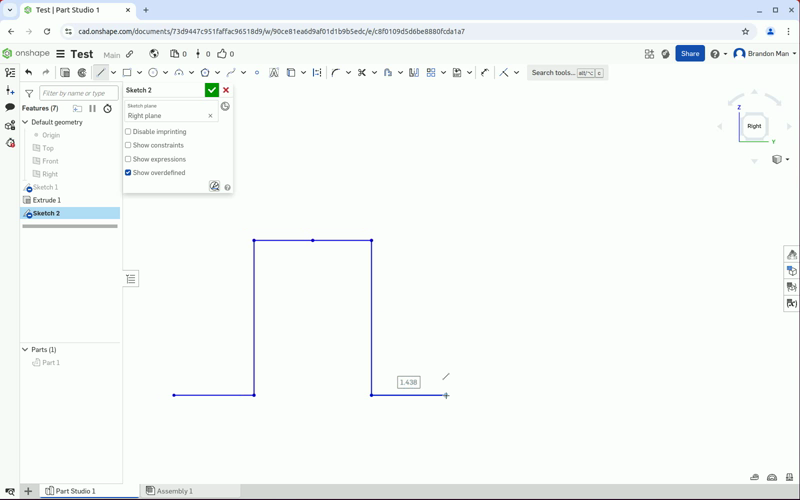
scroll(-6)
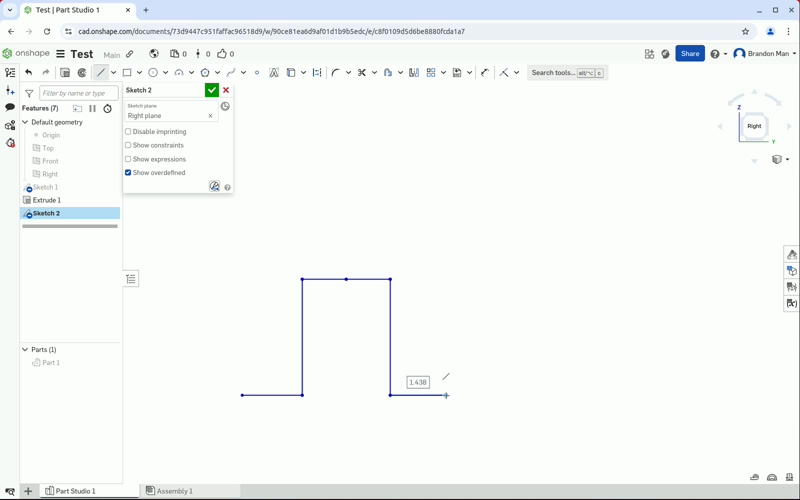
scroll(-6)
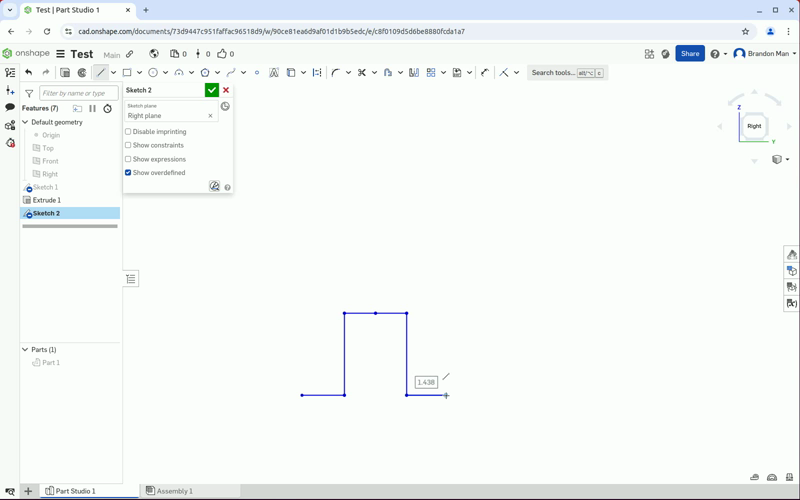
scroll(-6)
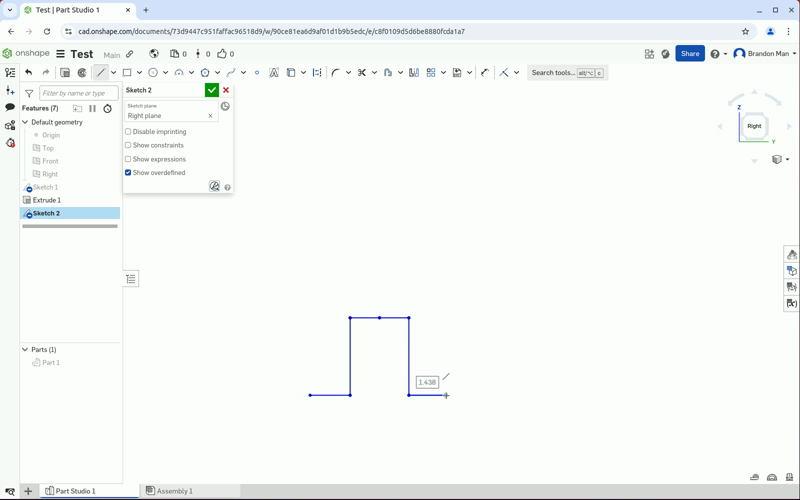
scroll(-6)
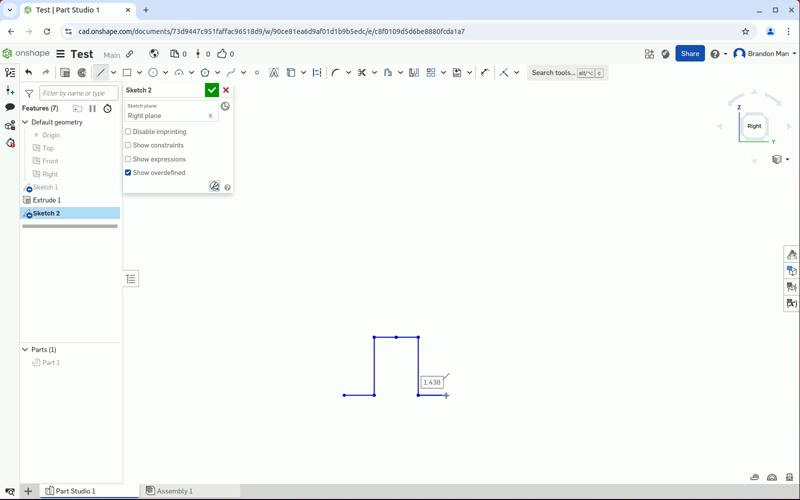
scroll(-6)
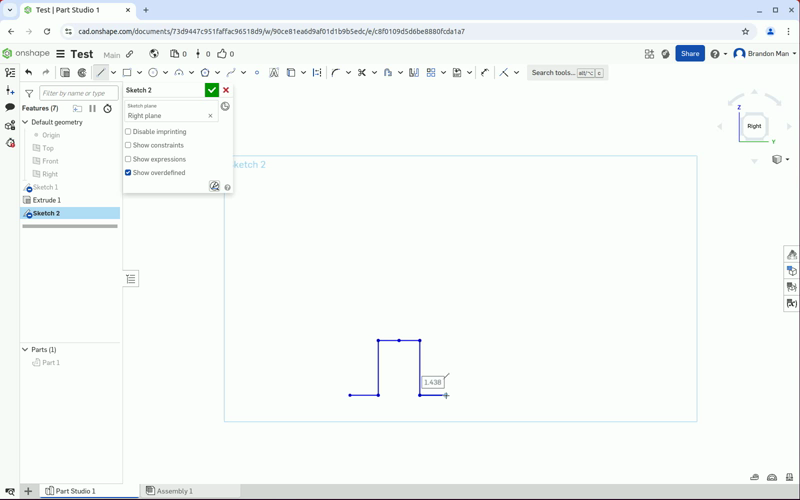
scroll(-6)
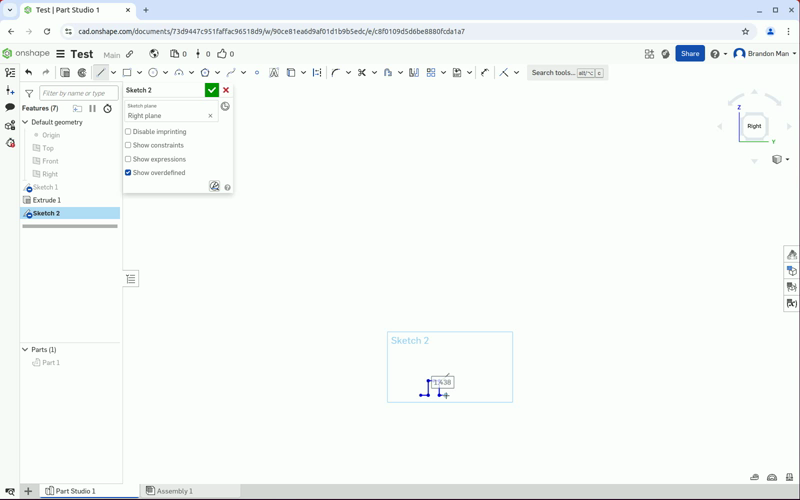
key_up(shift)
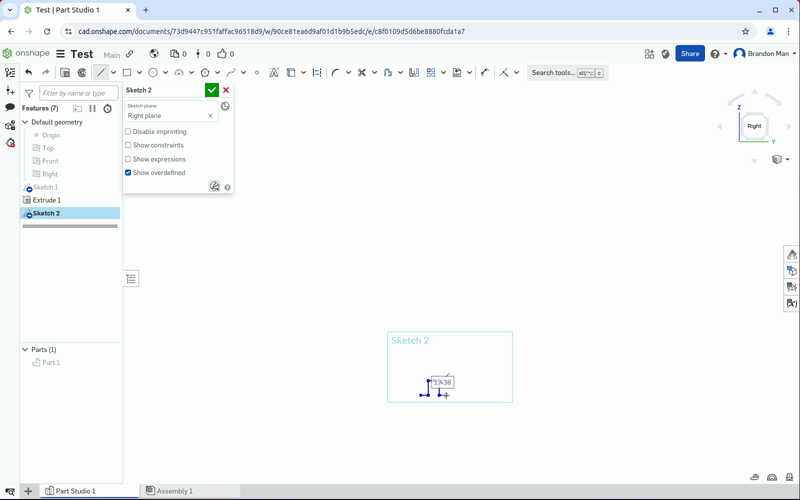
key_down(shift)
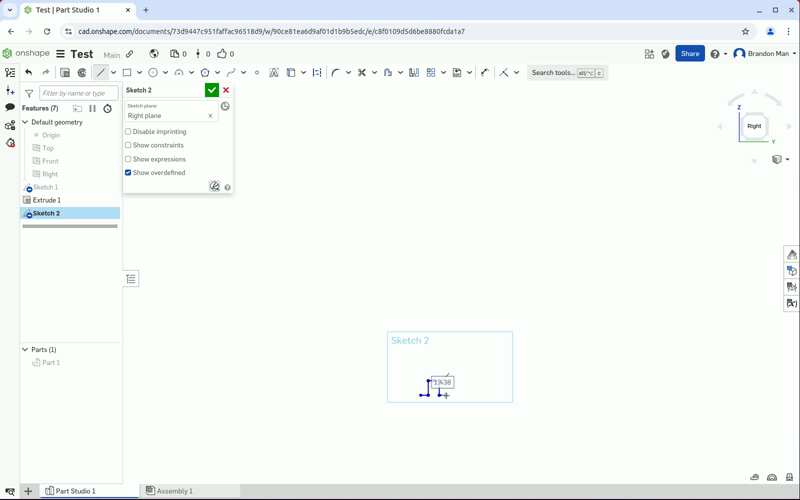
mouse_move(446, 221)
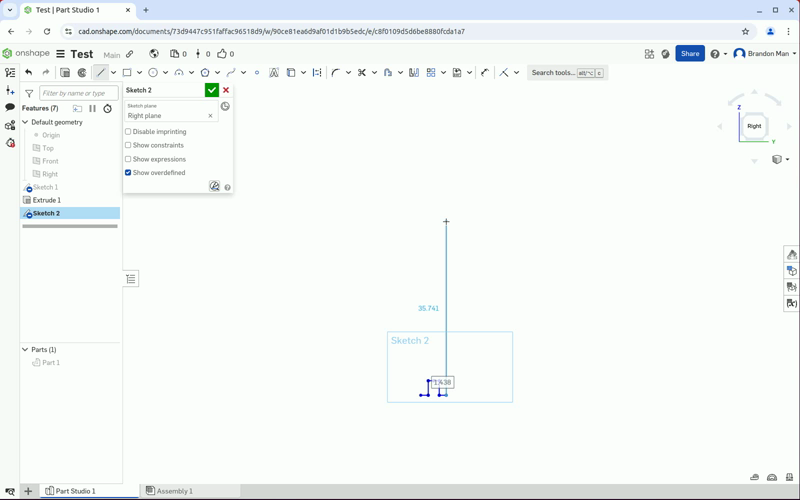
click(446, 221)
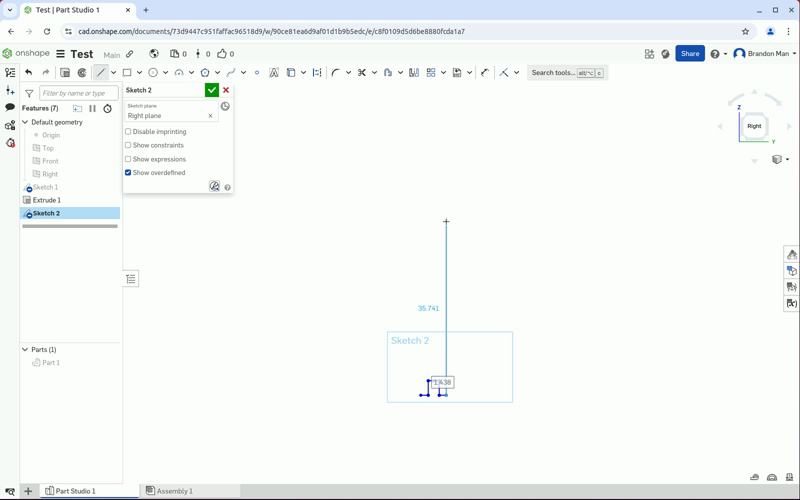
key_up(shift)
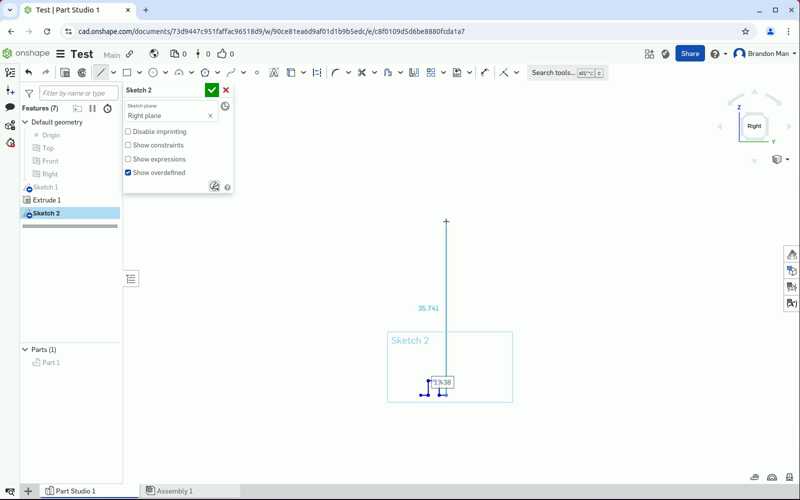
key_down(shift)
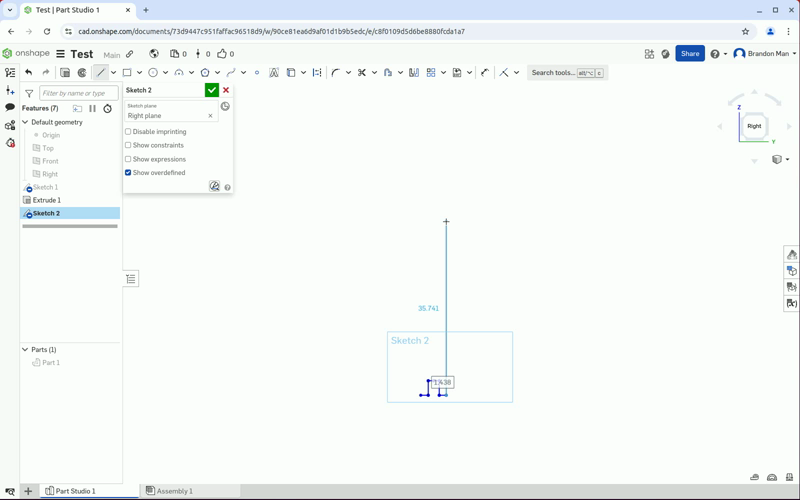
mouse_move(476, 221)
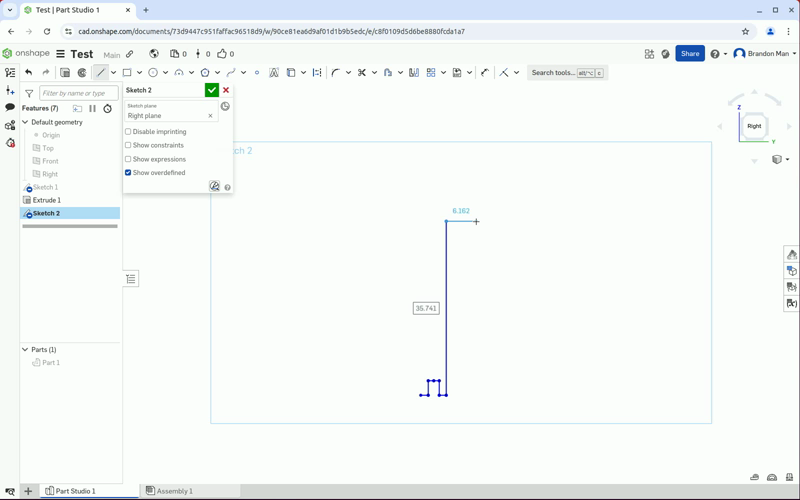
mouse_move(440, 221)
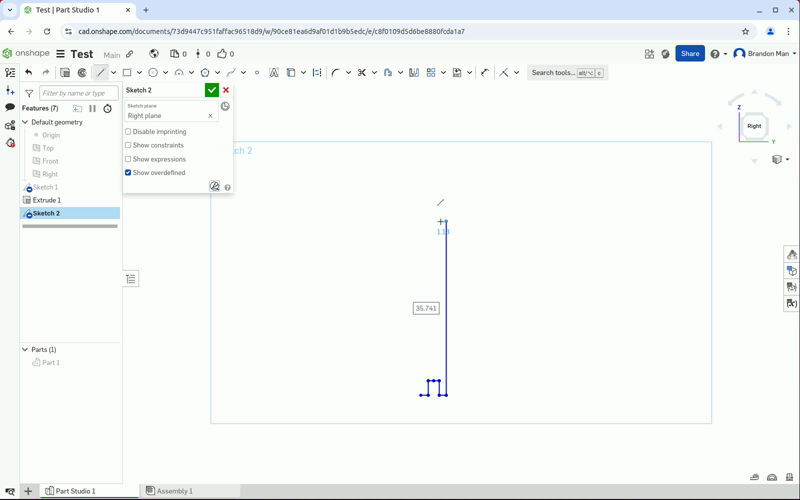
scroll(6)
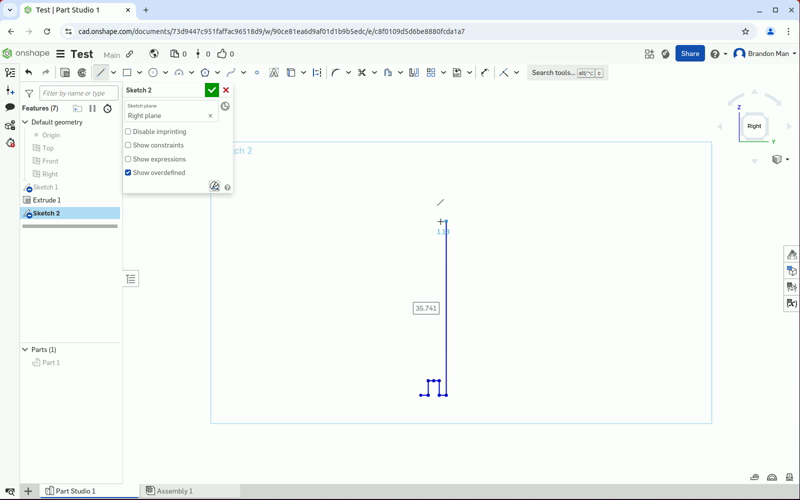
scroll(6)
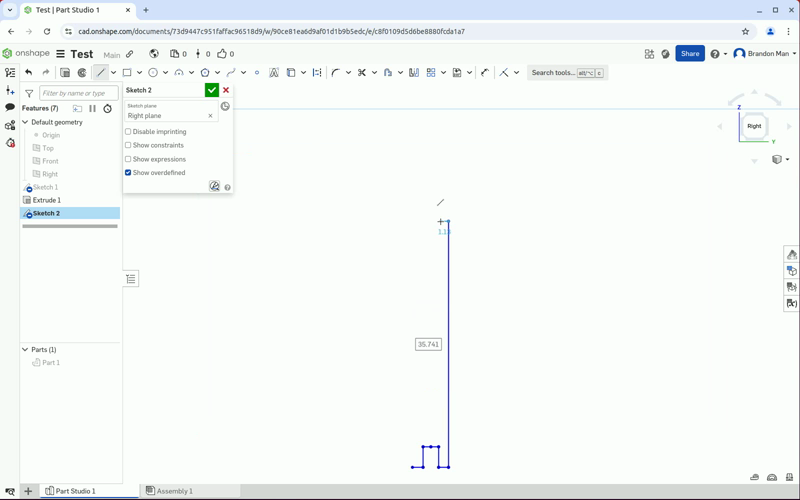
scroll(6)
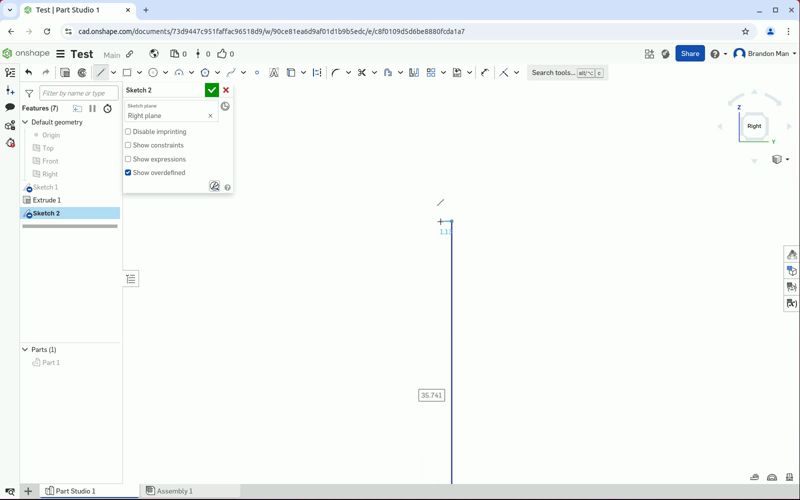
scroll(6)
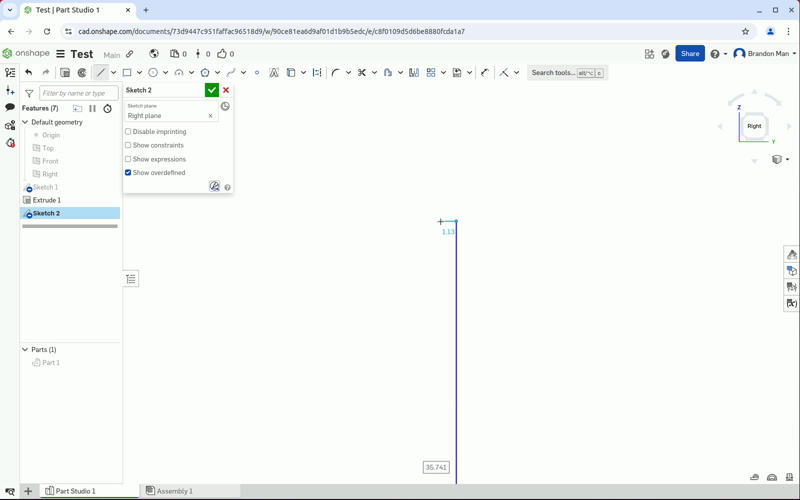
scroll(6)
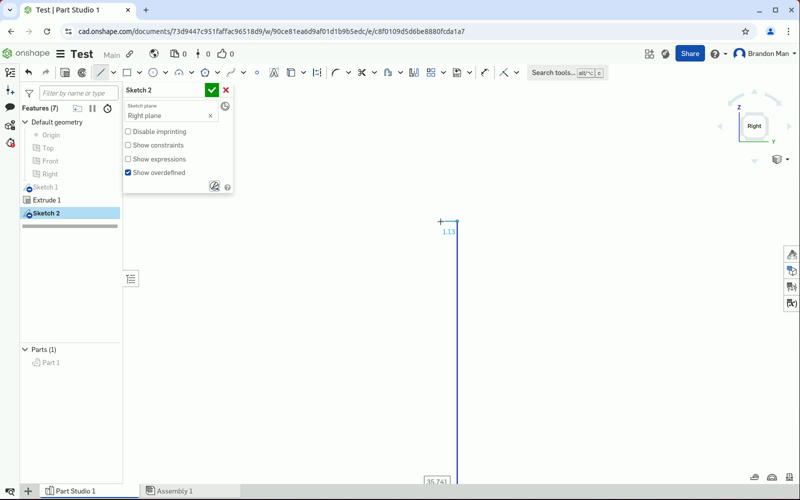
scroll(6)
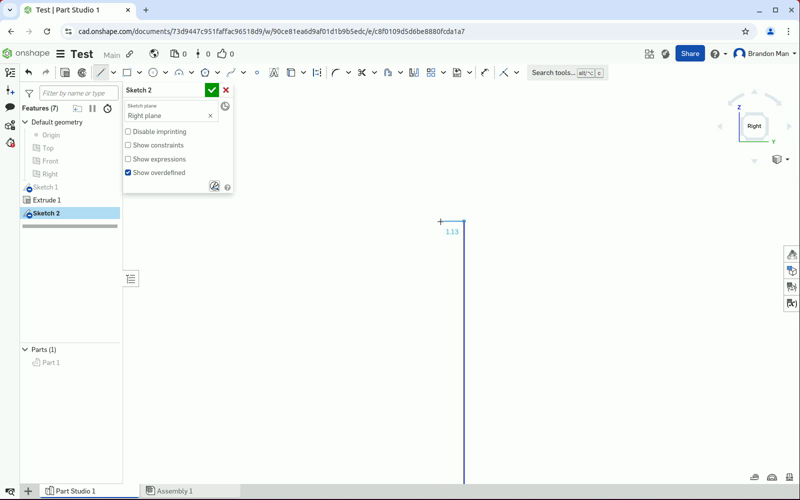
scroll(6)
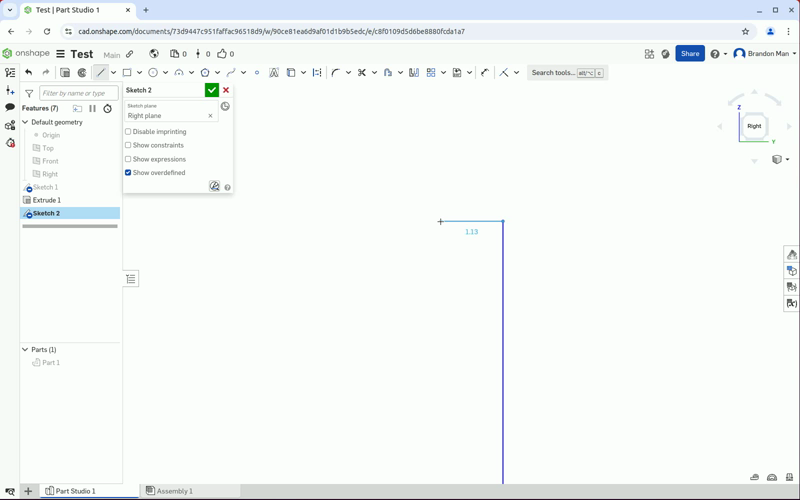
click(440, 221)
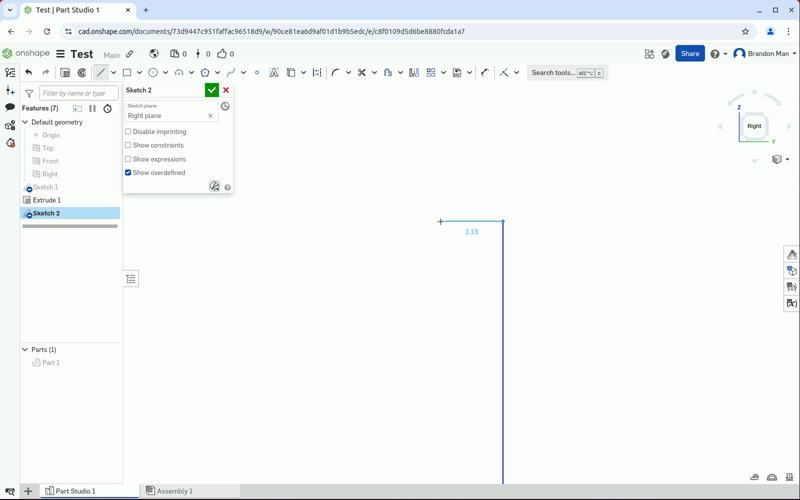
scroll(-6)
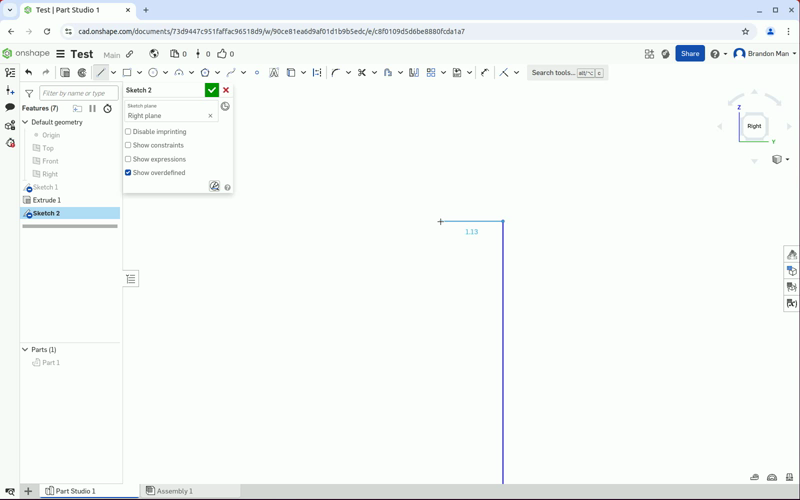
scroll(-6)
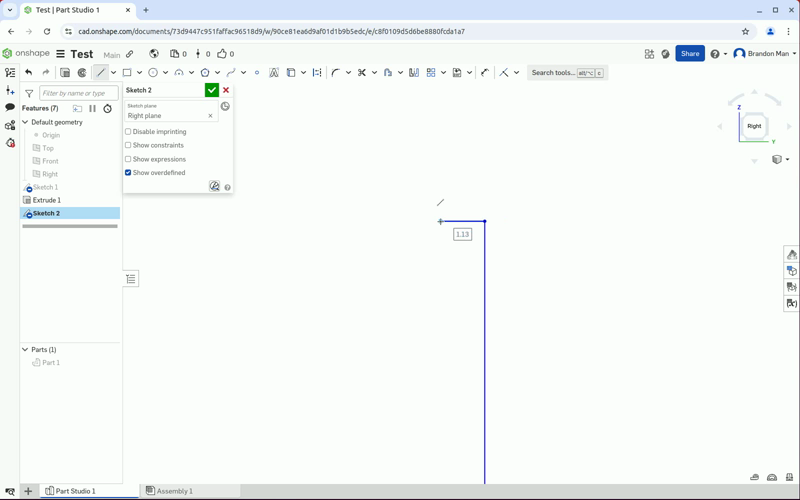
scroll(-6)
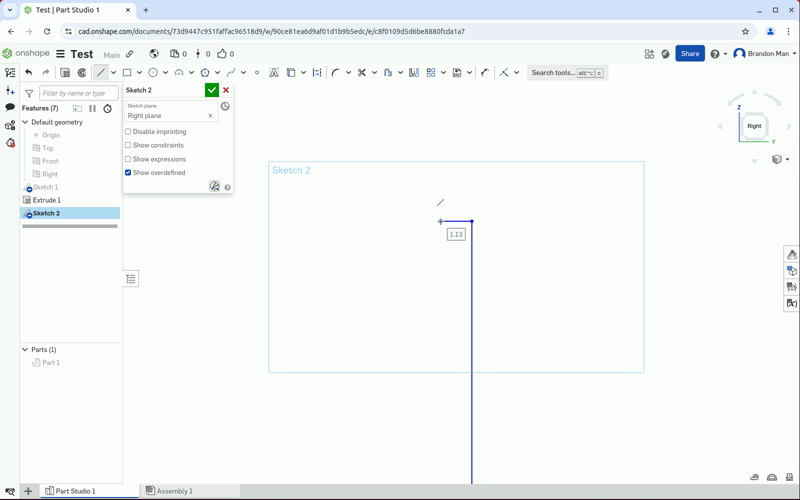
scroll(-6)
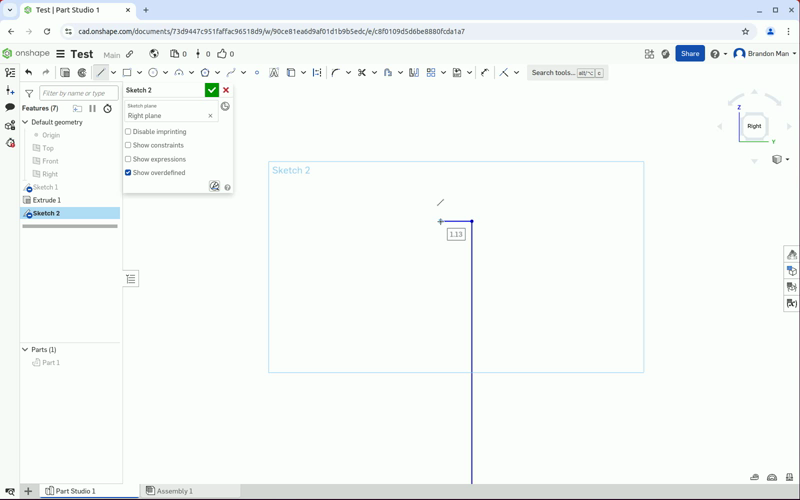
scroll(-6)
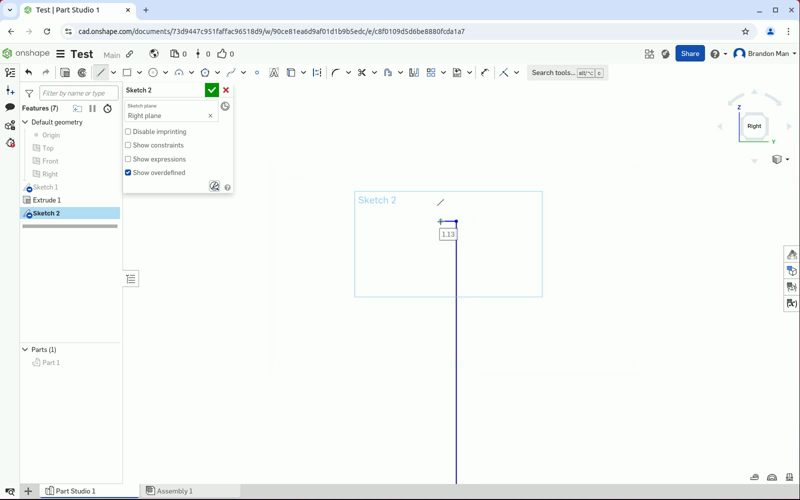
scroll(-6)
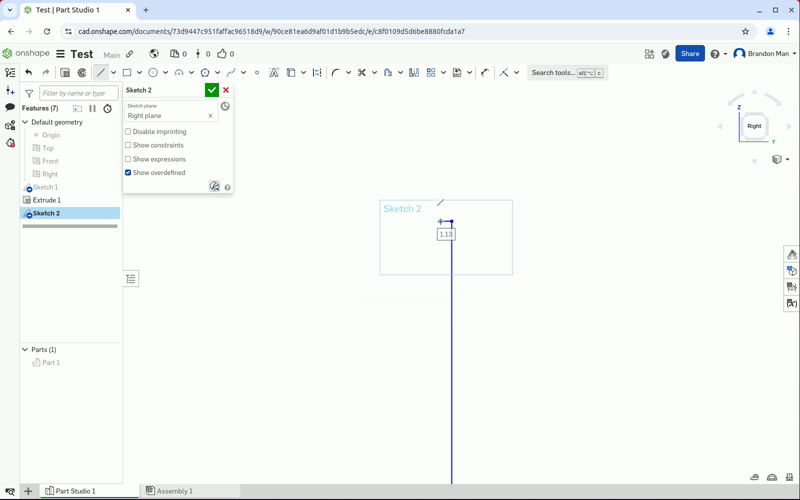
scroll(-6)
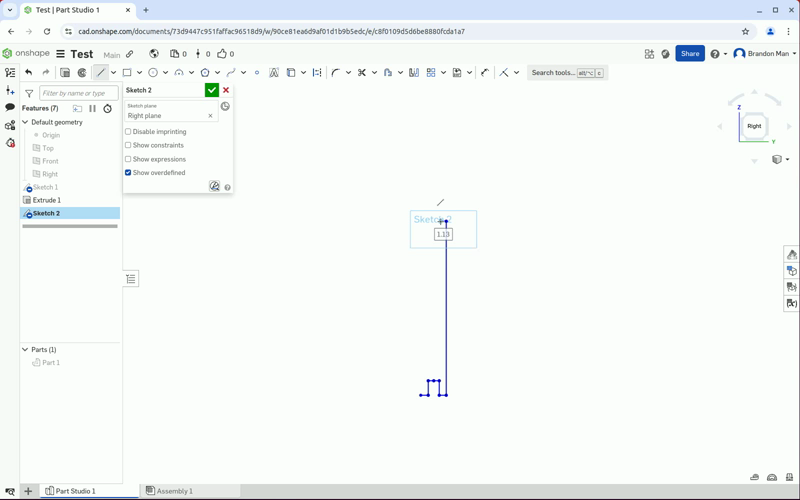
key_up(shift)
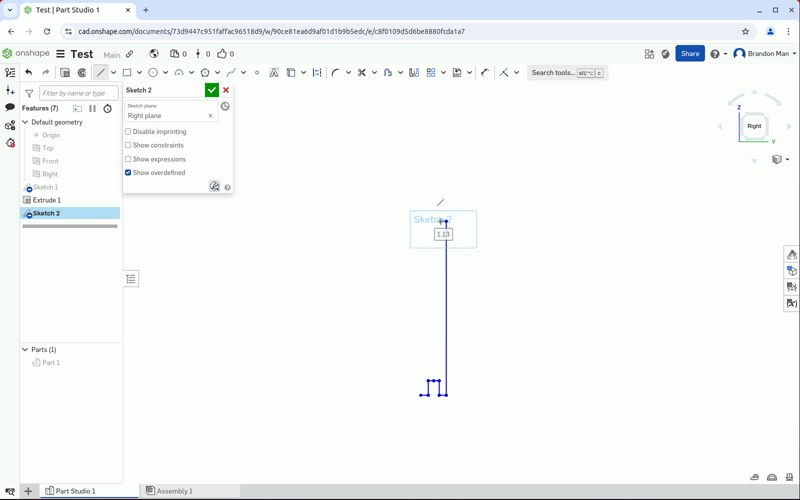
key_down(shift)
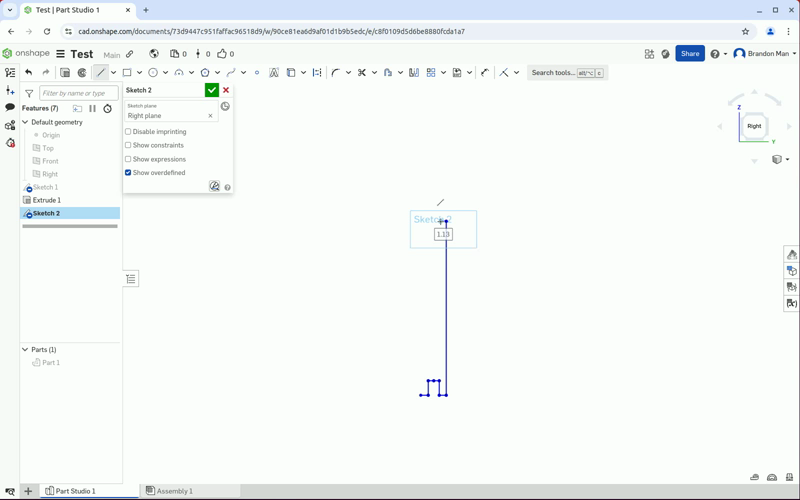
mouse_move(470, 221)
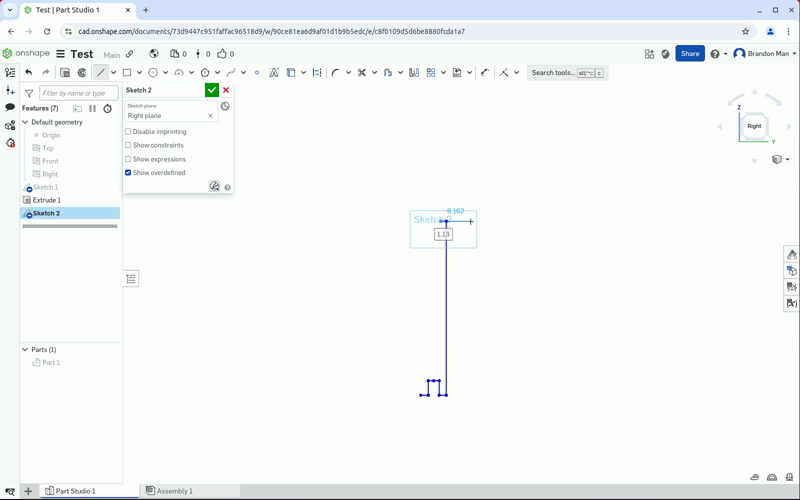
mouse_move(440, 236)
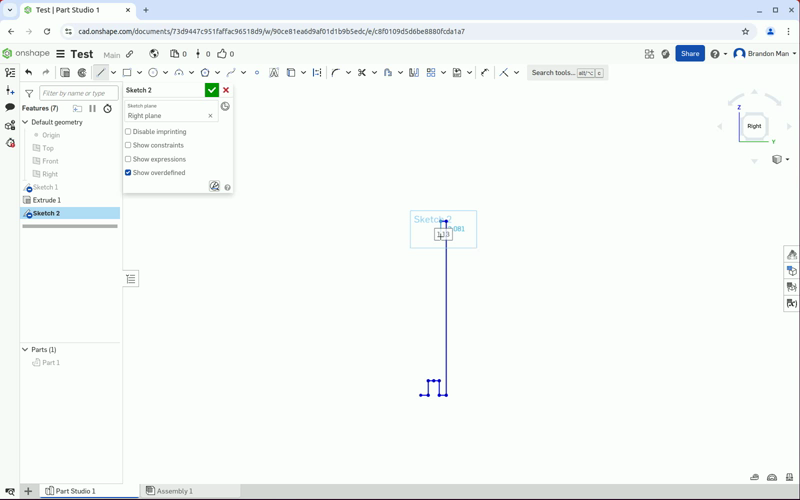
click(440, 236)
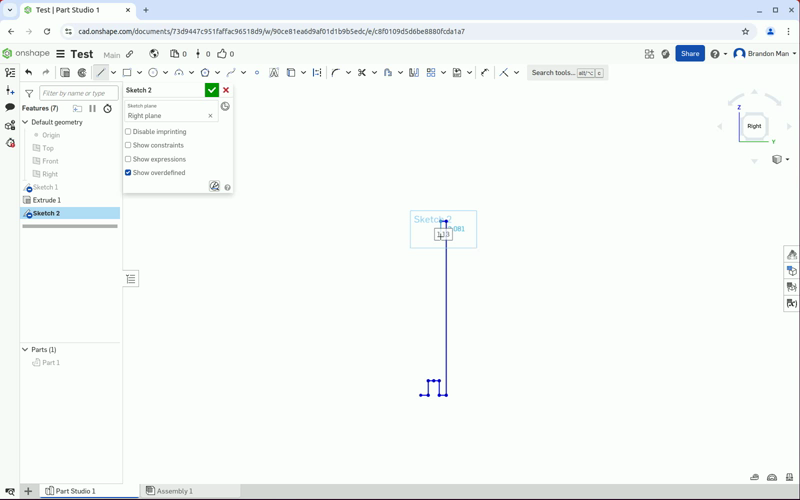
key_up(shift)
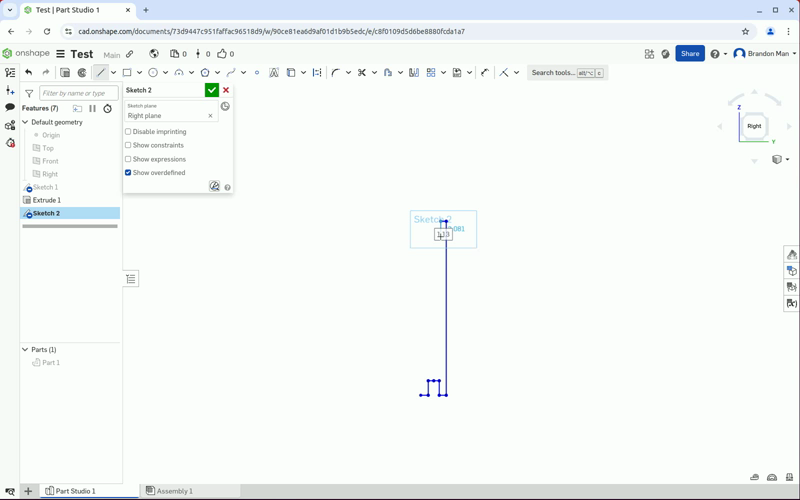
key_down(shift)
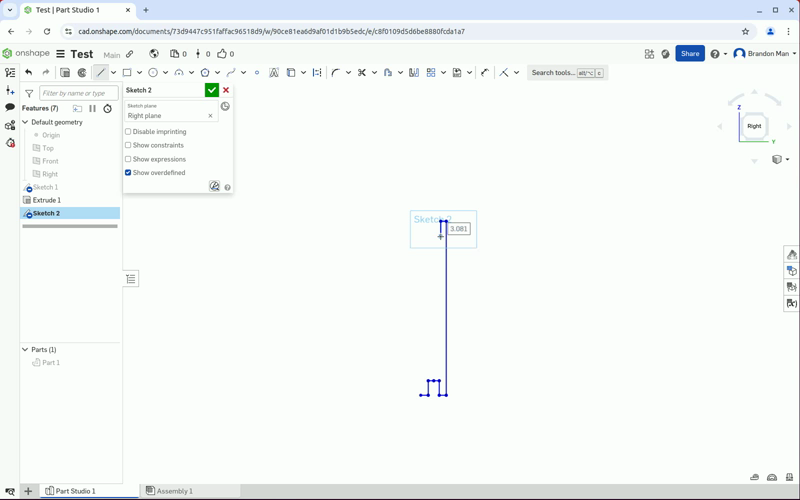
mouse_move(470, 236)
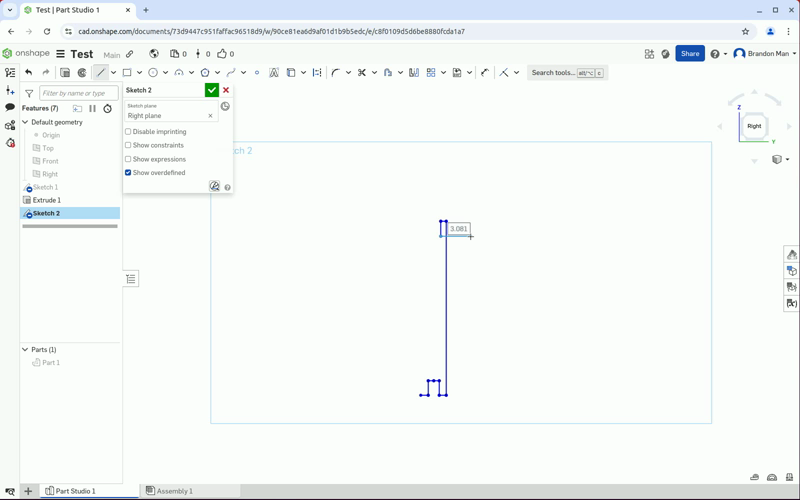
mouse_move(433, 236)
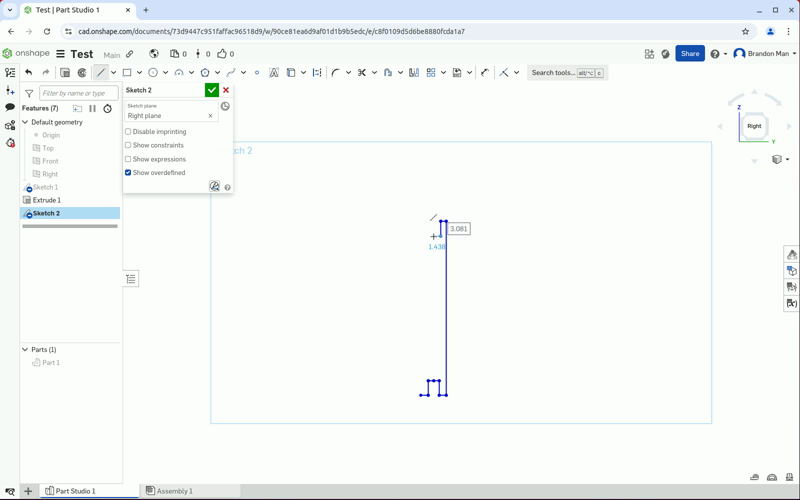
scroll(6)
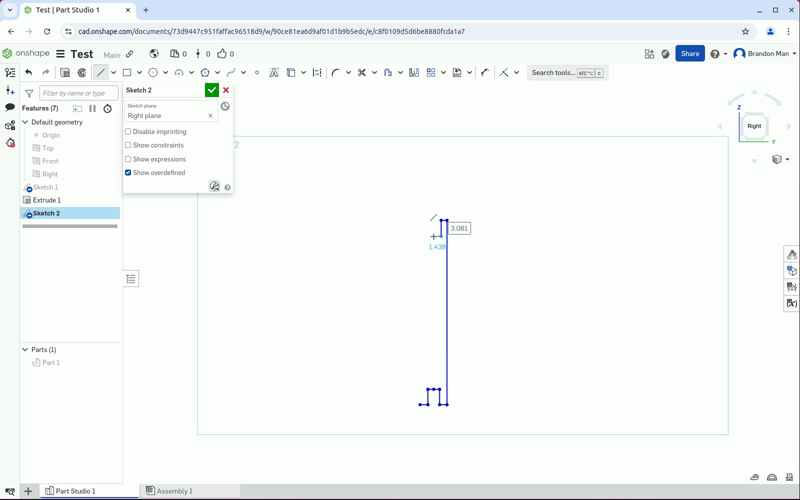
scroll(6)
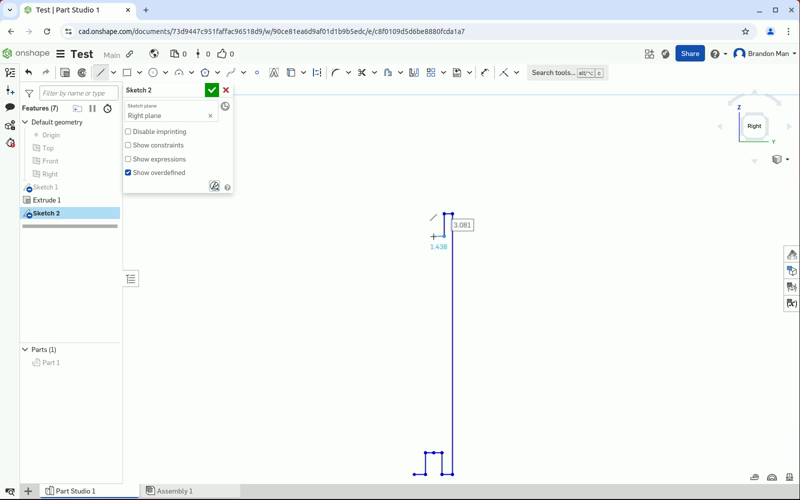
scroll(6)
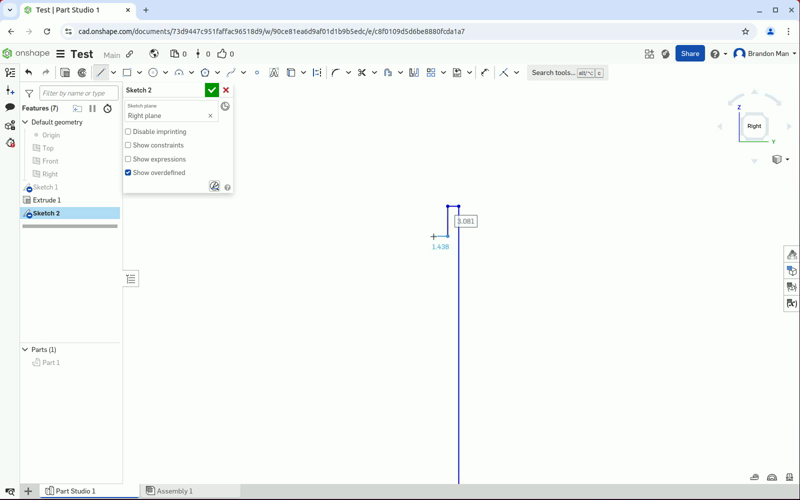
scroll(6)
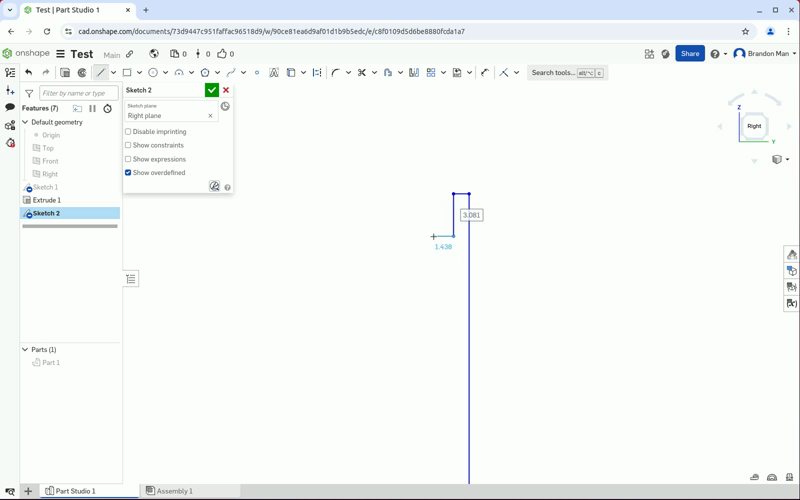
scroll(6)
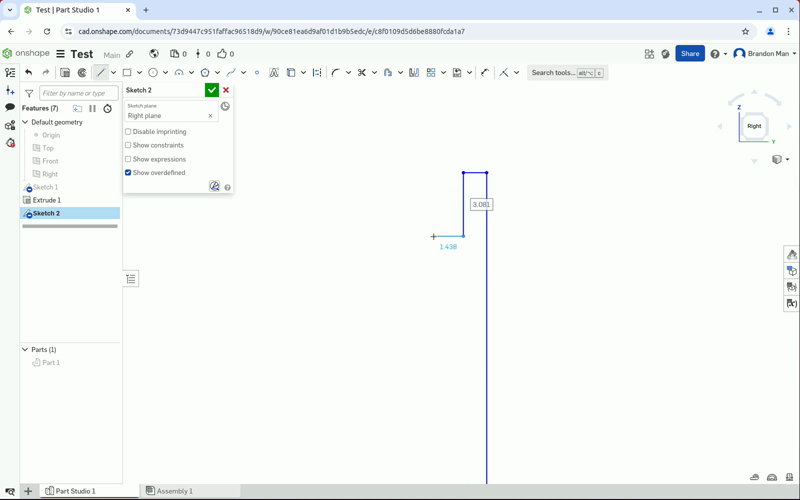
scroll(6)
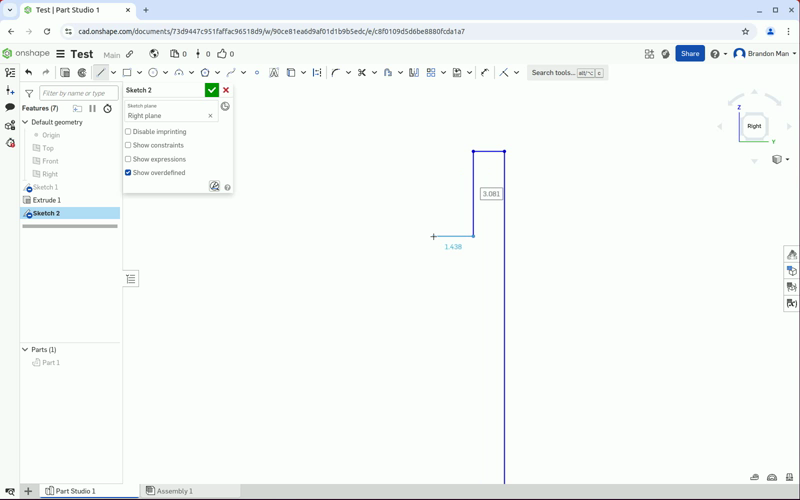
scroll(6)
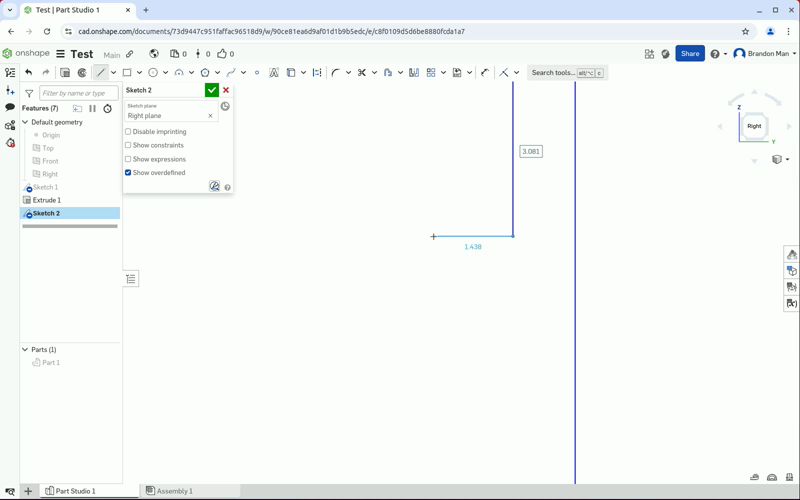
click(433, 236)
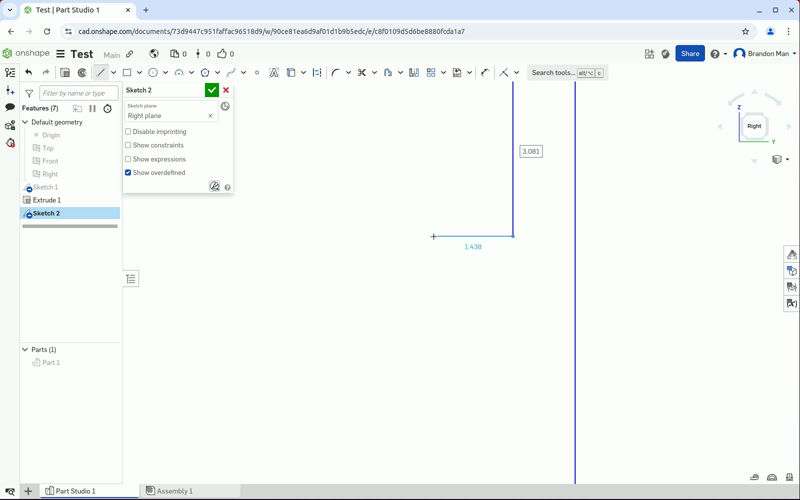
scroll(-6)
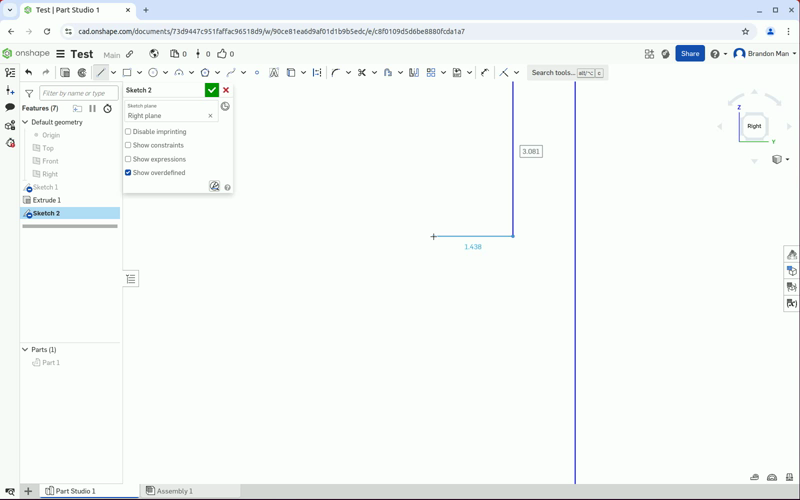
scroll(-6)
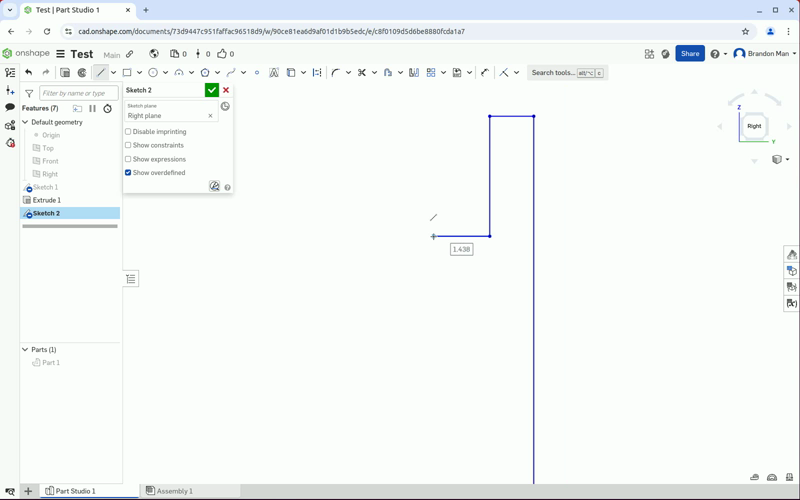
scroll(-6)
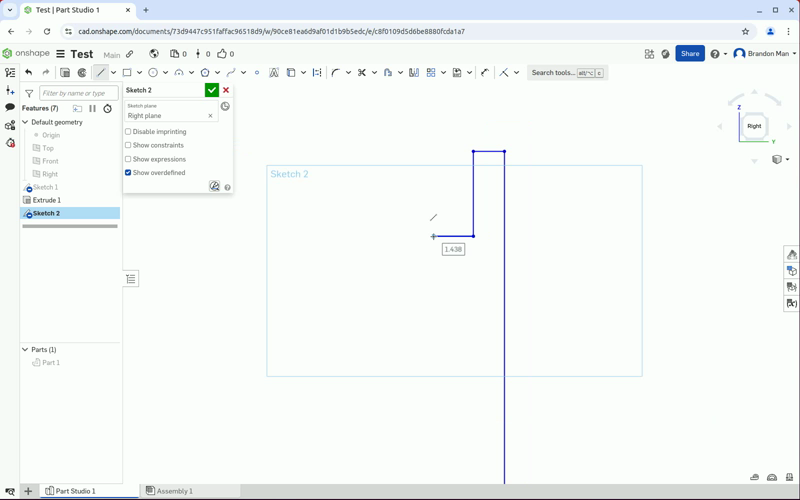
scroll(-6)
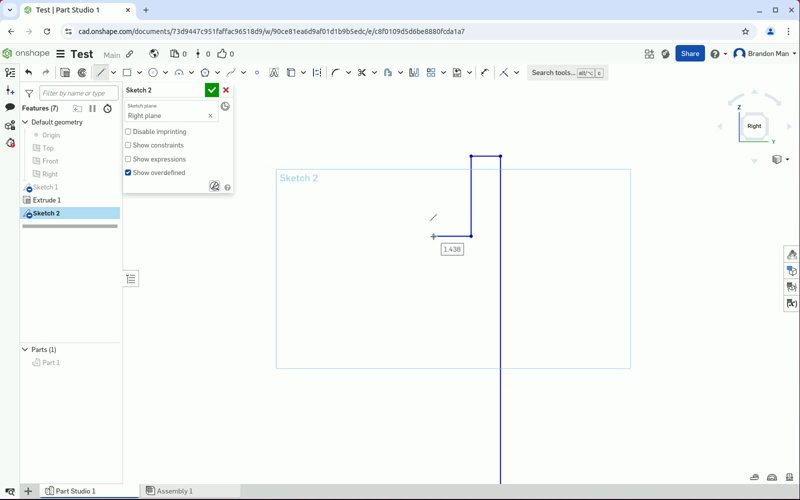
scroll(-6)
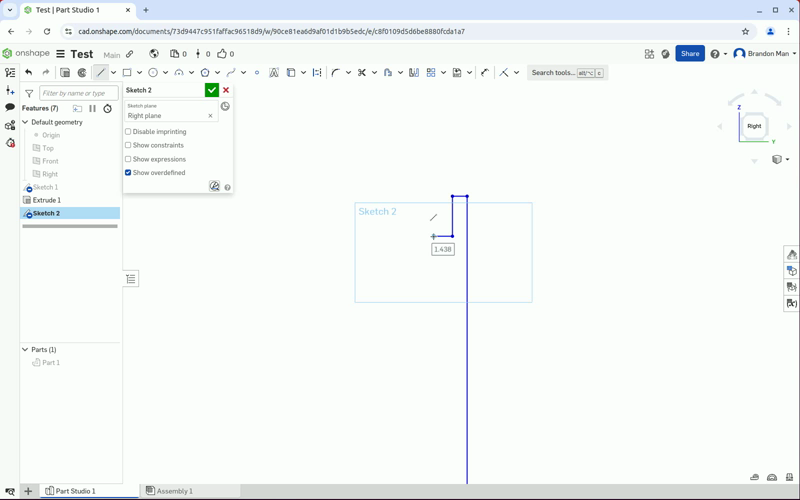
scroll(-6)
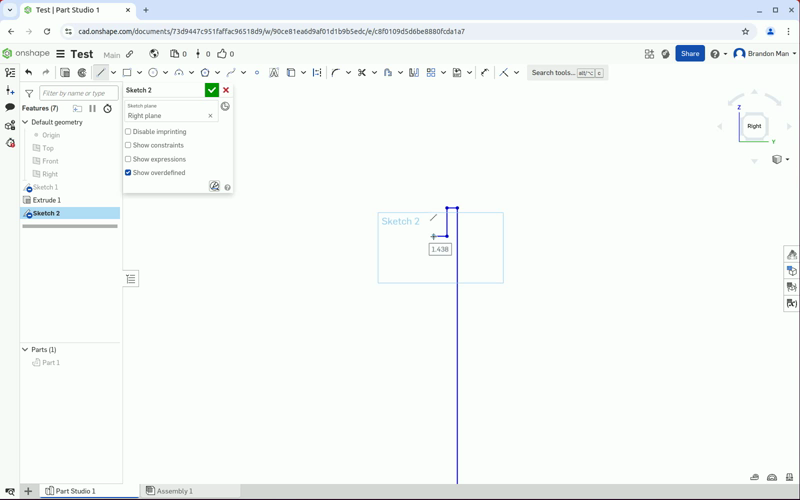
scroll(-6)
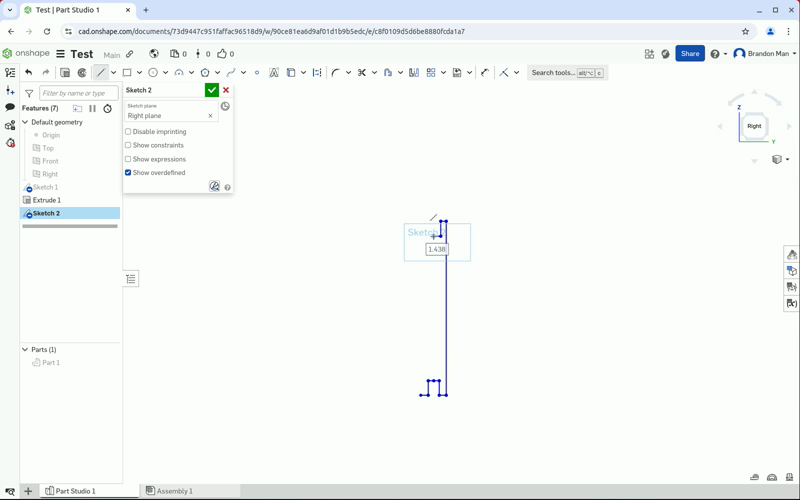
key_up(shift)
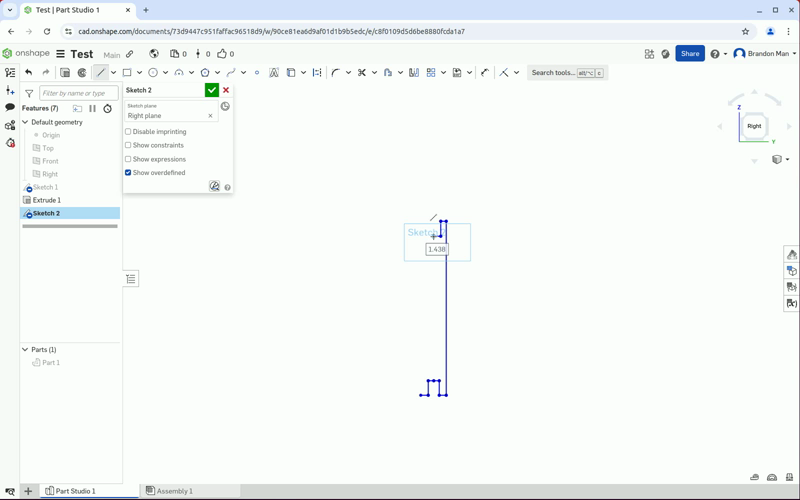
key_down(shift)
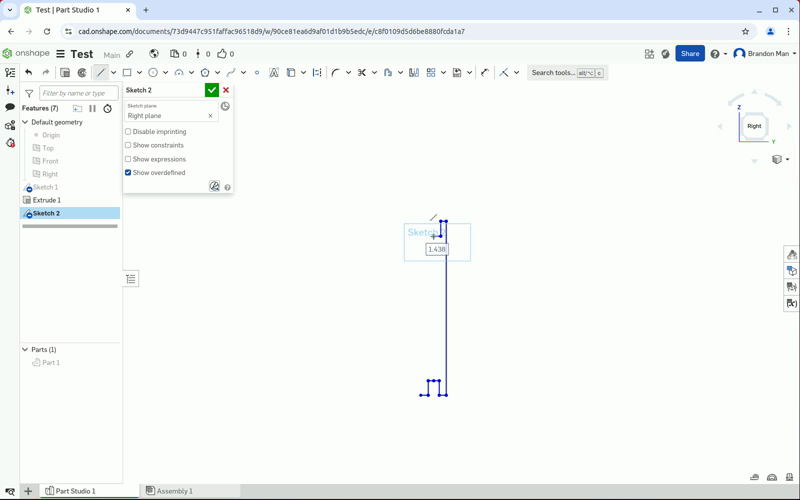
mouse_move(463, 236)
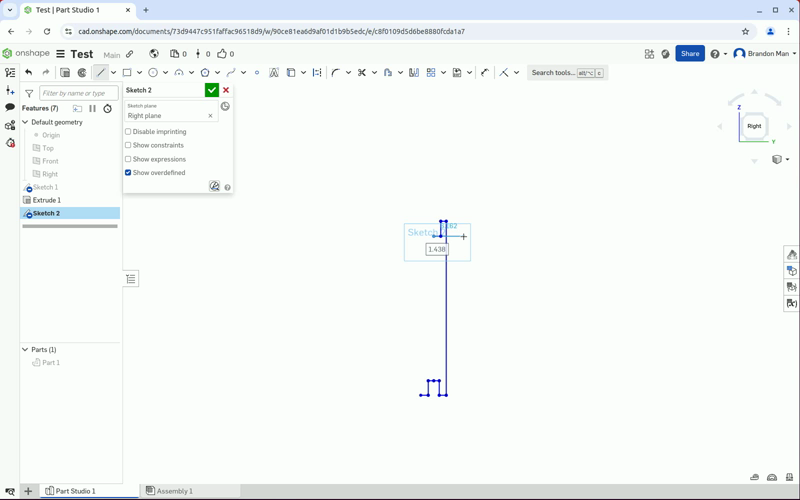
mouse_move(426, 236)
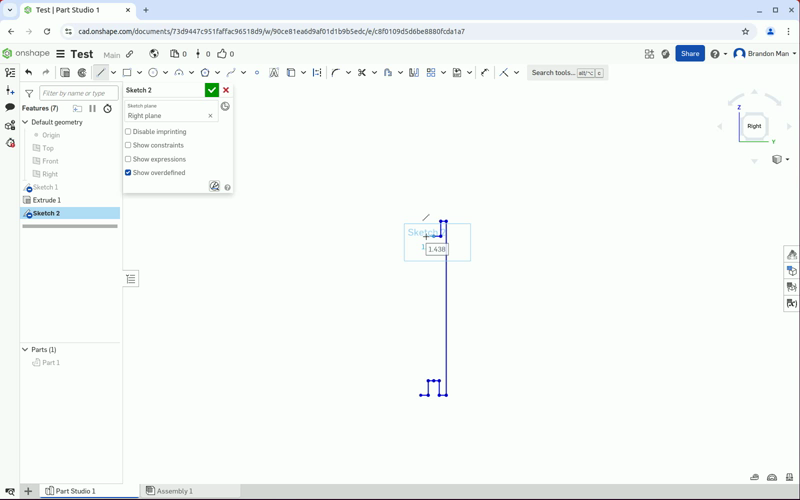
scroll(6)
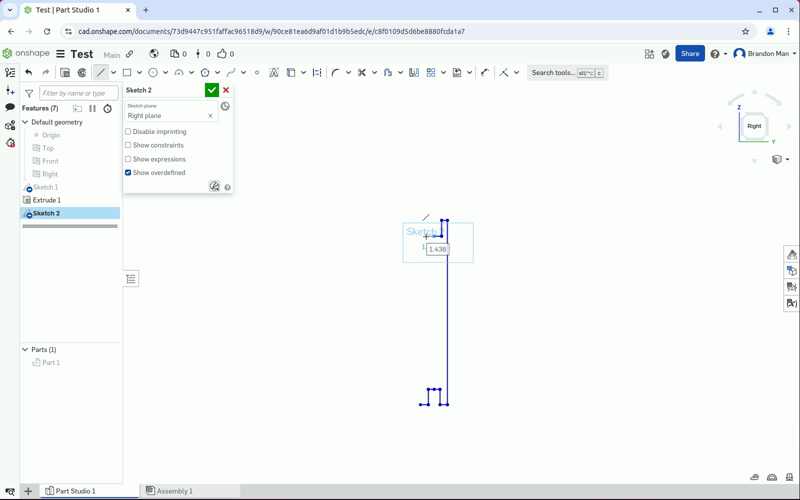
scroll(6)
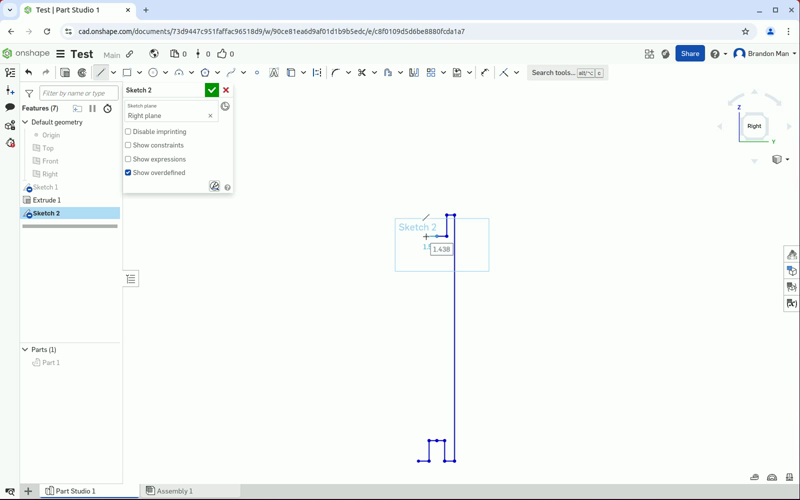
scroll(6)
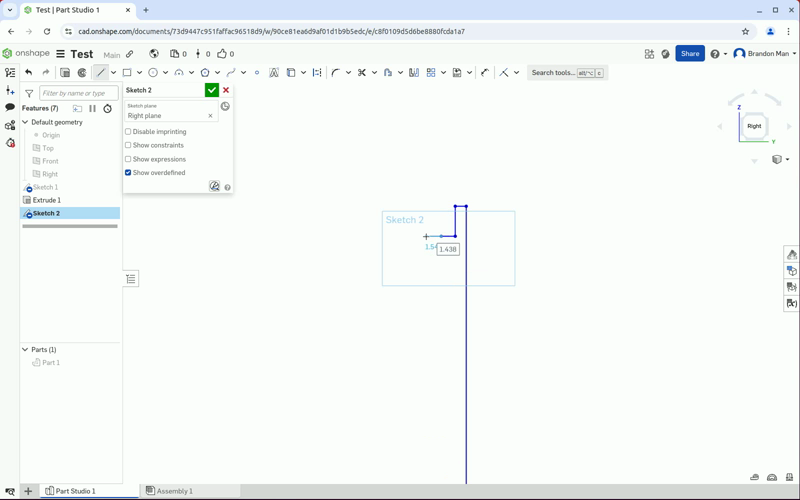
scroll(6)
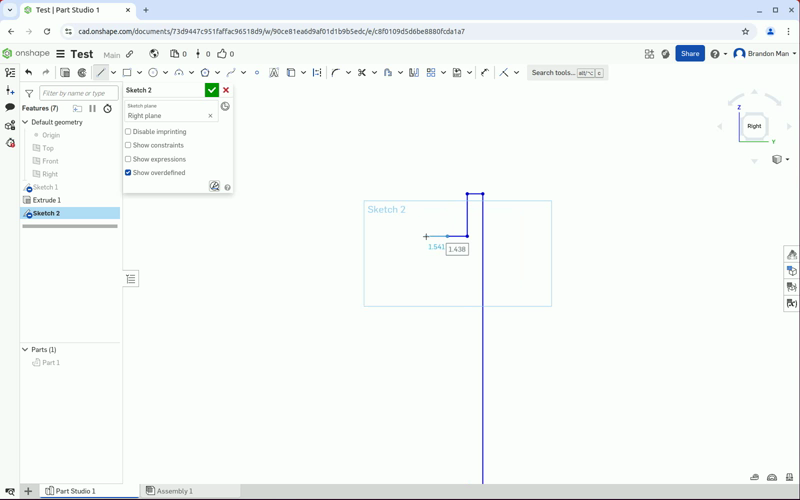
scroll(6)
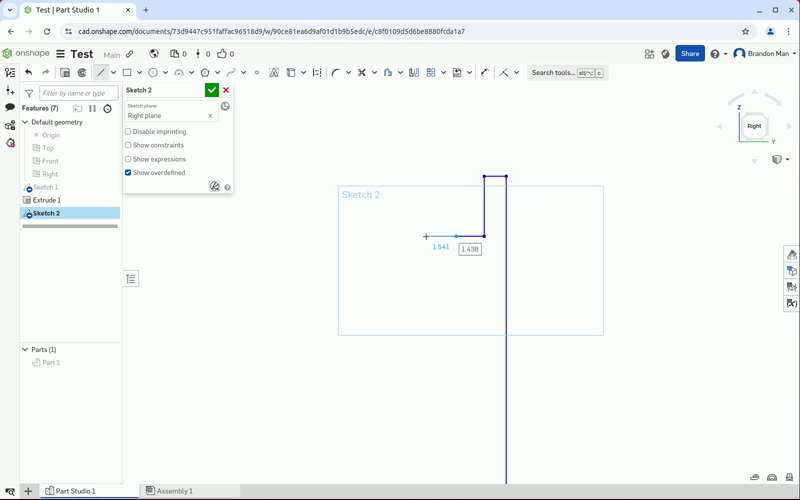
scroll(6)
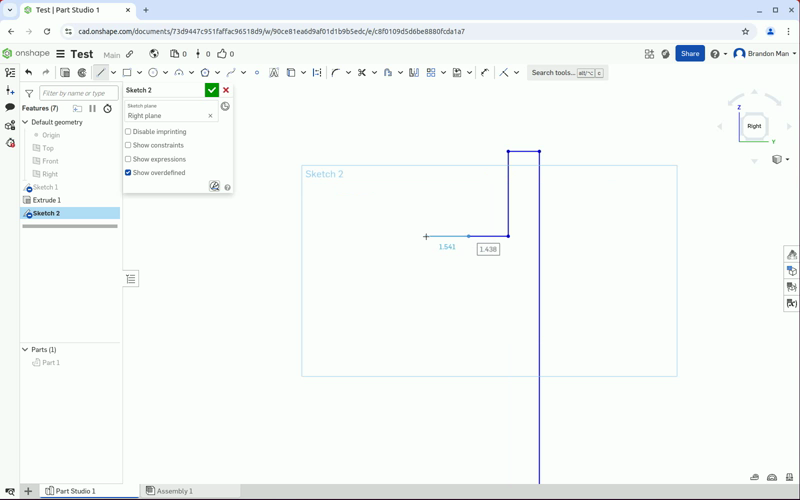
scroll(6)
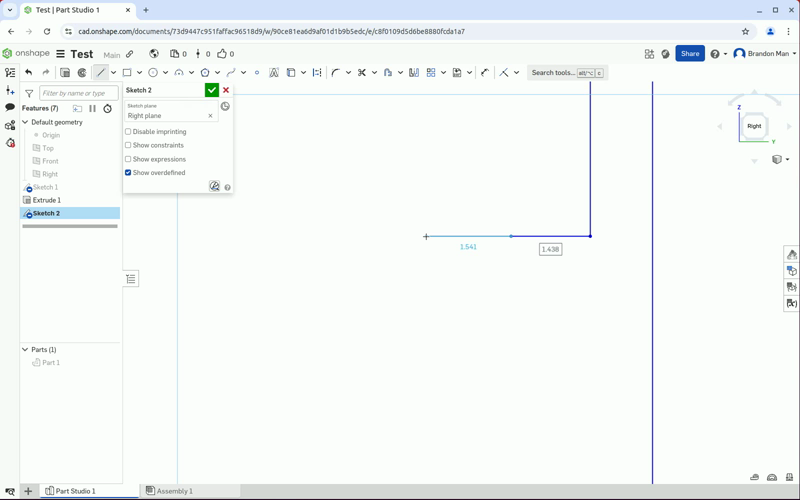
click(426, 236)
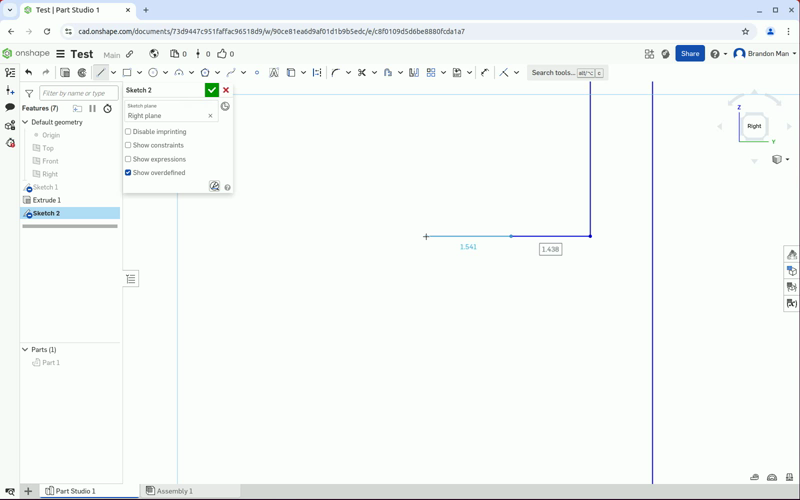
scroll(-6)
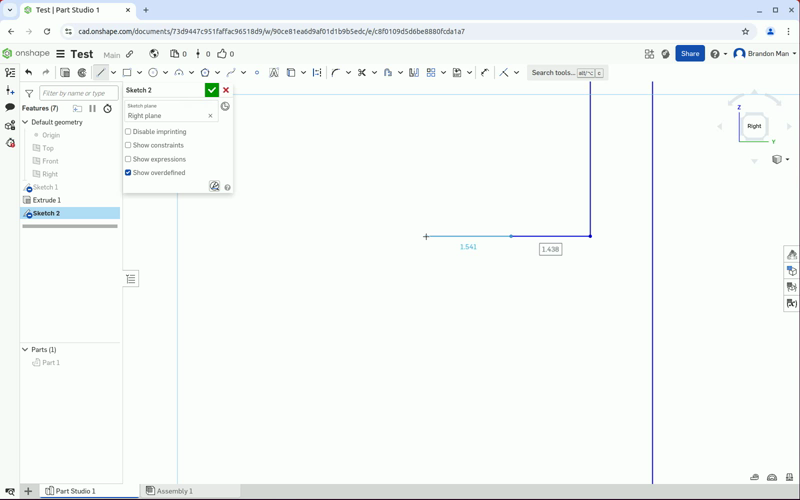
scroll(-6)
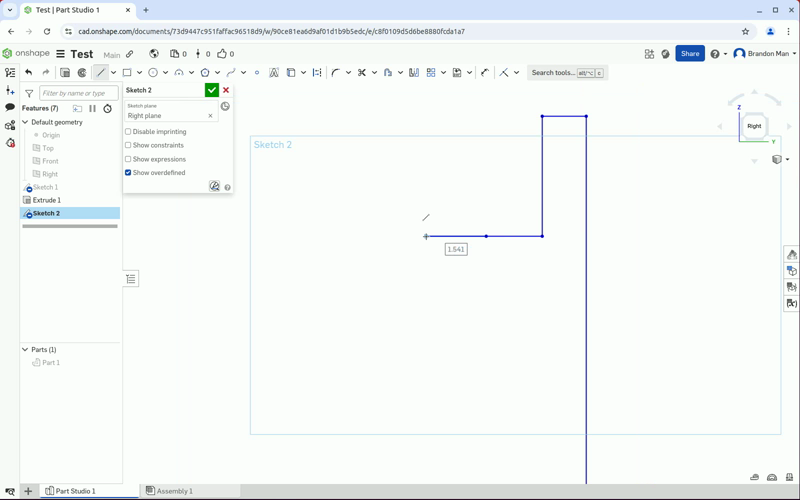
scroll(-6)
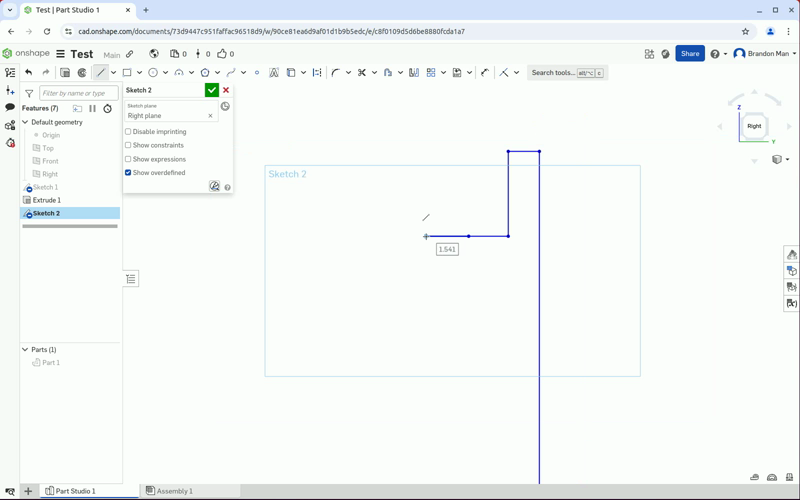
scroll(-6)
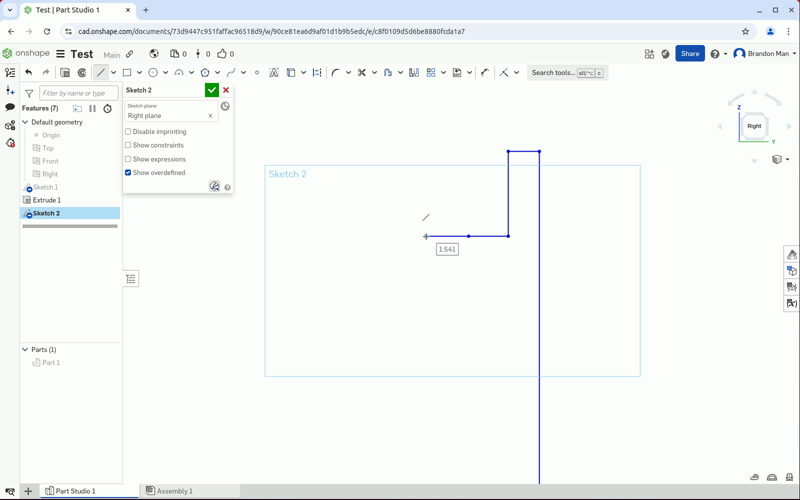
scroll(-6)
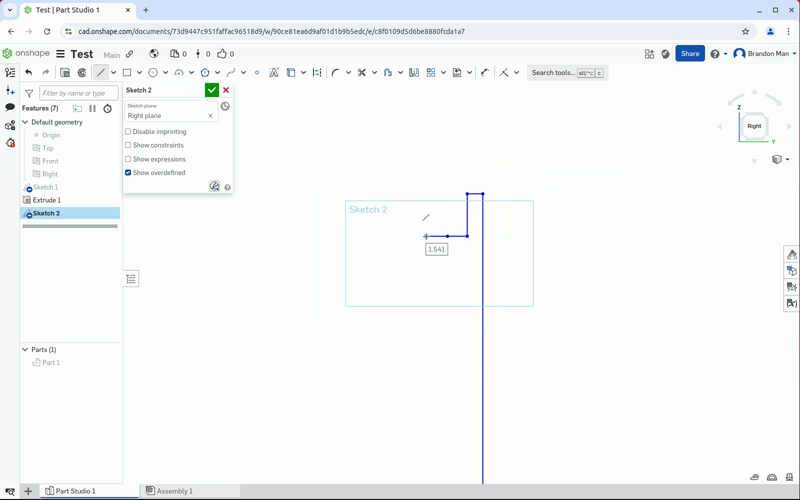
scroll(-6)
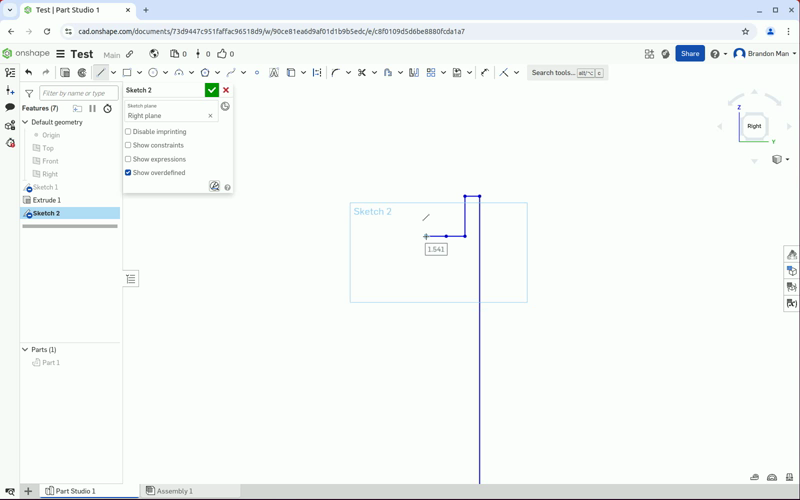
scroll(-6)
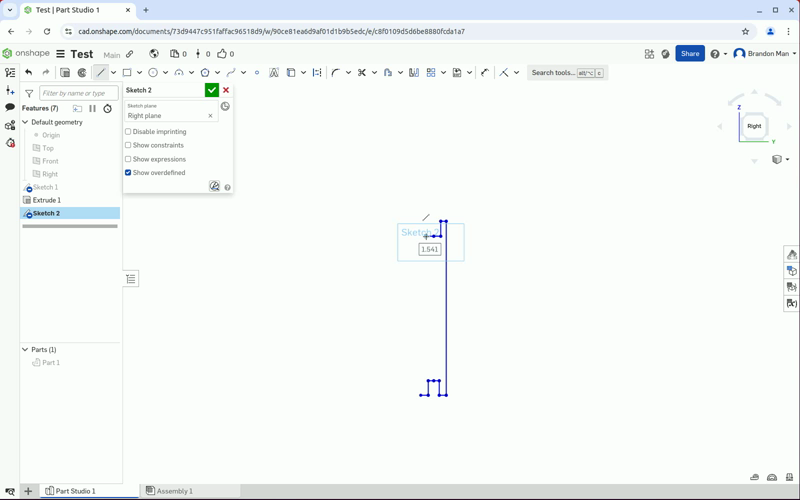
key_up(shift)
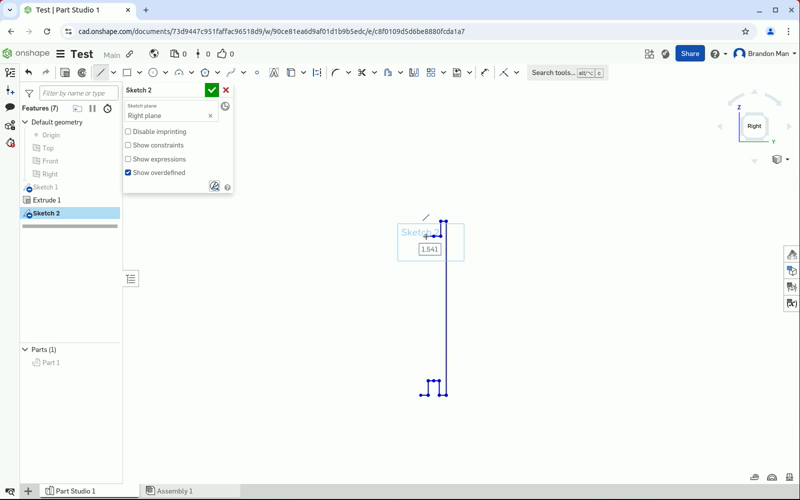
key_down(shift)
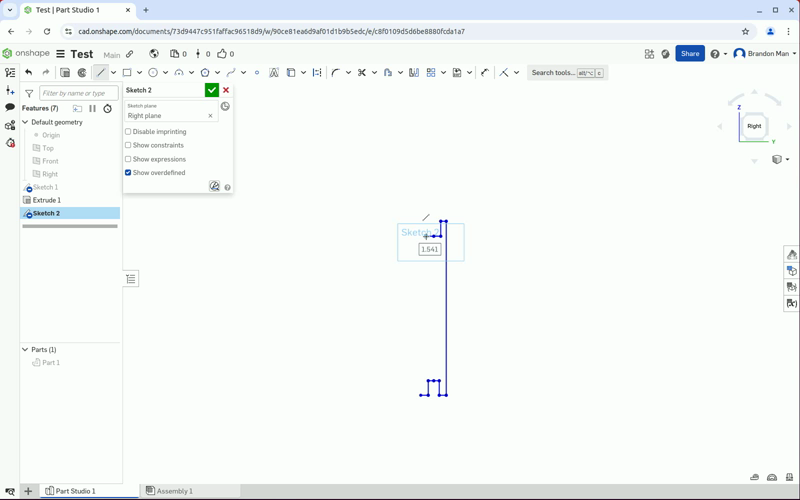
mouse_move(456, 236)
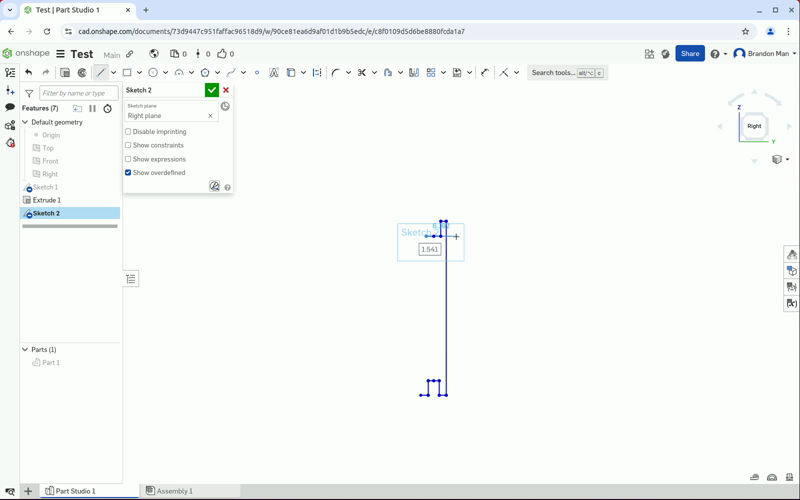
mouse_move(426, 221)
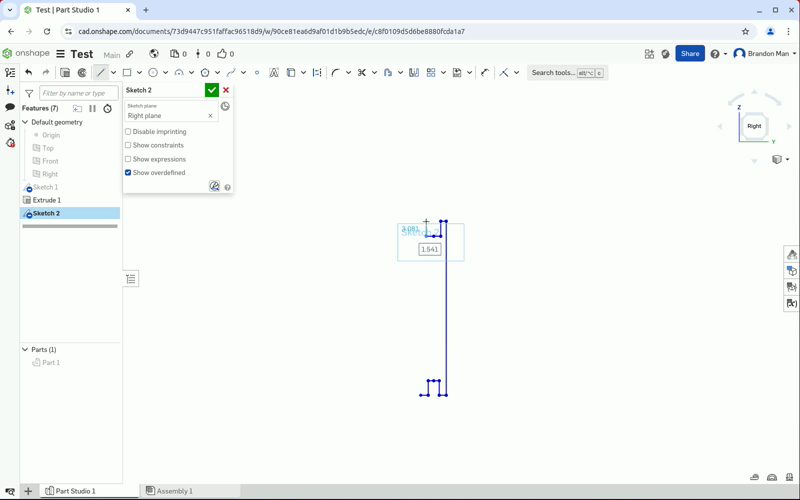
click(426, 221)
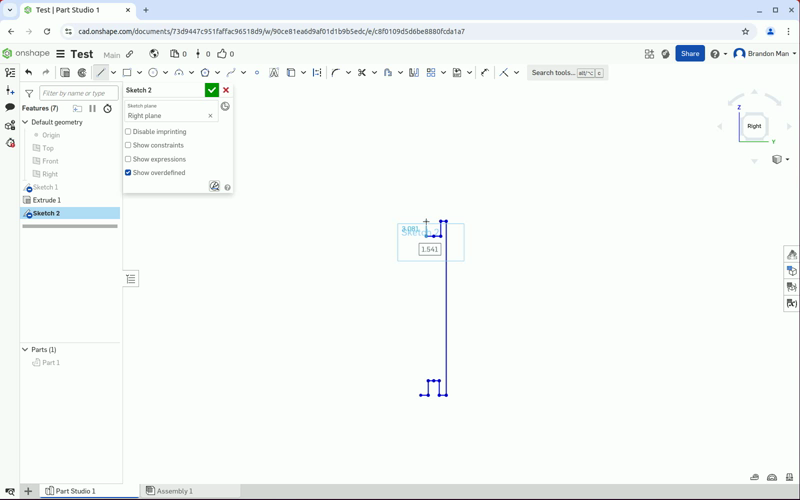
key_up(shift)
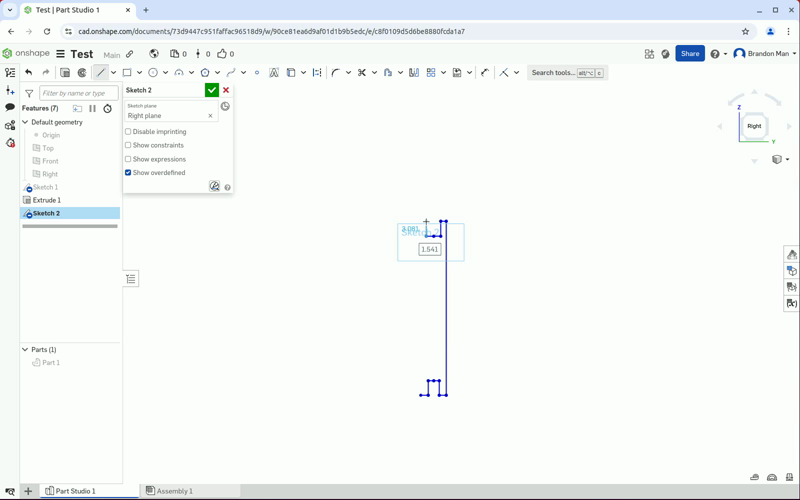
key_down(shift)
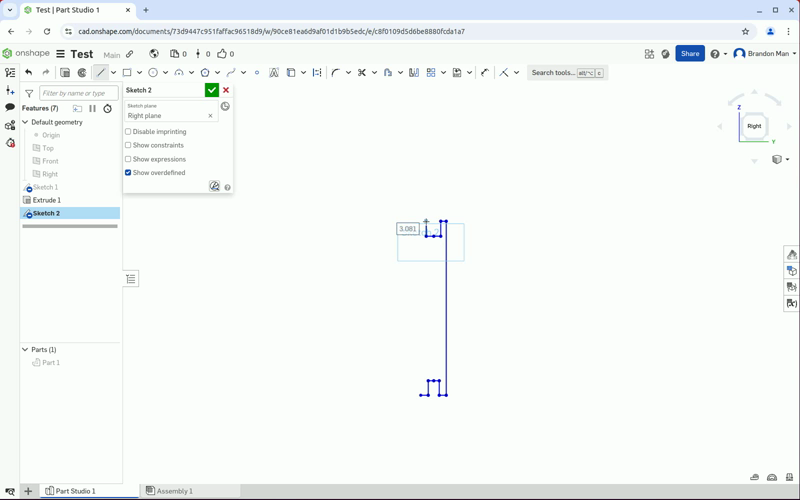
mouse_move(456, 221)
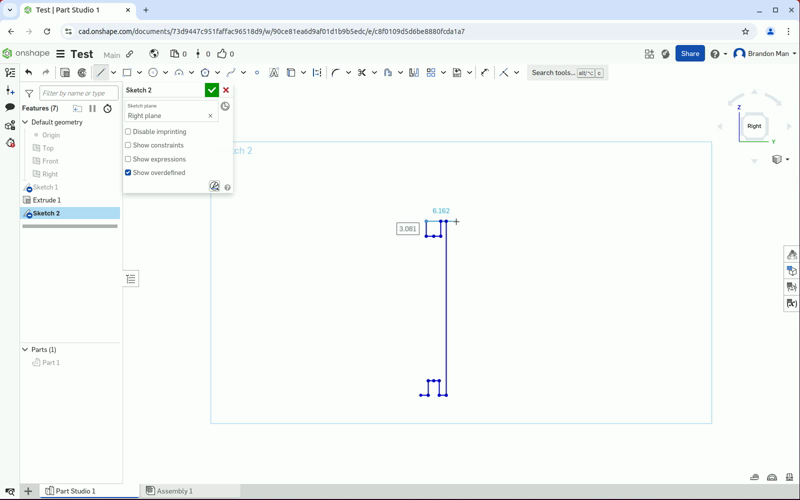
mouse_move(420, 221)
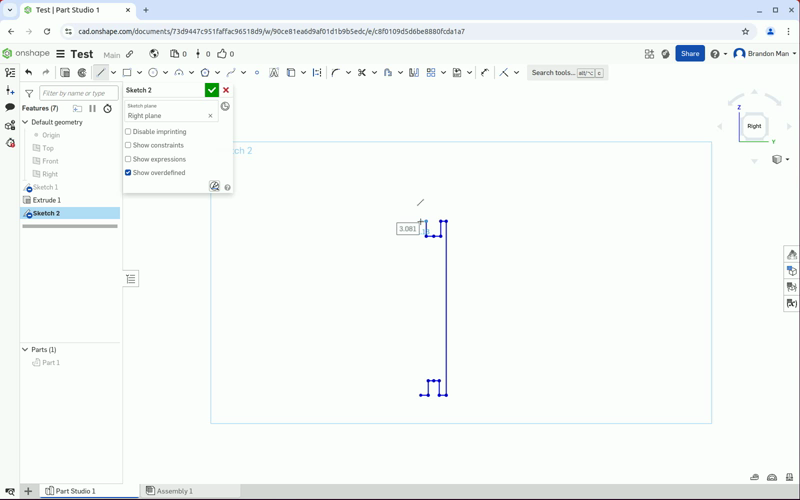
scroll(6)
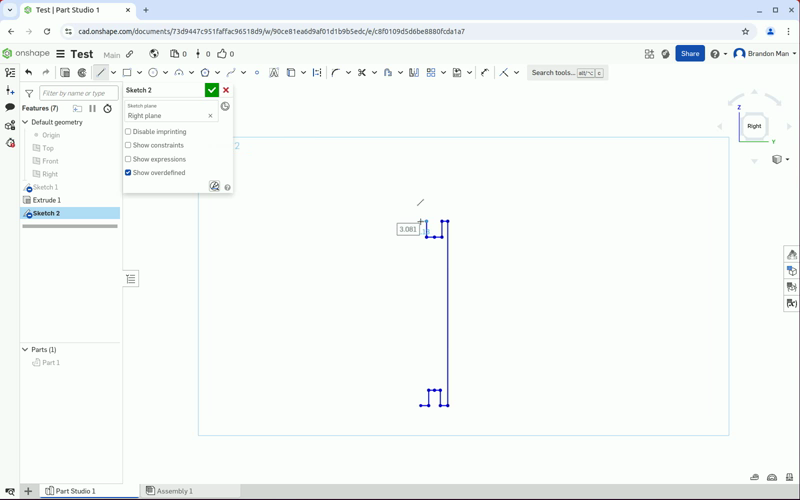
scroll(6)
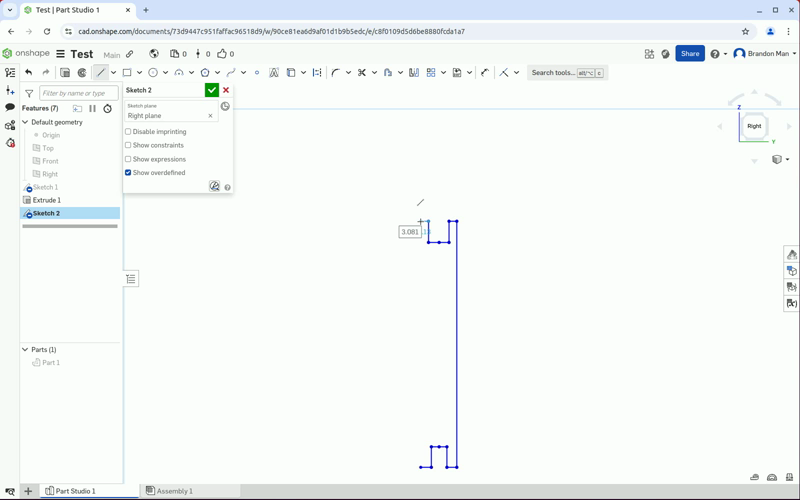
scroll(6)
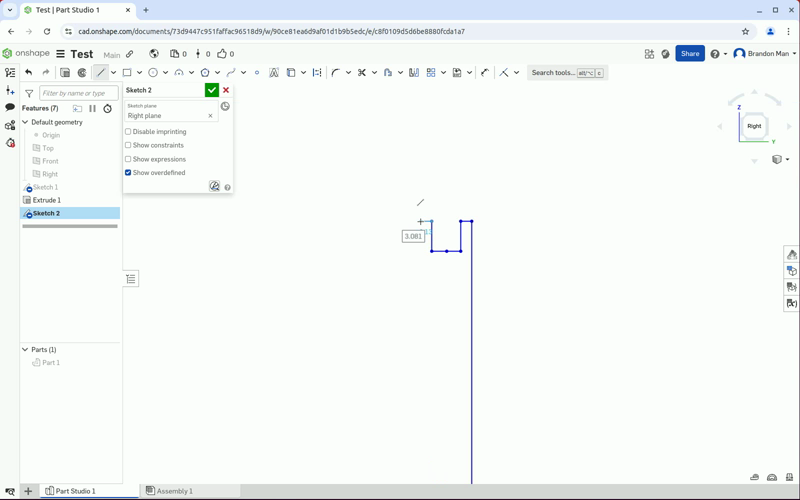
scroll(6)
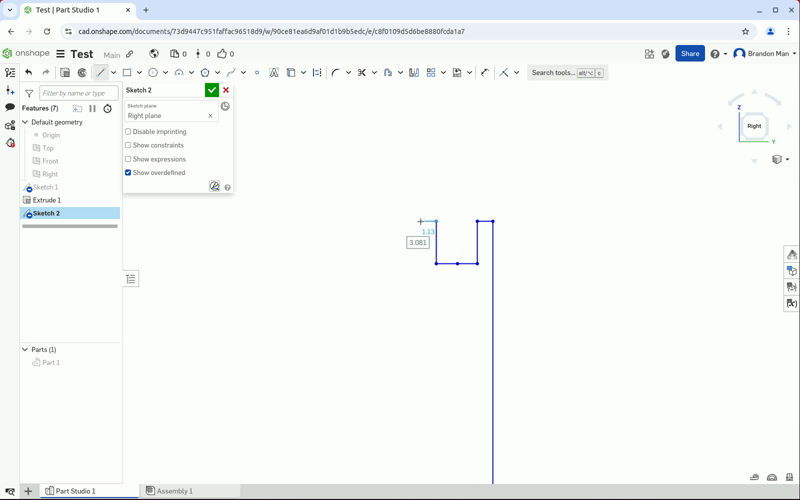
scroll(6)
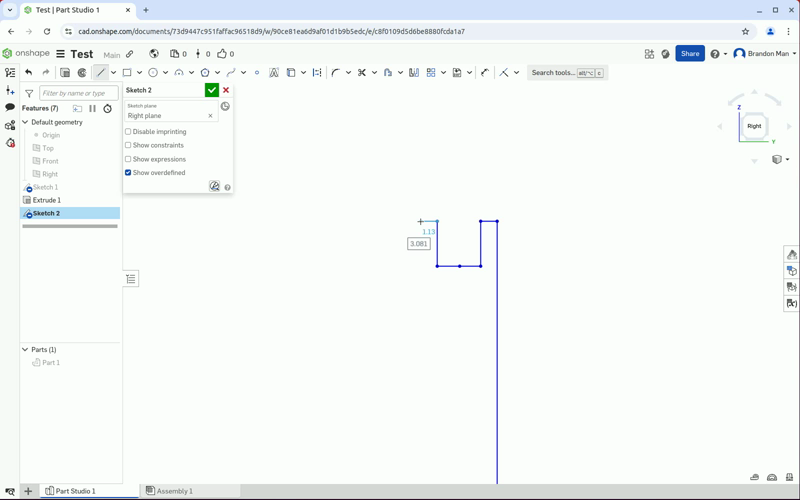
scroll(6)
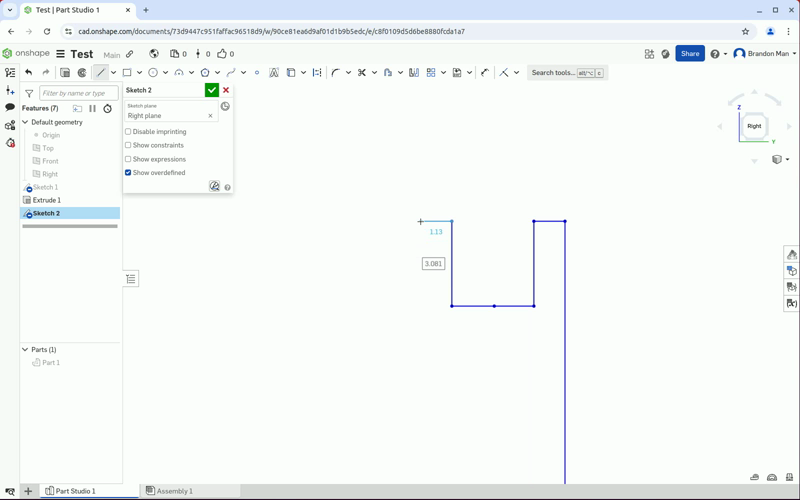
scroll(6)
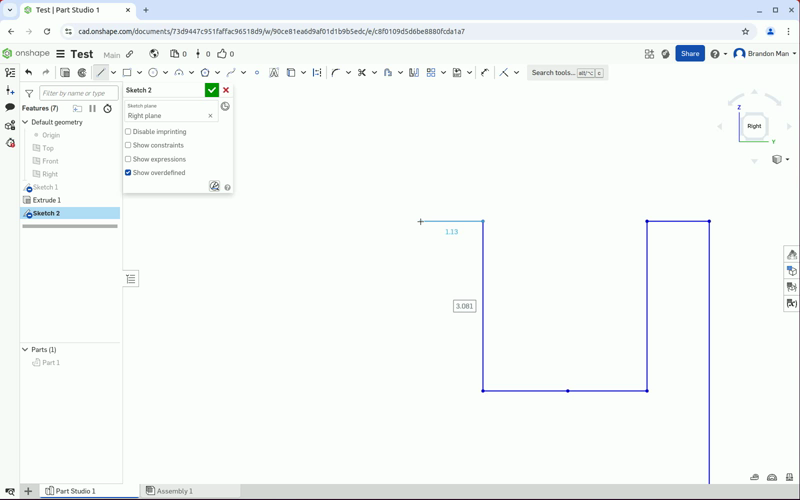
click(420, 221)
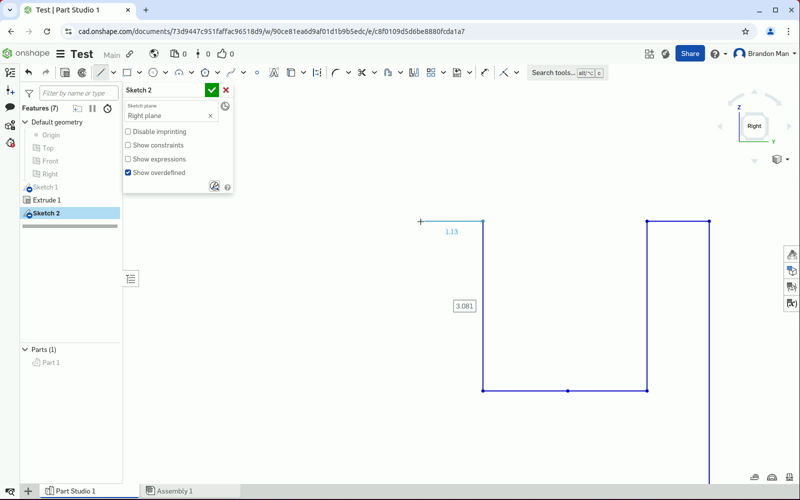
scroll(-6)
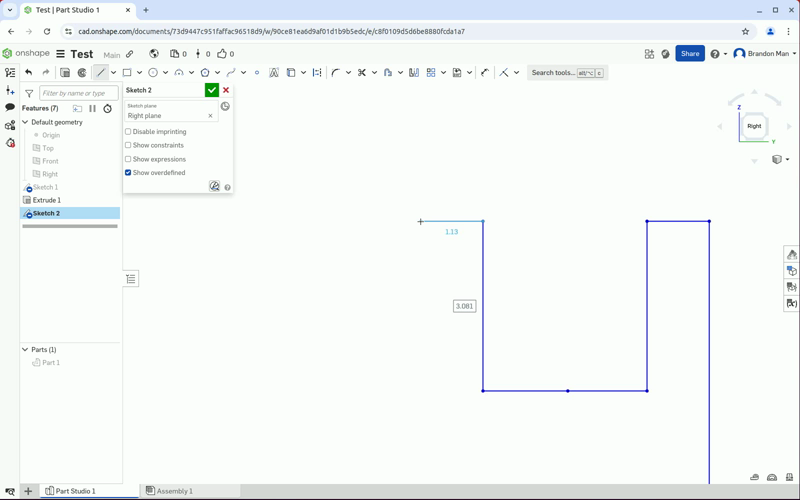
scroll(-6)
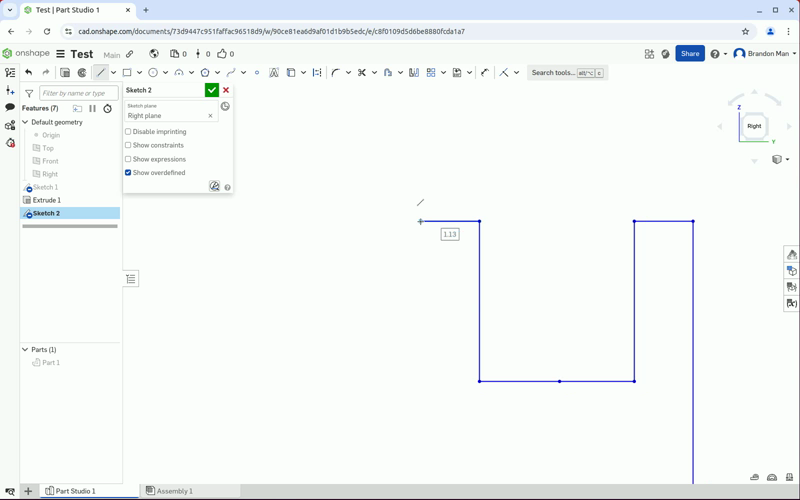
scroll(-6)
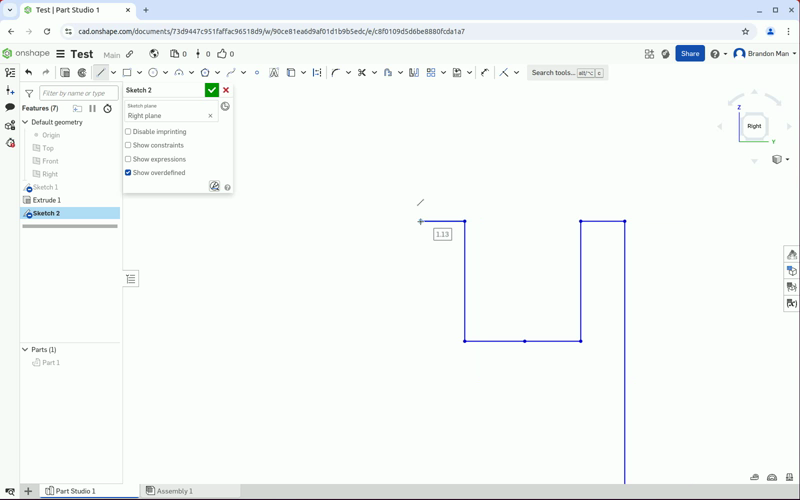
scroll(-6)
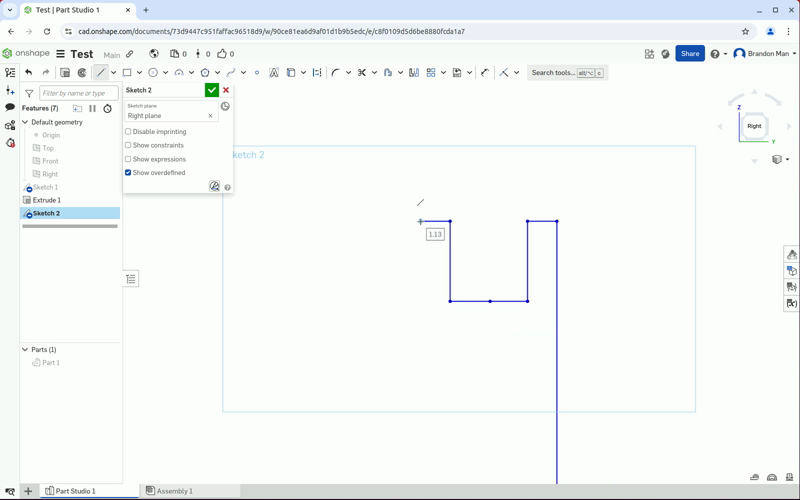
scroll(-6)
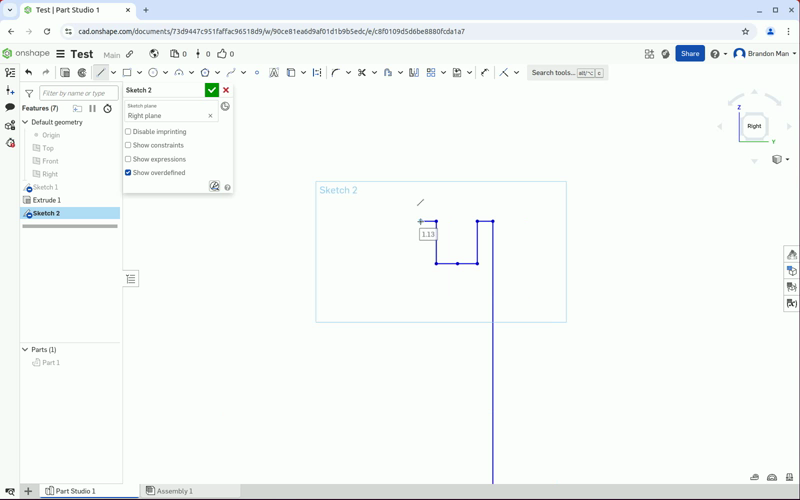
scroll(-6)
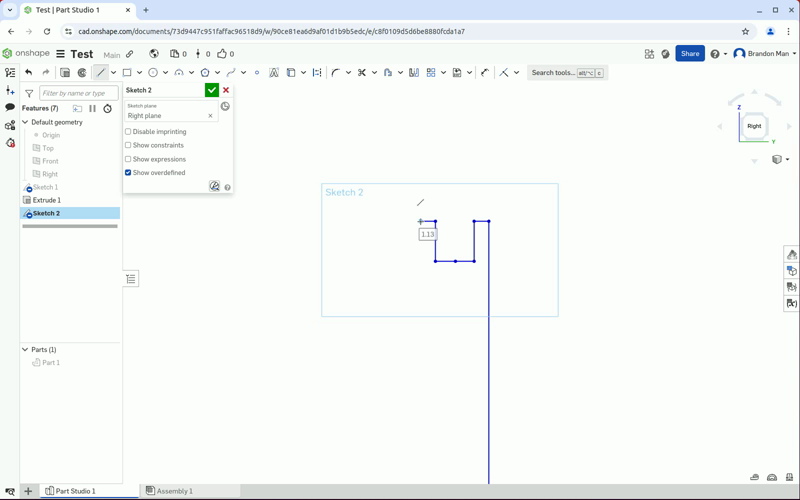
scroll(-6)
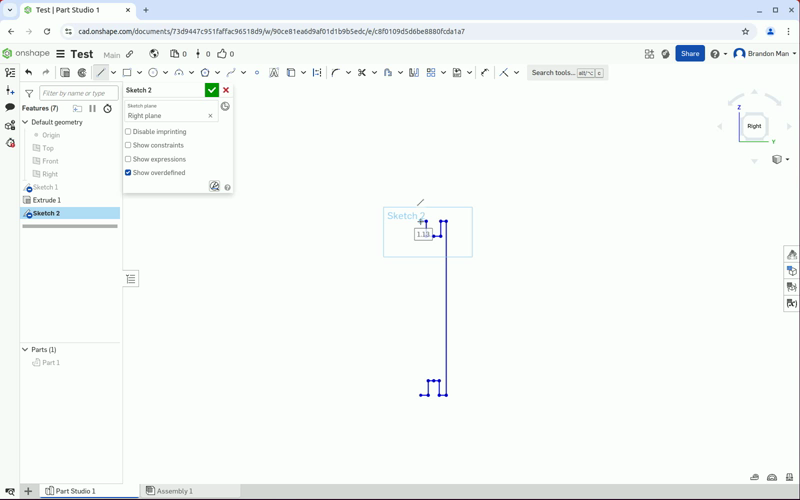
key_up(shift)
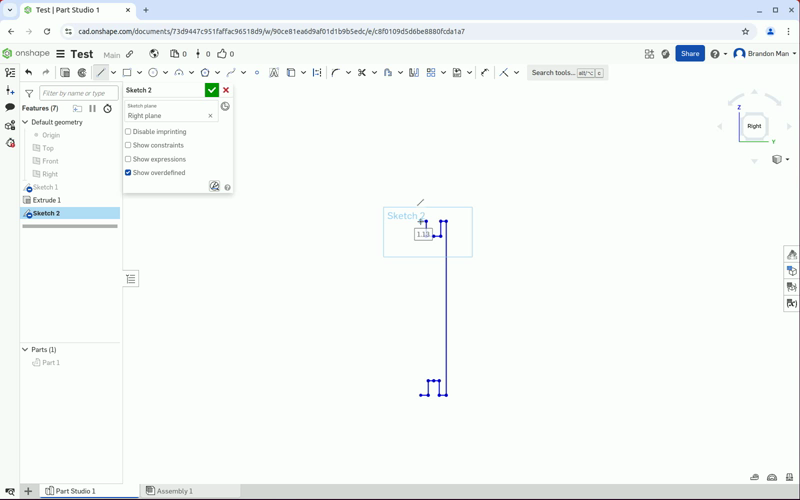
key_down(shift)
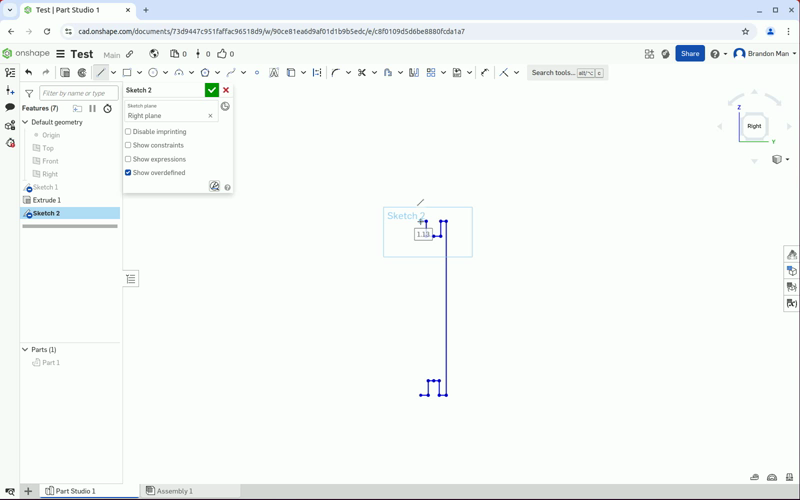
mouse_move(420, 395)
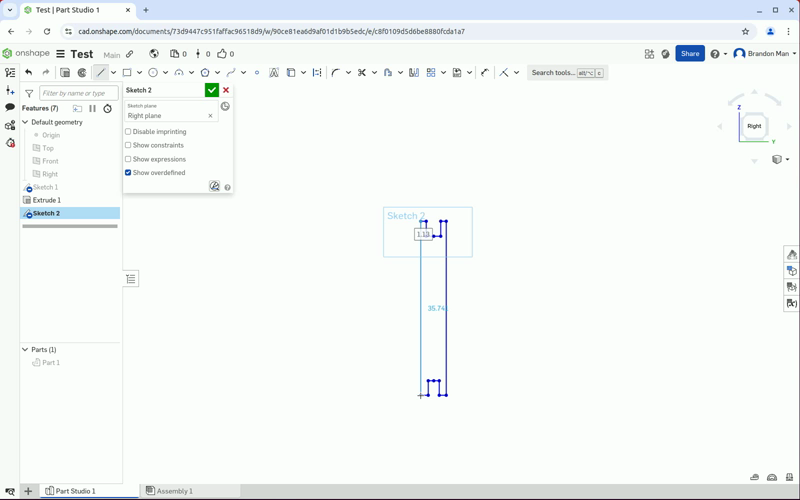
key_up(shift)
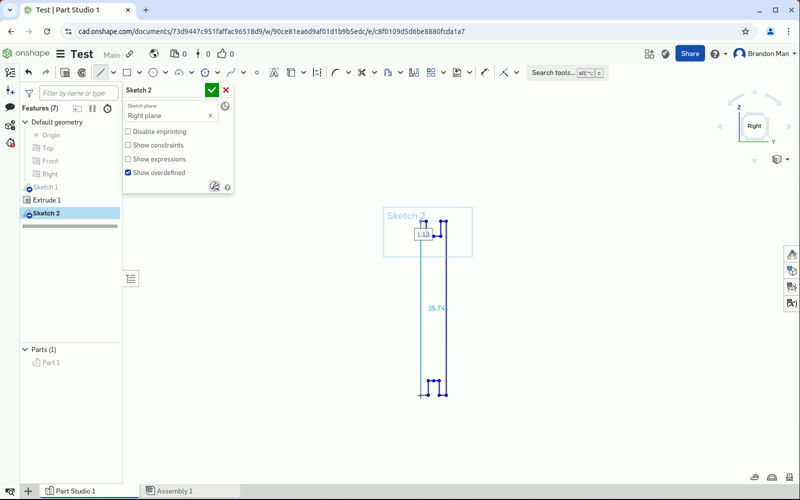
click(420, 395)
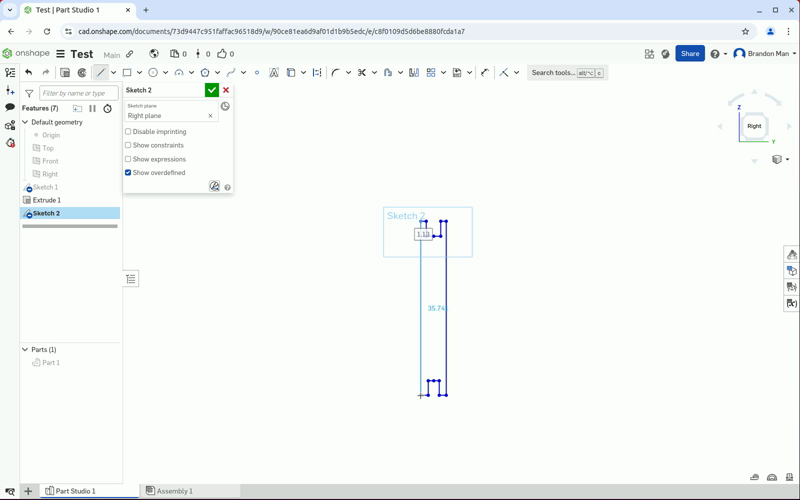
key(esc)
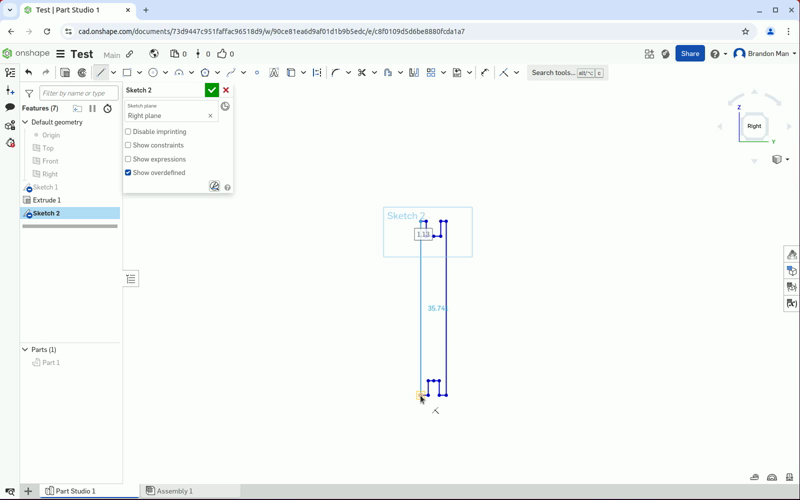
mouse_move(425, 363)
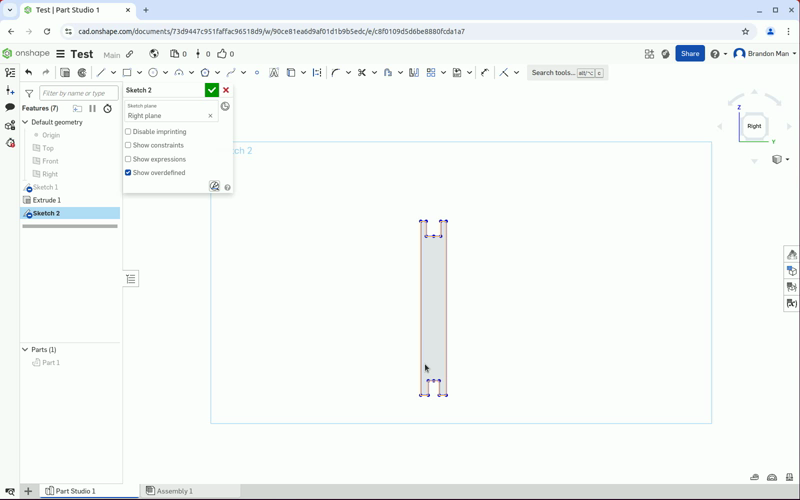
click(425, 363)
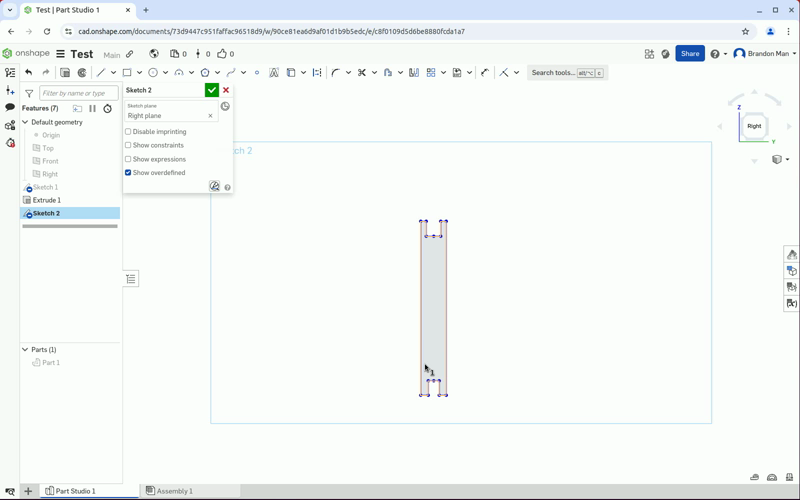
mouse_move(73, 352)
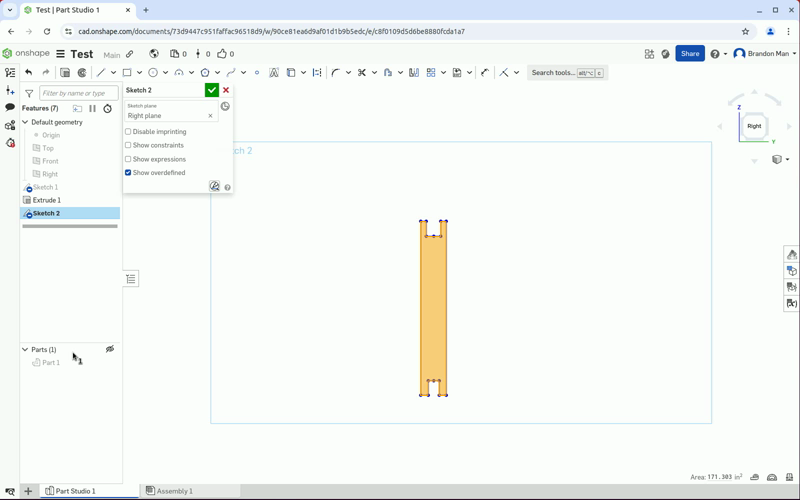
key(shift+y)
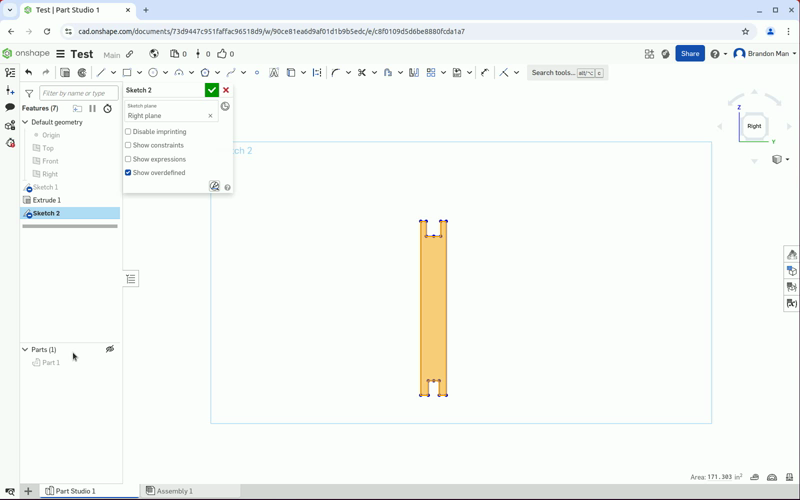
key(shift+e)
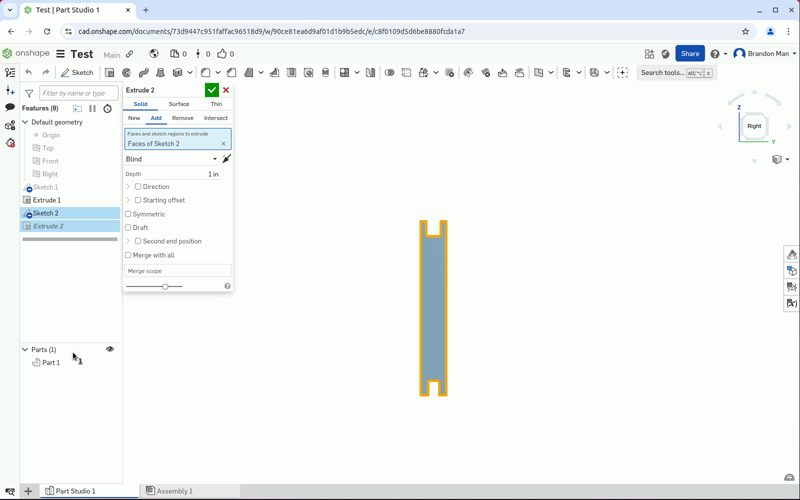
mouse_move(143, 106)
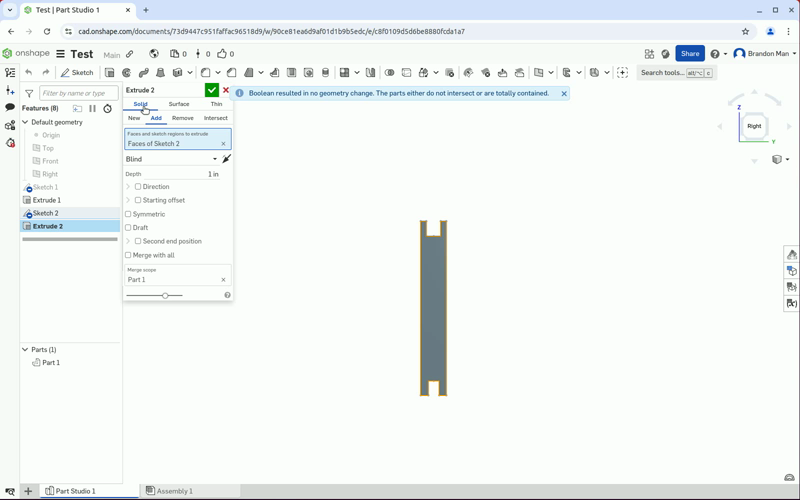
click(143, 106)
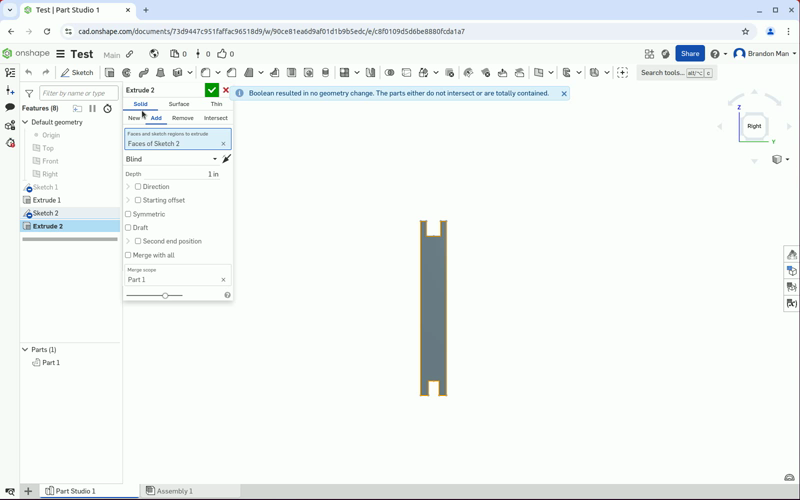
mouse_move(137, 120)
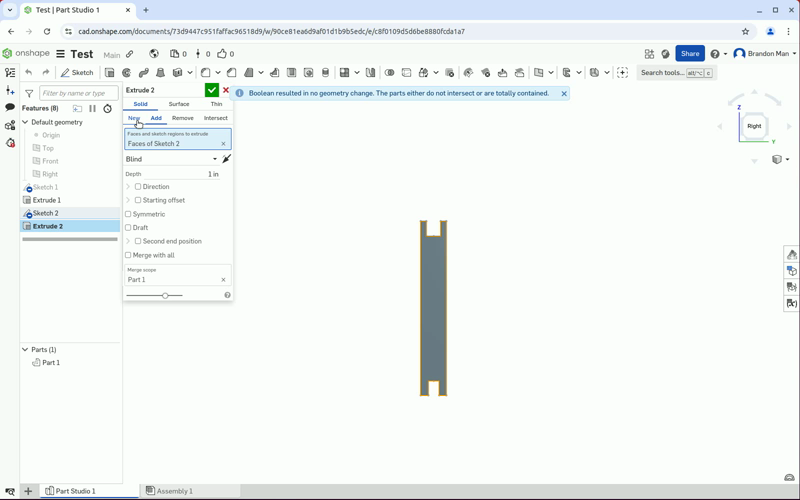
click(137, 120)
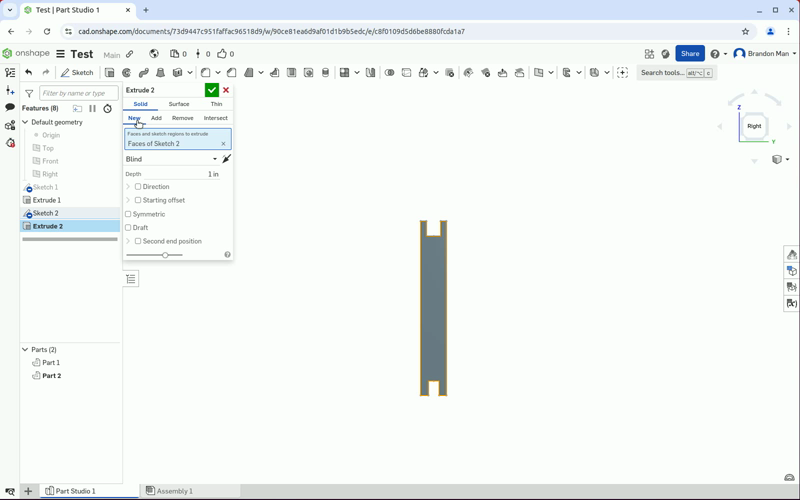
key(tab, 4)
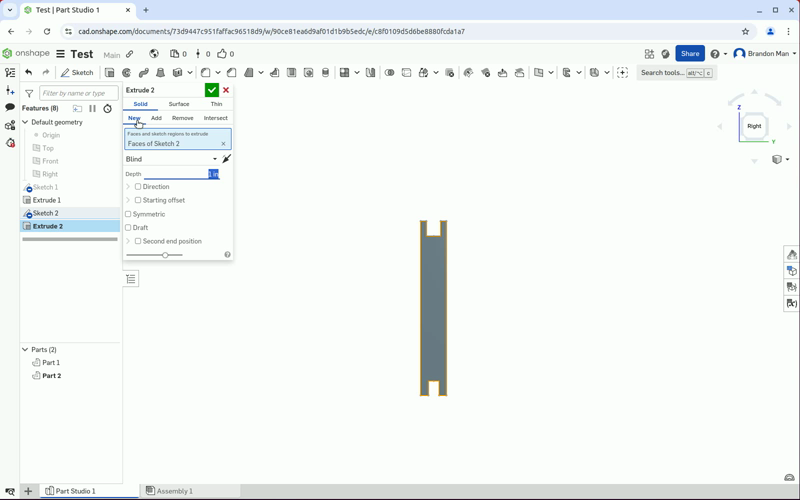
text(1.444)
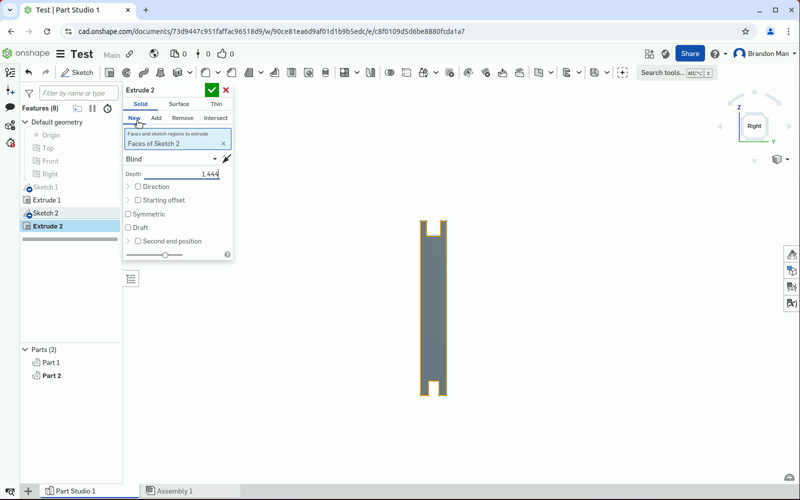
key(enter)
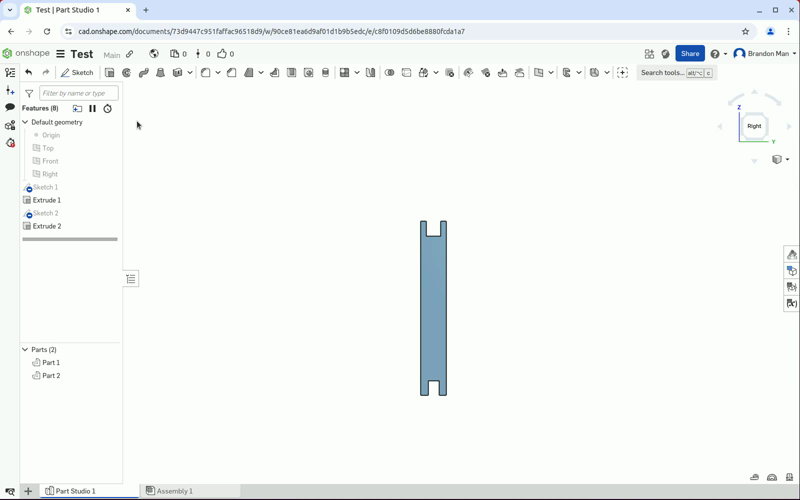
key(shift+h)
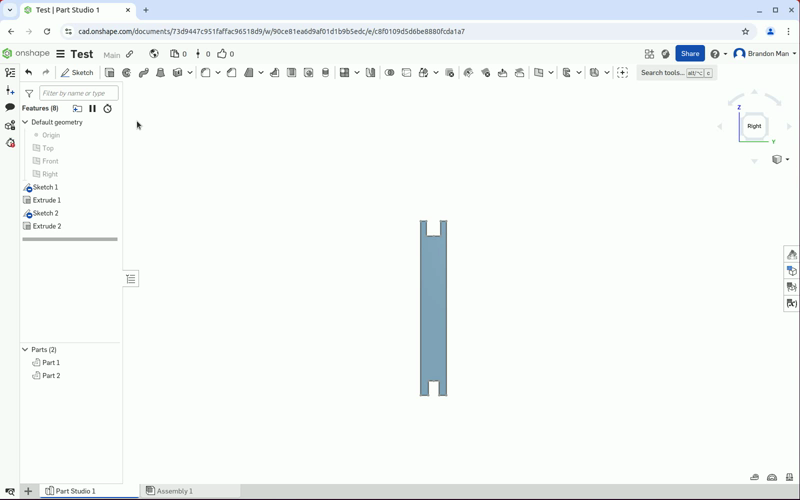
key(shift+h)
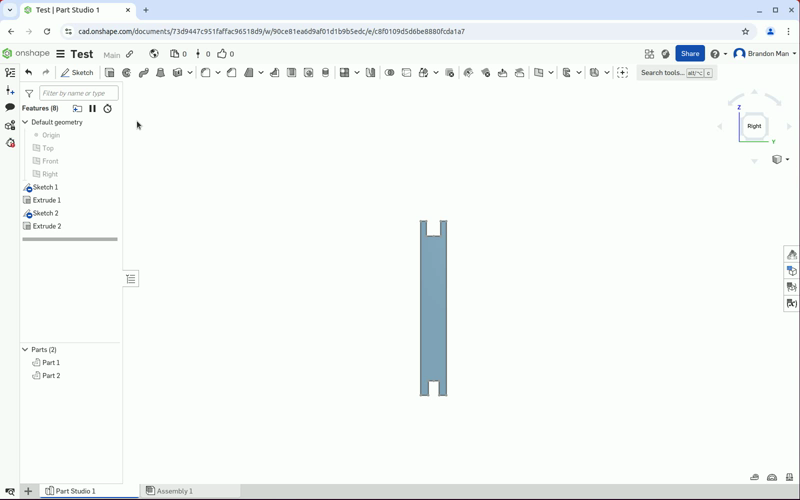
key(shift+7)
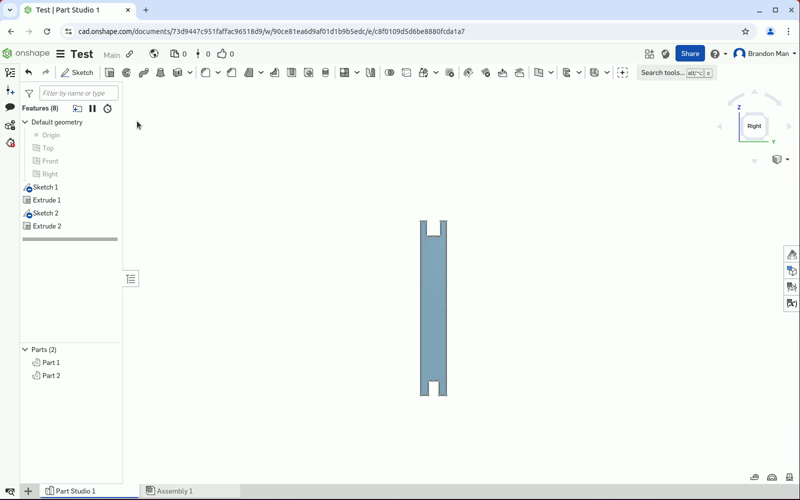
key(right, 2)
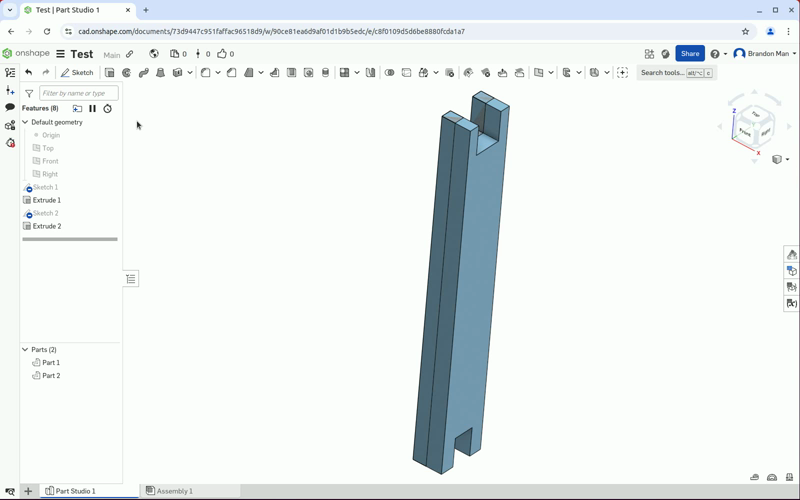
key(down, 2)
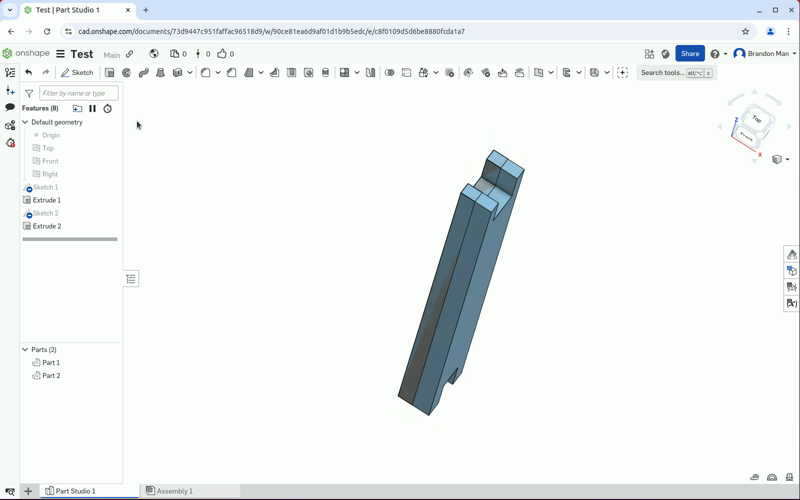
key(up, 2)
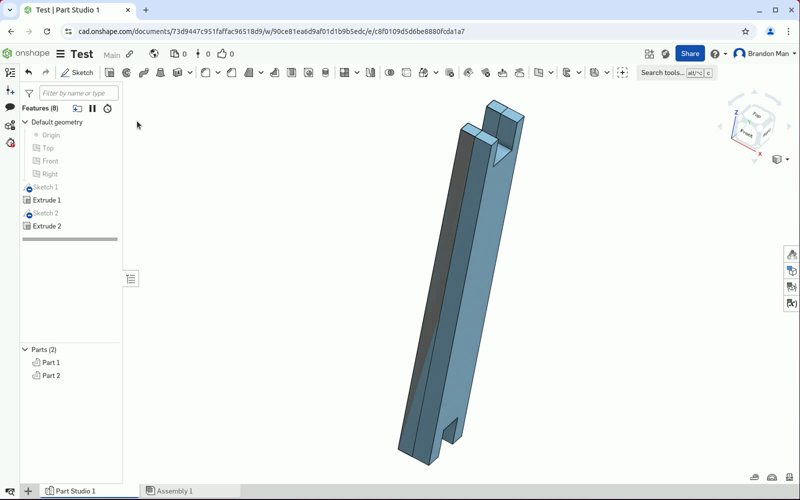
key(left, 2)
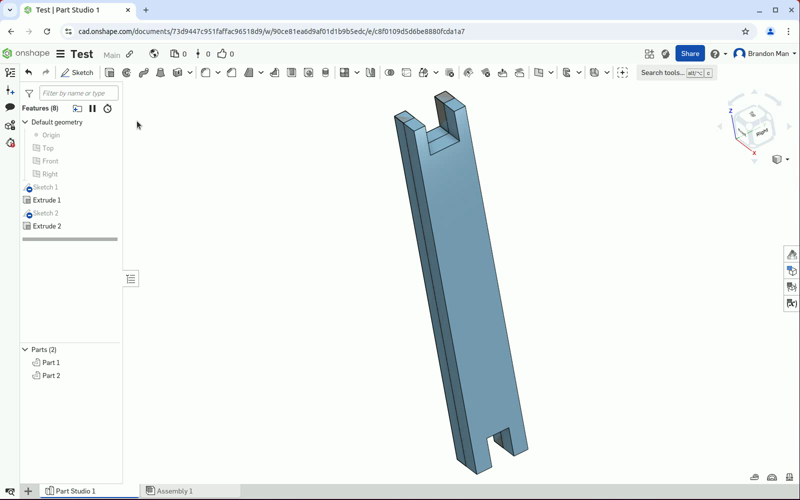
mouse_move(73, 189)
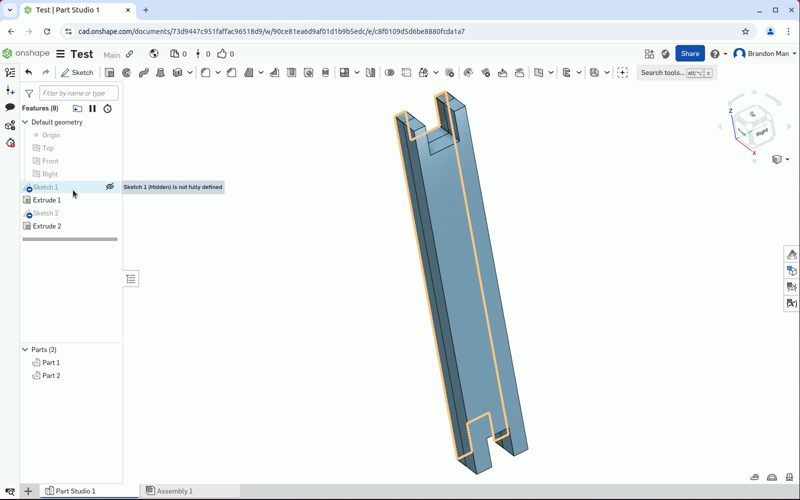
click(73, 189)